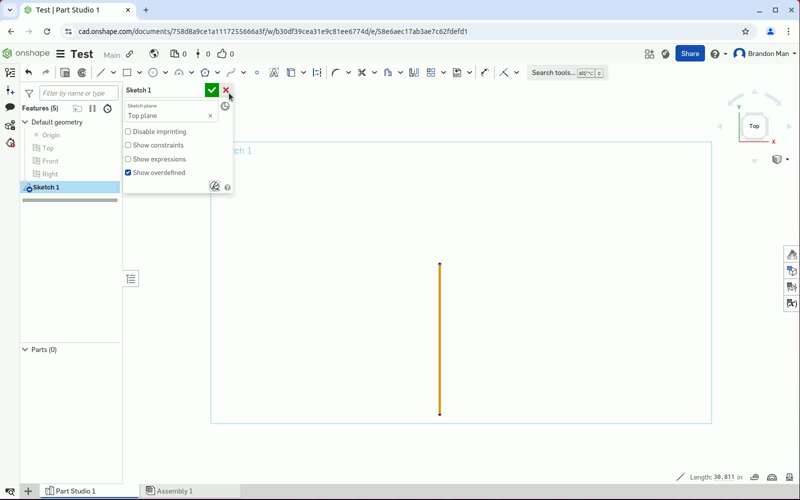
key(shift+h)
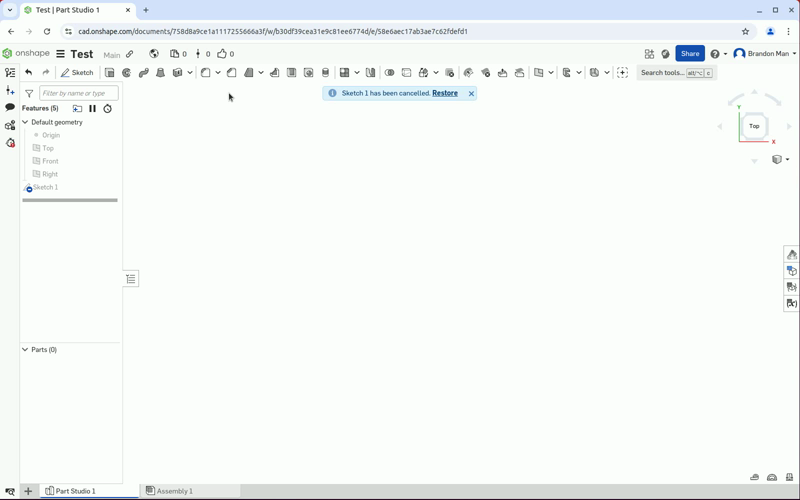
mouse_move(73, 352)
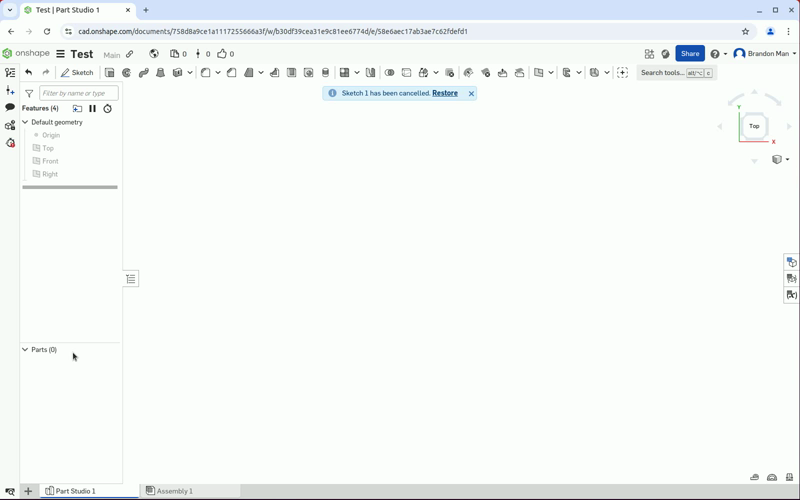
key(y)
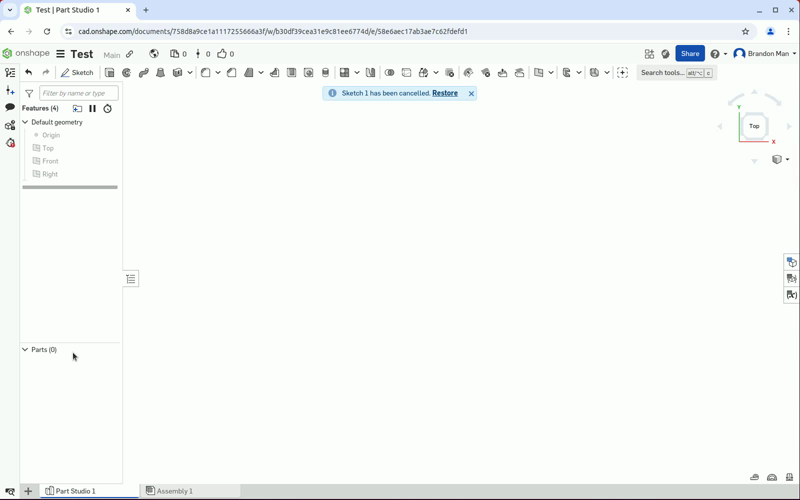
key(shift+p)
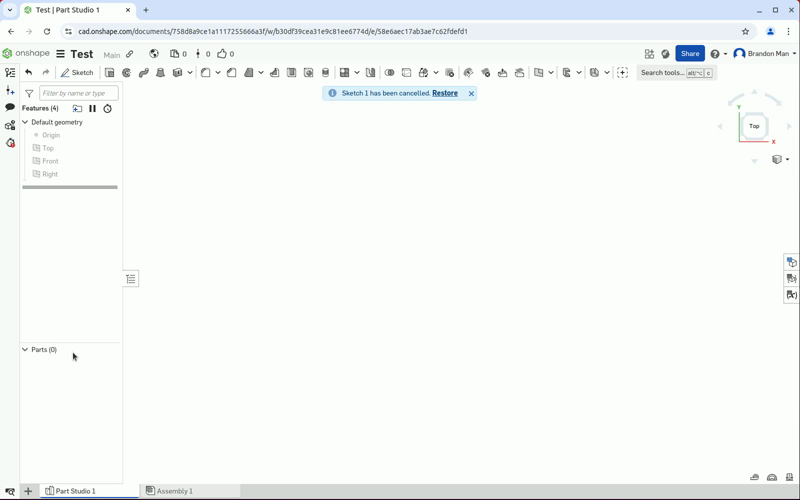
key(space)
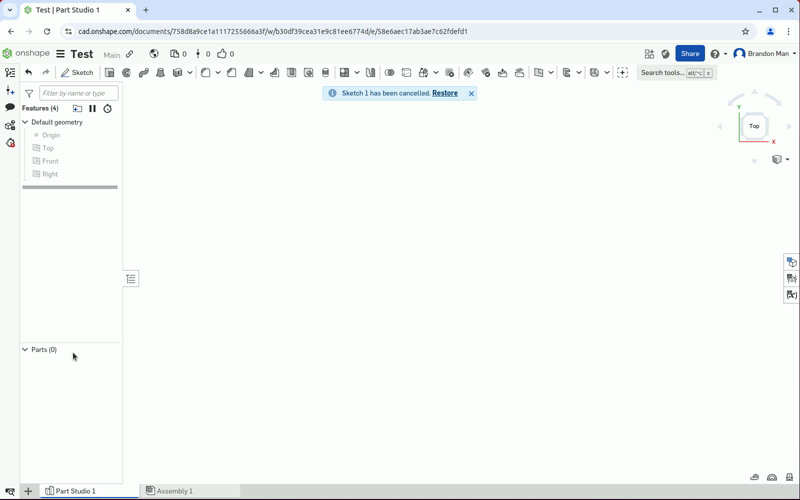
key_down(shift)
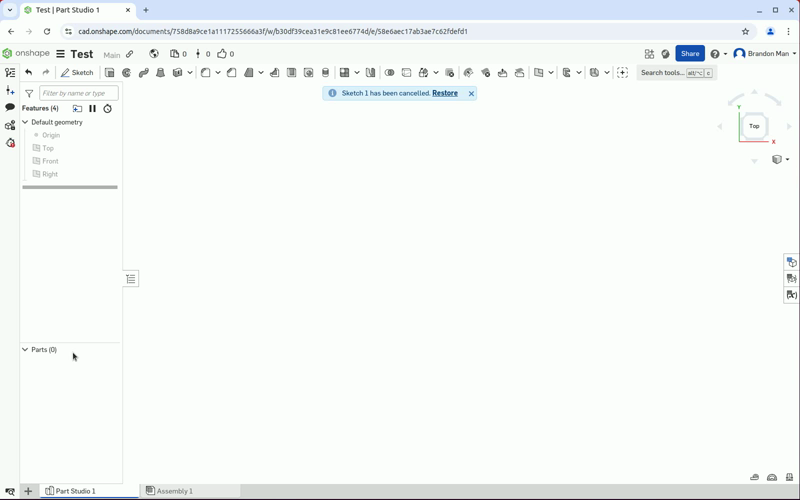
key(up)
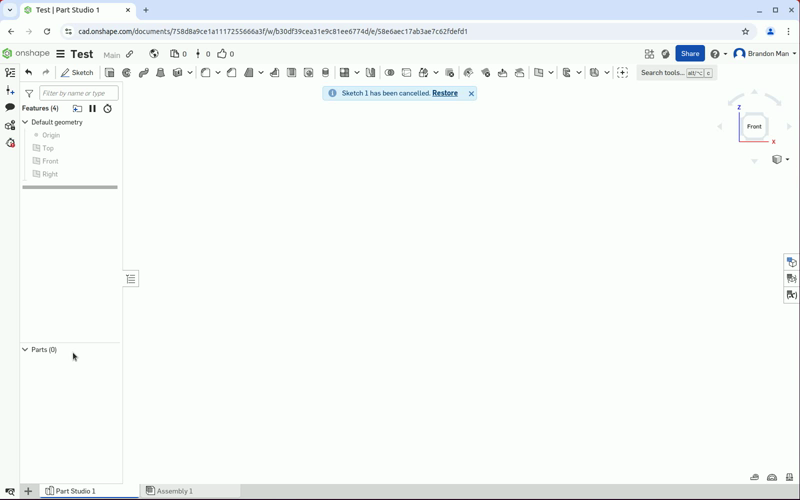
key_up(shift)
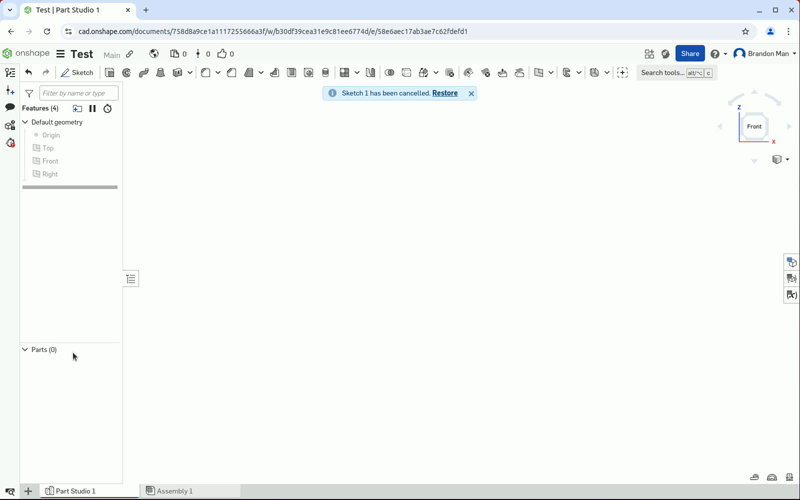
key(space)
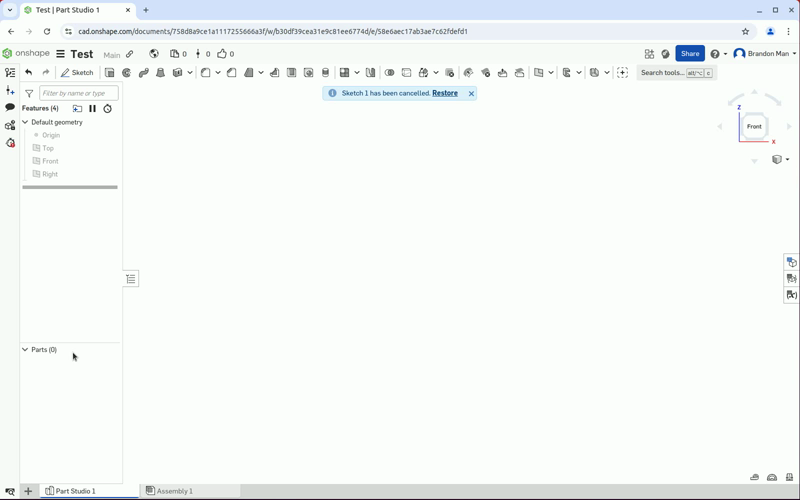
key_down(shift)
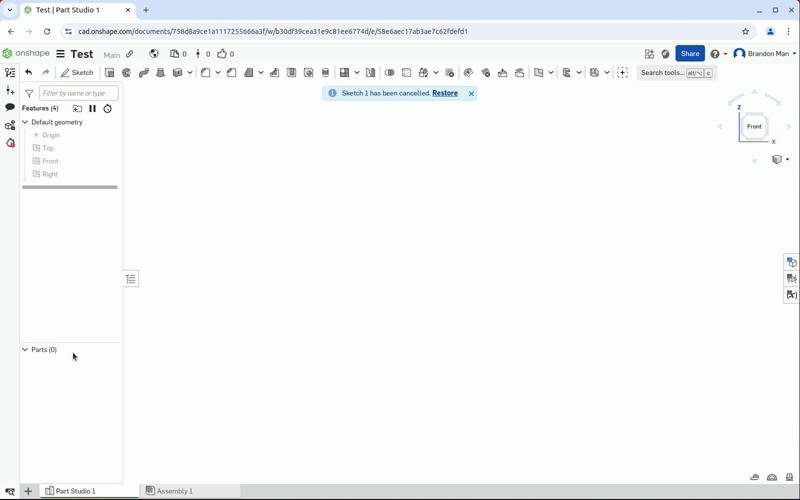
key(left)
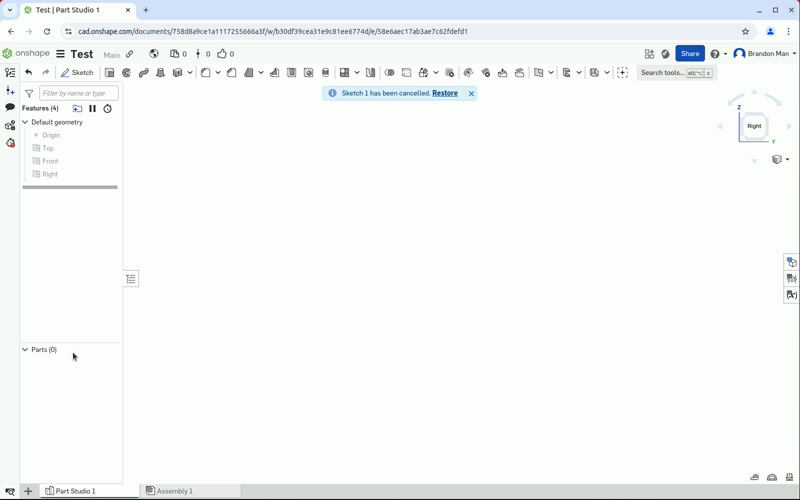
key_up(shift)
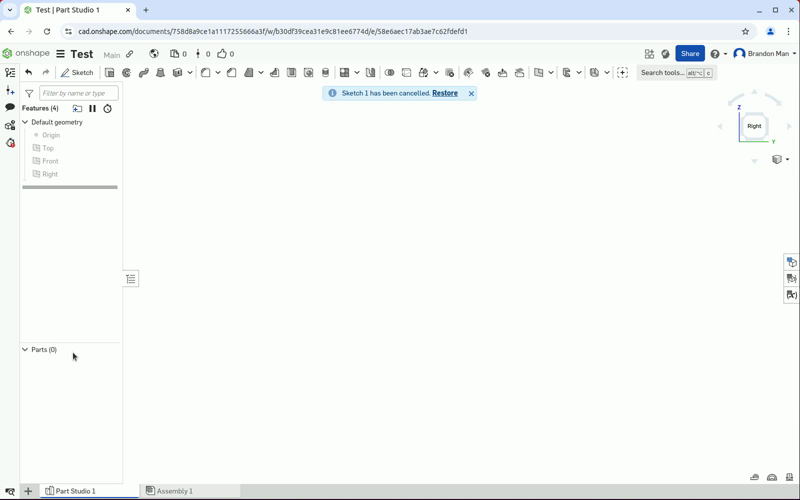
mouse_move(73, 352)
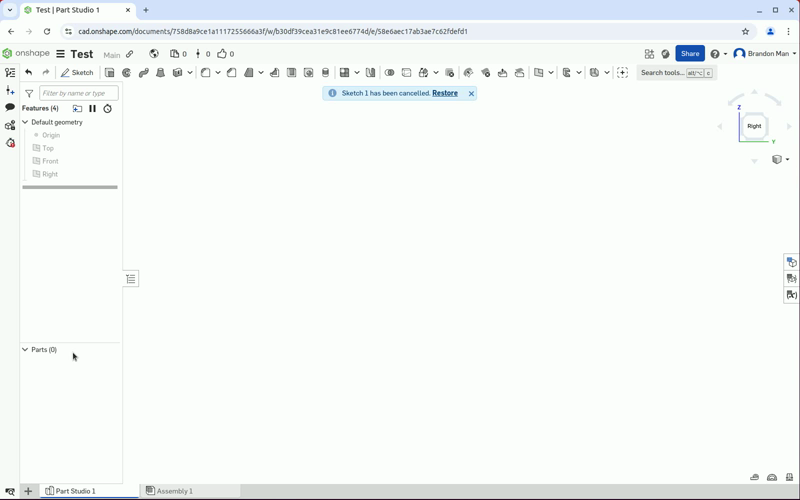
key(shift+y)
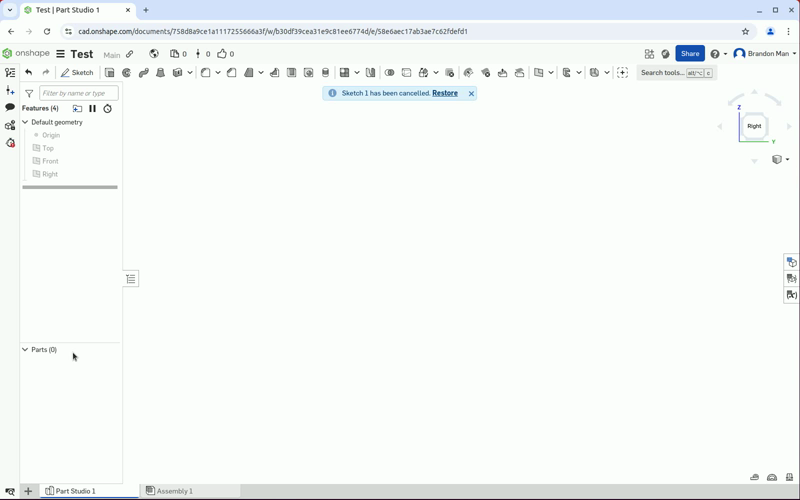
key(shift+s)
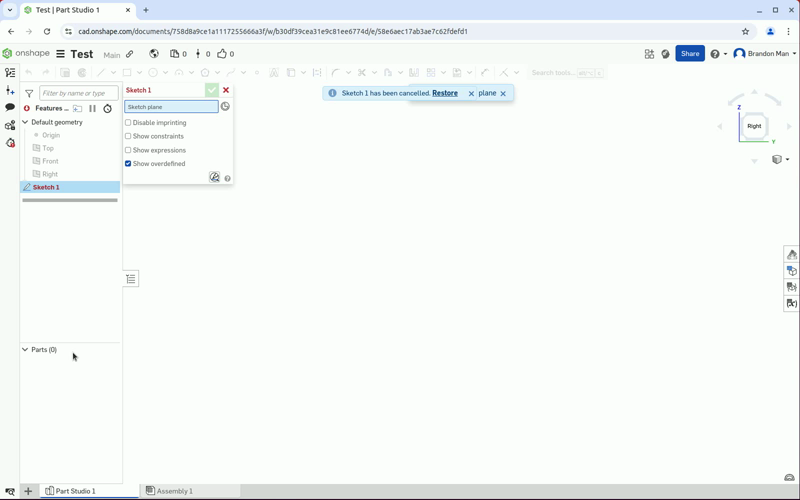
mouse_move(73, 176)
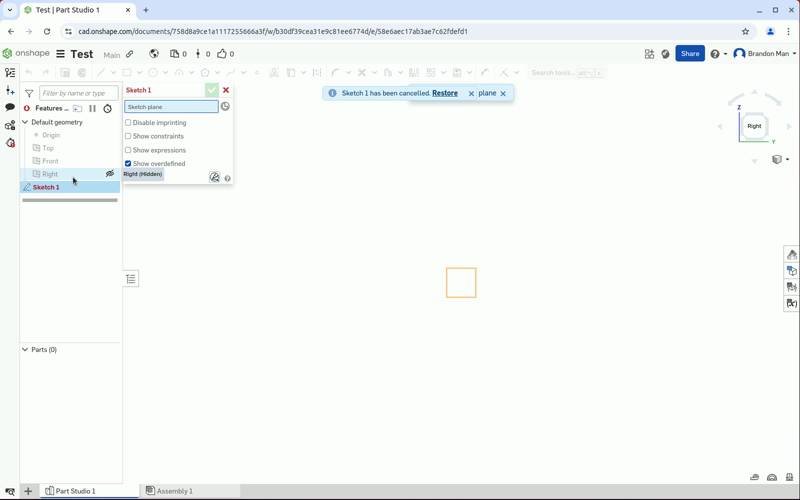
click(73, 176)
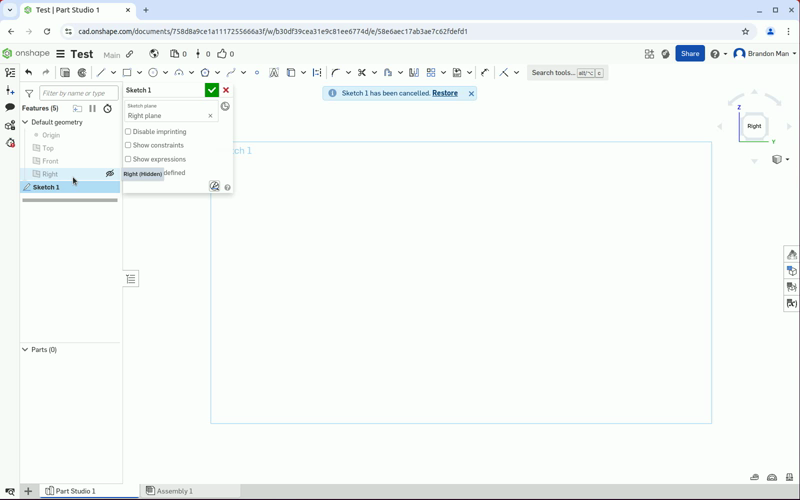
mouse_move(73, 352)
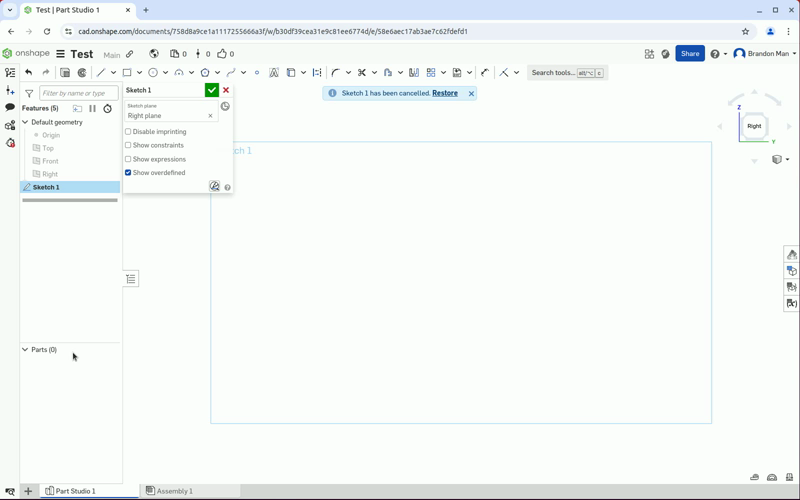
key(y)
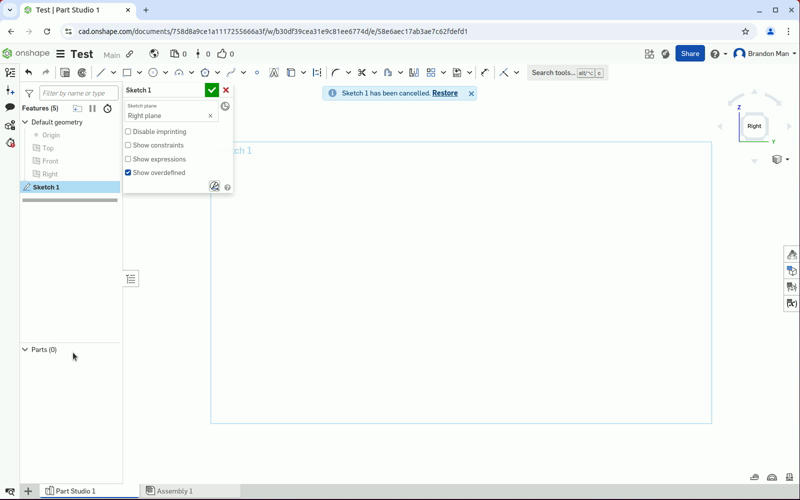
key(l)
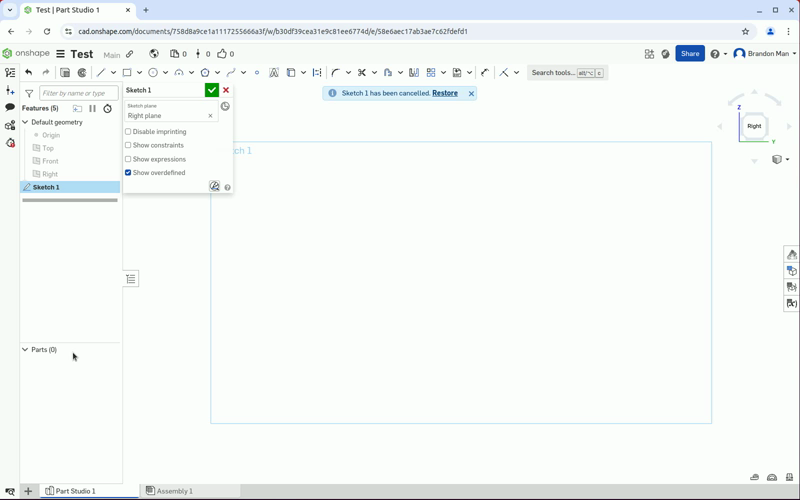
key_down(shift)
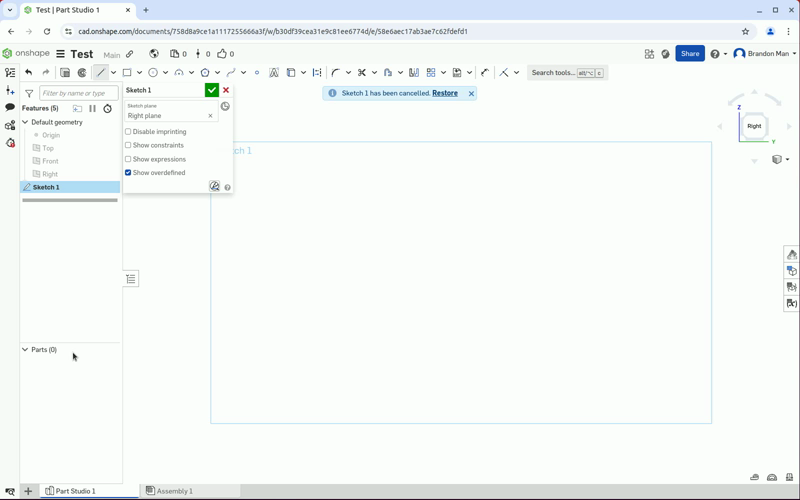
mouse_move(430, 313)
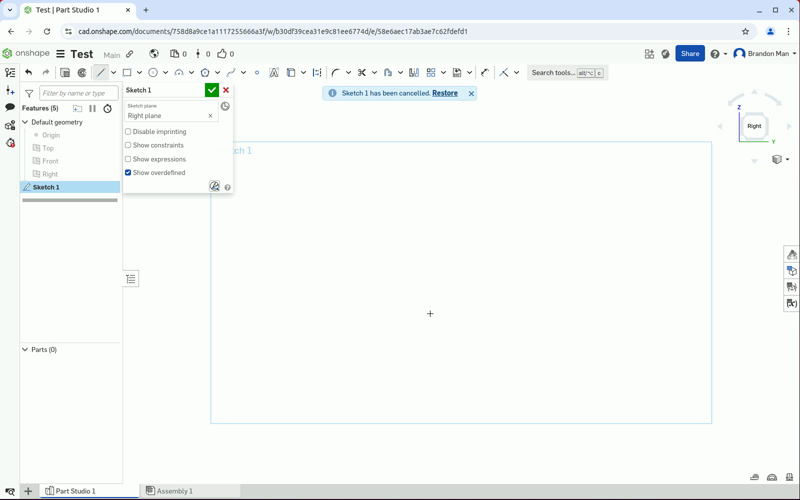
click(430, 313)
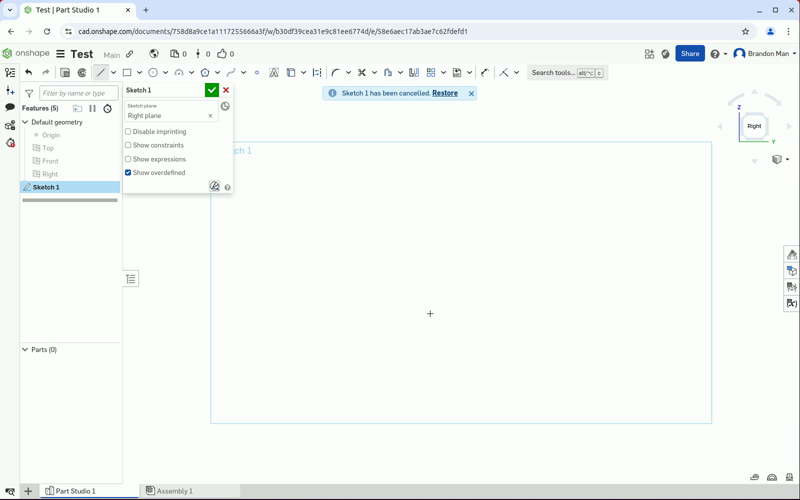
key_up(shift)
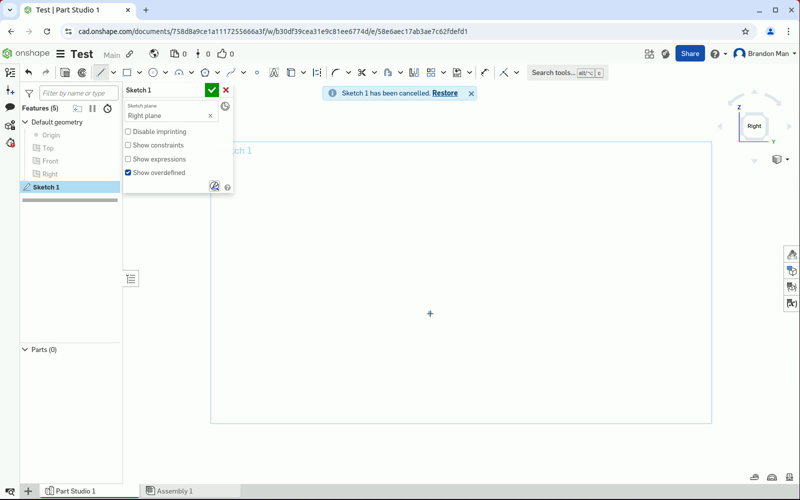
key_down(shift)
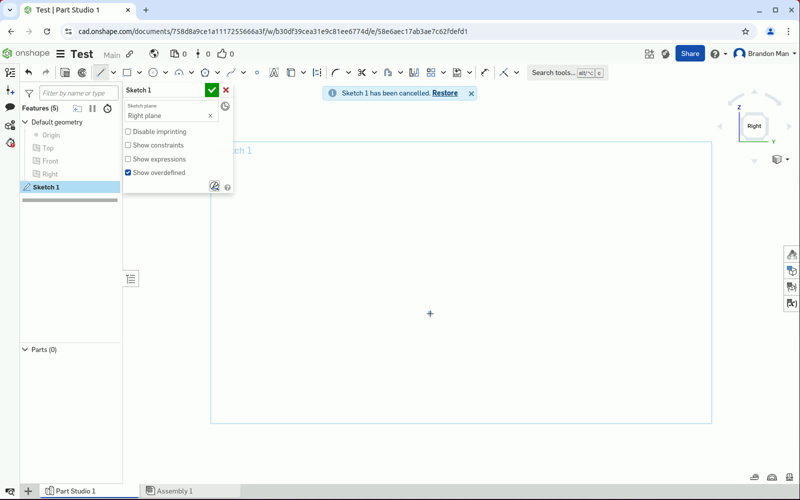
mouse_move(507, 313)
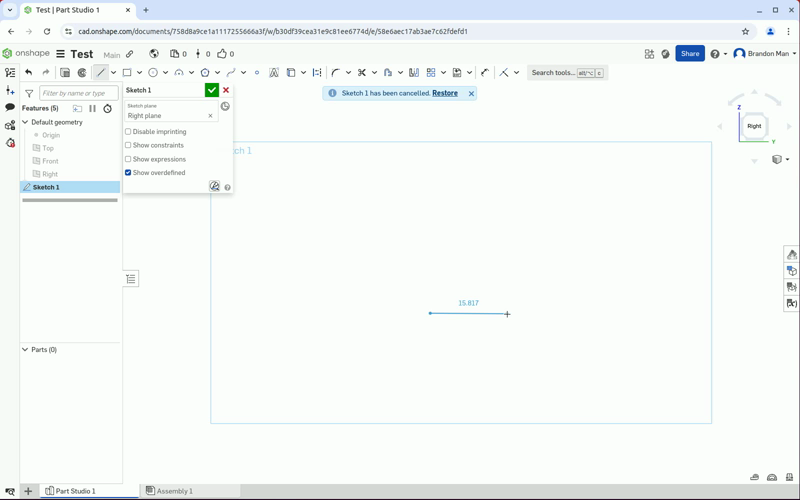
click(507, 313)
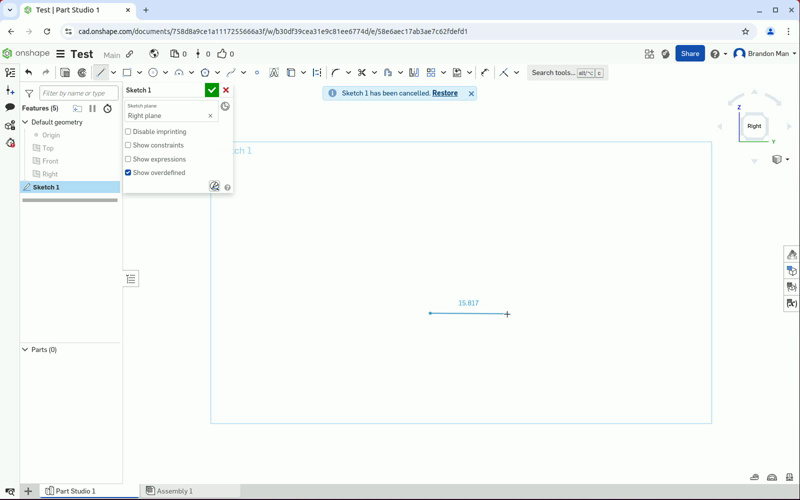
key_up(shift)
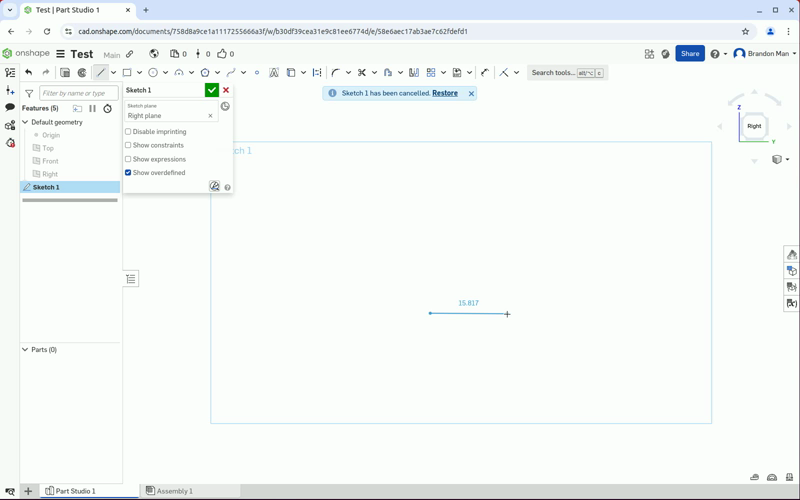
key_down(shift)
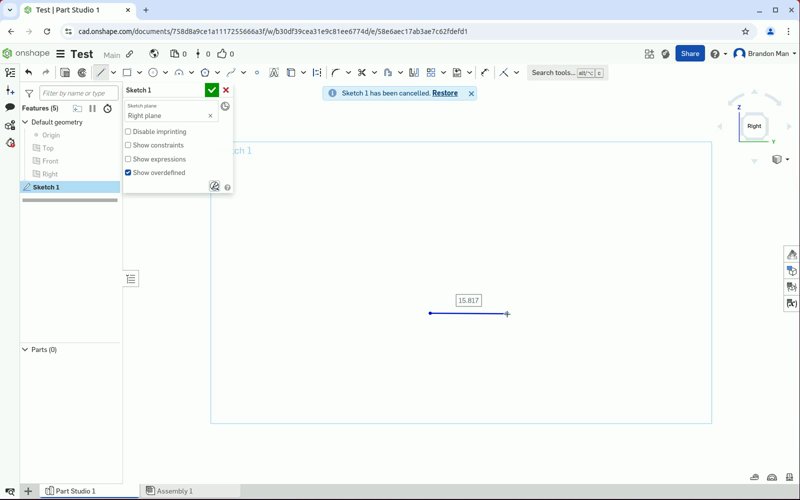
mouse_move(537, 313)
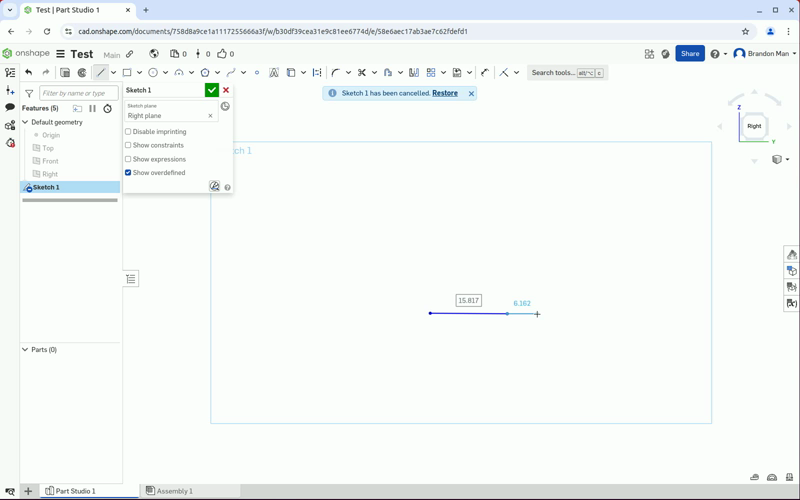
mouse_move(507, 281)
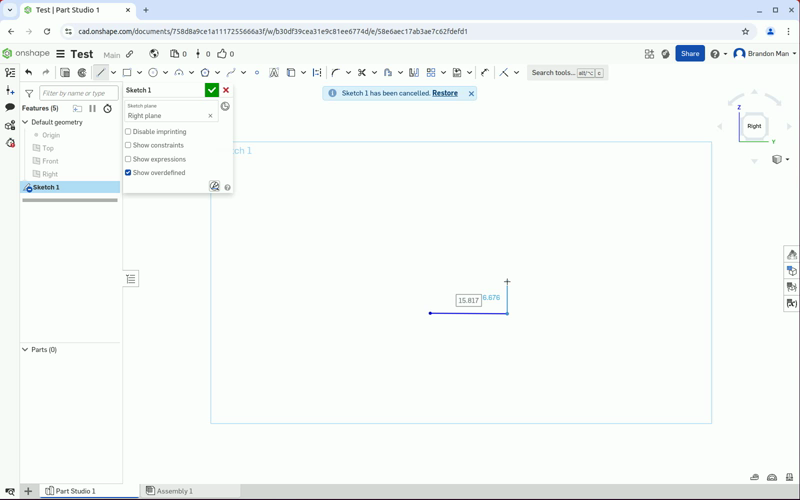
click(507, 281)
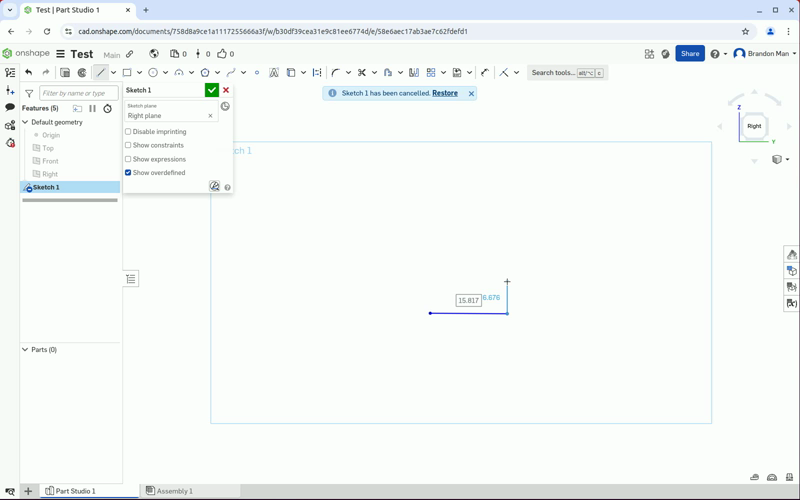
key_up(shift)
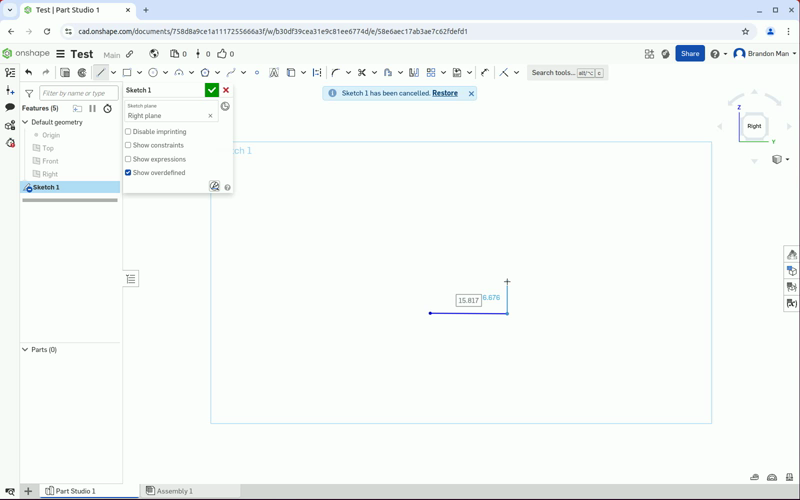
key_down(shift)
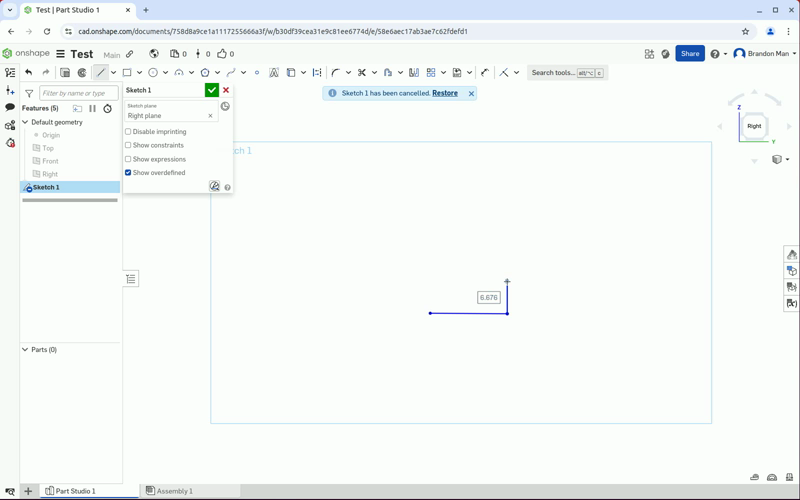
mouse_move(430, 281)
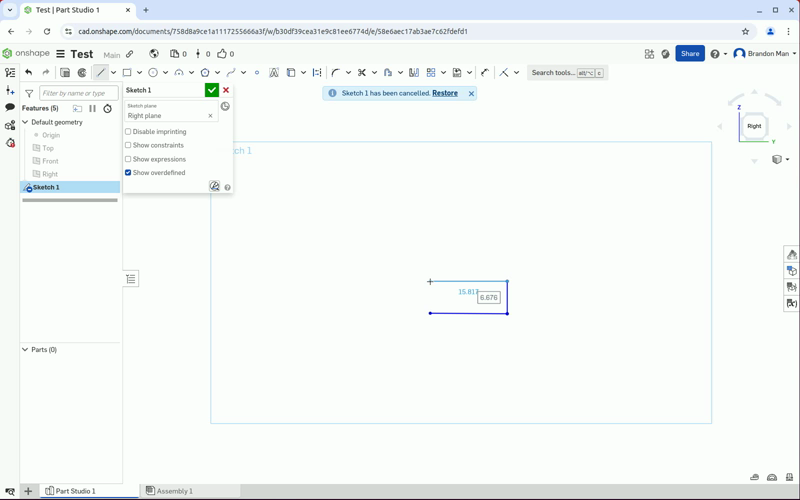
click(430, 281)
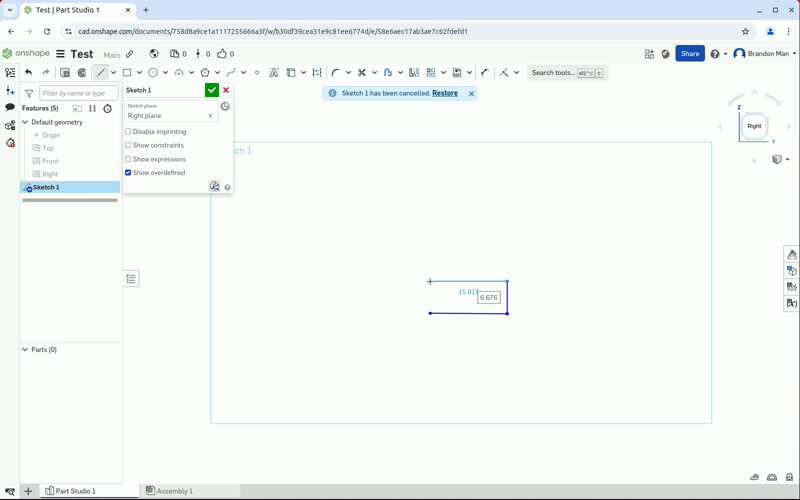
key_up(shift)
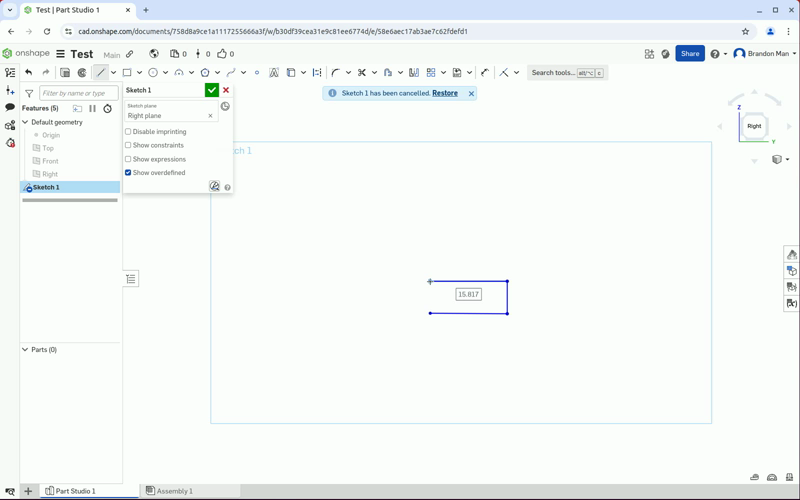
mouse_move(460, 281)
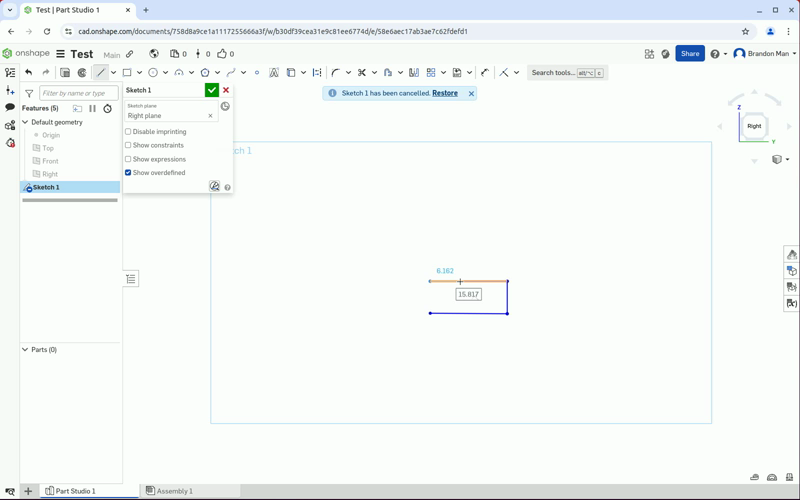
key_down(shift)
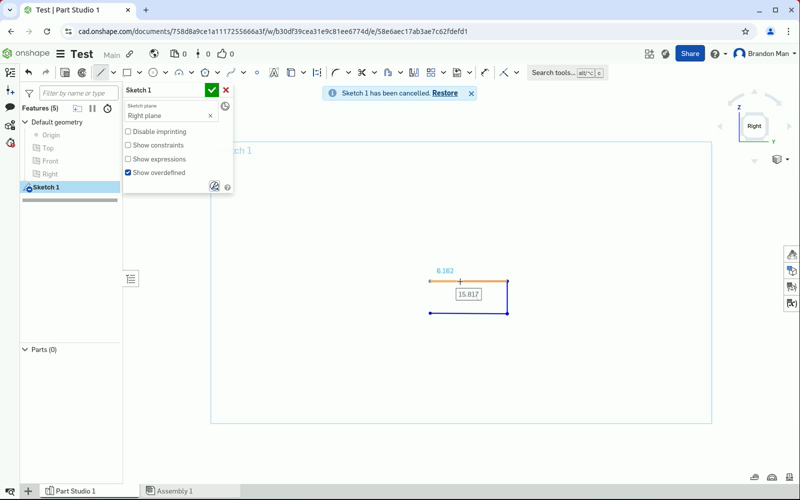
mouse_move(430, 313)
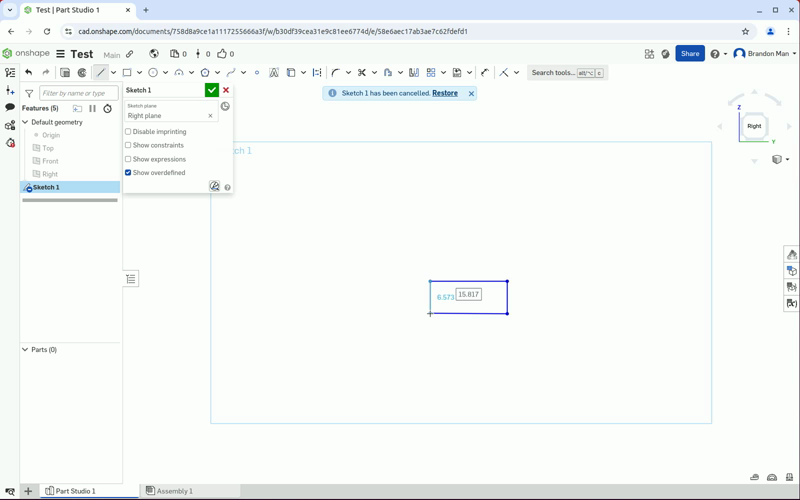
key_up(shift)
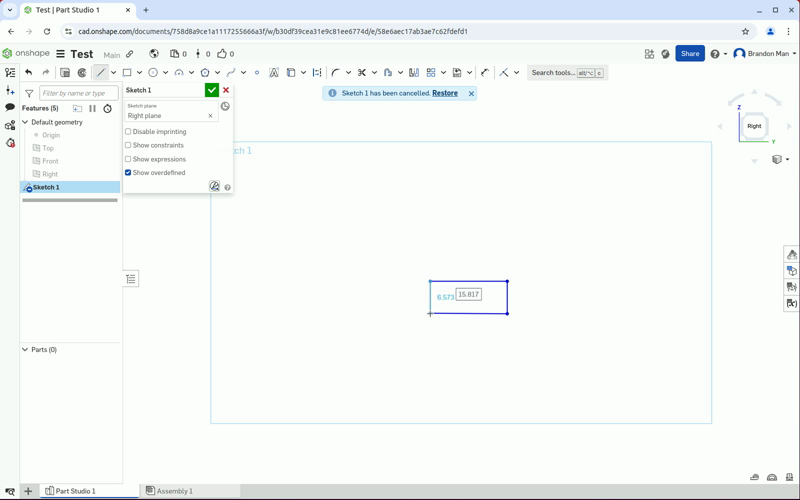
click(430, 313)
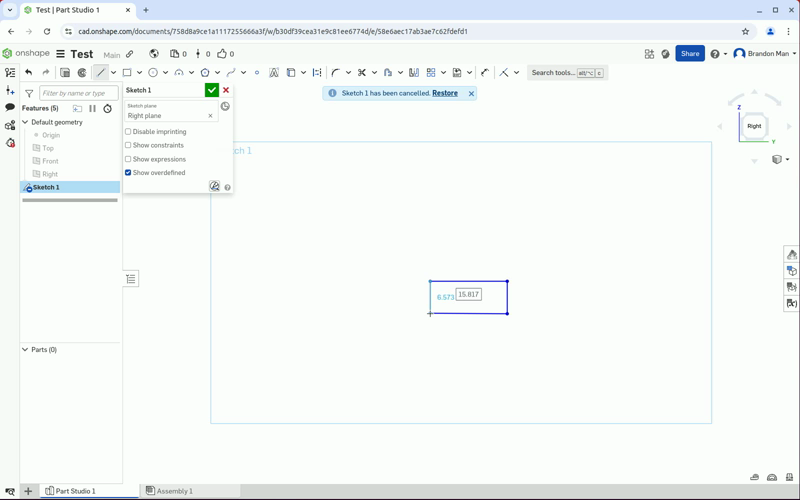
key(esc)
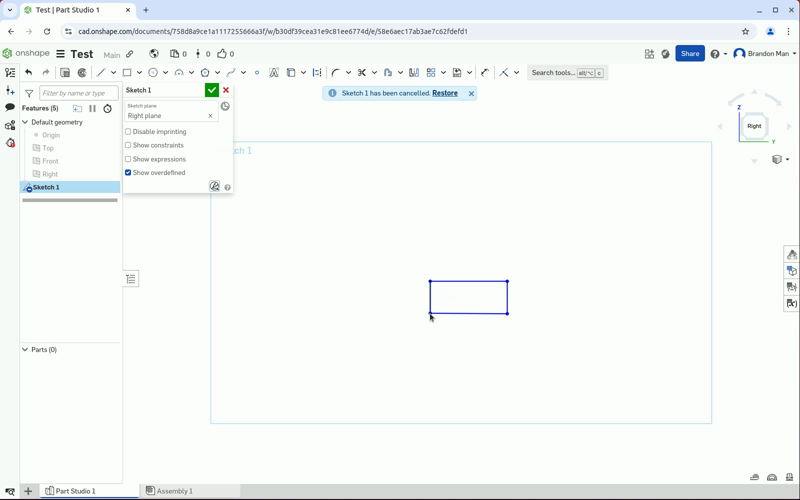
mouse_move(464, 304)
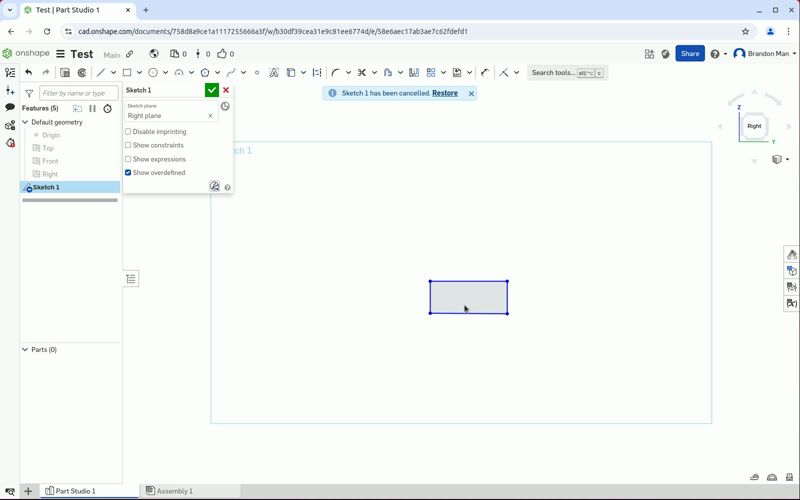
click(464, 304)
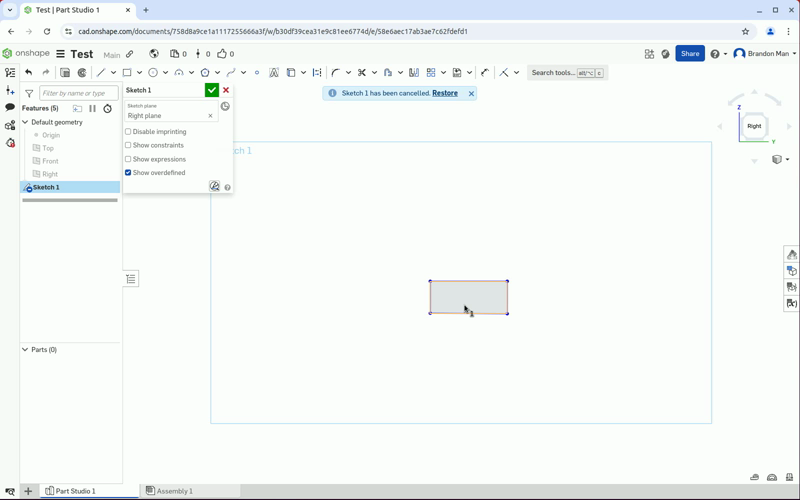
mouse_move(73, 352)
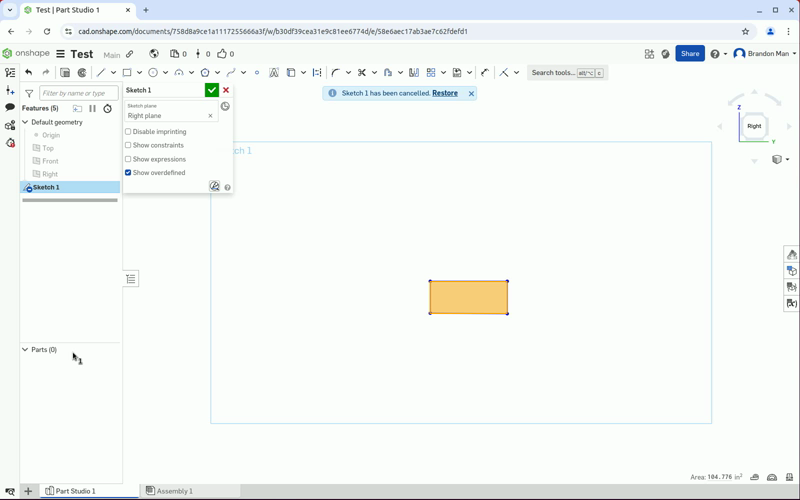
key(shift+y)
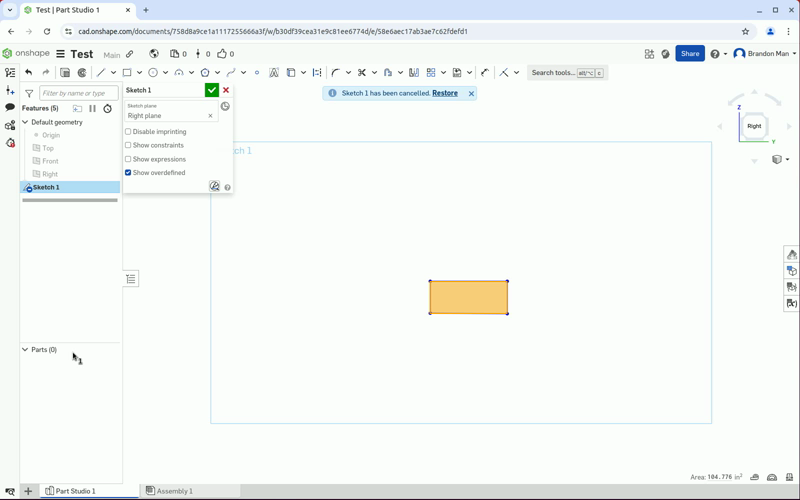
key(shift+e)
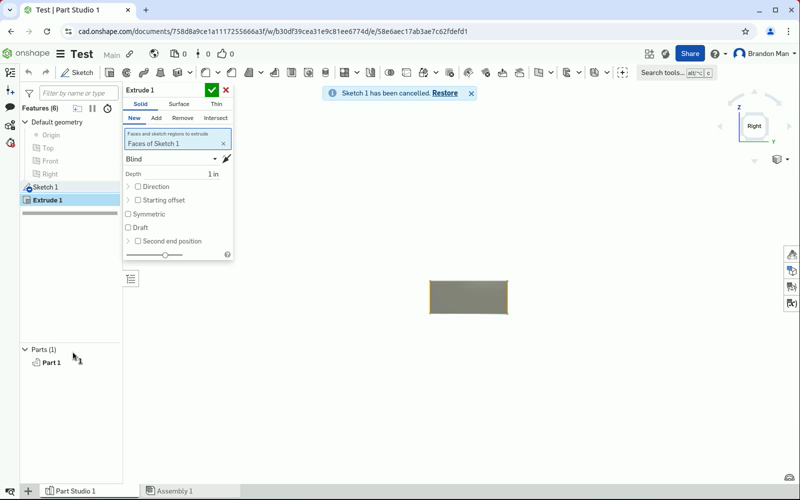
mouse_move(143, 106)
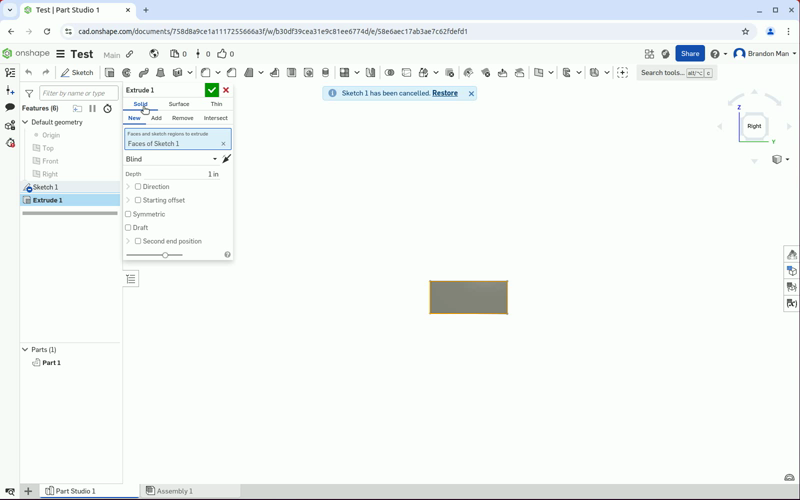
click(143, 106)
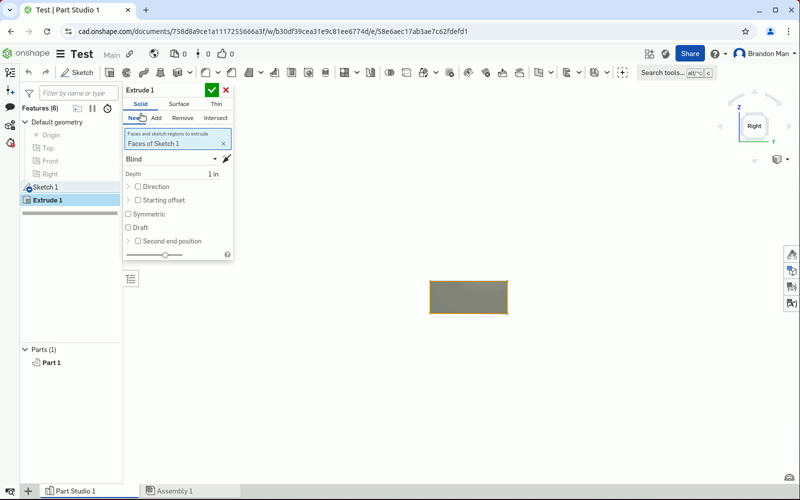
mouse_move(137, 120)
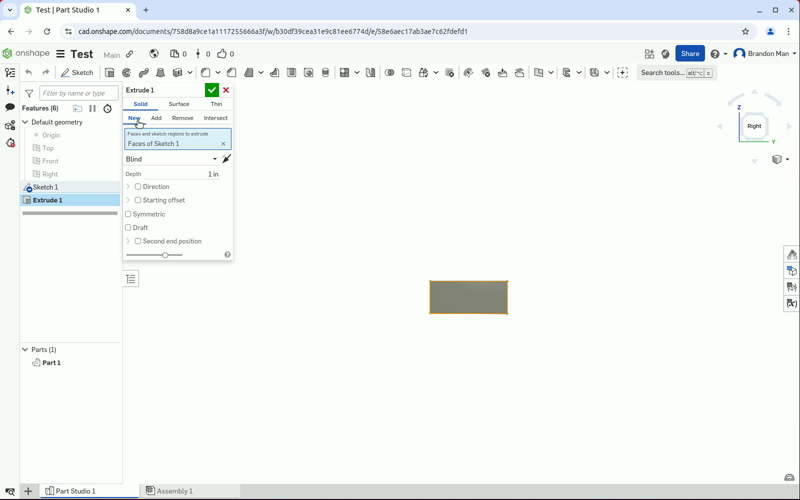
click(137, 120)
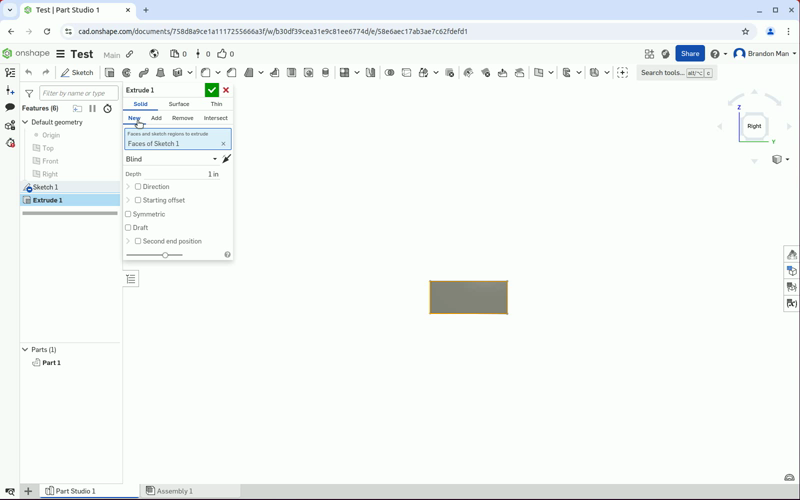
key(tab, 4)
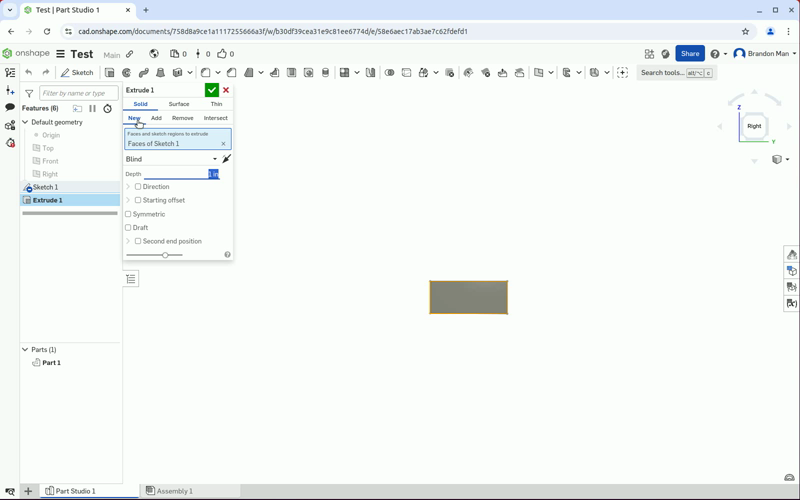
text(23.108)
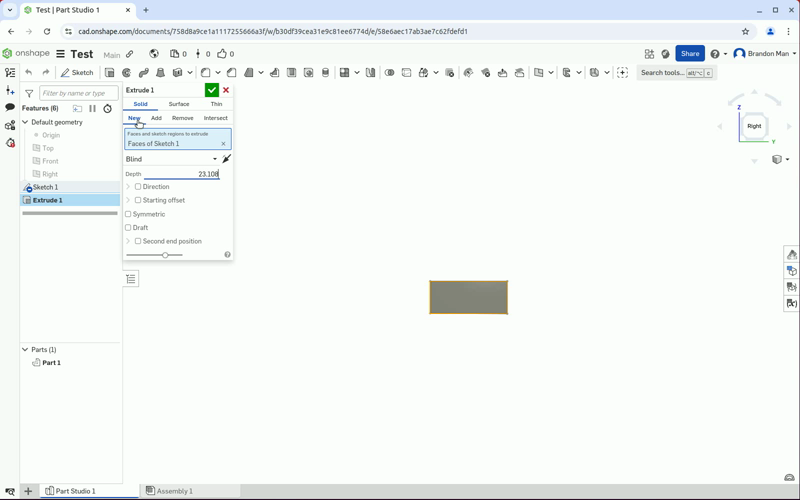
key(enter)
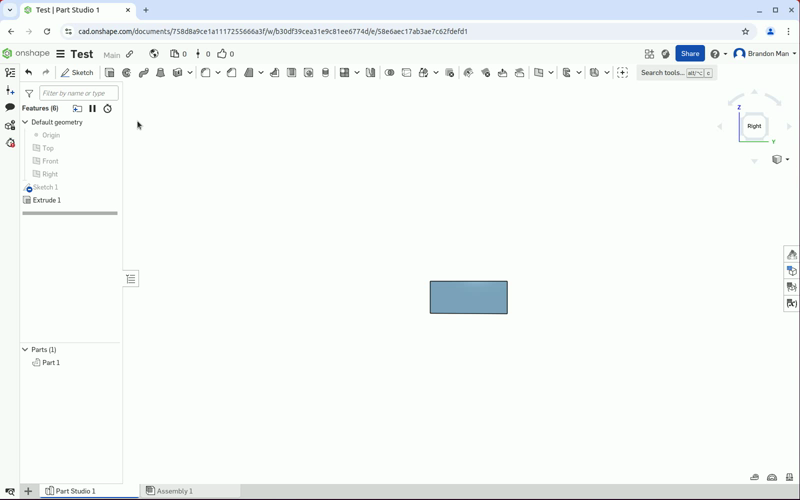
key(shift+h)
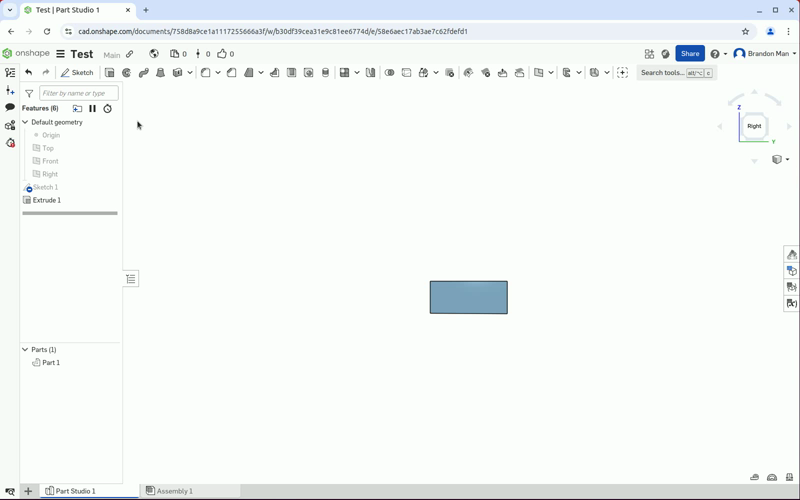
key(shift+h)
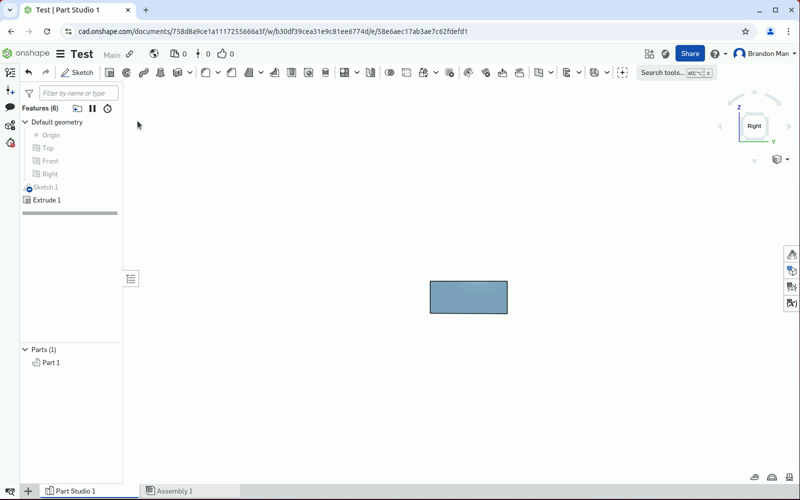
mouse_move(73, 189)
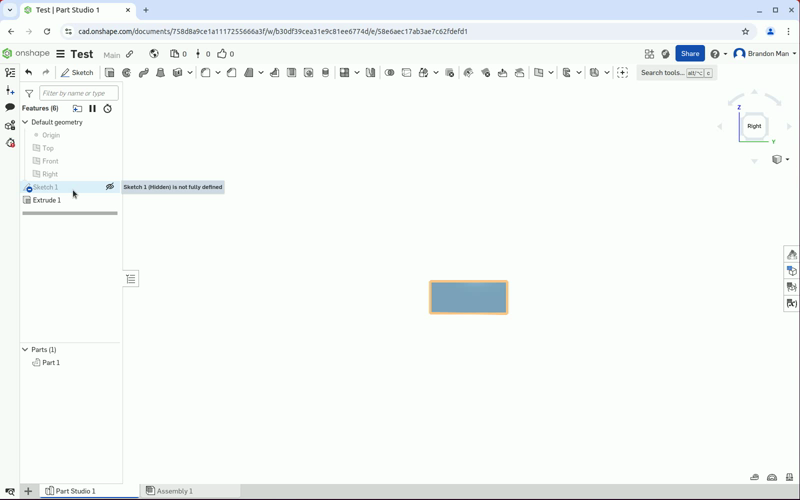
click(73, 189)
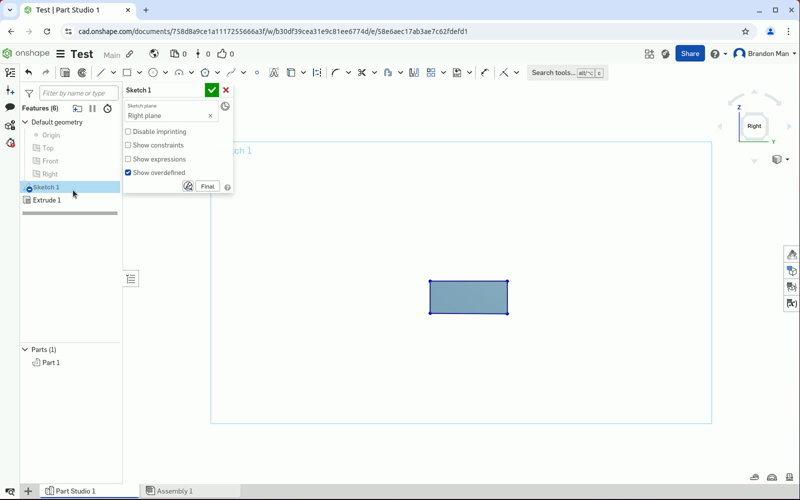
mouse_move(229, 92)
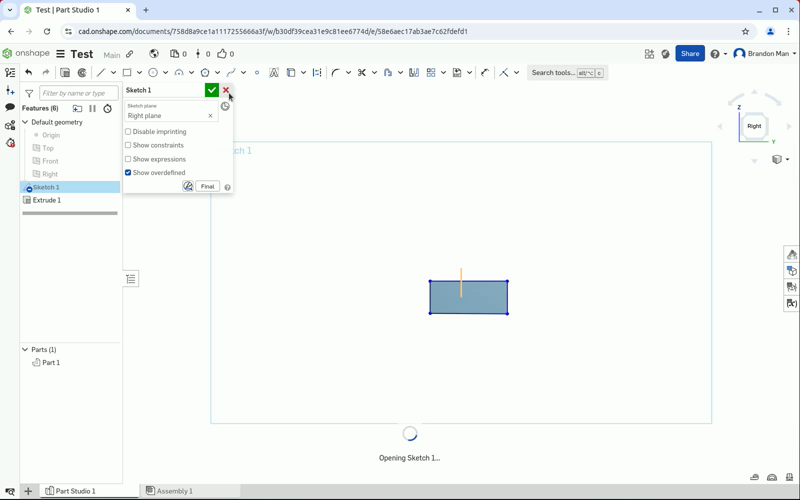
click(229, 92)
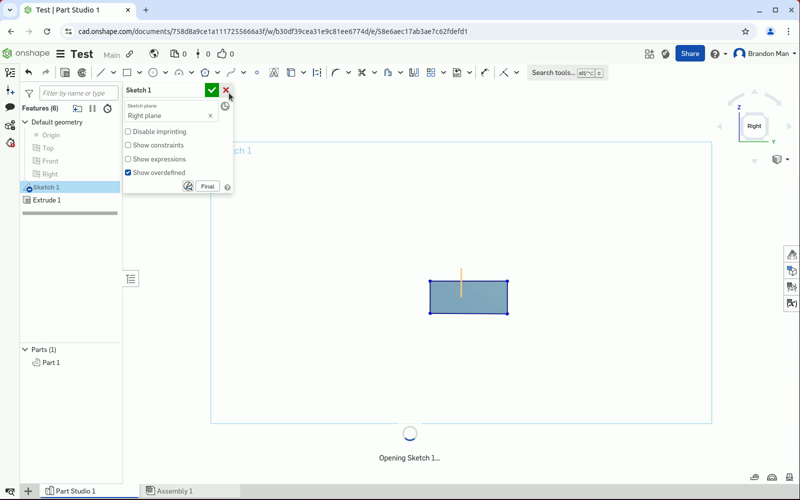
key(shift+s)
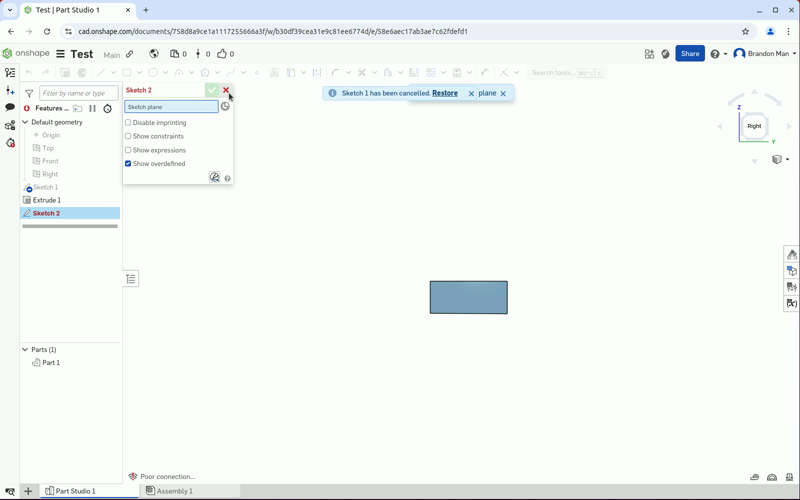
mouse_move(73, 176)
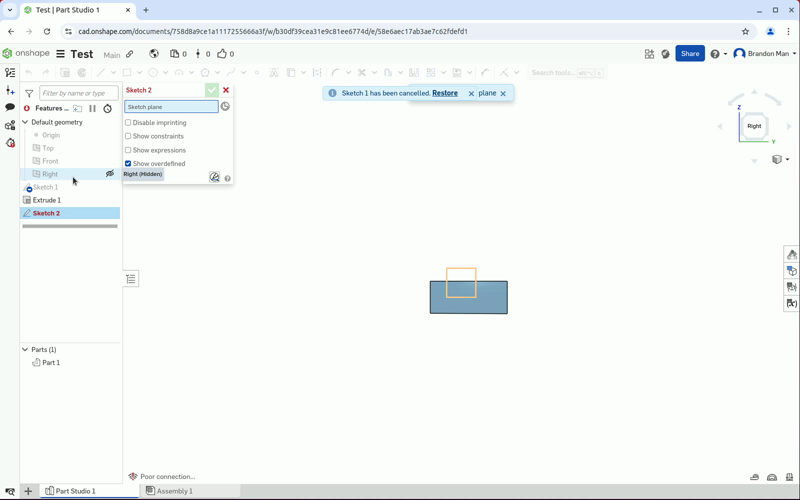
click(73, 176)
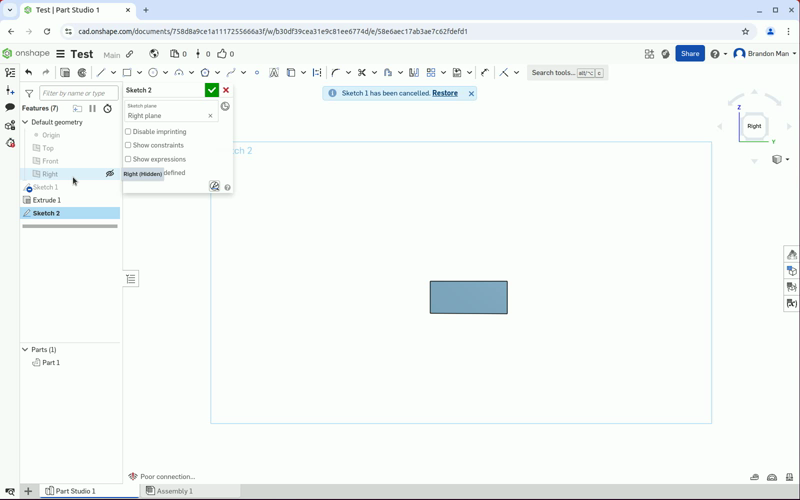
mouse_move(73, 352)
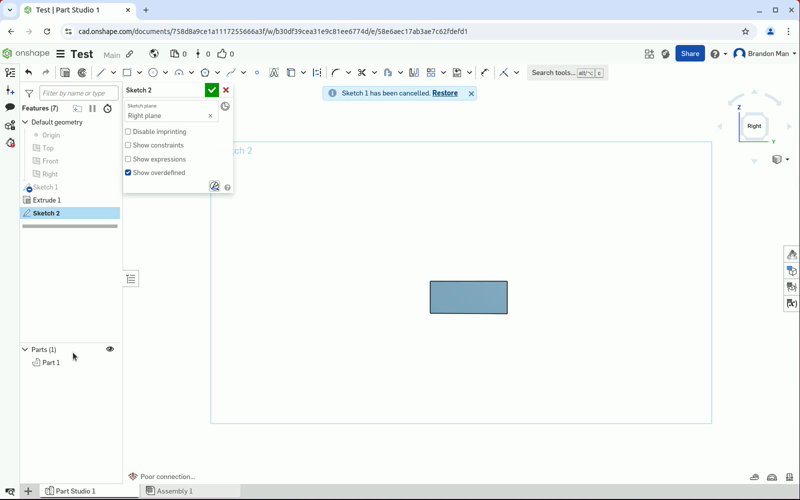
key(y)
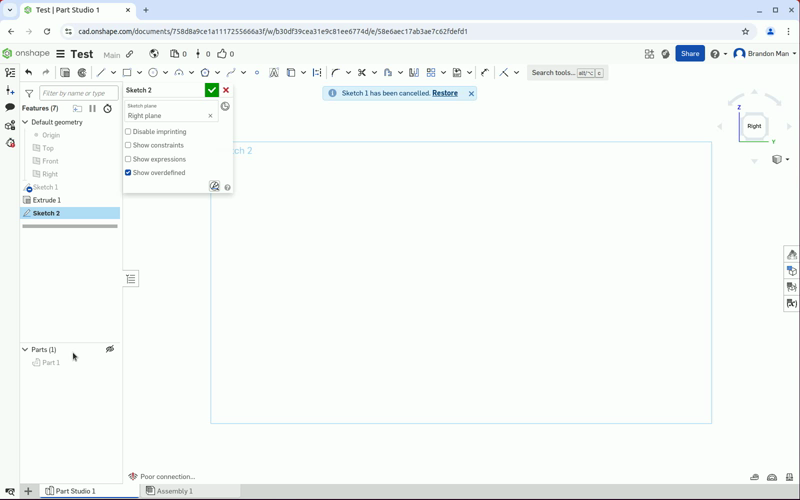
key(l)
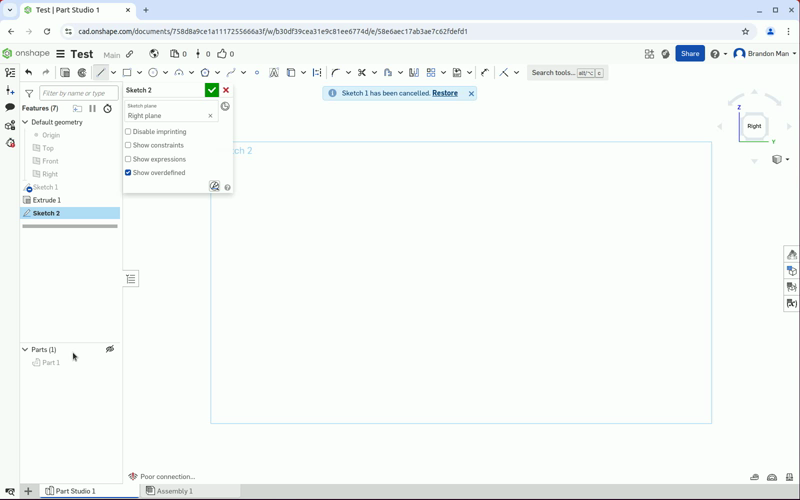
key_down(shift)
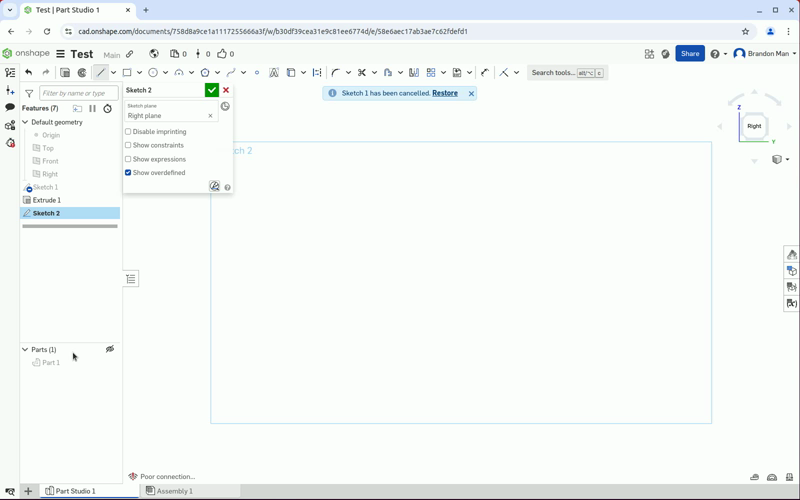
mouse_move(430, 281)
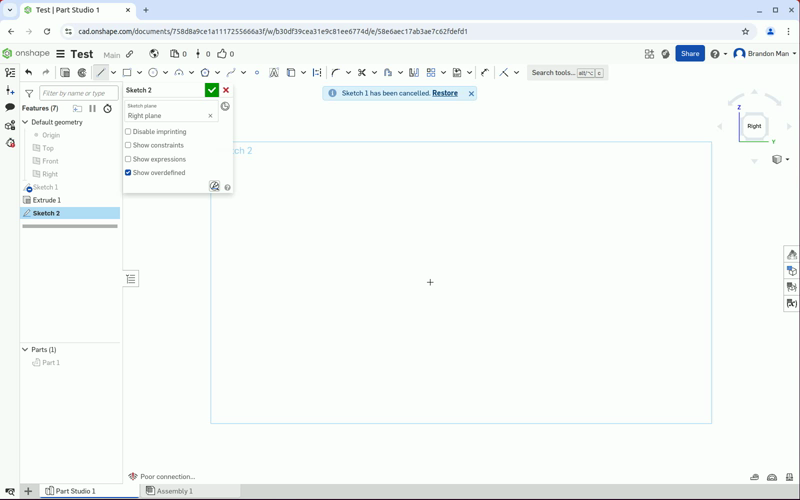
click(430, 281)
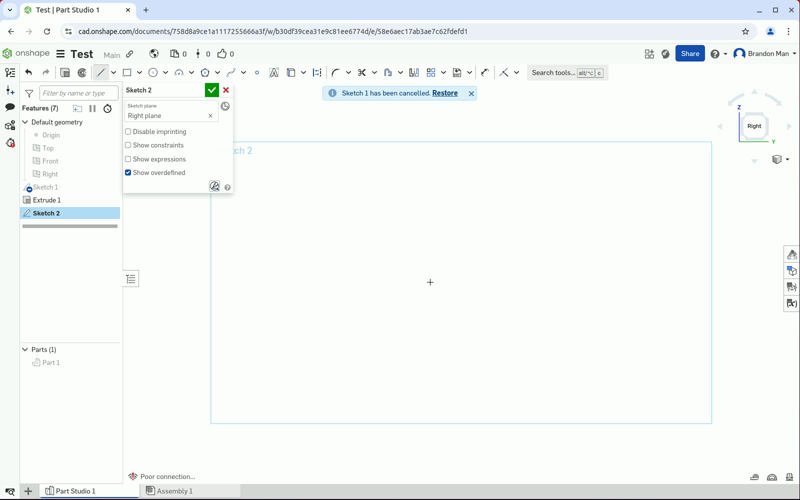
key_up(shift)
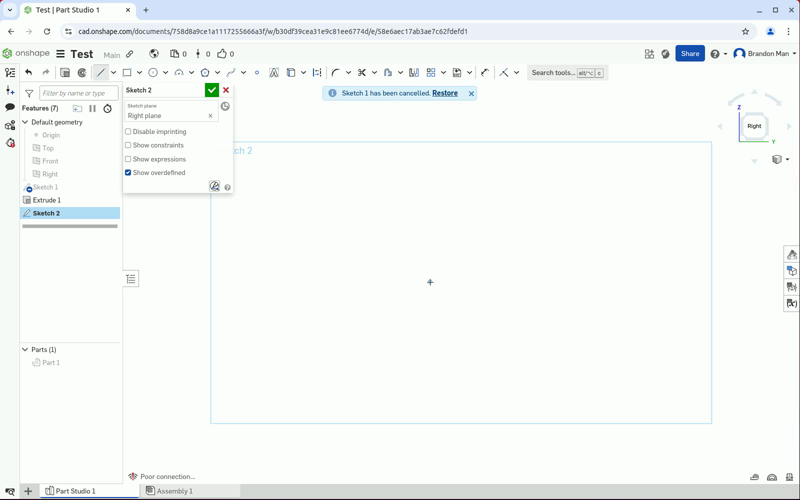
key_down(shift)
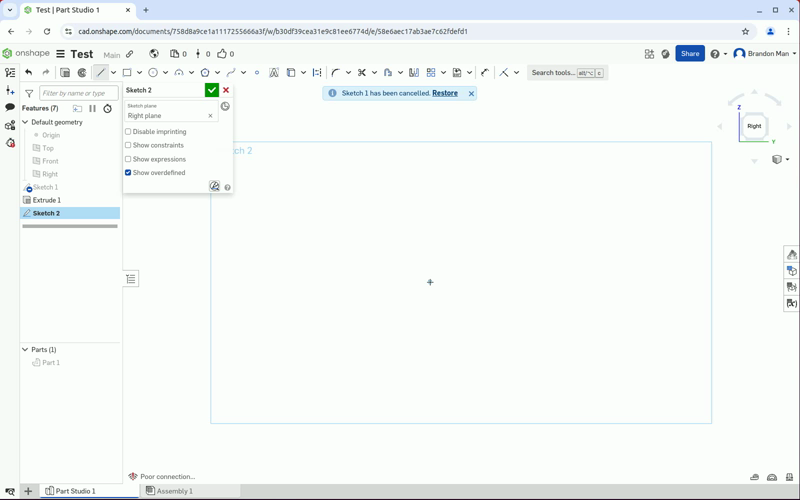
mouse_move(507, 281)
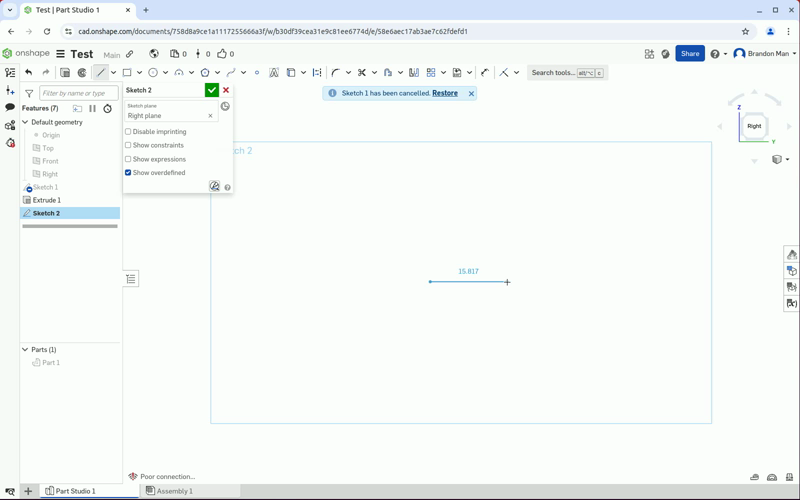
click(507, 281)
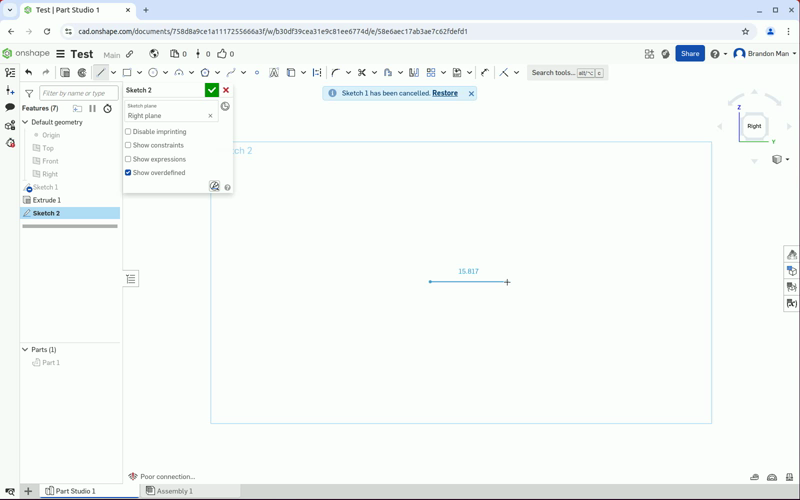
key_up(shift)
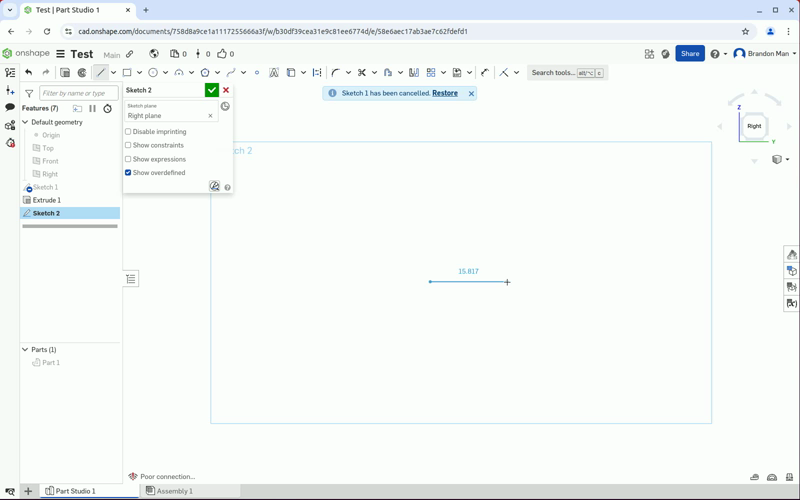
key_down(shift)
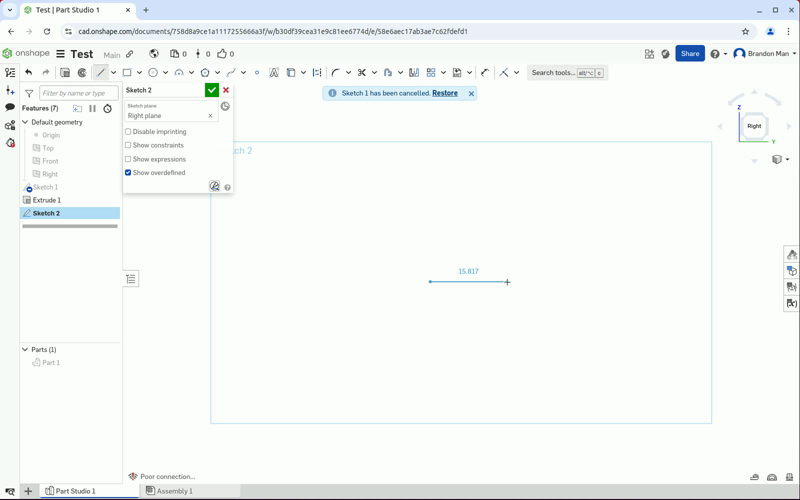
mouse_move(537, 281)
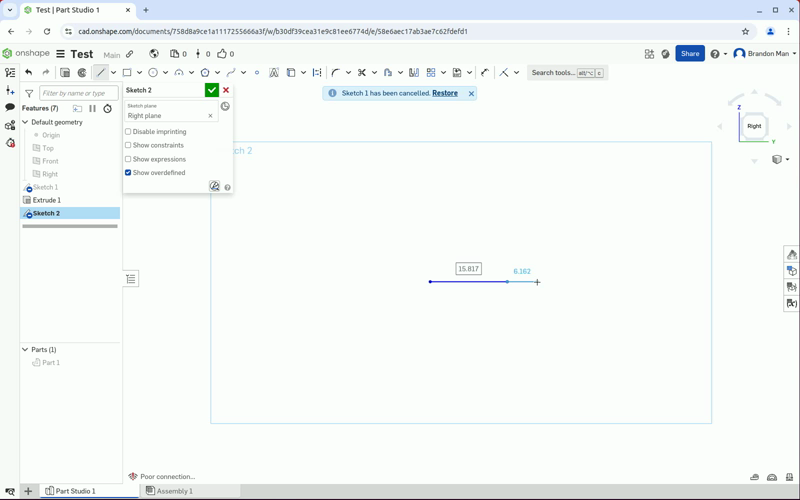
mouse_move(507, 279)
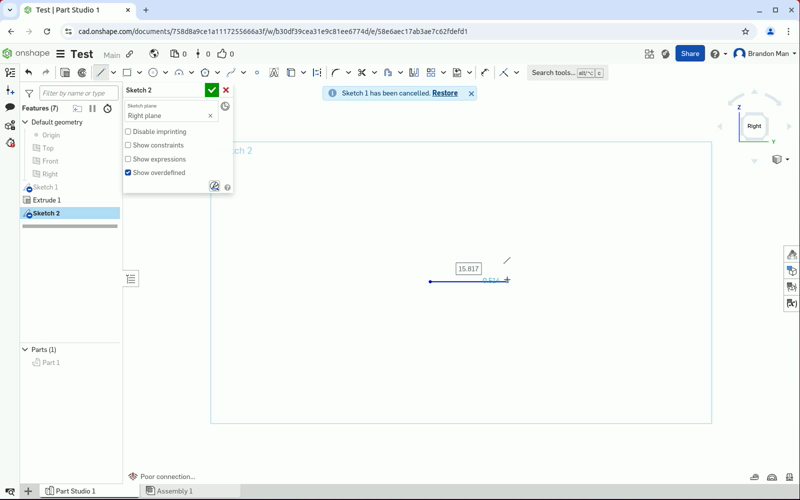
scroll(6)
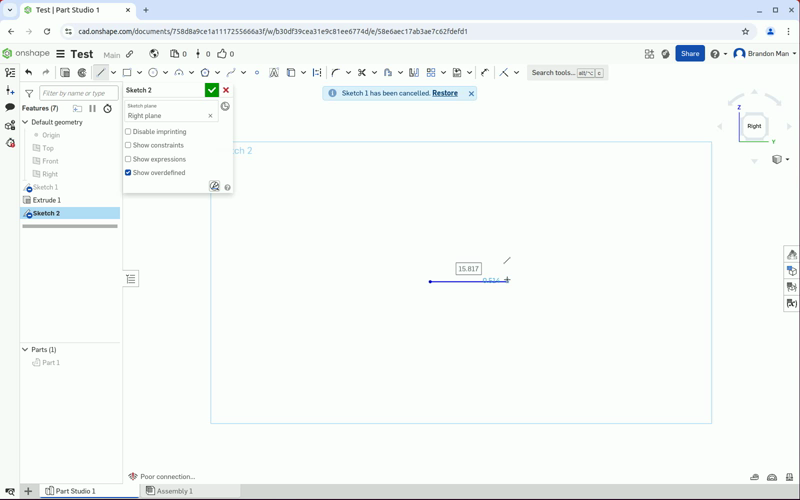
scroll(6)
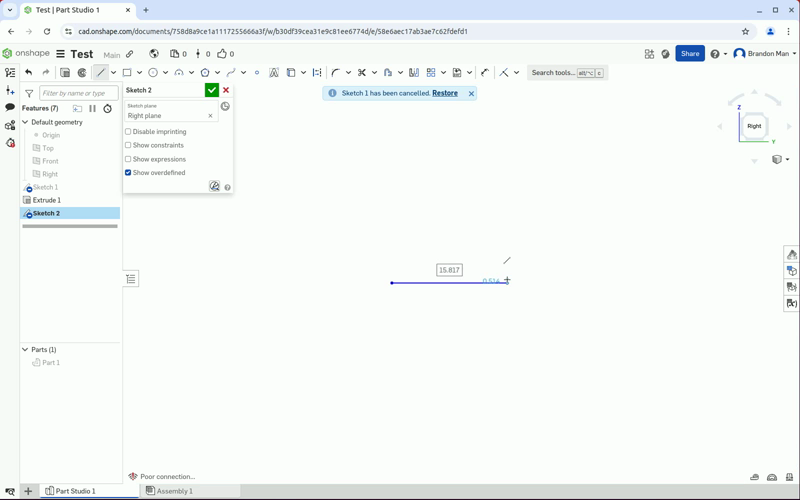
scroll(6)
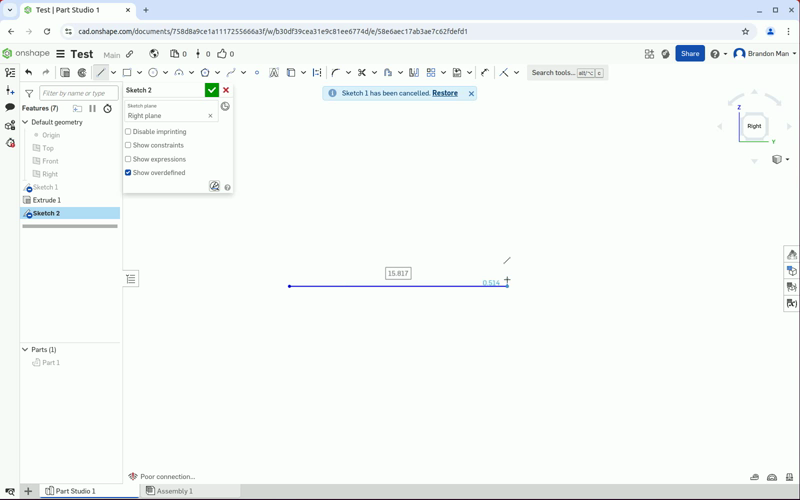
scroll(6)
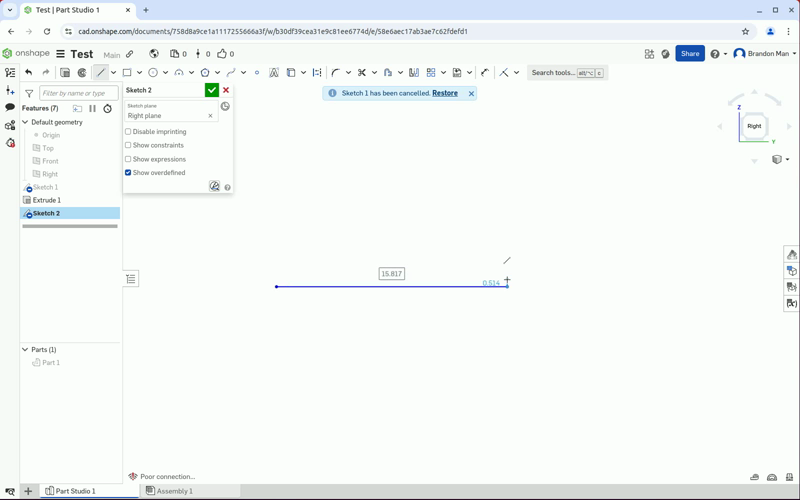
scroll(6)
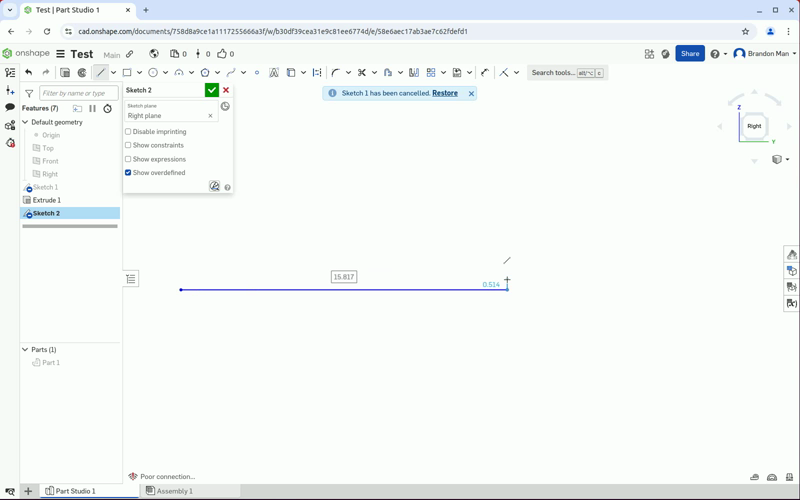
scroll(6)
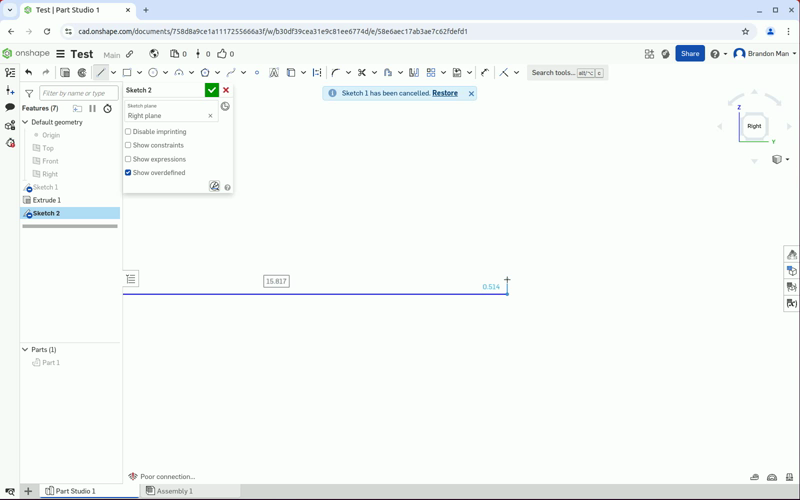
scroll(6)
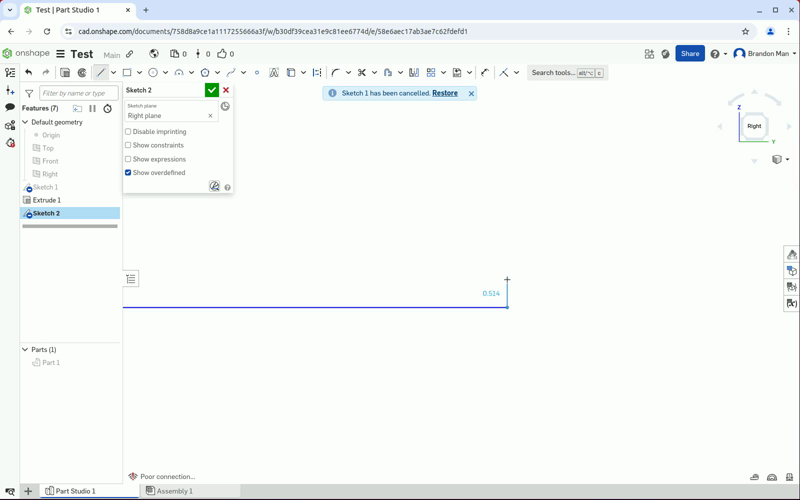
click(507, 279)
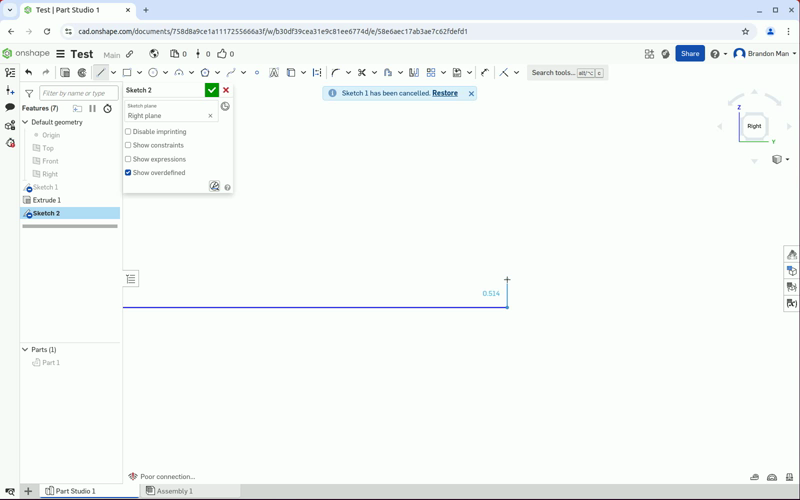
scroll(-6)
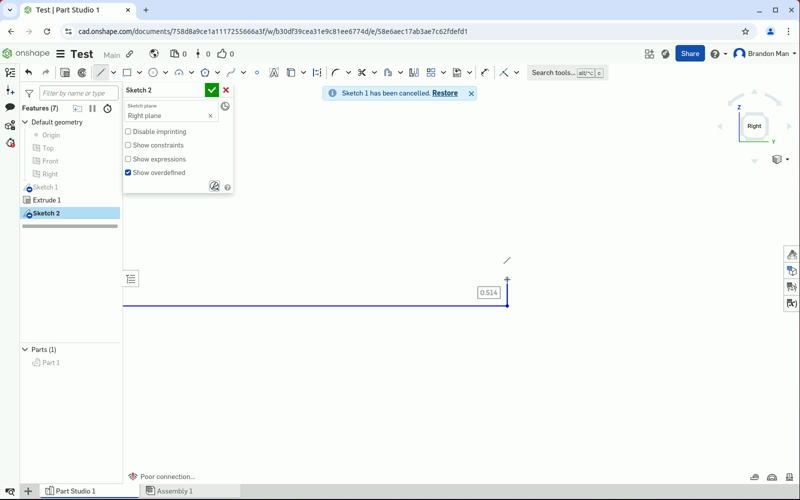
scroll(-6)
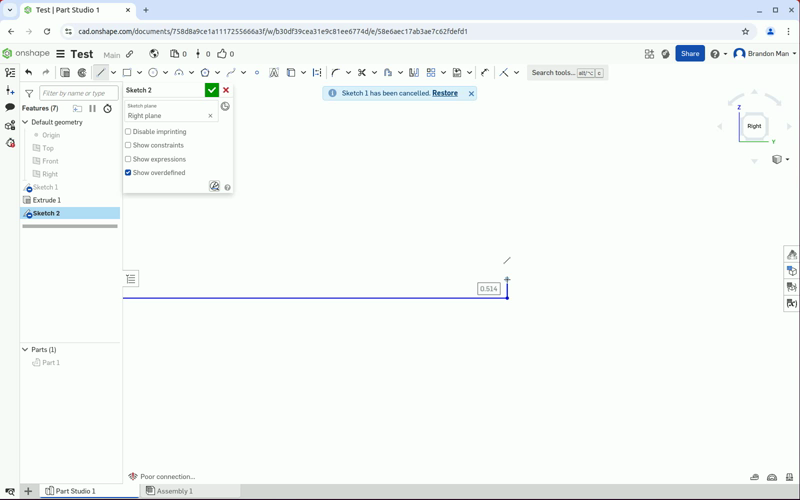
scroll(-6)
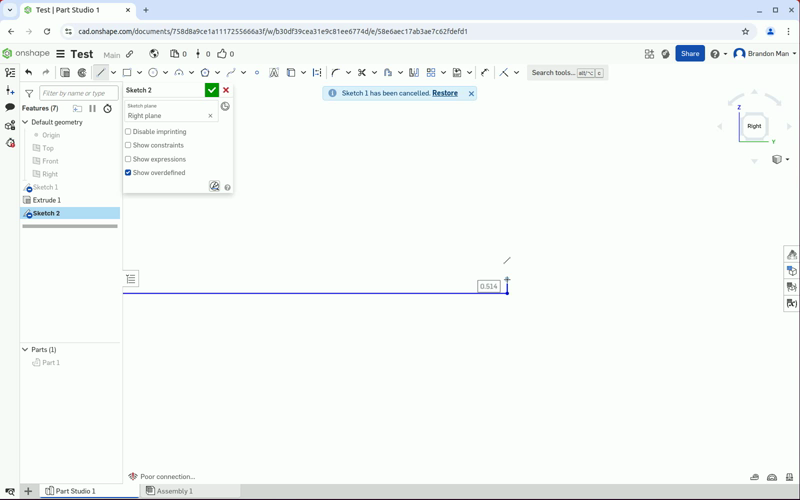
scroll(-6)
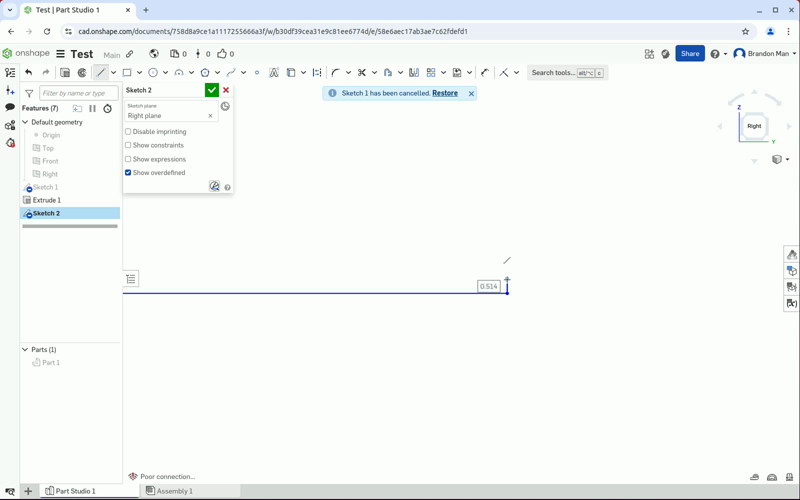
scroll(-6)
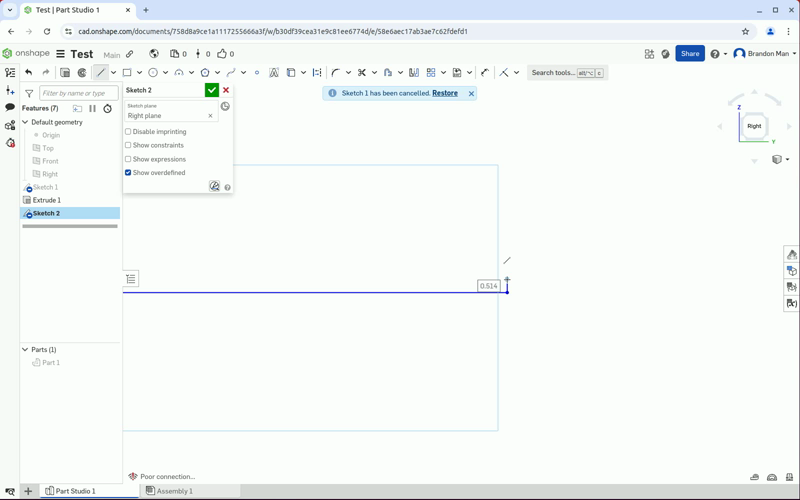
scroll(-6)
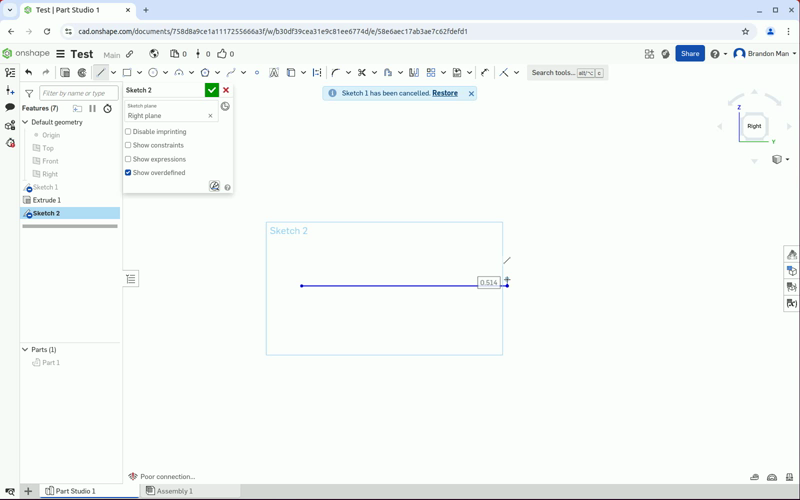
scroll(-6)
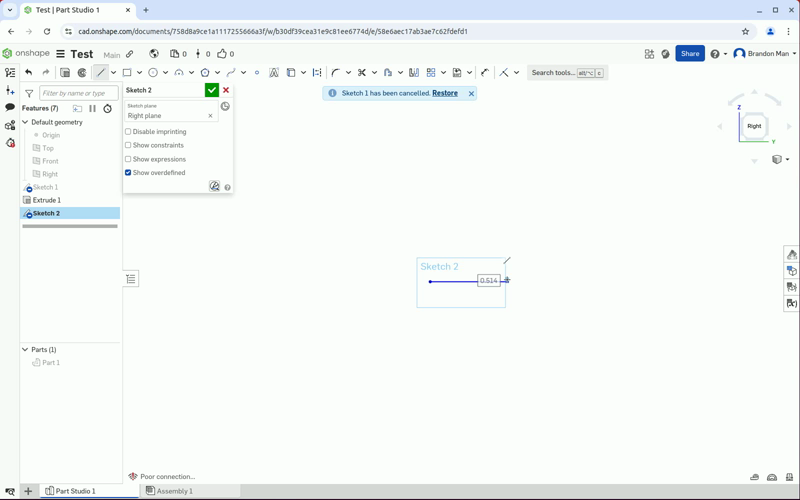
key_up(shift)
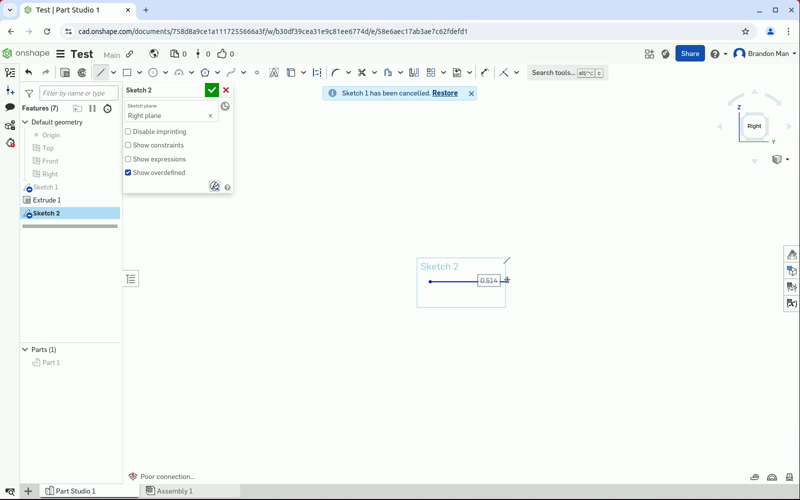
key_down(shift)
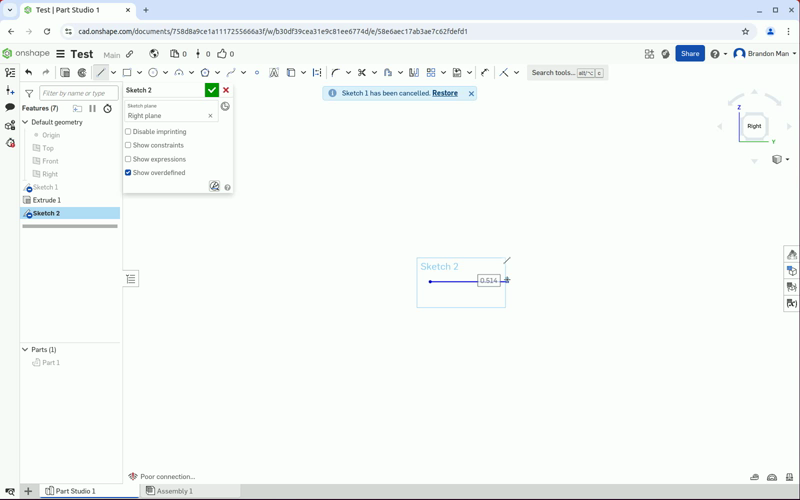
mouse_move(537, 279)
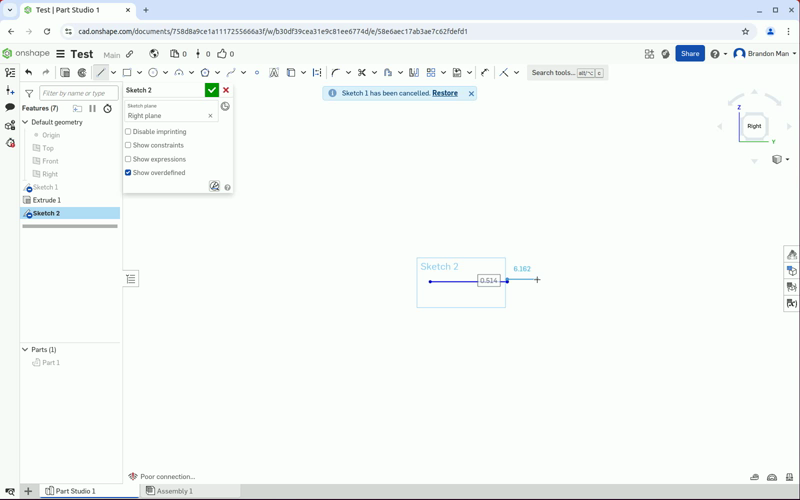
mouse_move(504, 279)
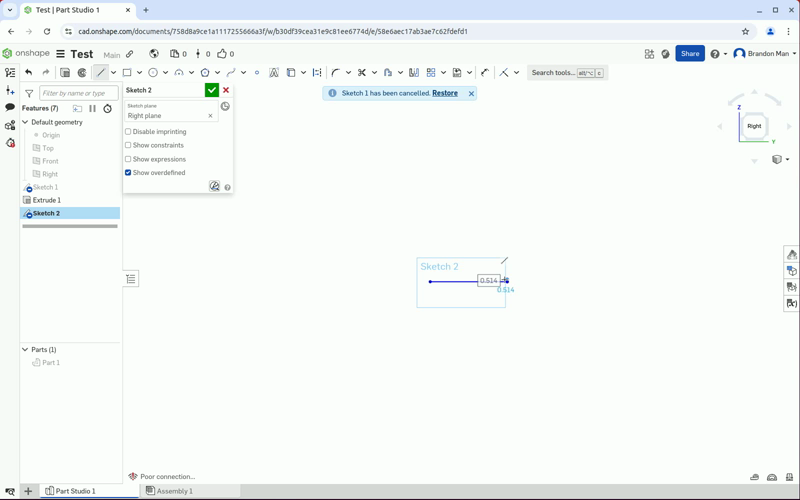
scroll(6)
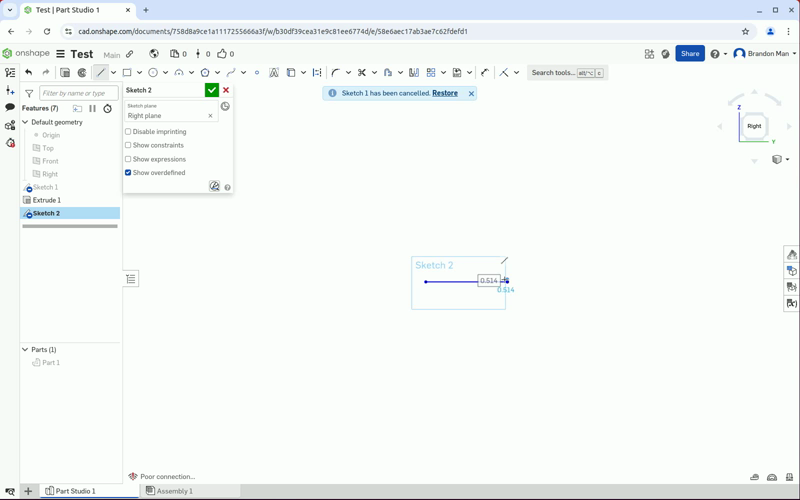
scroll(6)
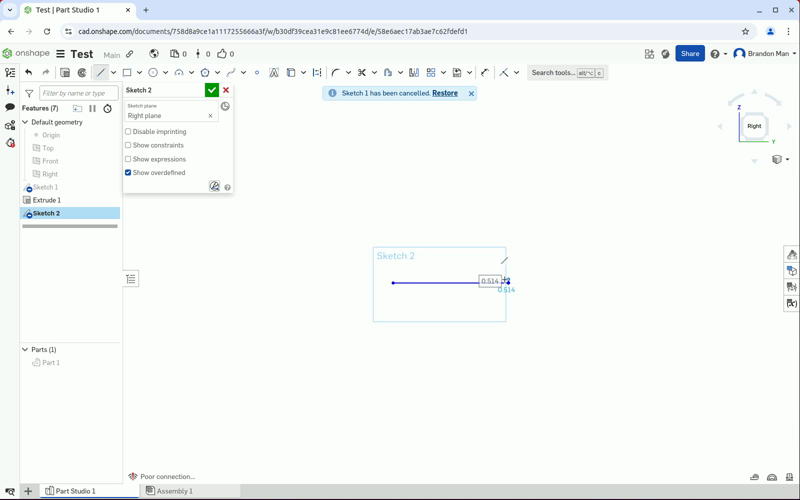
scroll(6)
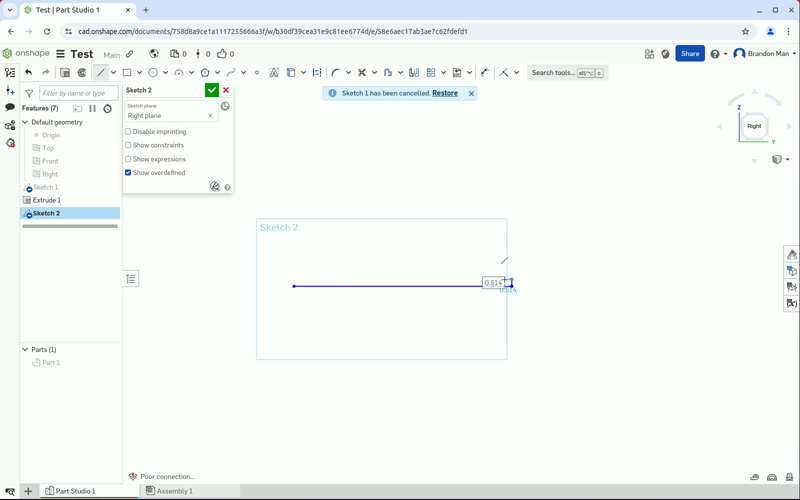
scroll(6)
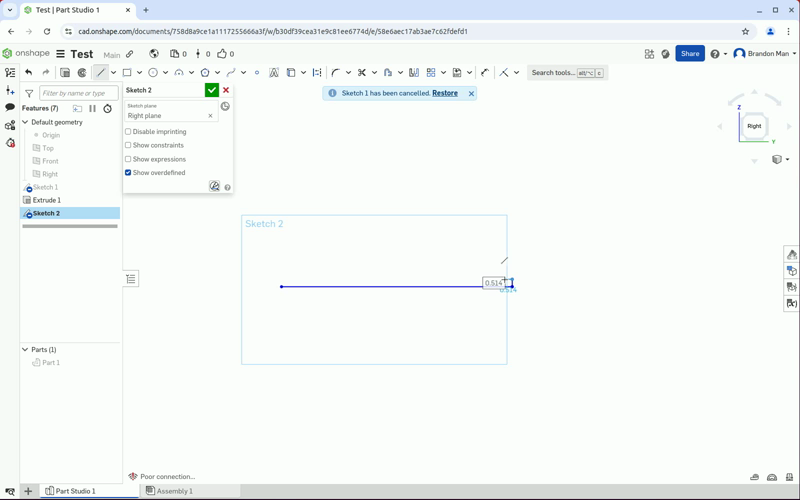
scroll(6)
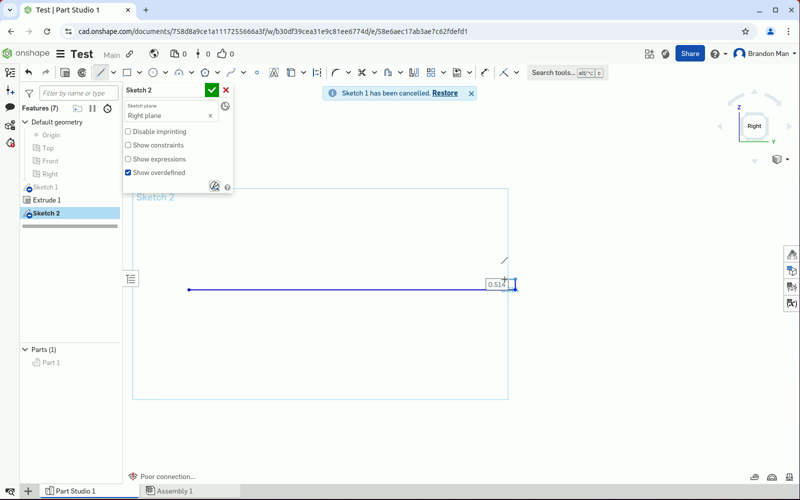
scroll(6)
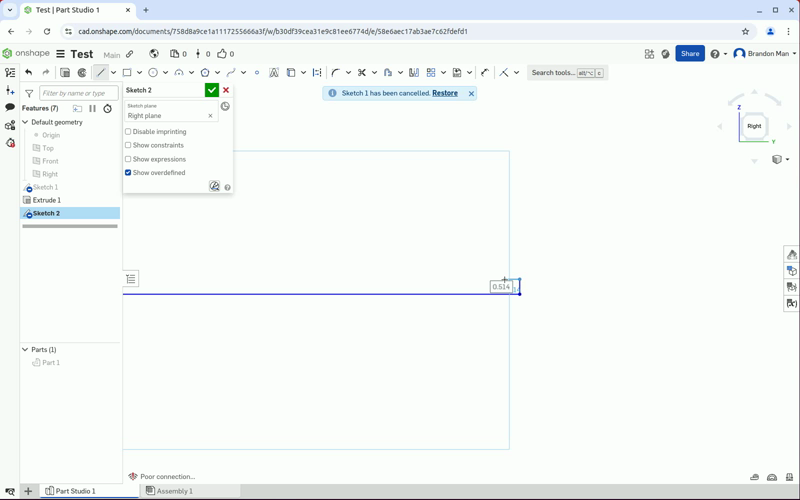
scroll(6)
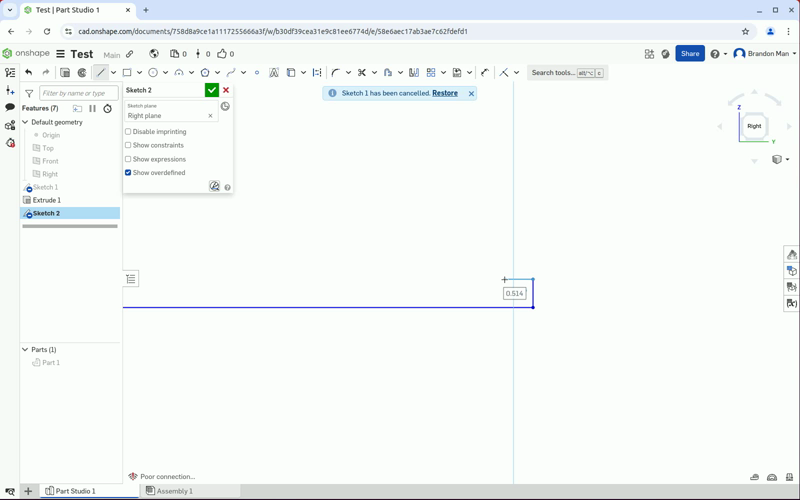
click(504, 279)
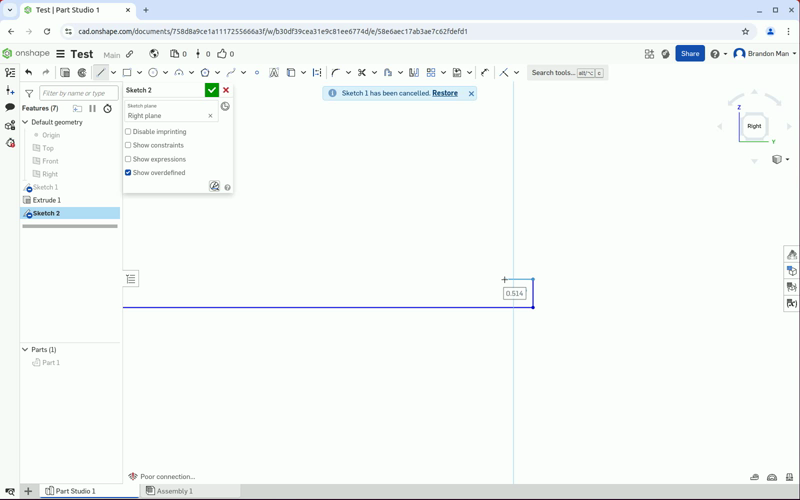
scroll(-6)
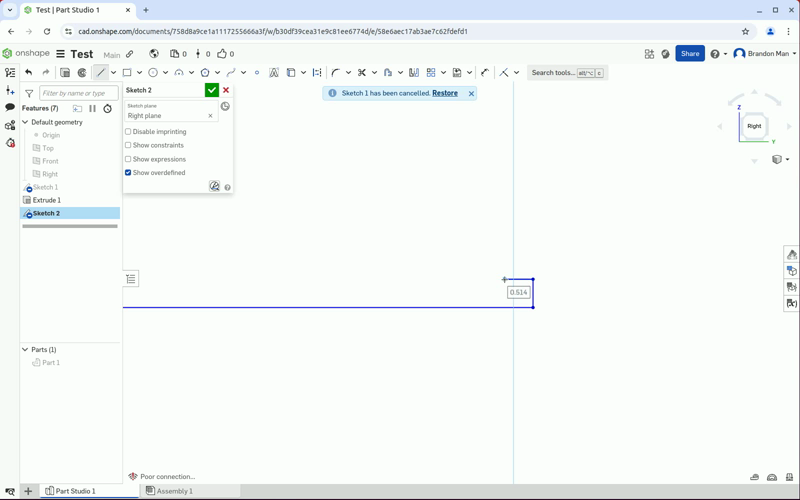
scroll(-6)
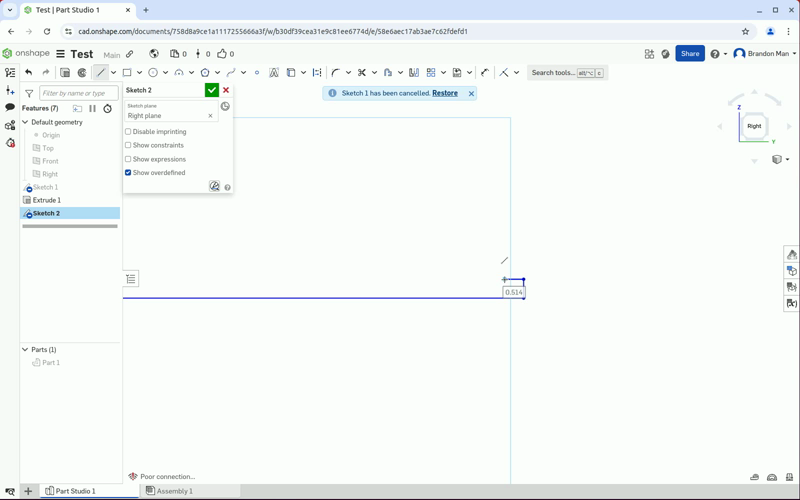
scroll(-6)
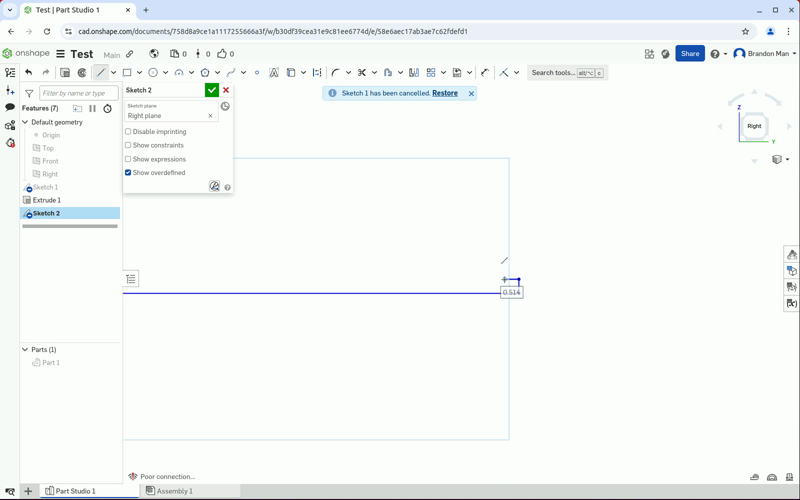
scroll(-6)
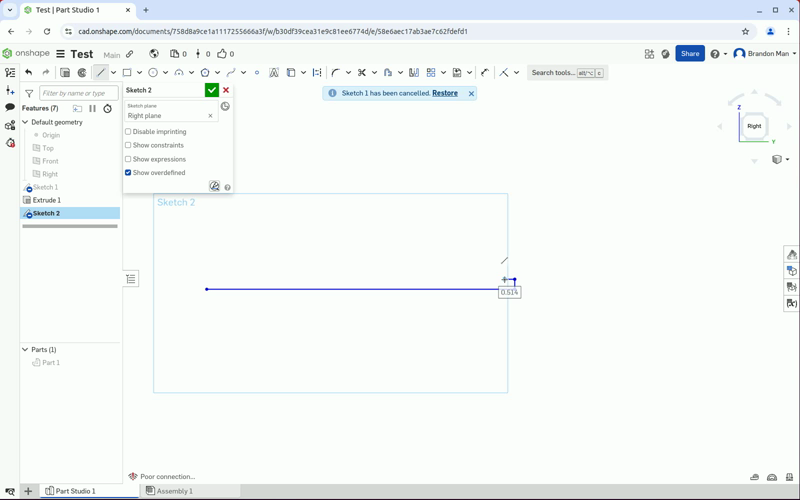
scroll(-6)
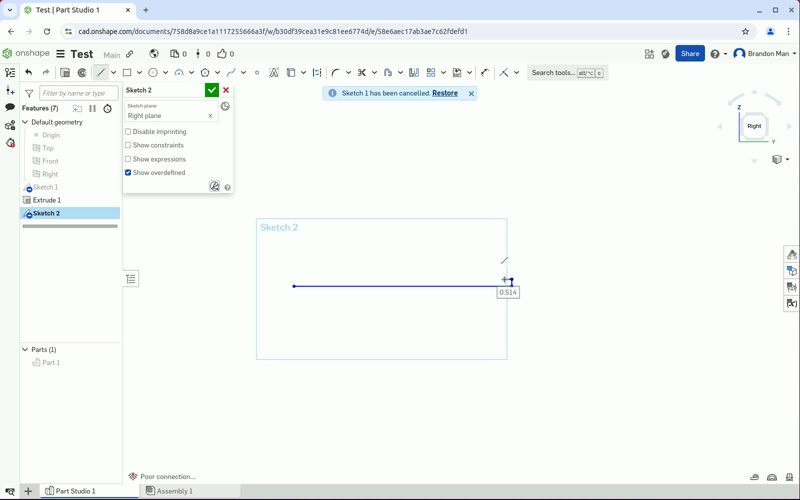
scroll(-6)
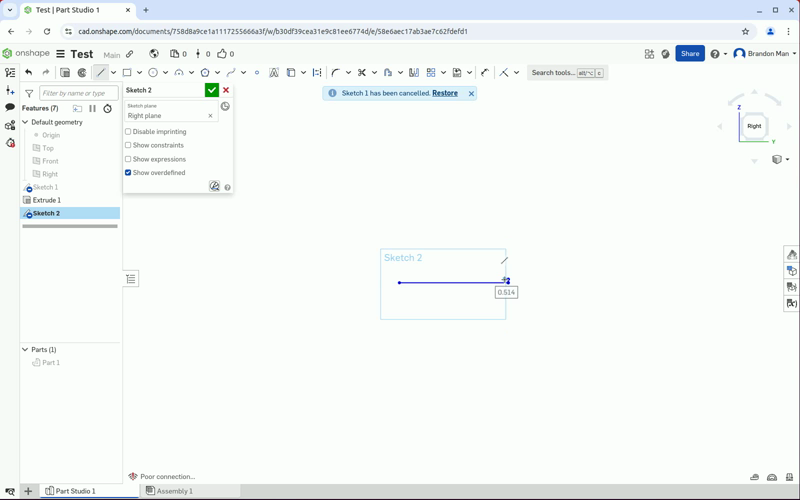
scroll(-6)
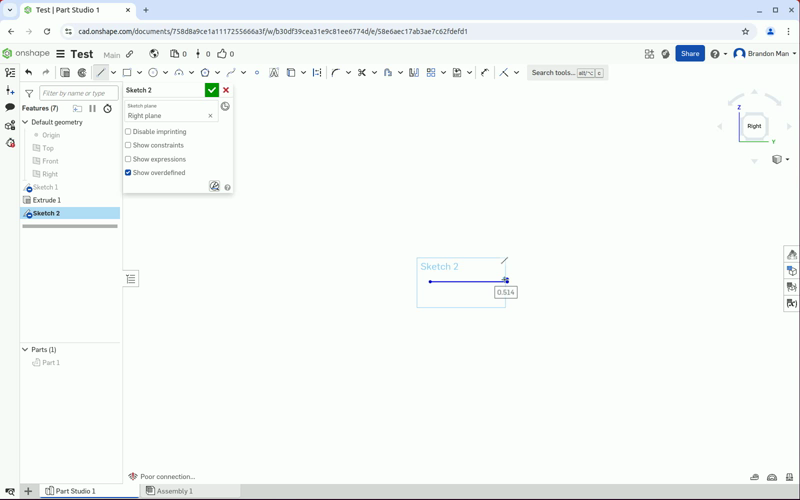
key_up(shift)
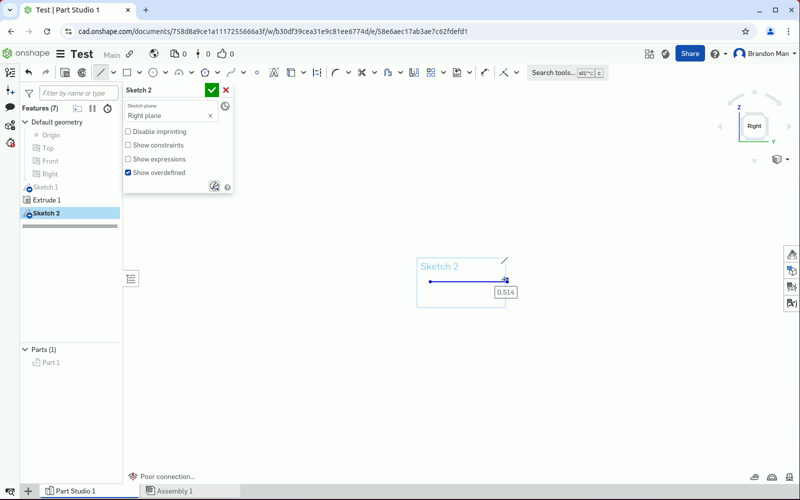
key_down(shift)
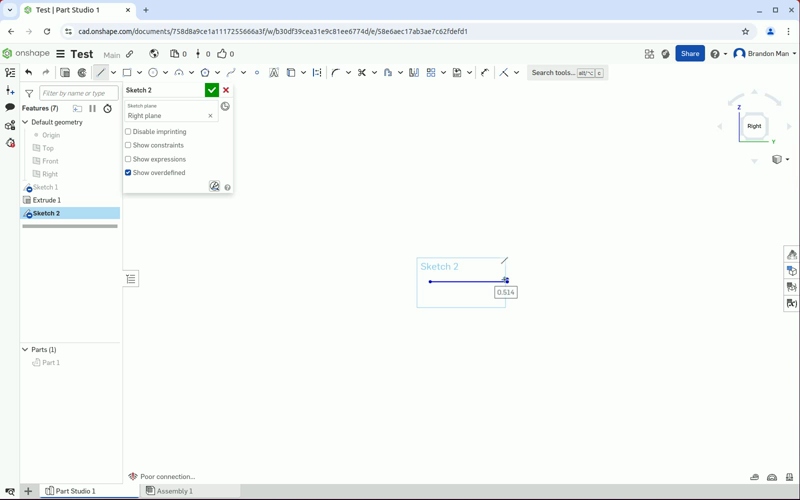
mouse_move(432, 279)
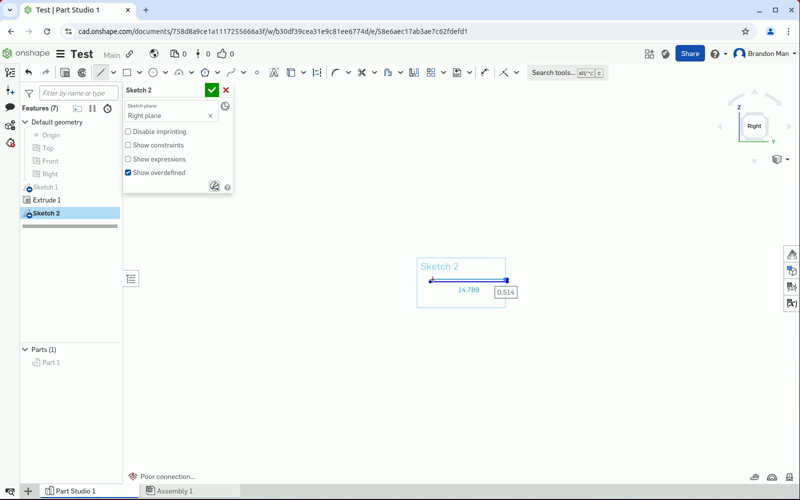
scroll(6)
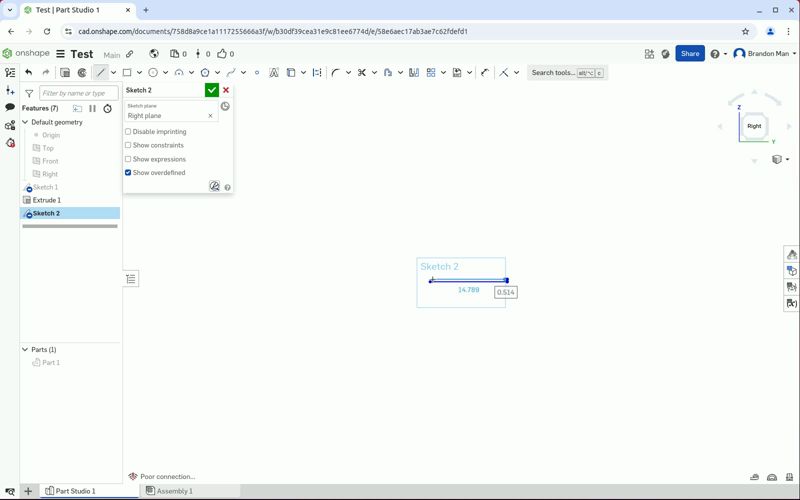
scroll(6)
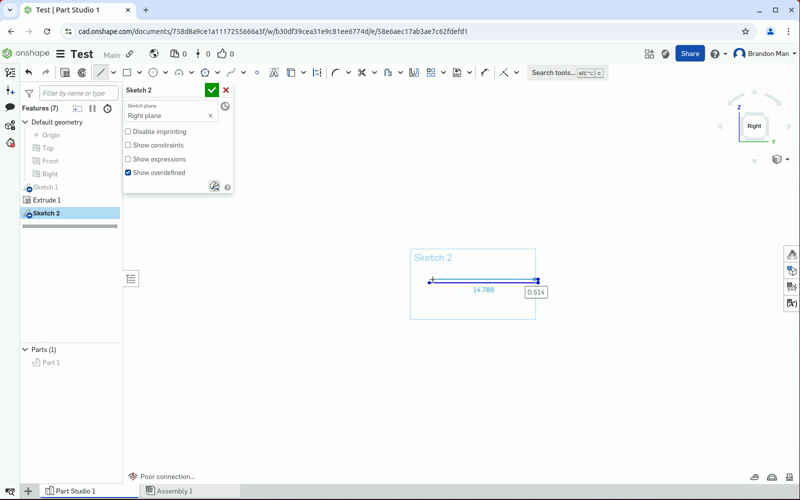
scroll(6)
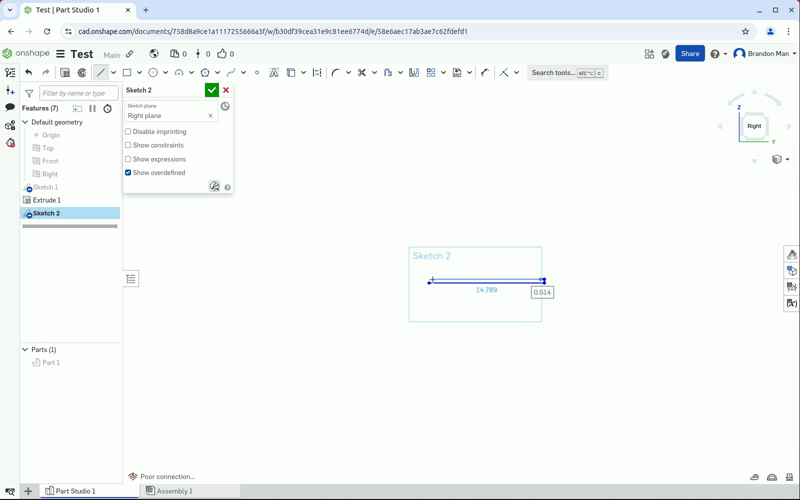
scroll(6)
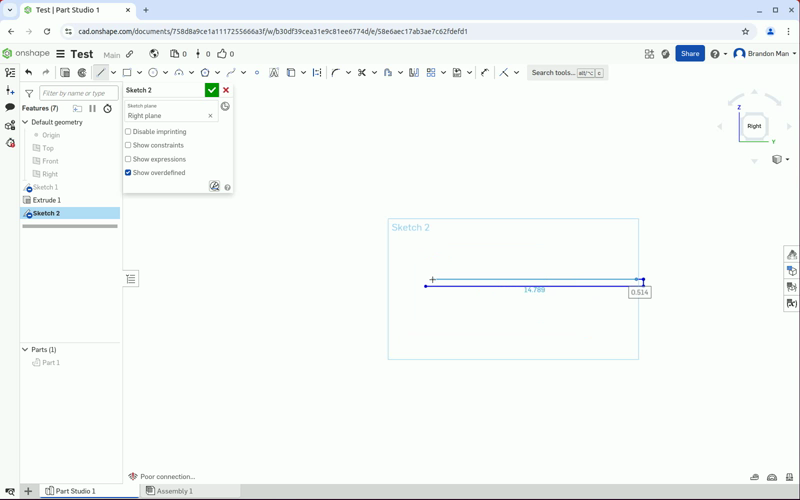
scroll(6)
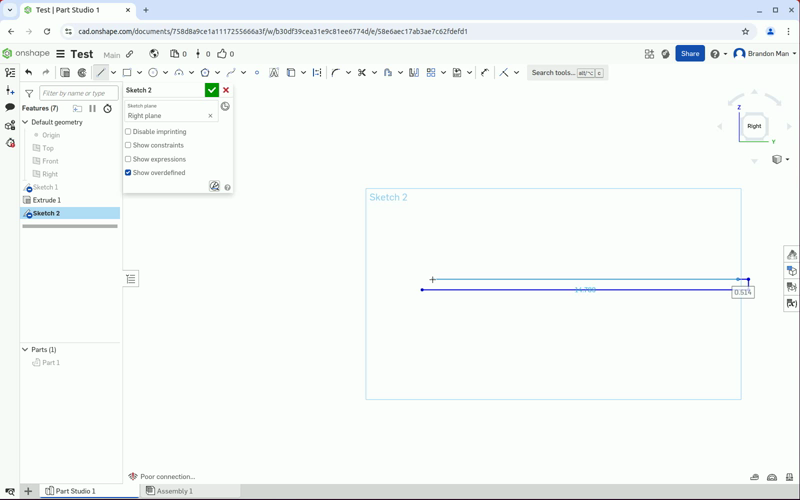
scroll(6)
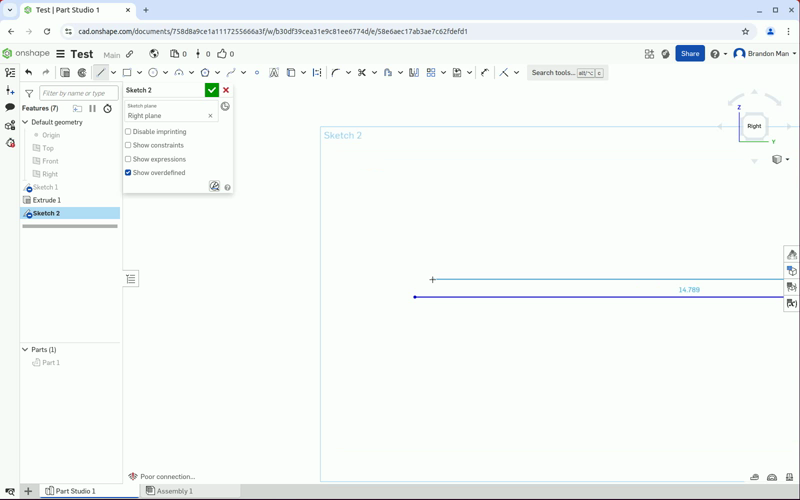
scroll(6)
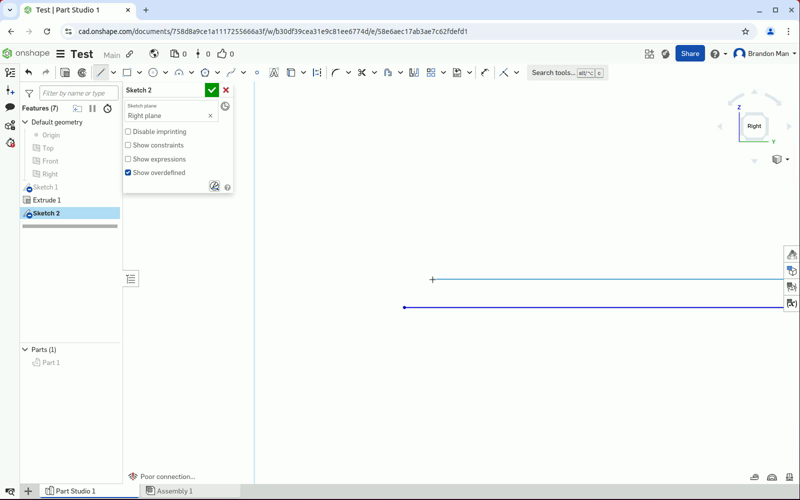
click(432, 279)
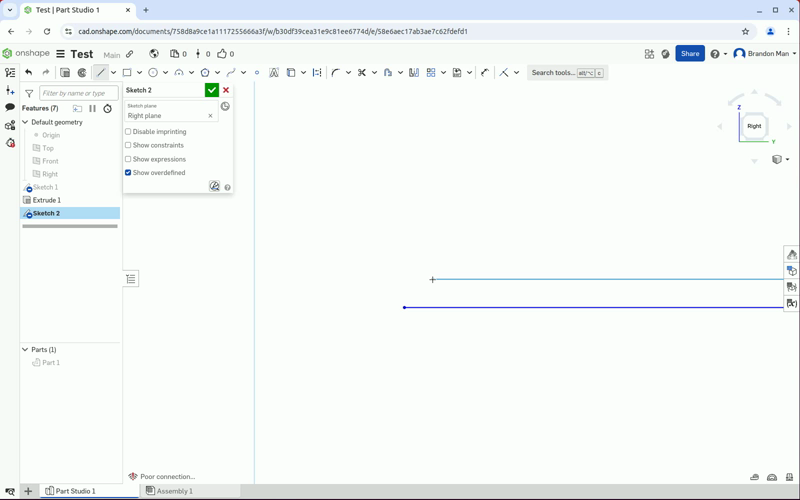
scroll(-6)
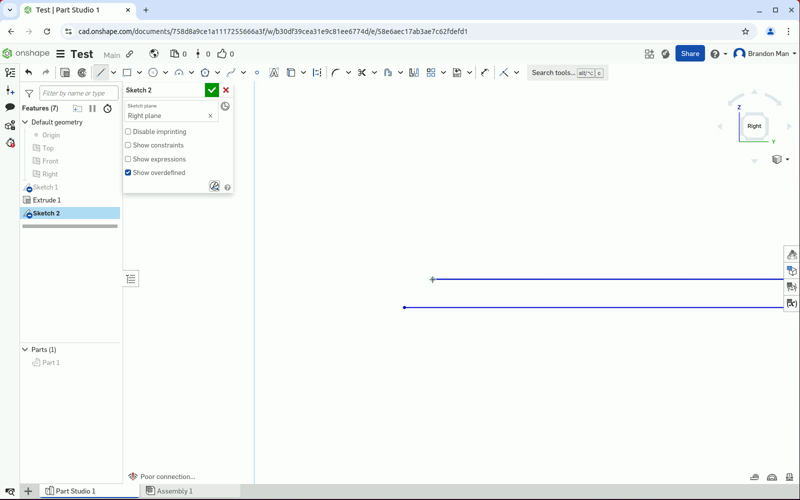
scroll(-6)
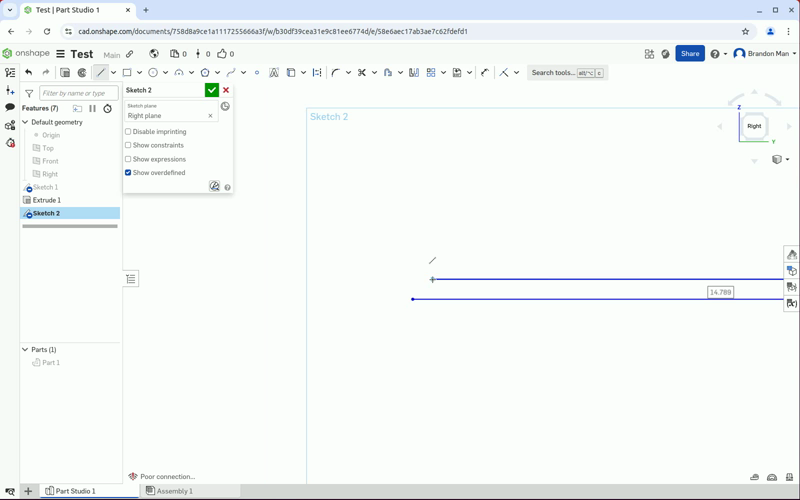
scroll(-6)
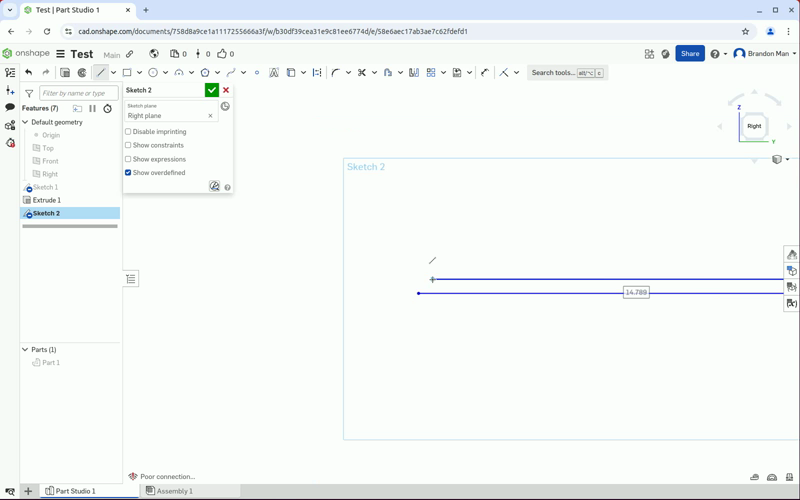
scroll(-6)
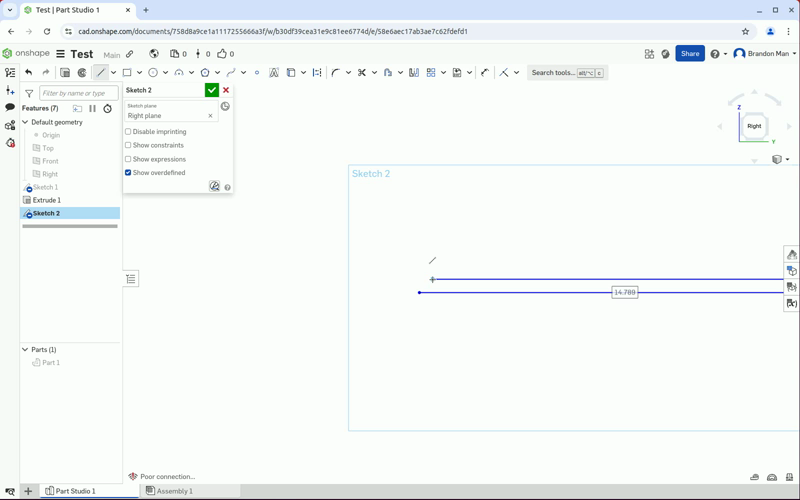
scroll(-6)
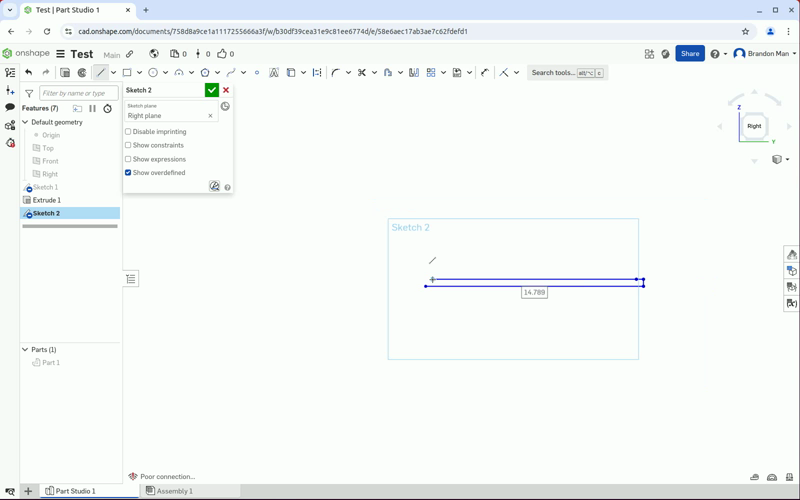
scroll(-6)
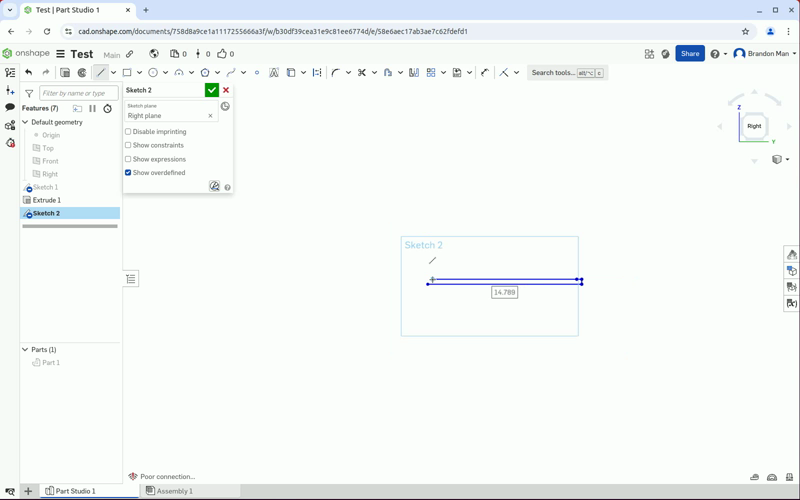
scroll(-6)
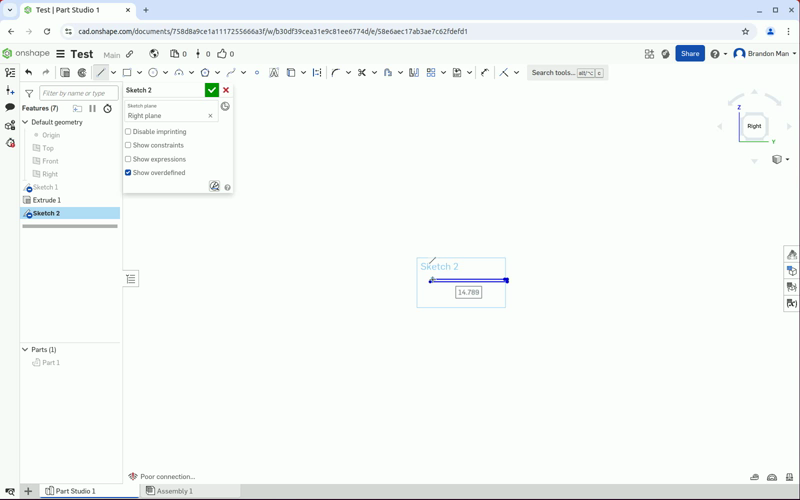
key_up(shift)
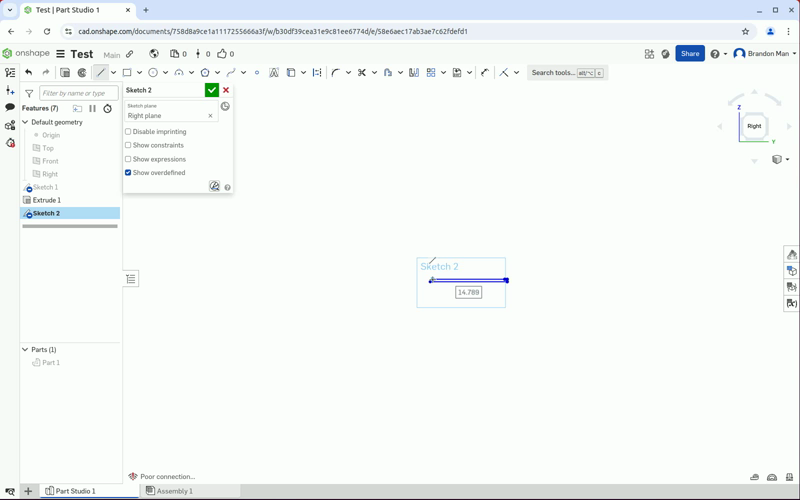
key_down(shift)
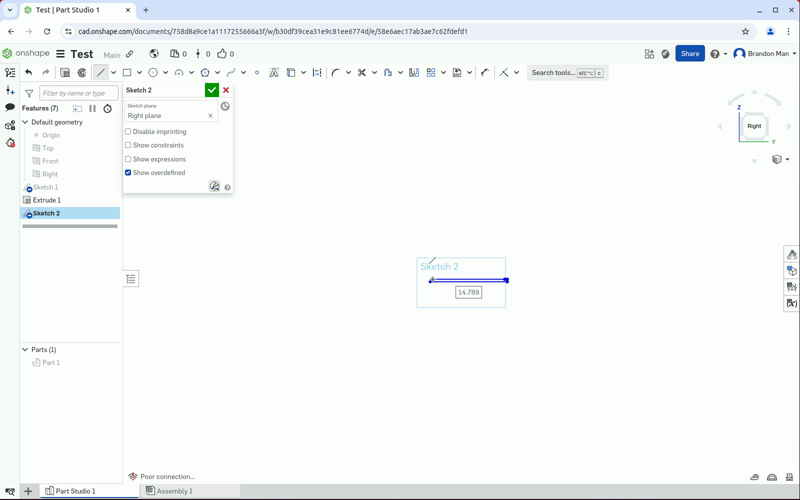
mouse_move(462, 279)
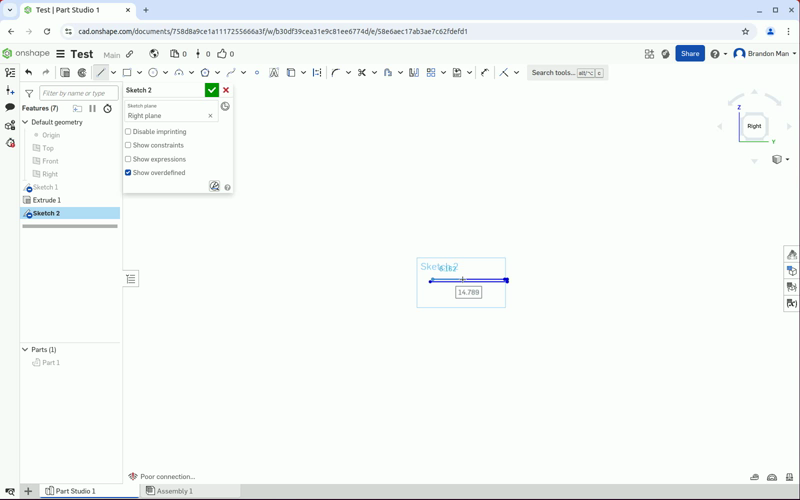
mouse_move(430, 279)
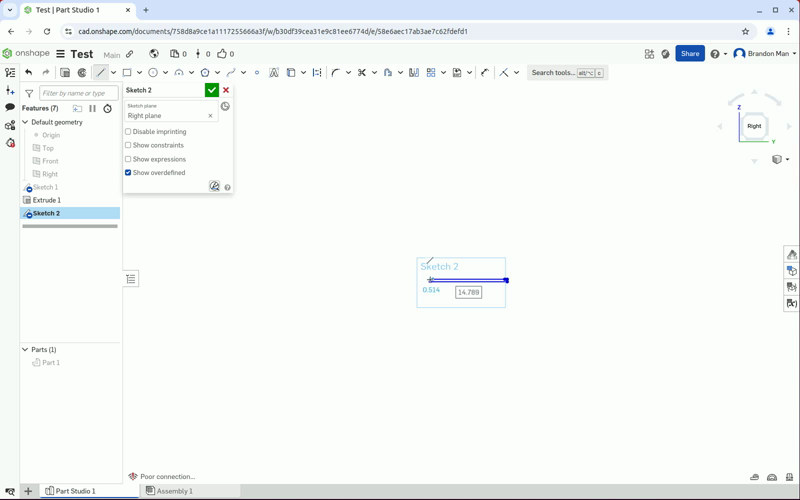
scroll(6)
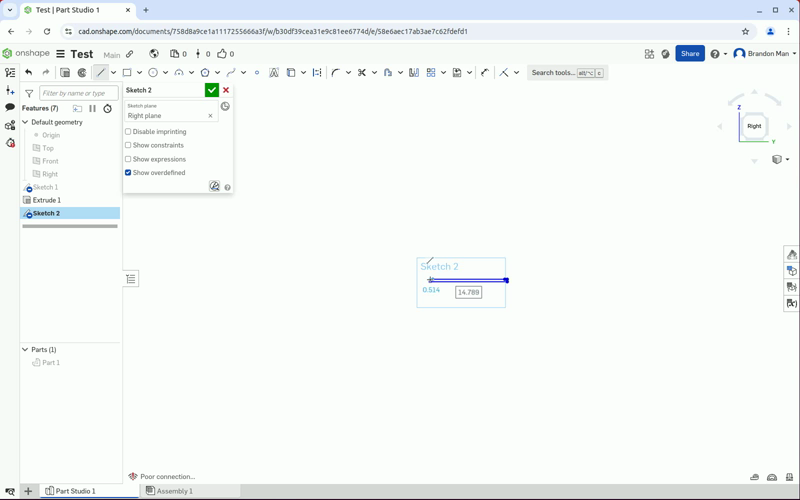
scroll(6)
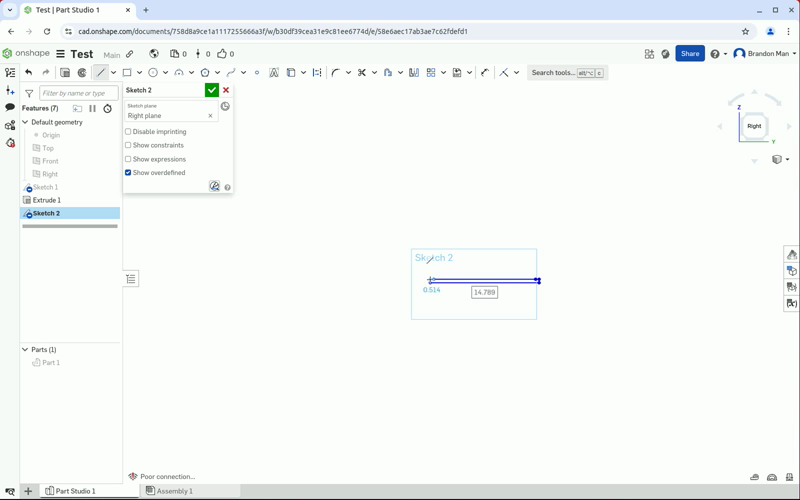
scroll(6)
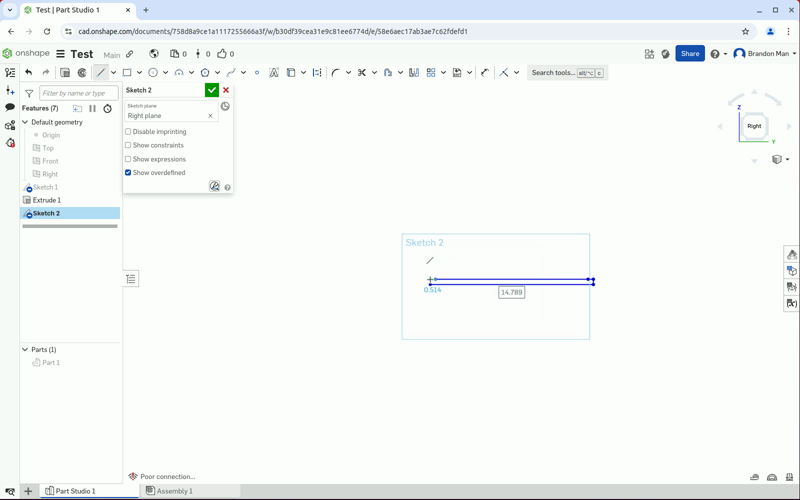
scroll(6)
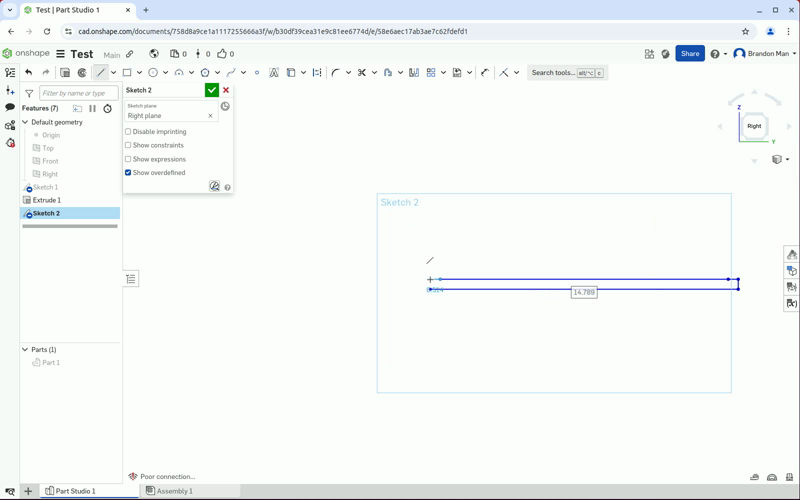
scroll(6)
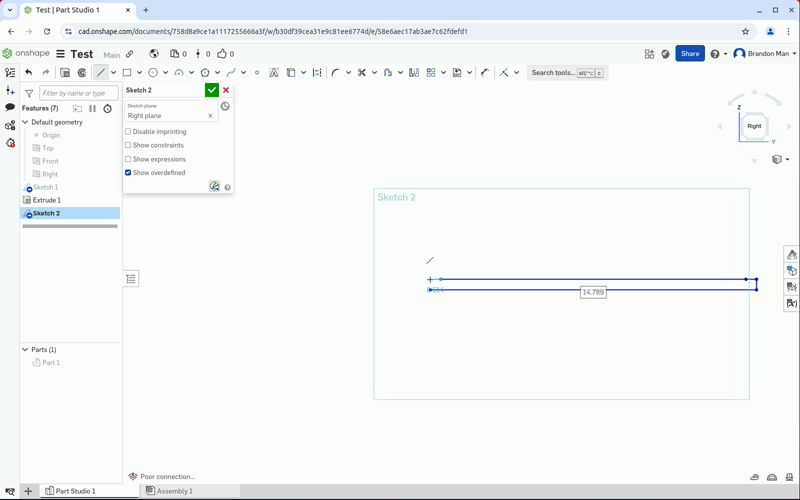
scroll(6)
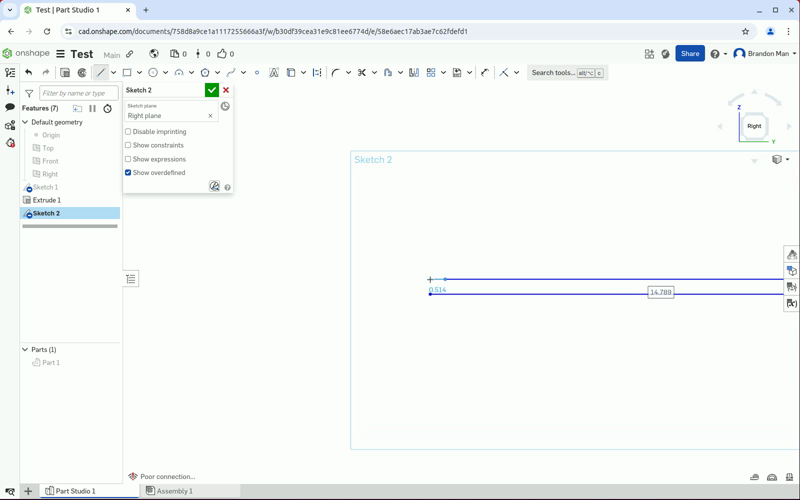
scroll(6)
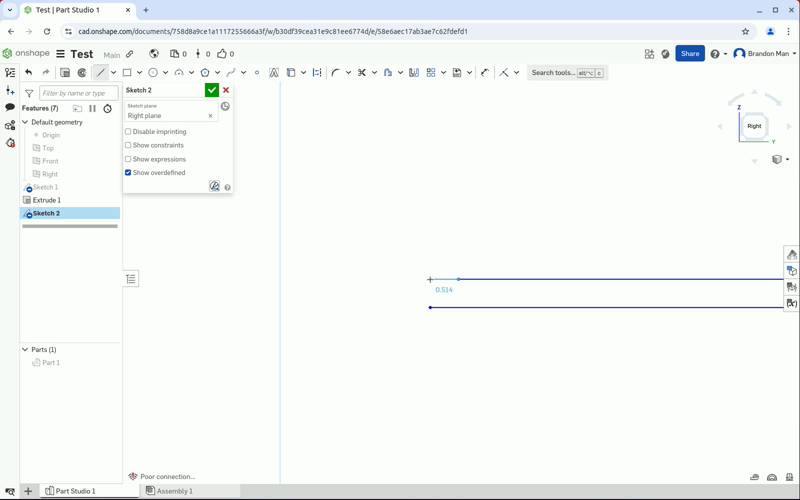
click(430, 279)
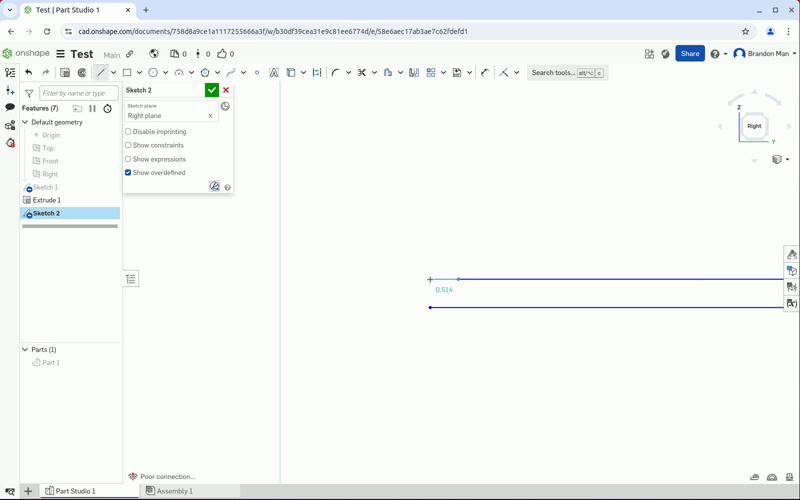
scroll(-6)
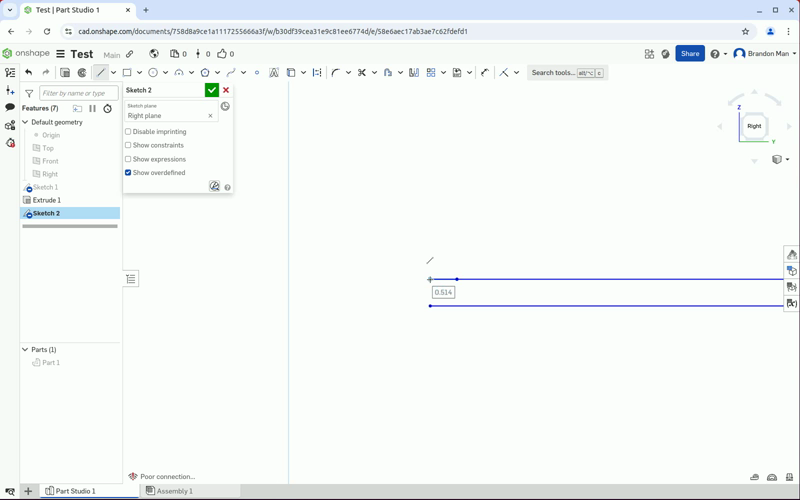
scroll(-6)
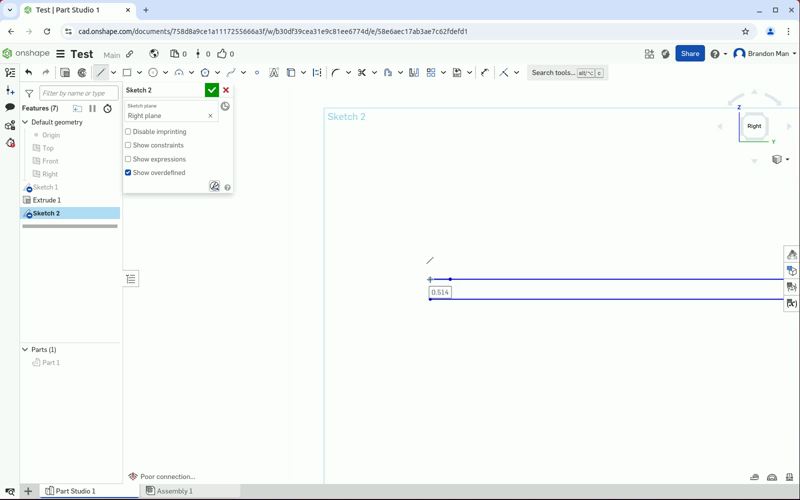
scroll(-6)
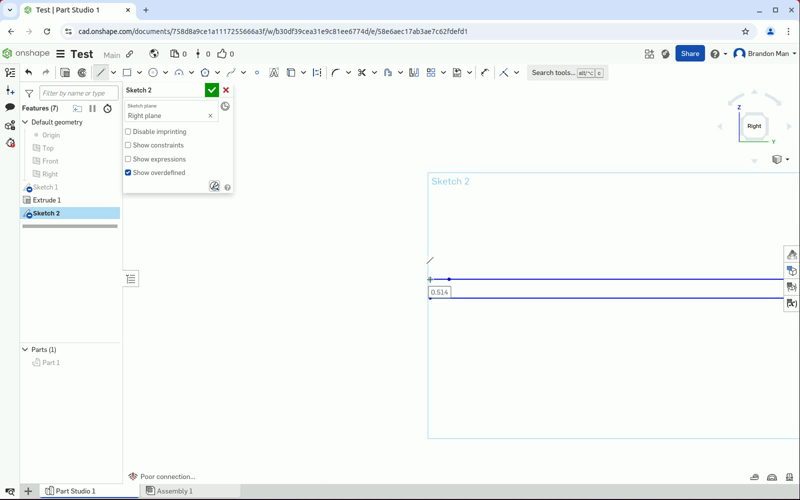
scroll(-6)
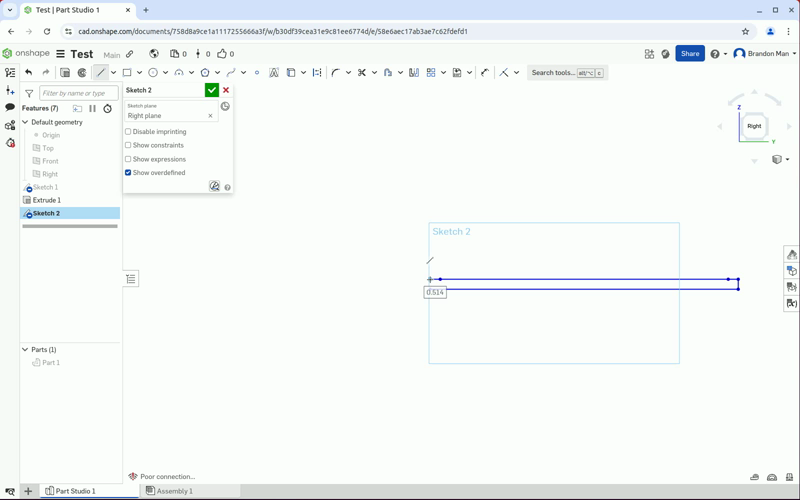
scroll(-6)
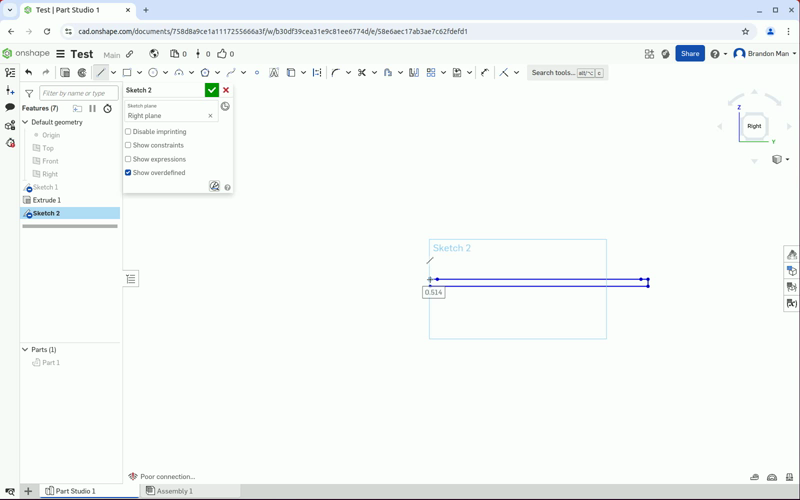
scroll(-6)
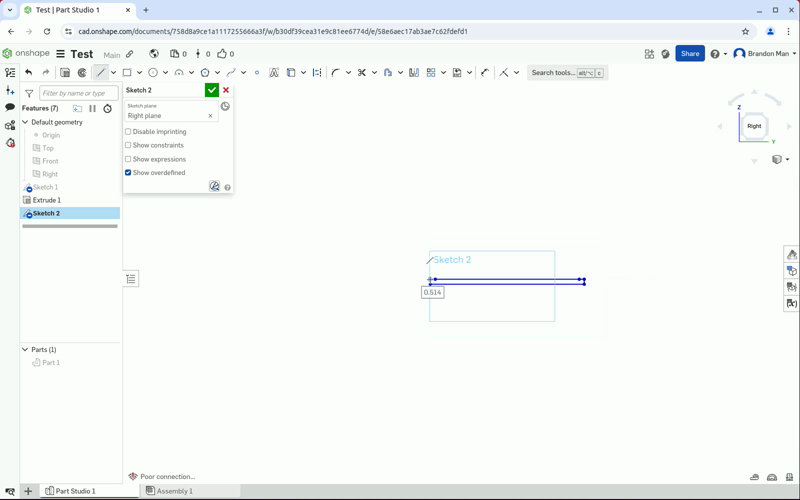
scroll(-6)
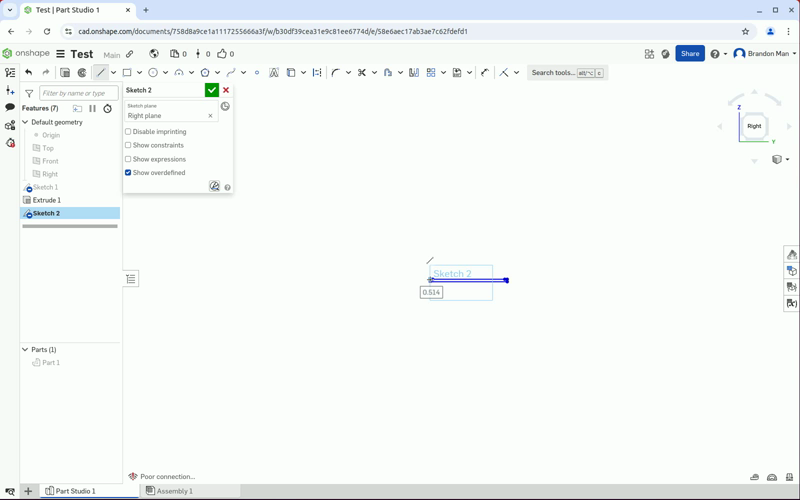
key_up(shift)
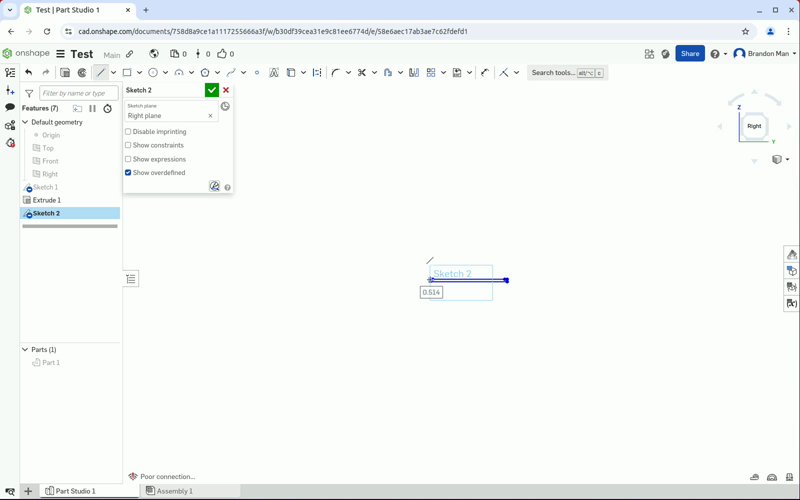
mouse_move(460, 279)
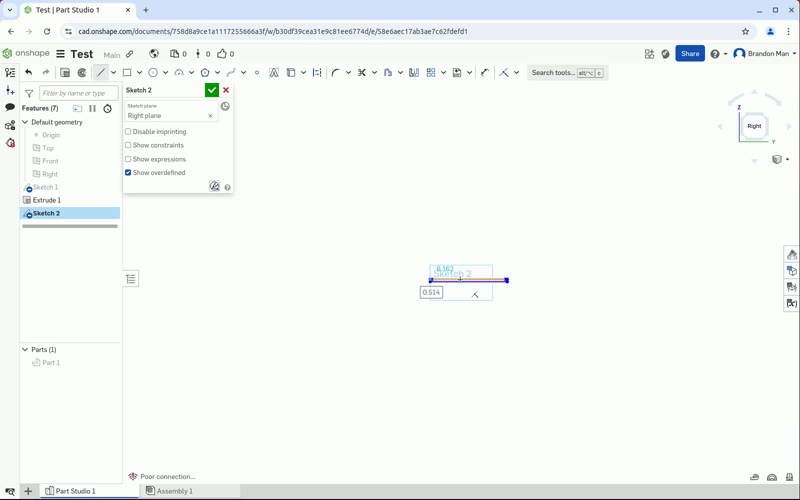
key_down(shift)
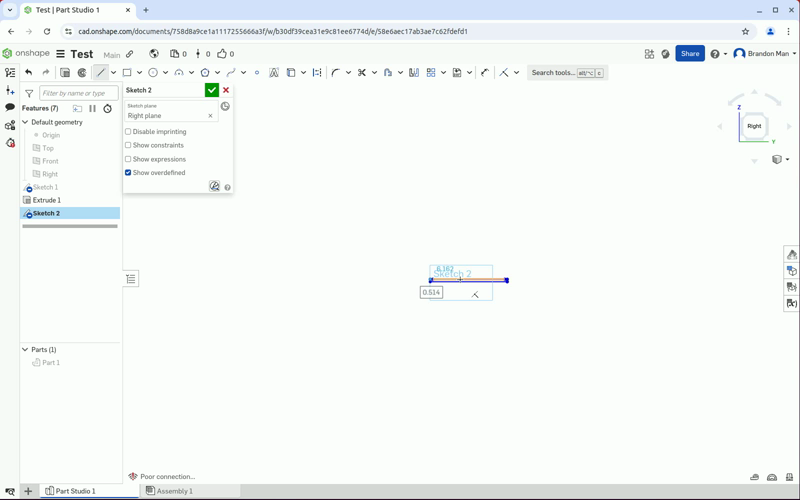
mouse_move(430, 281)
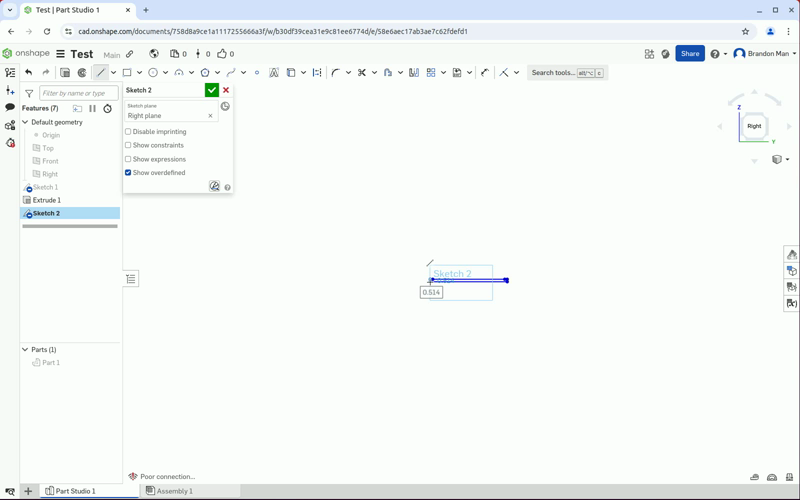
scroll(6)
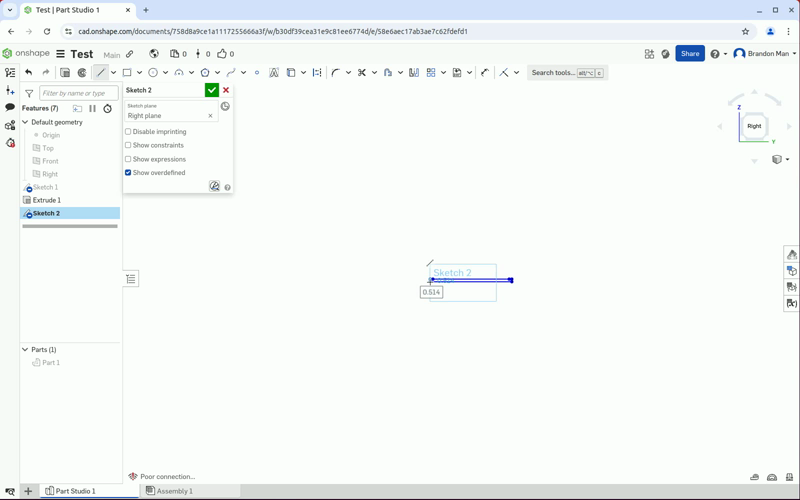
scroll(6)
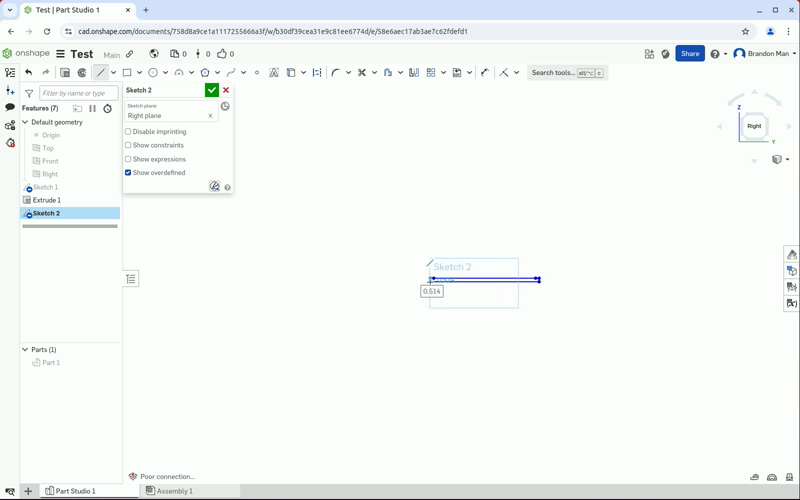
scroll(6)
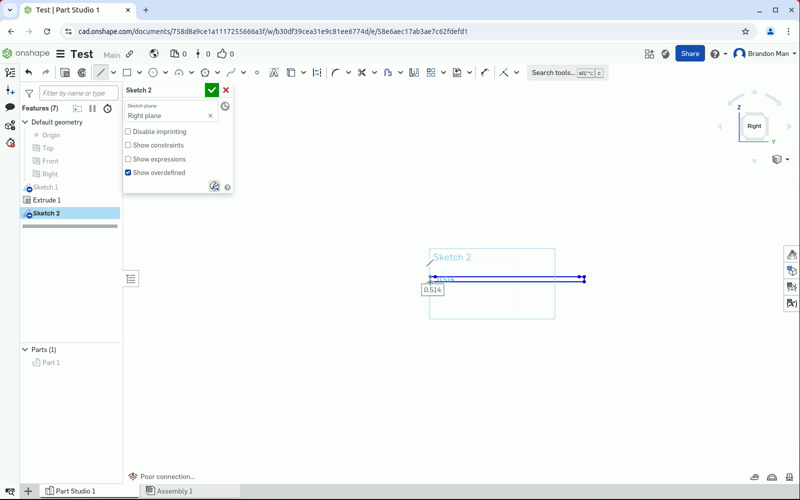
scroll(6)
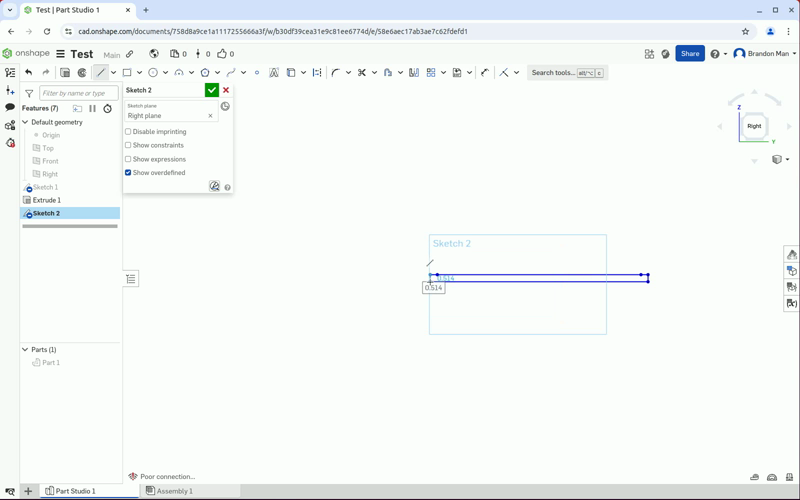
scroll(6)
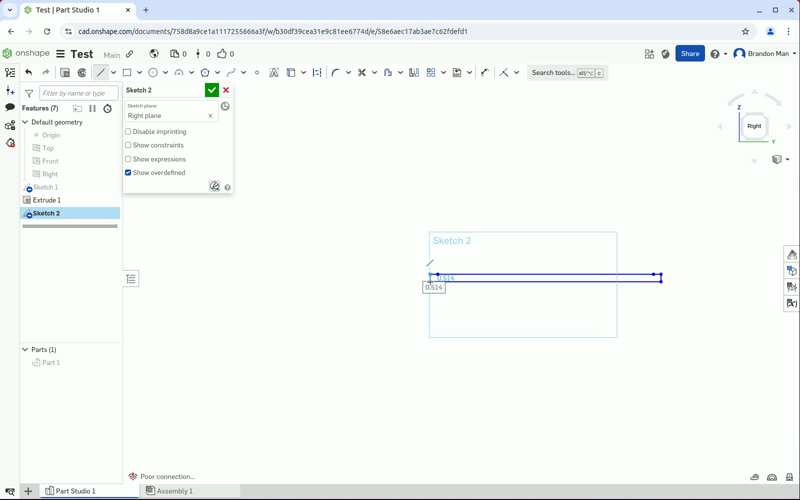
scroll(6)
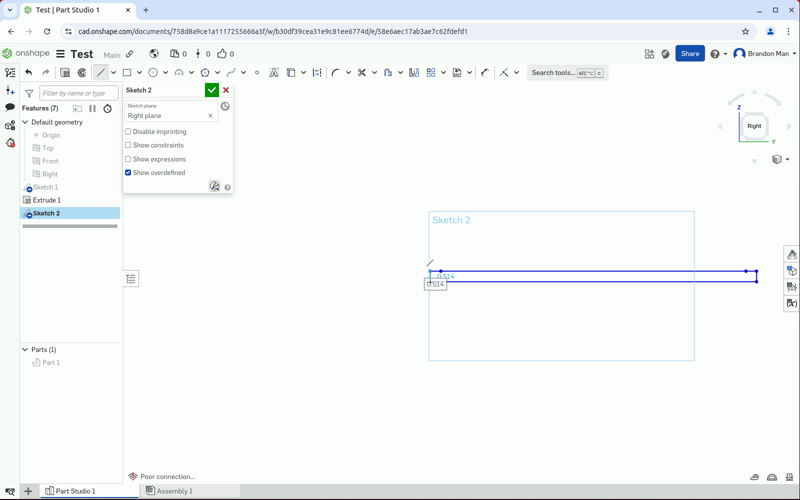
scroll(6)
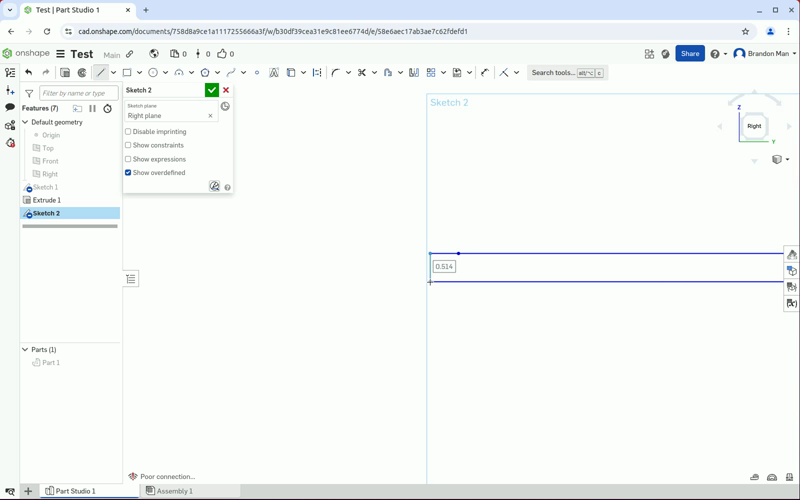
key_up(shift)
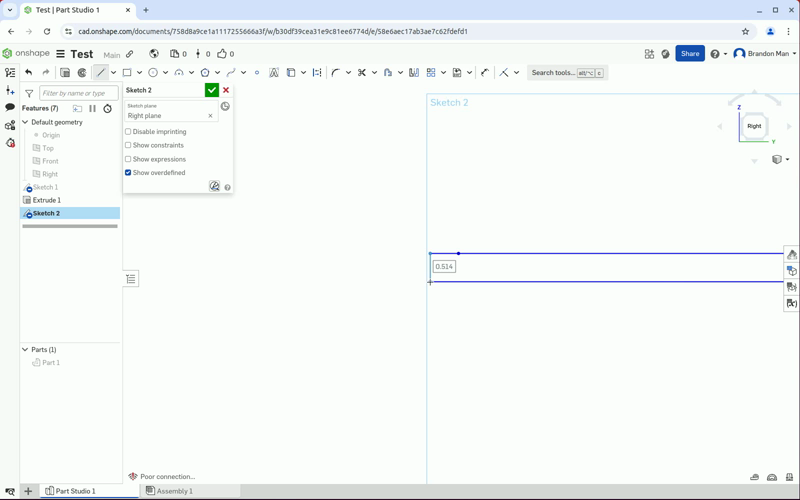
click(430, 281)
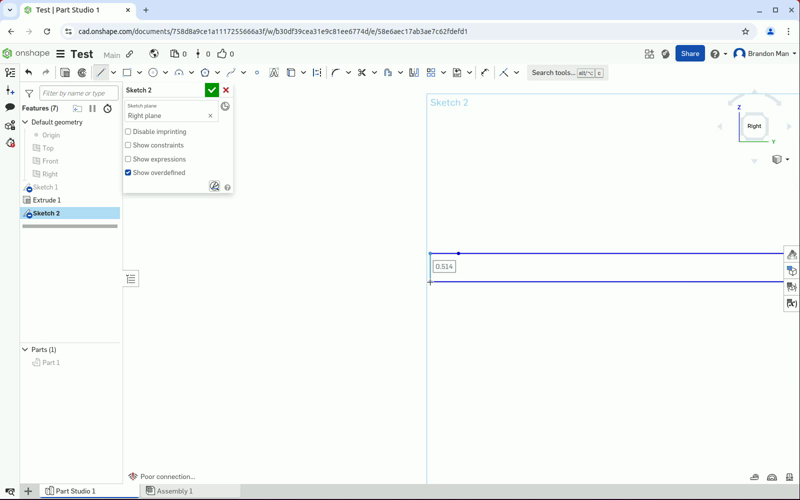
scroll(-6)
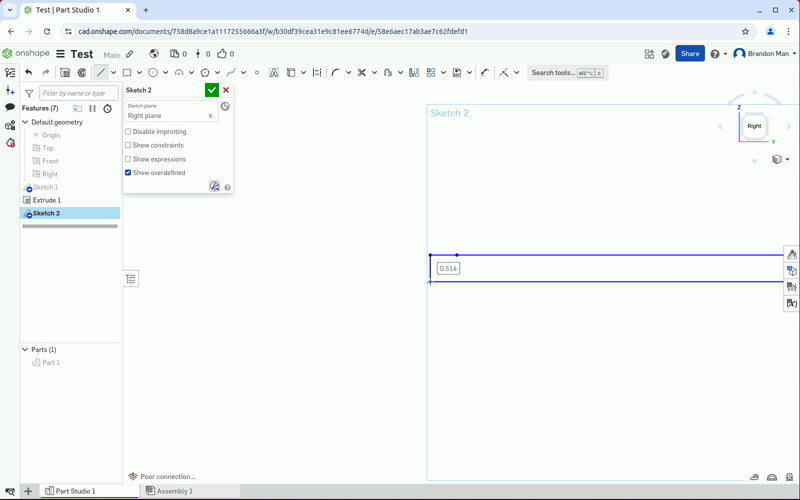
scroll(-6)
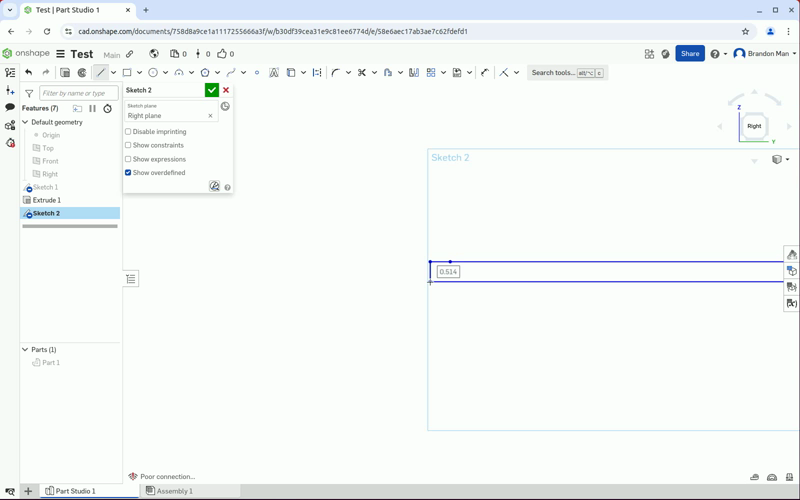
scroll(-6)
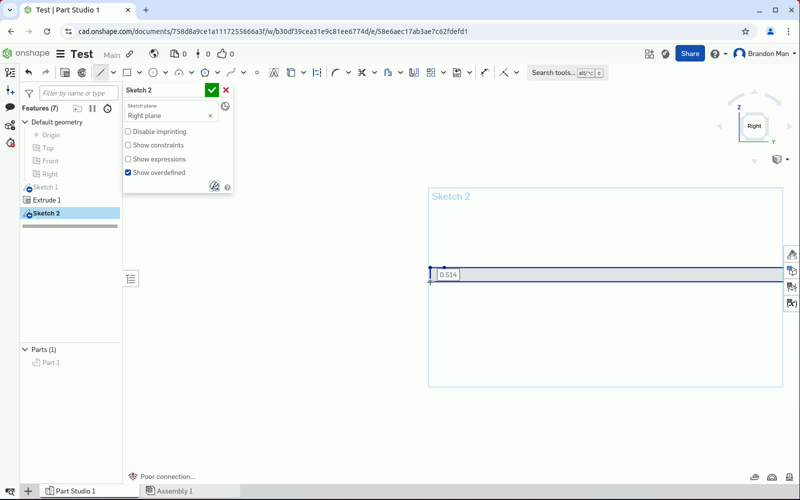
scroll(-6)
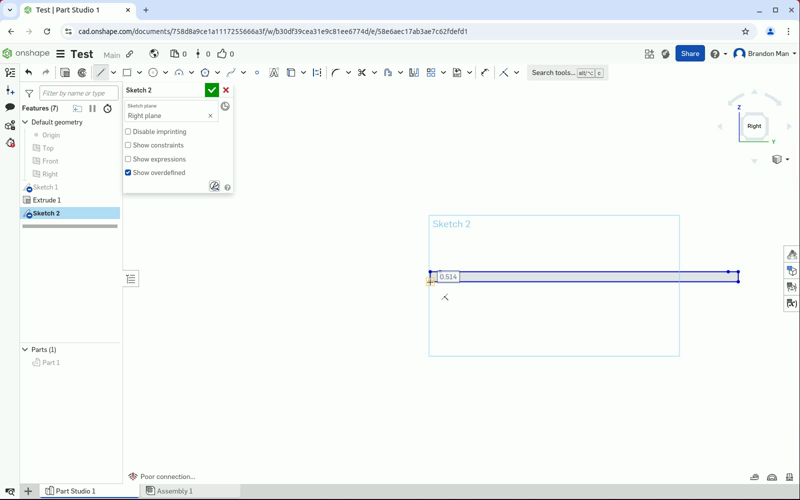
scroll(-6)
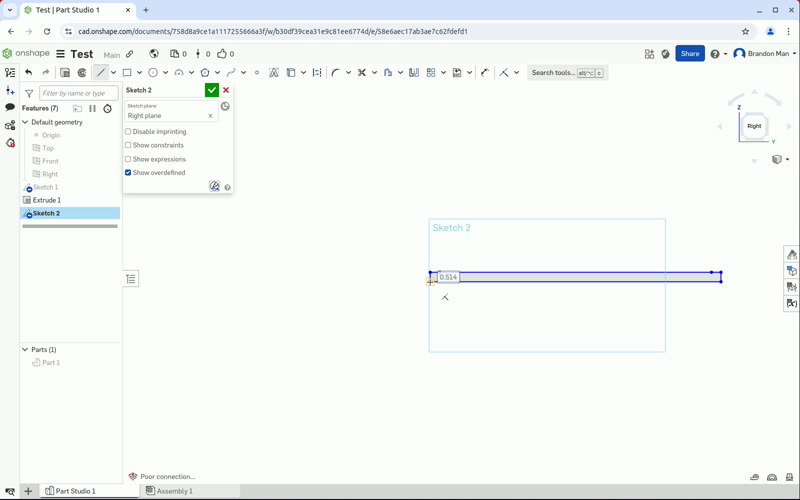
scroll(-6)
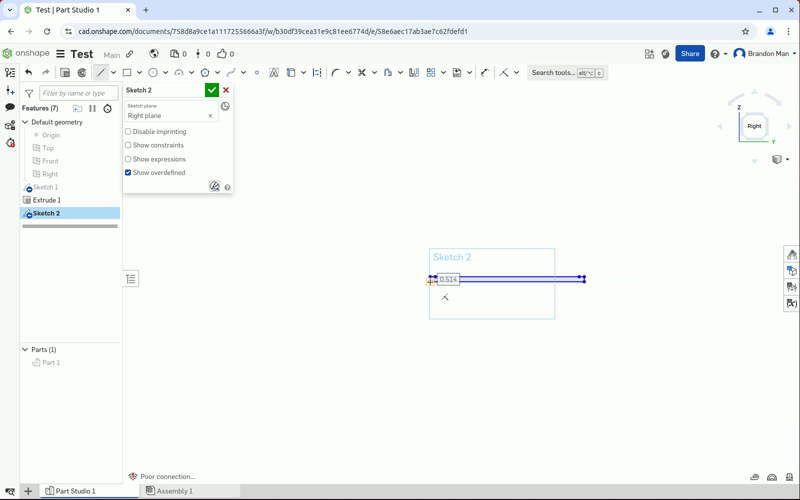
scroll(-6)
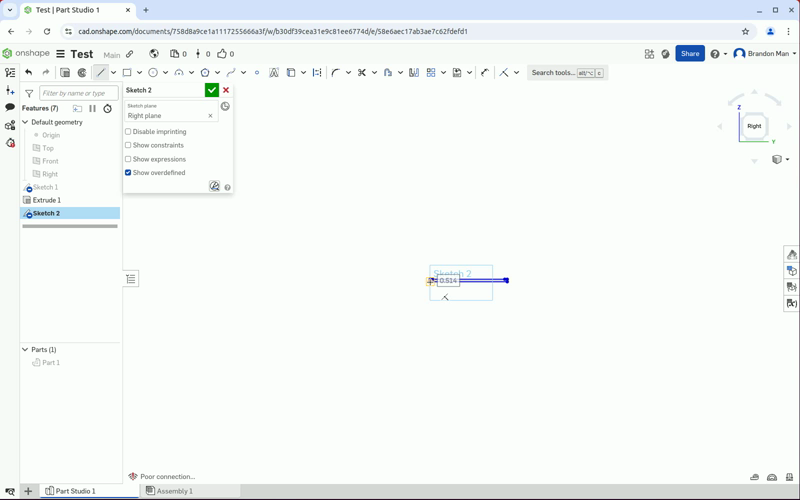
key(esc)
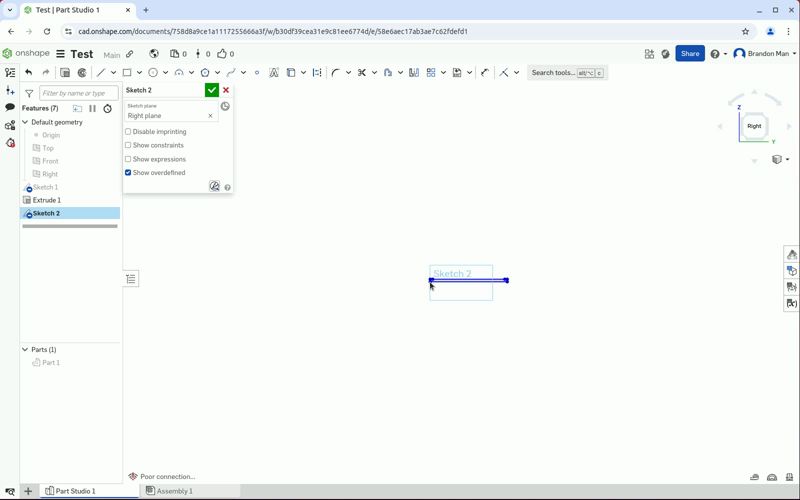
mouse_move(463, 281)
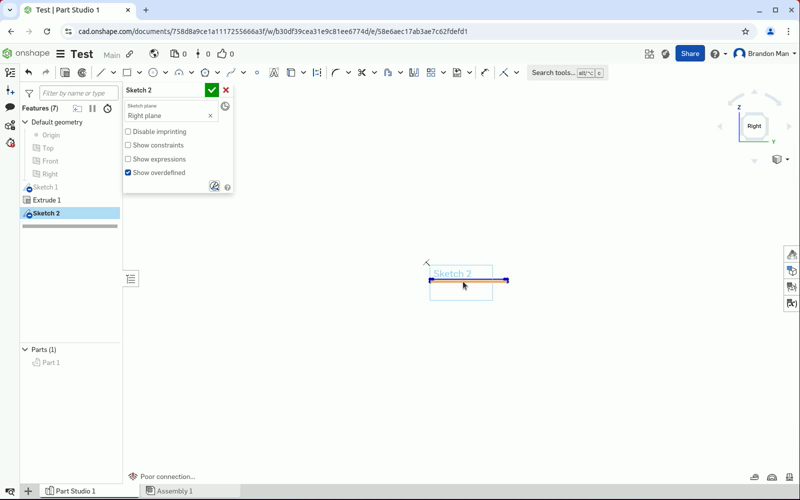
scroll(6)
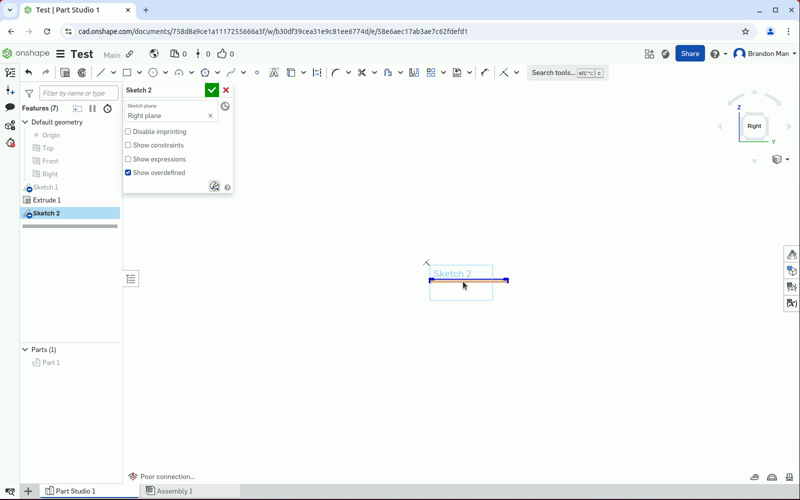
scroll(6)
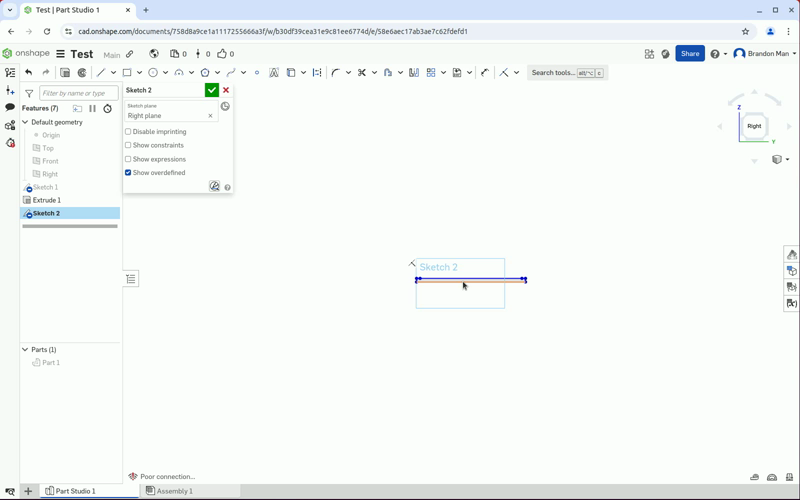
scroll(6)
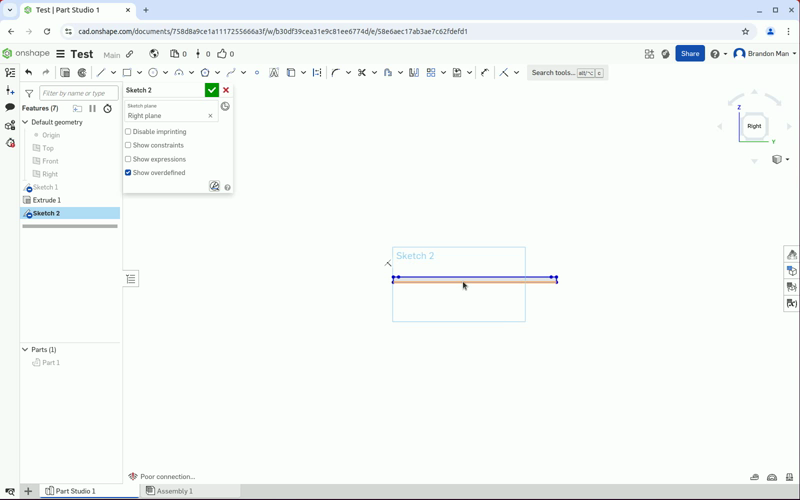
scroll(6)
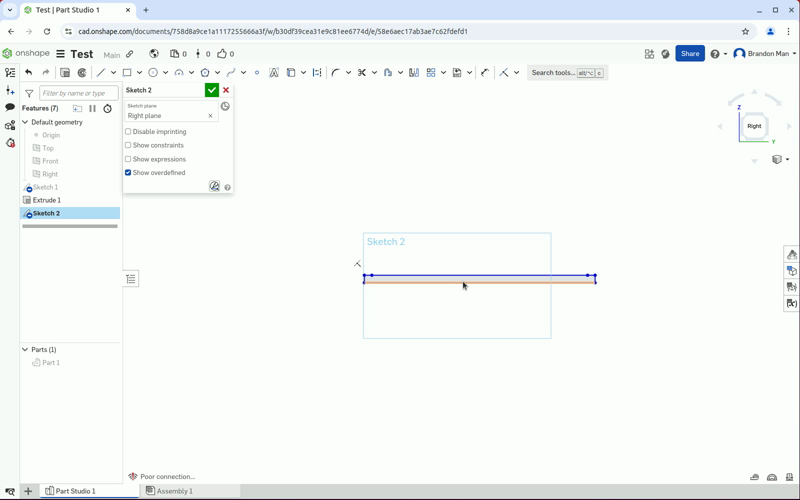
scroll(6)
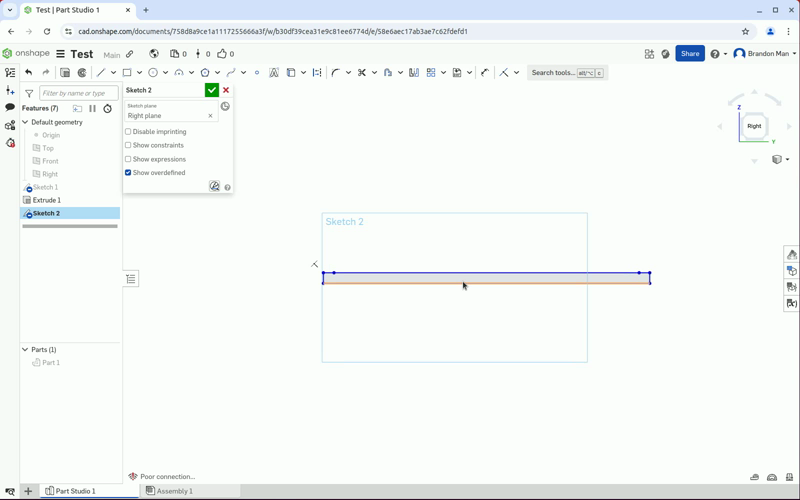
scroll(6)
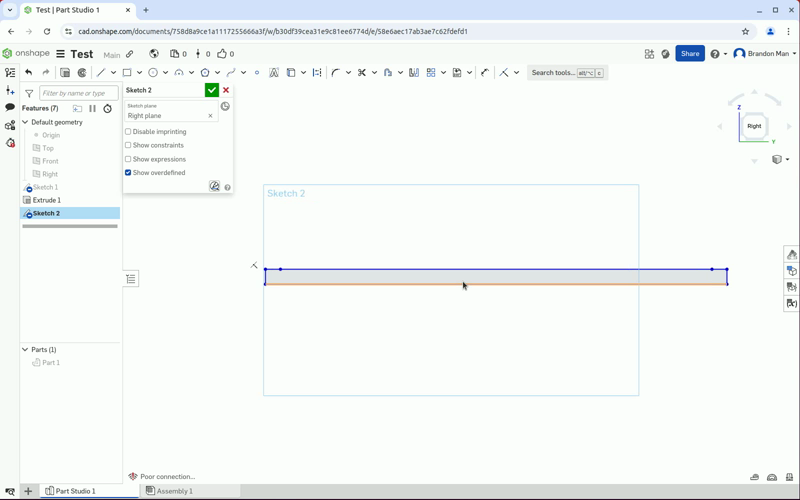
scroll(6)
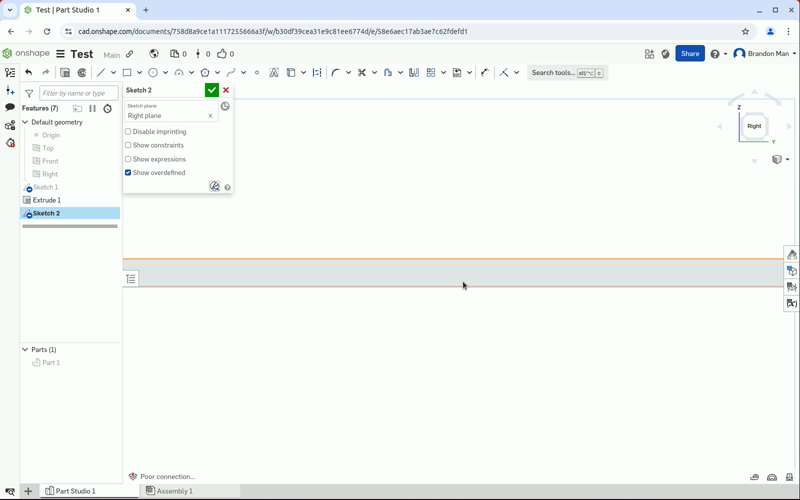
click(463, 281)
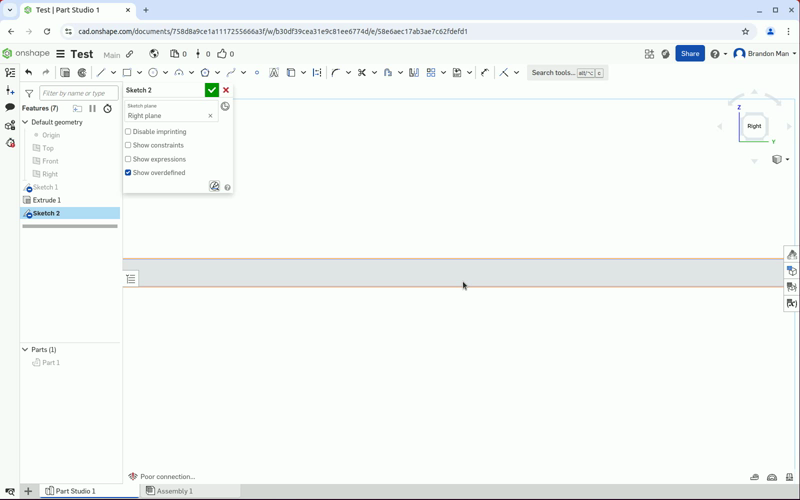
scroll(-6)
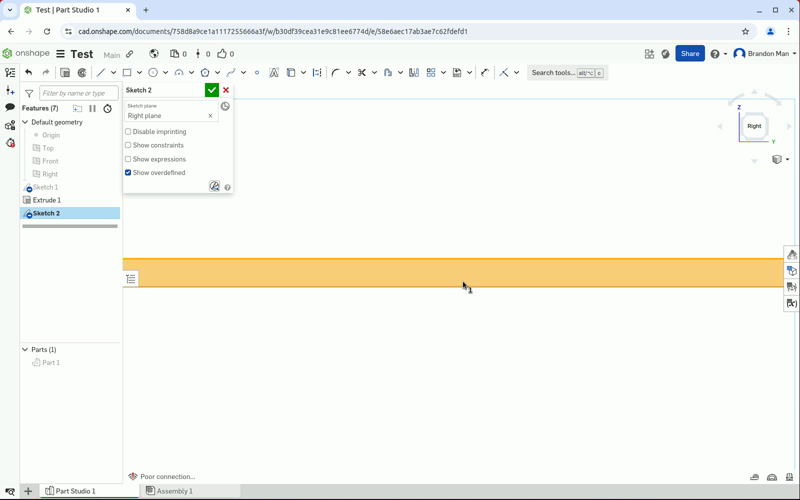
scroll(-6)
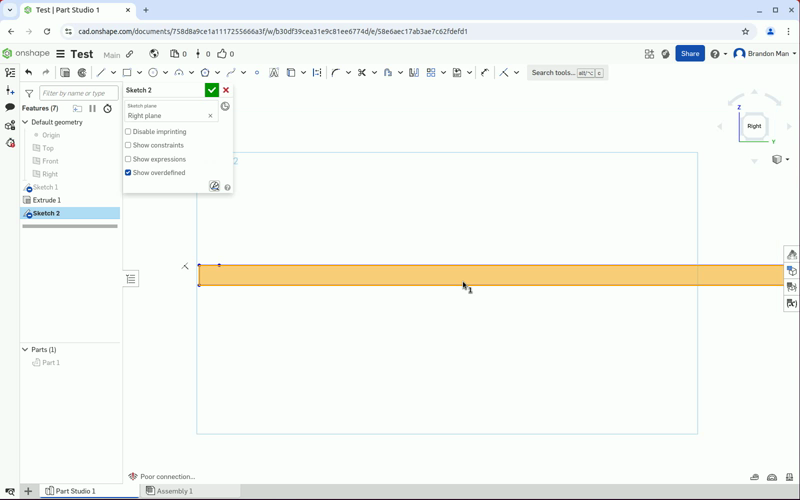
scroll(-6)
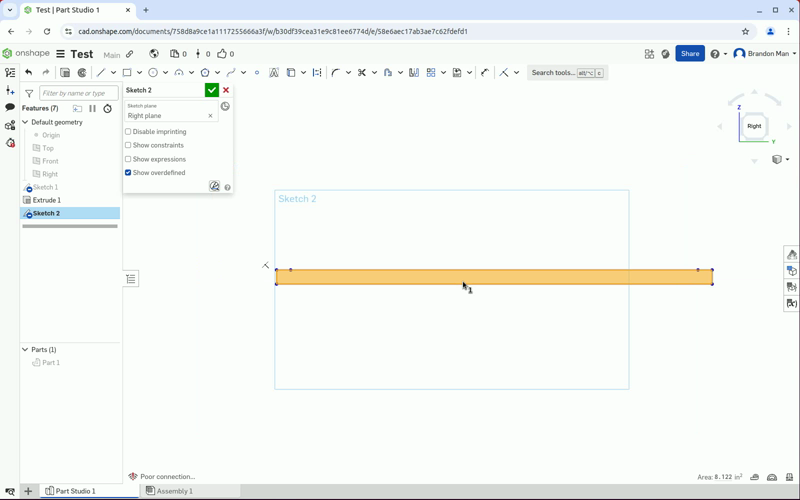
scroll(-6)
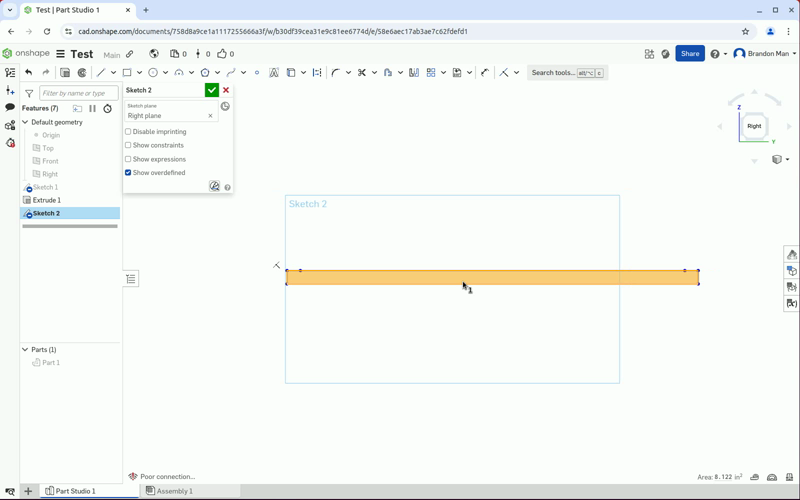
scroll(-6)
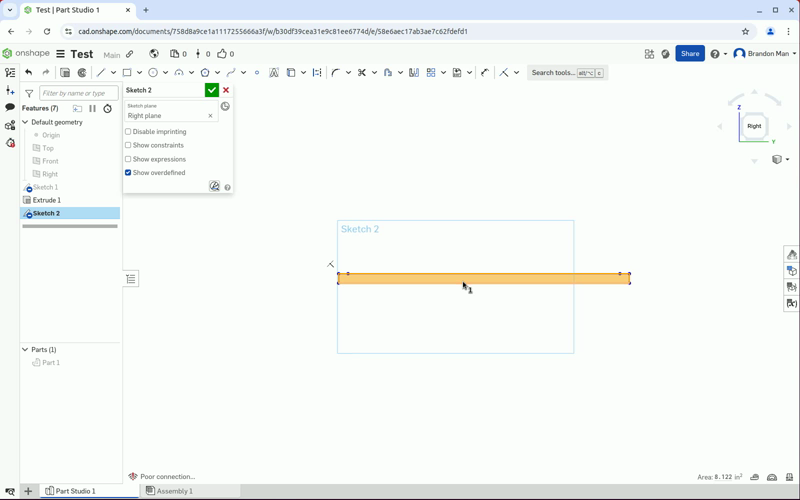
scroll(-6)
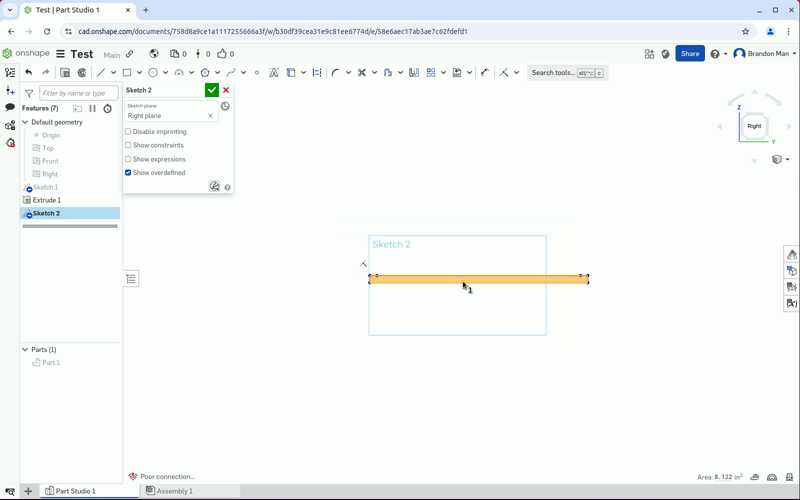
scroll(-6)
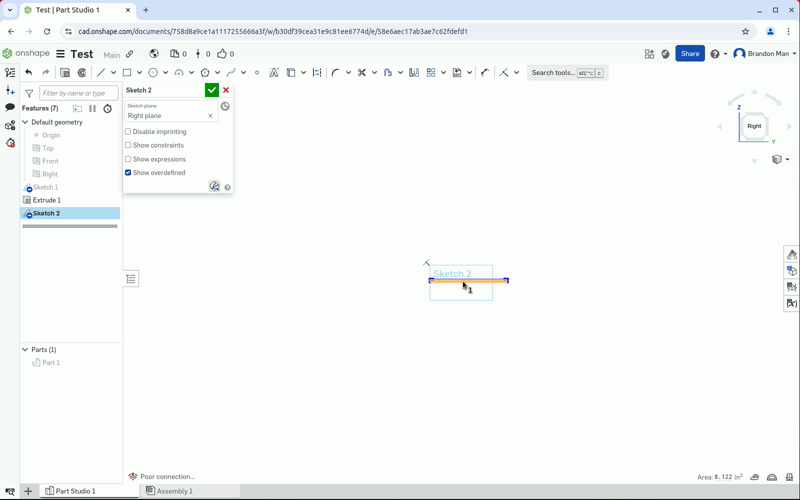
mouse_move(73, 352)
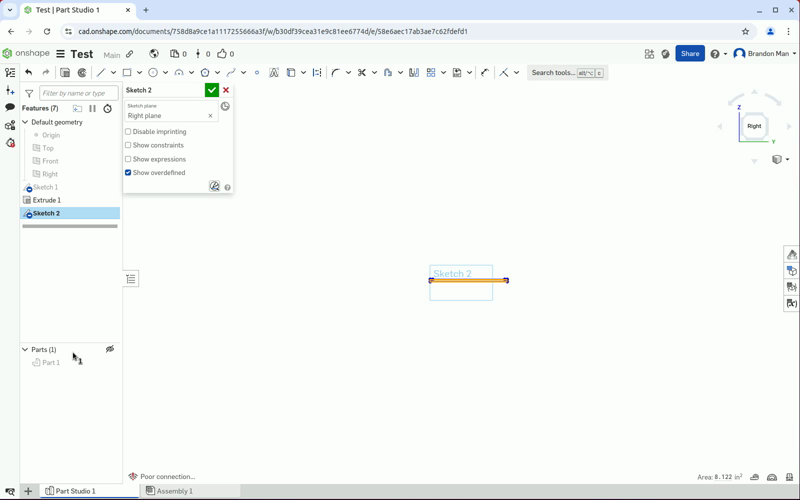
key(shift+y)
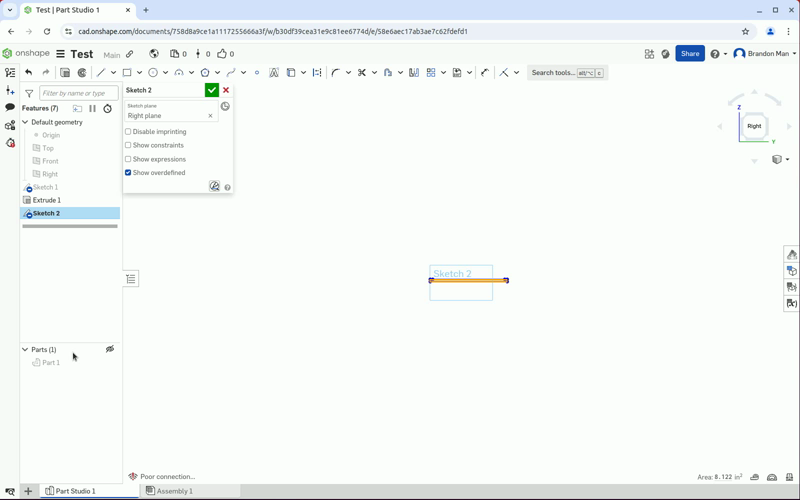
key(shift+e)
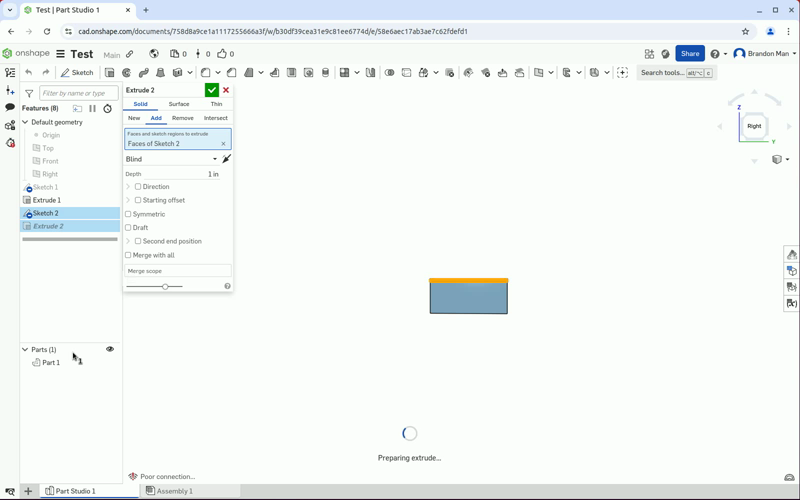
mouse_move(143, 106)
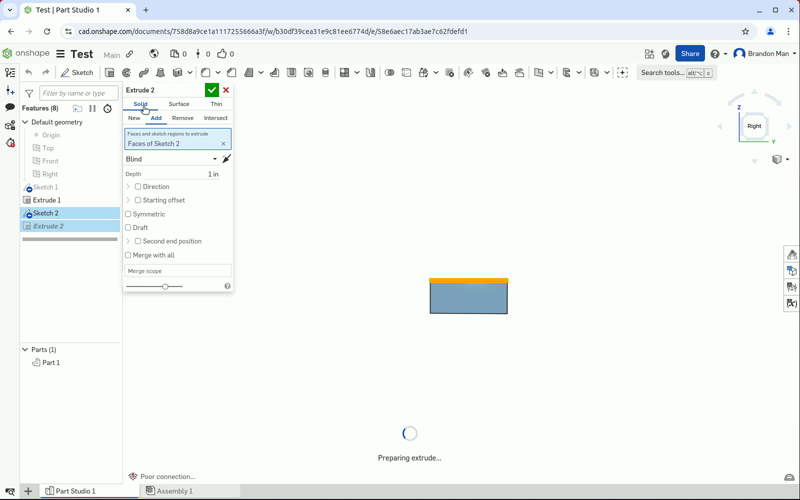
click(143, 106)
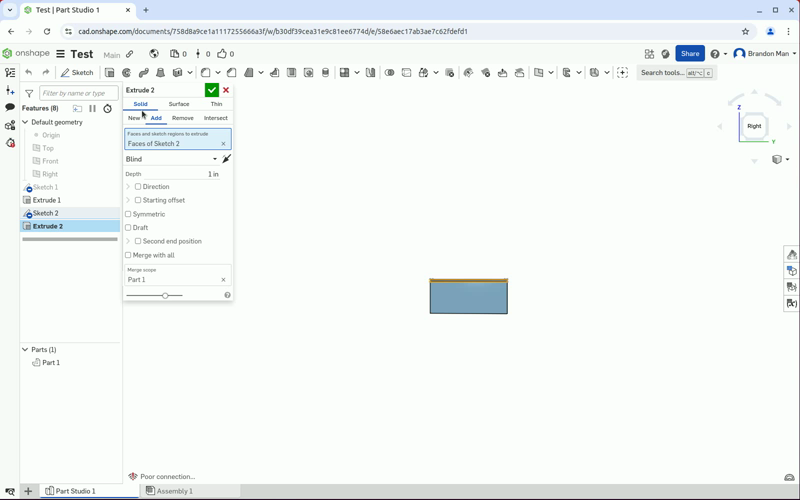
mouse_move(137, 120)
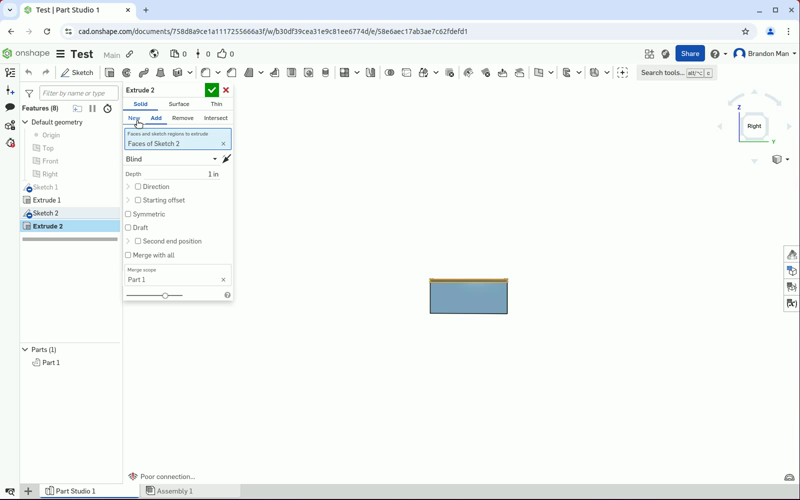
click(137, 120)
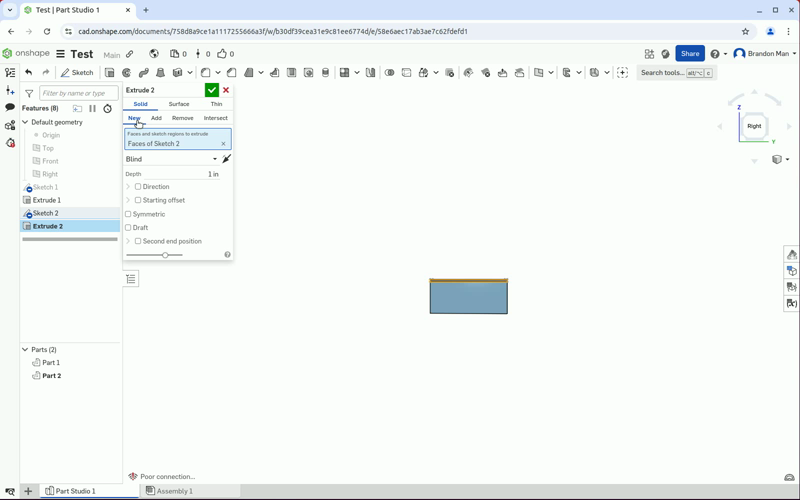
key(tab, 4)
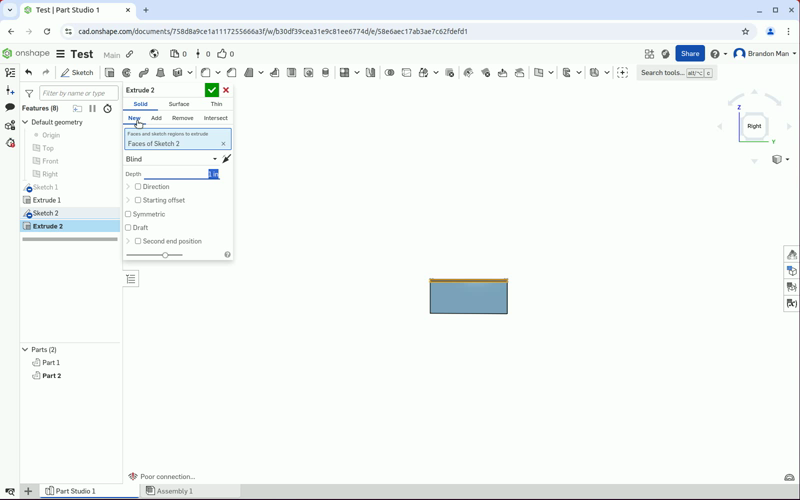
text(23.108)
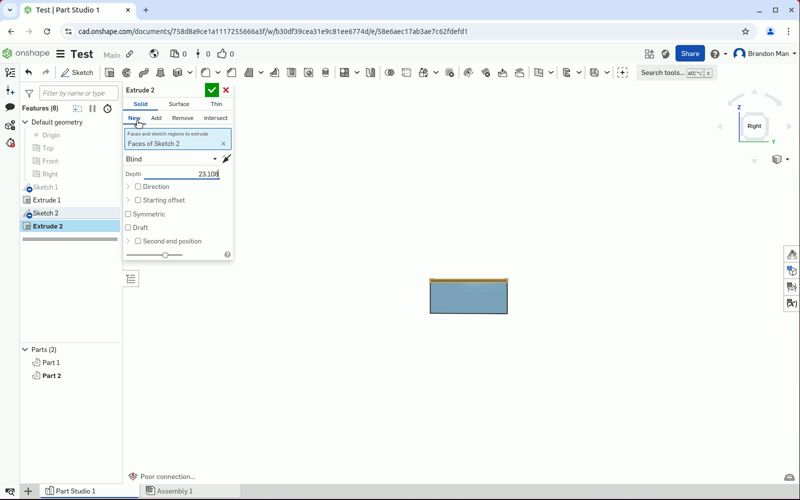
key(enter)
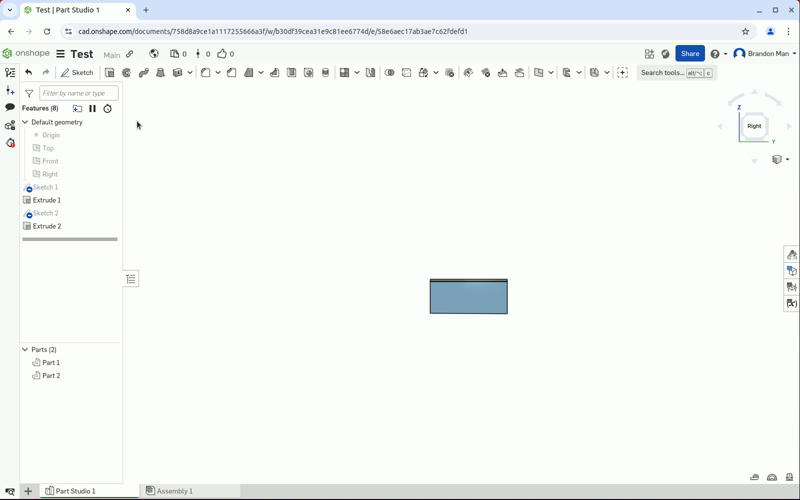
key(shift+h)
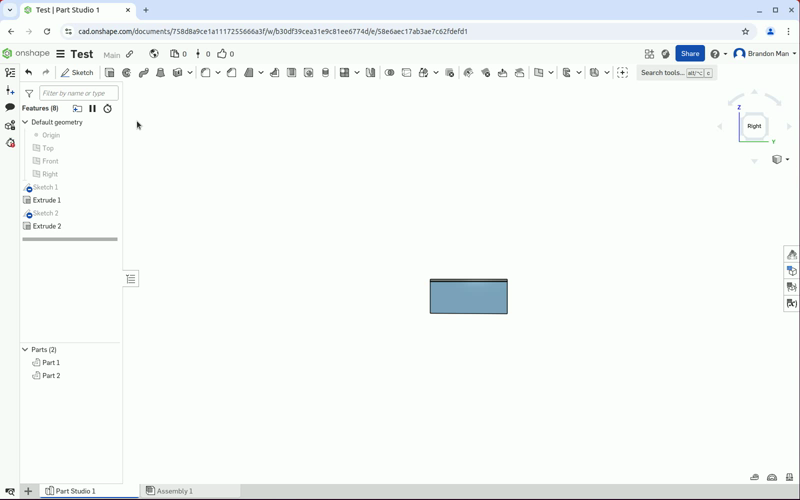
key(shift+h)
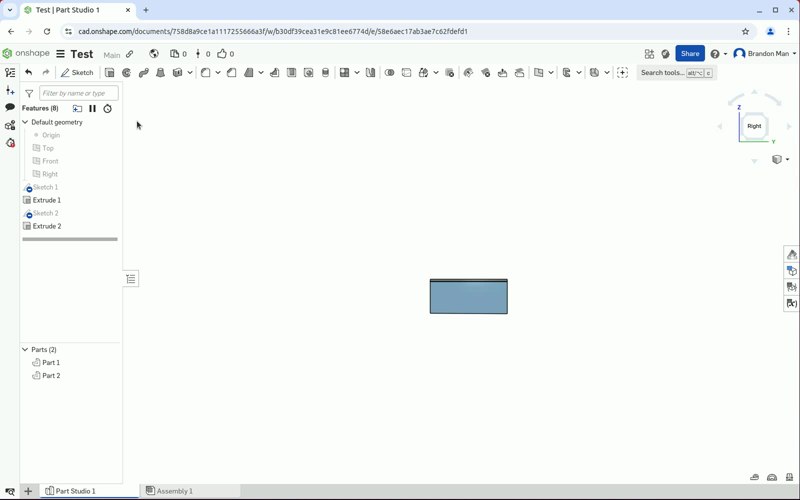
mouse_move(73, 189)
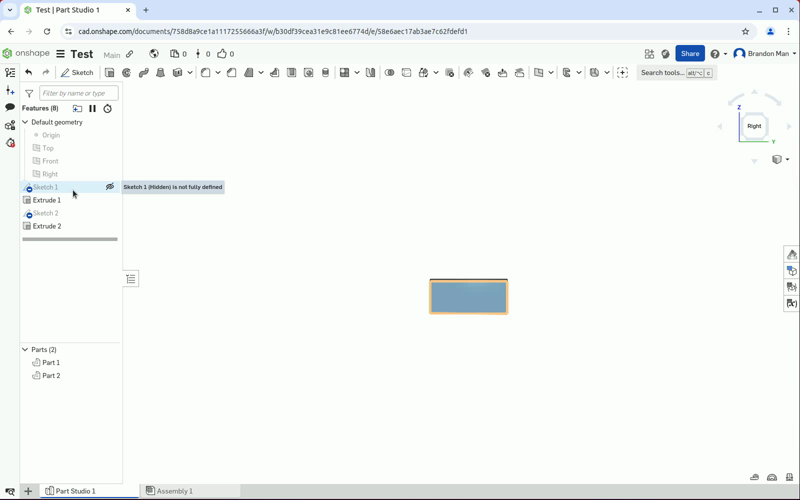
click(73, 189)
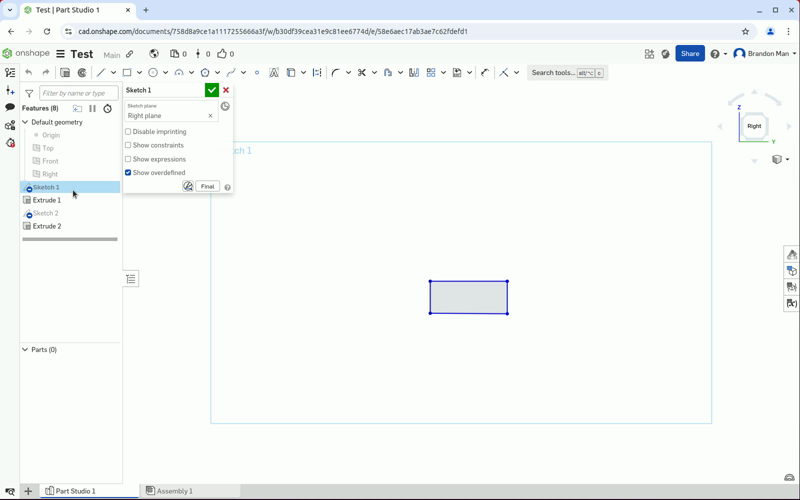
mouse_move(229, 92)
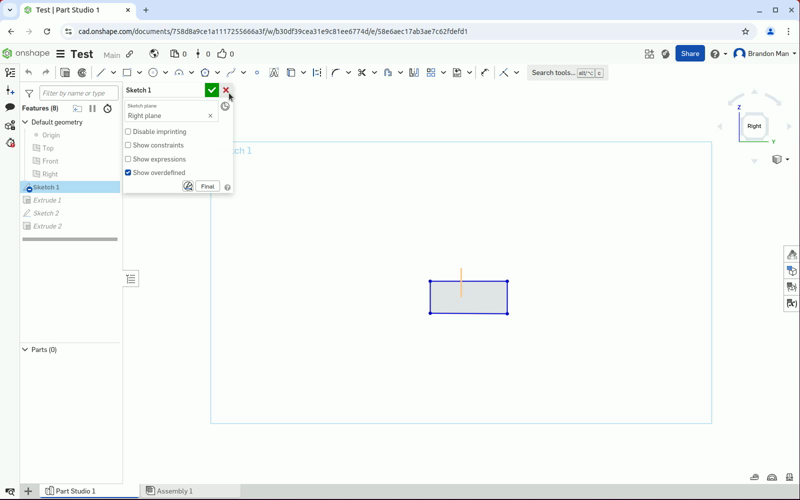
click(229, 92)
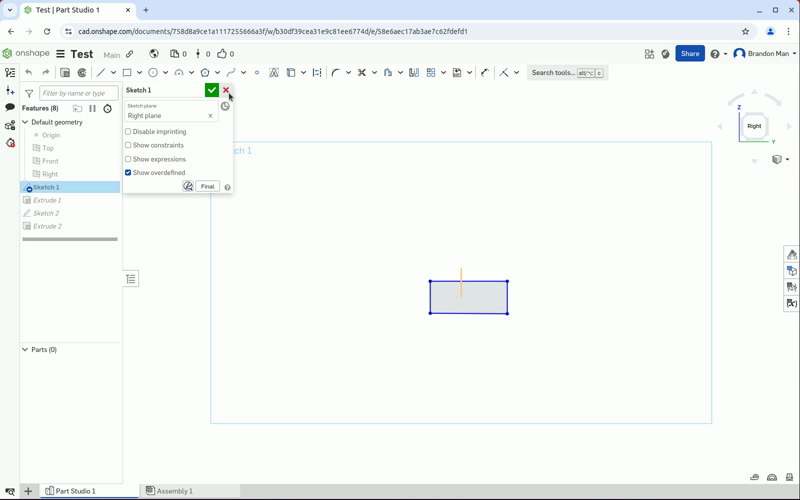
key(shift+s)
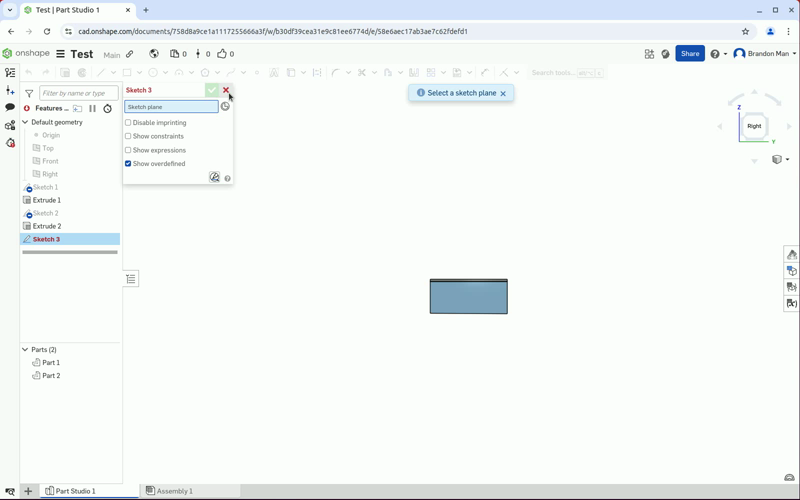
mouse_move(73, 176)
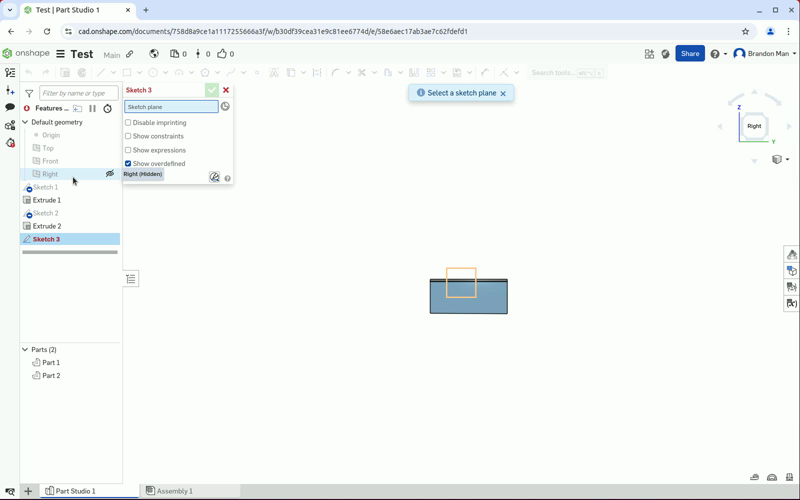
click(73, 176)
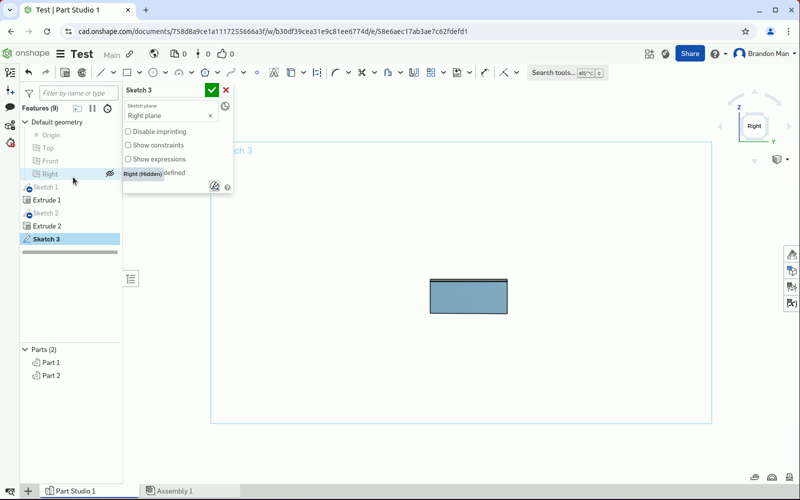
mouse_move(73, 352)
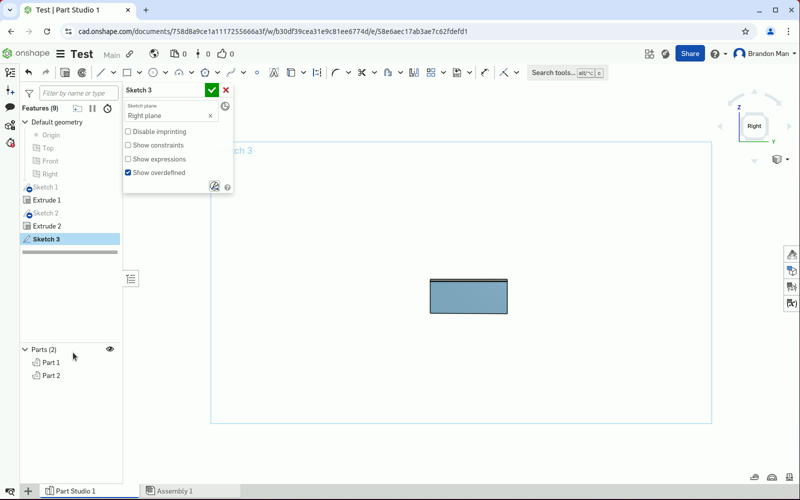
key(y)
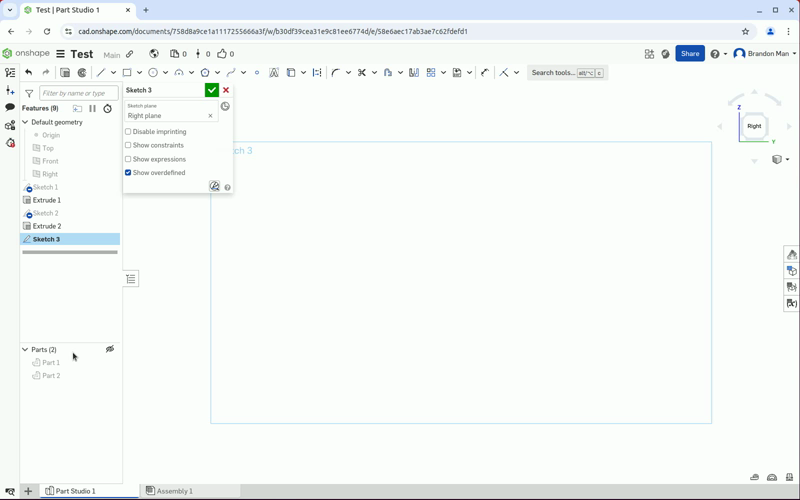
key(l)
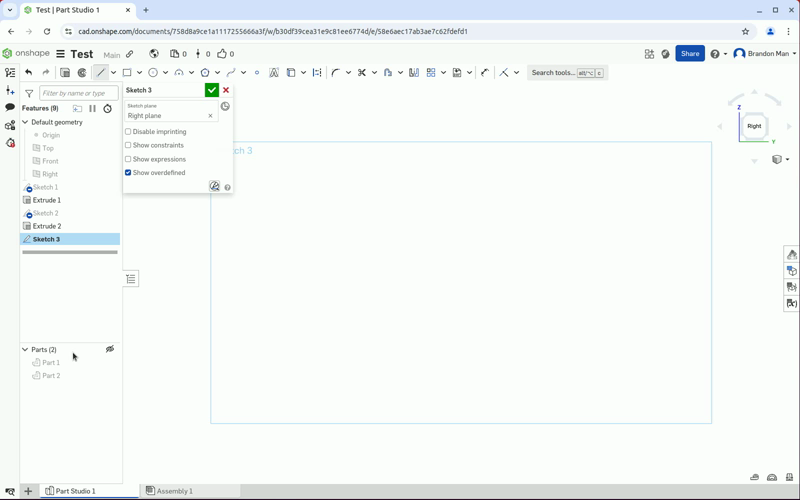
key_down(shift)
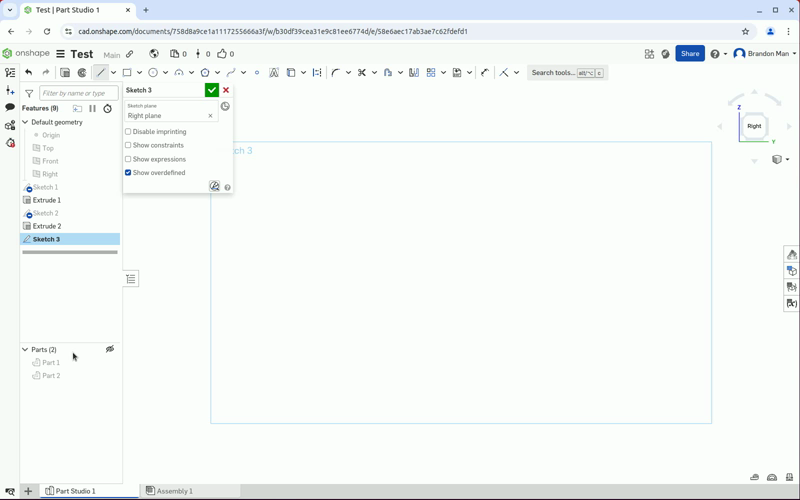
mouse_move(504, 279)
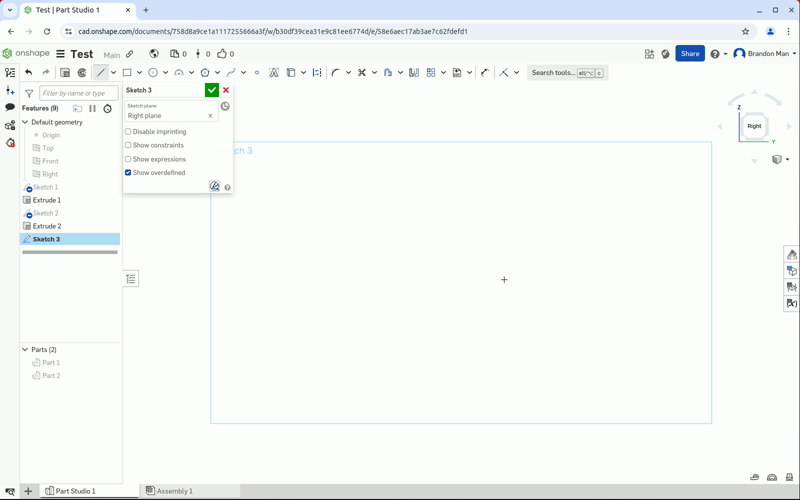
click(504, 279)
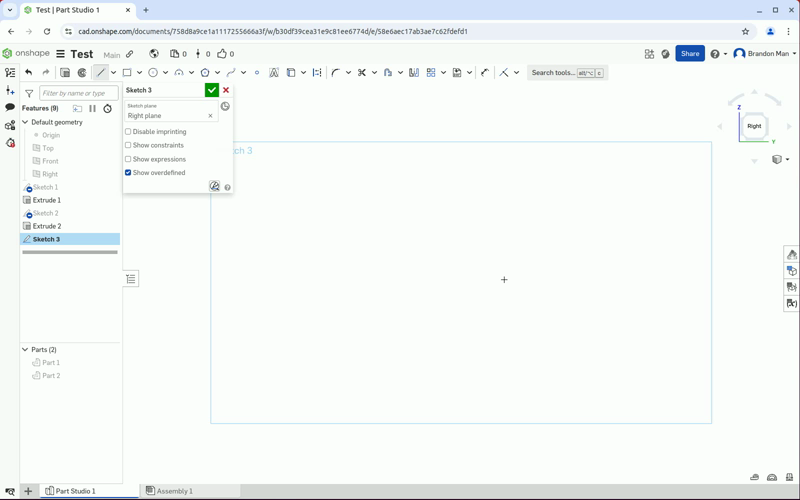
key_up(shift)
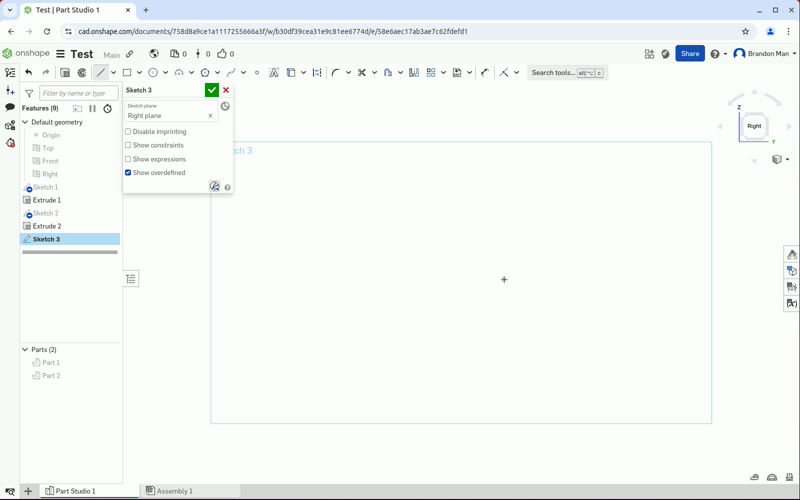
key_down(shift)
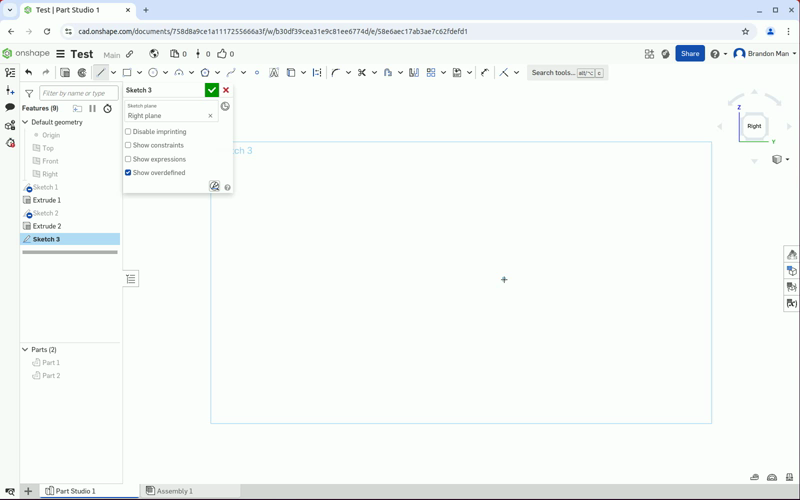
mouse_move(534, 279)
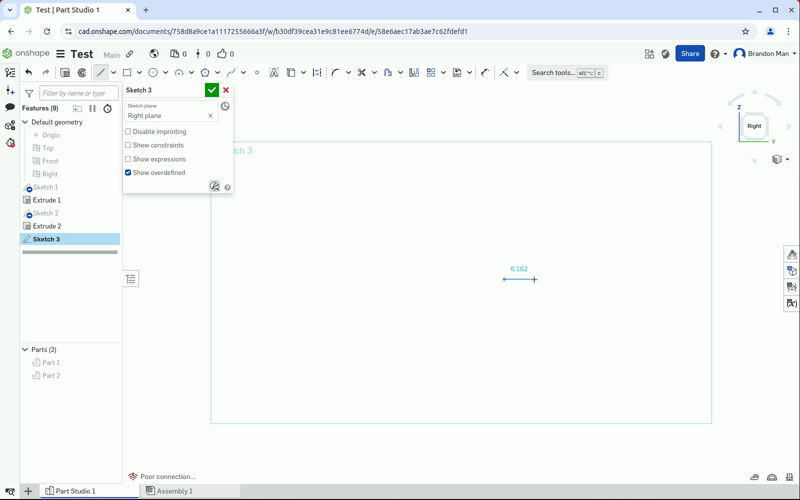
mouse_move(507, 279)
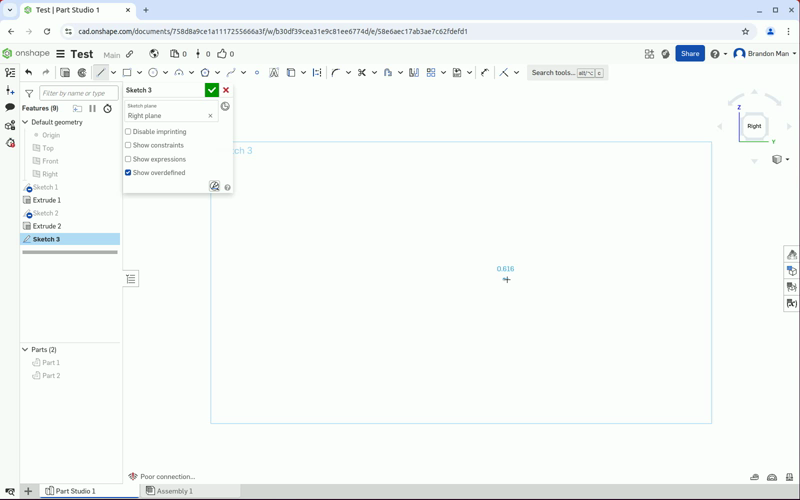
scroll(6)
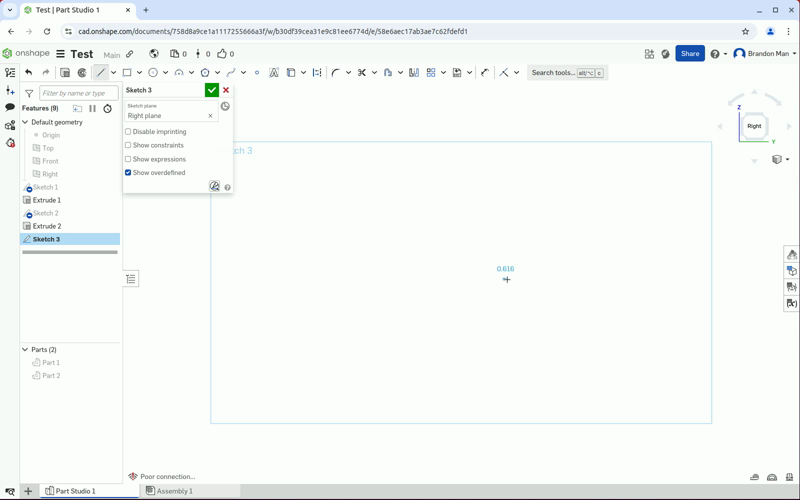
scroll(6)
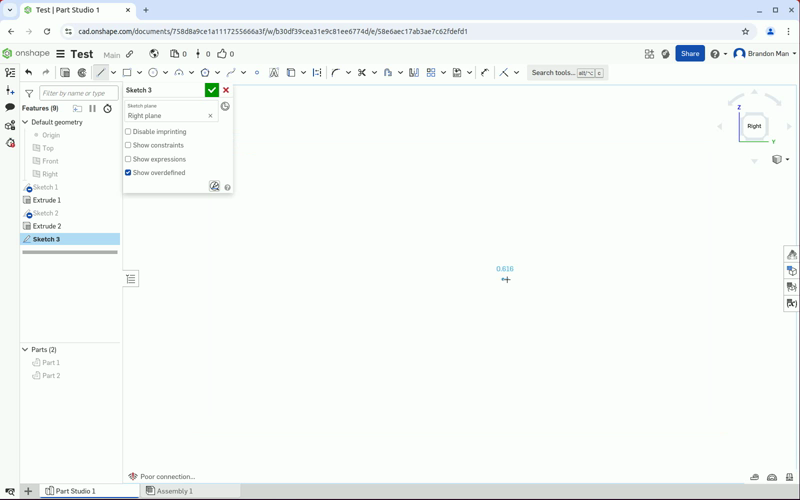
scroll(6)
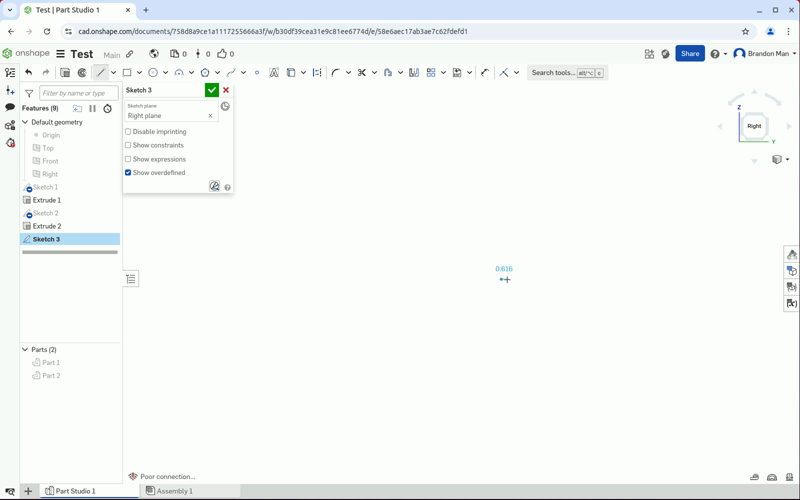
scroll(6)
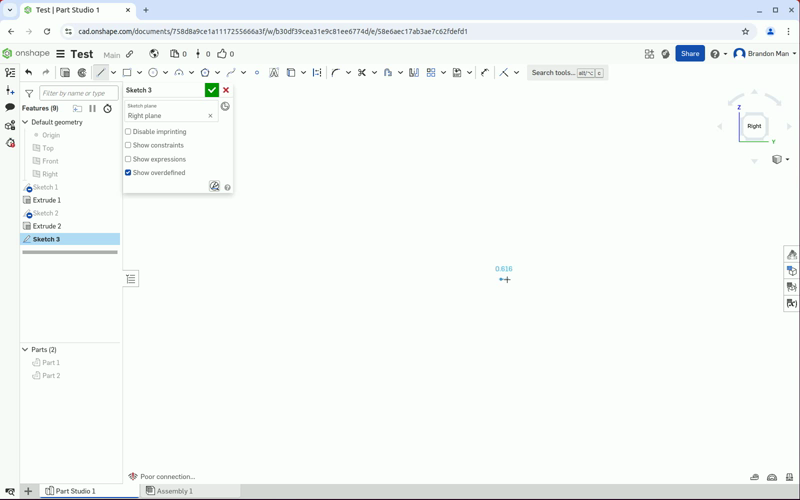
scroll(6)
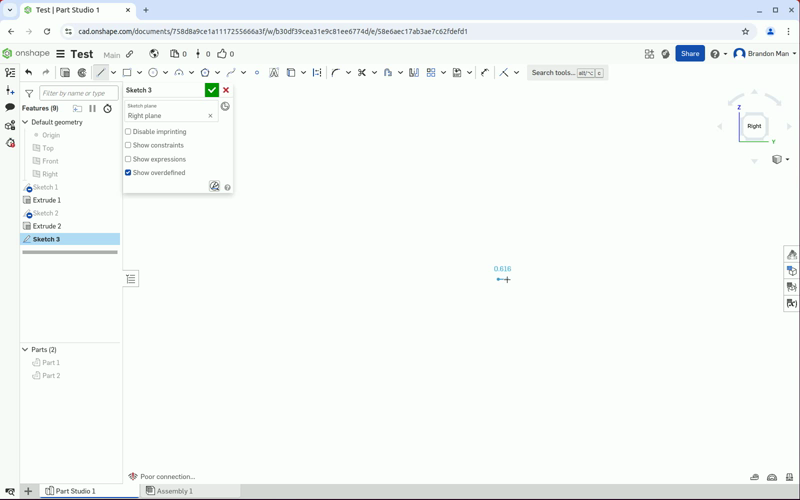
scroll(6)
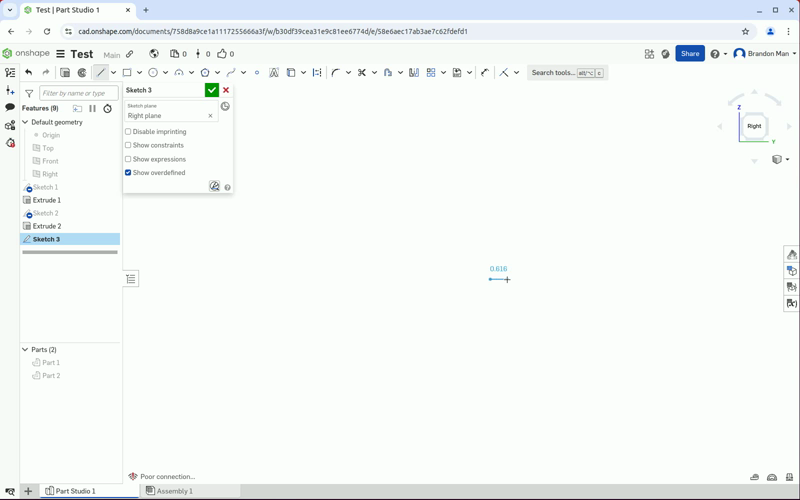
scroll(6)
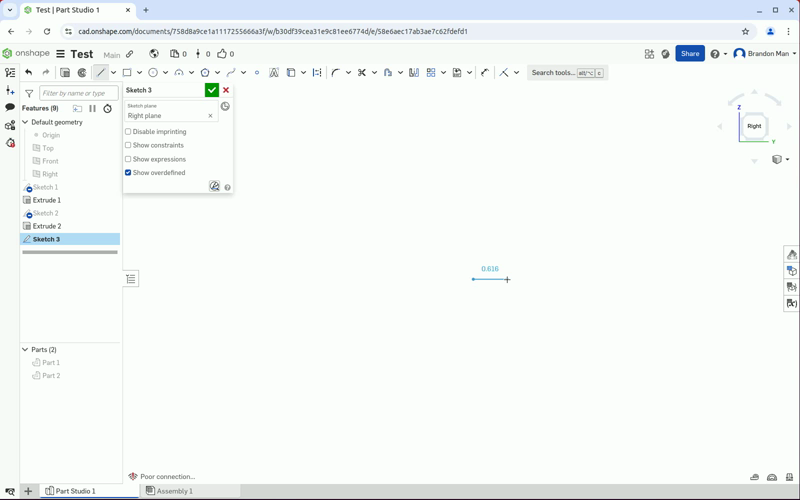
click(507, 279)
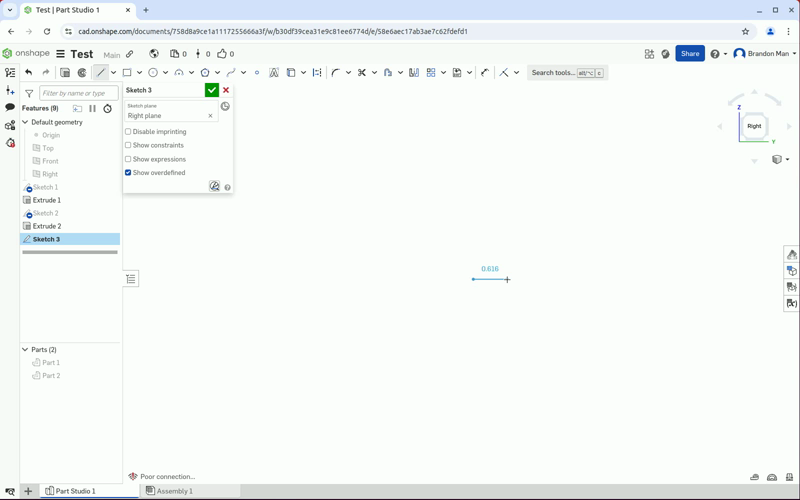
scroll(-6)
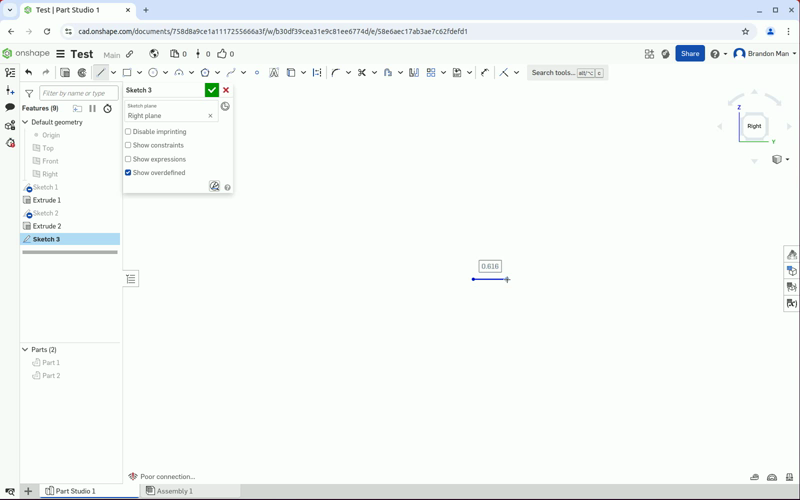
scroll(-6)
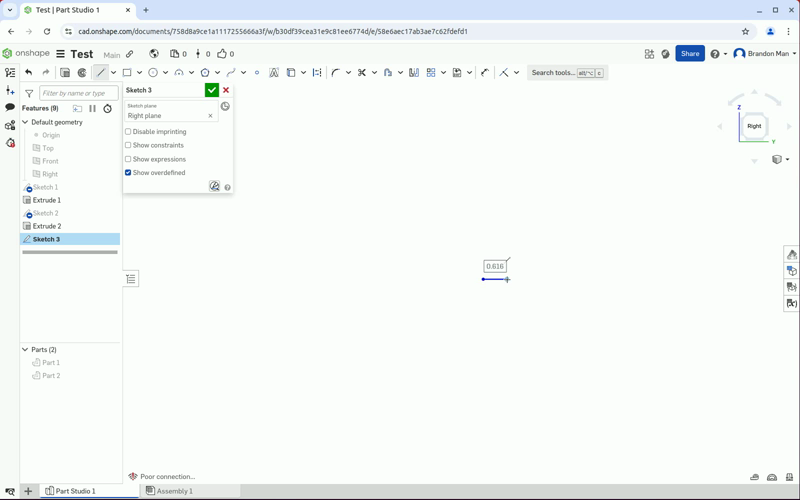
scroll(-6)
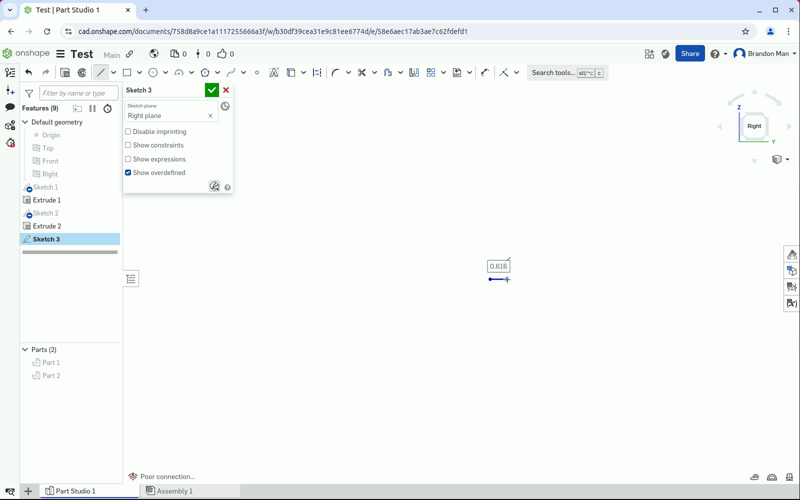
scroll(-6)
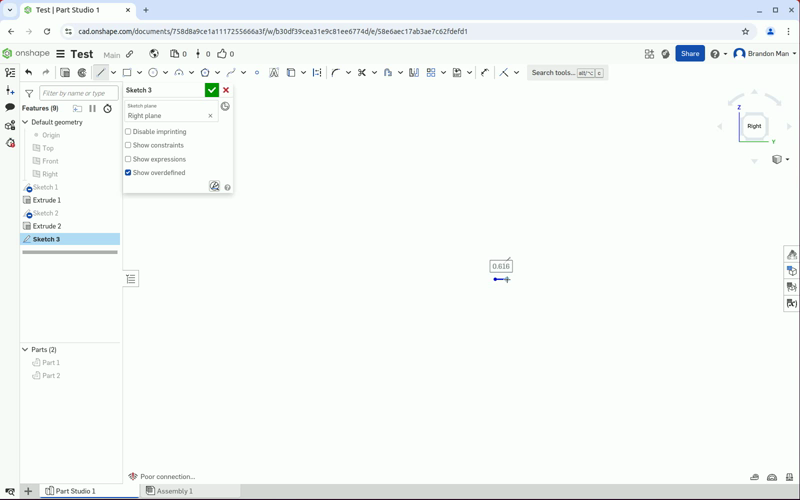
scroll(-6)
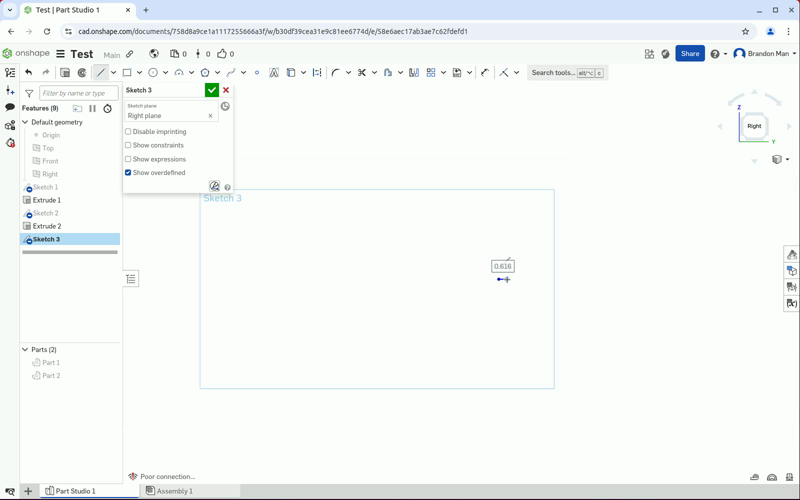
scroll(-6)
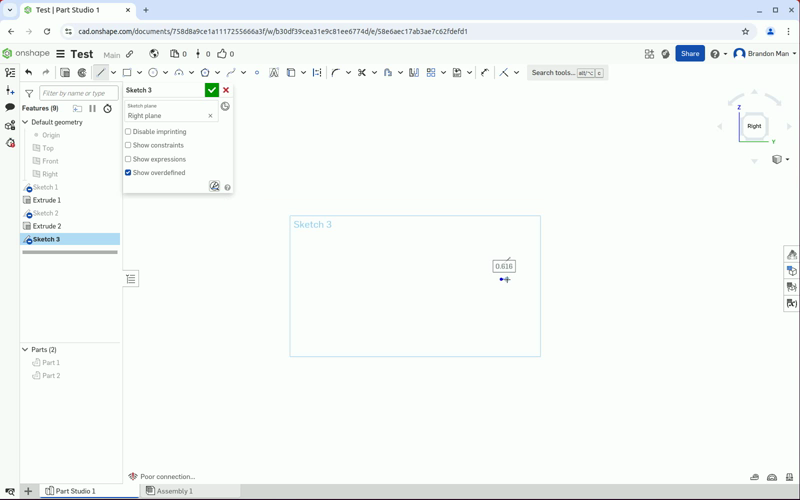
scroll(-6)
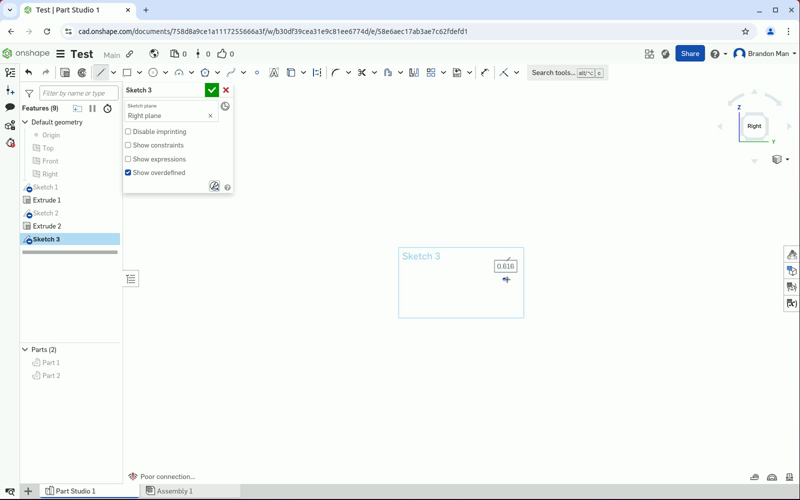
key_up(shift)
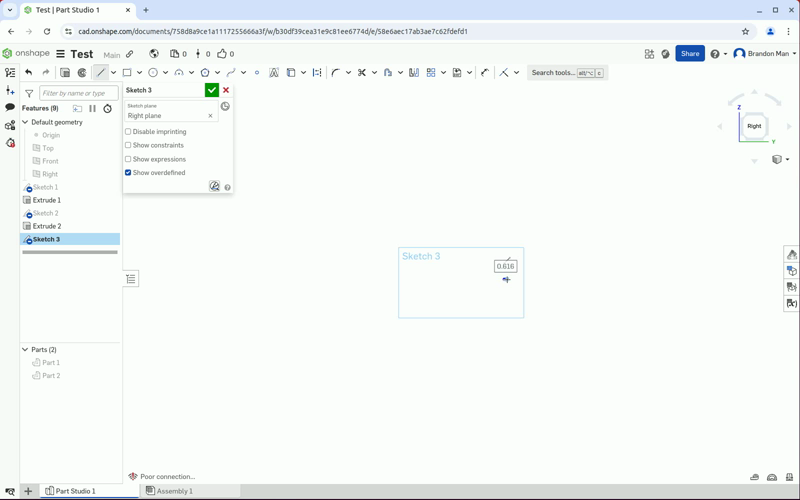
key_down(shift)
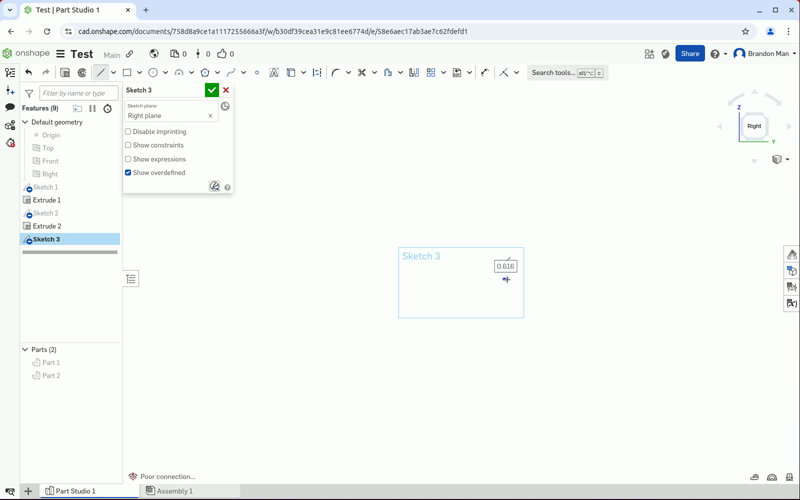
mouse_move(537, 279)
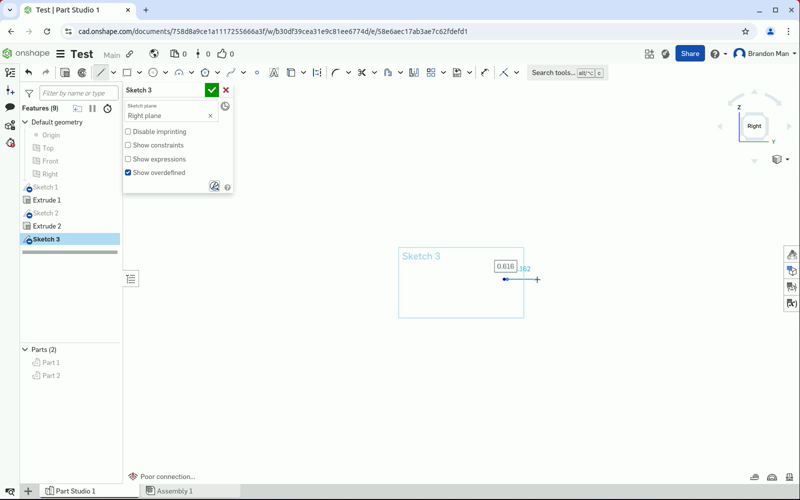
mouse_move(507, 276)
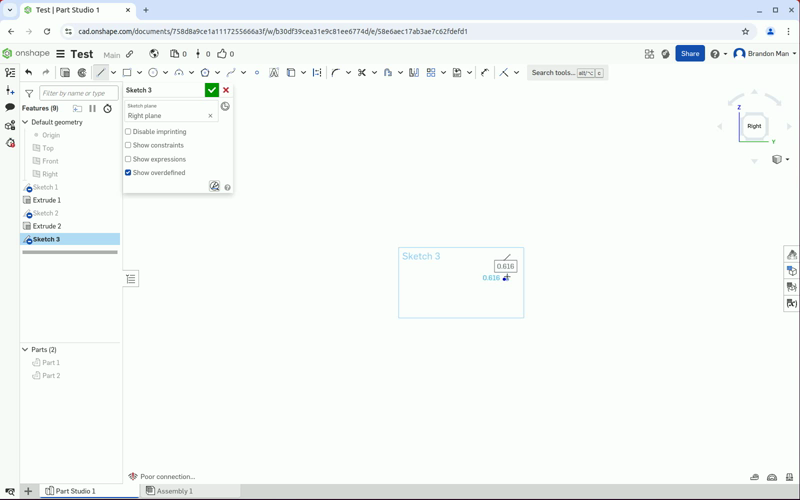
scroll(6)
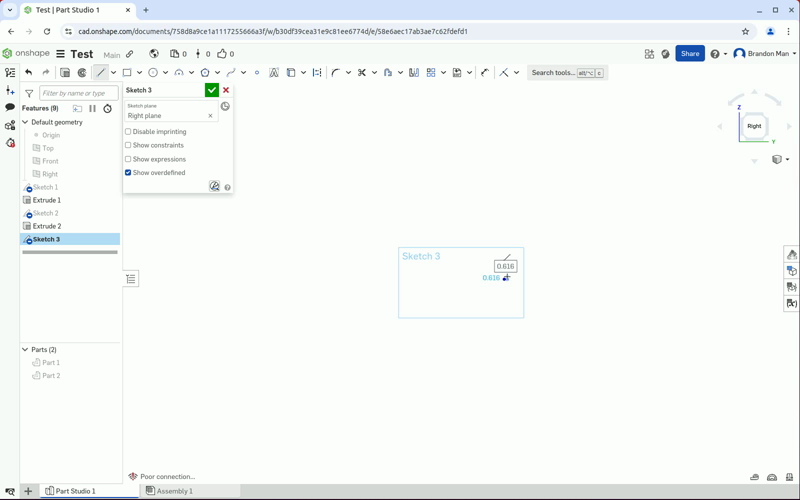
scroll(6)
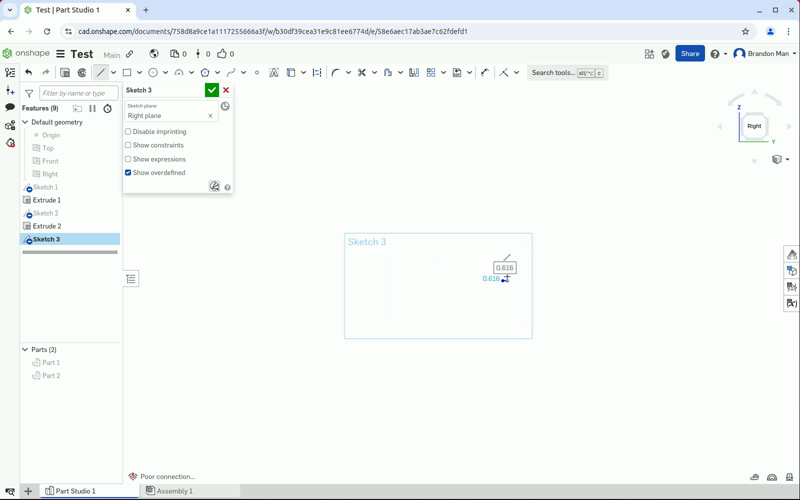
scroll(6)
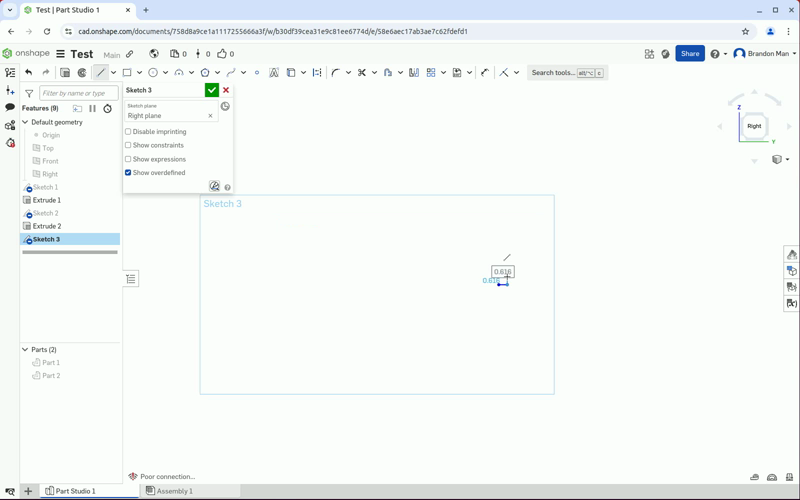
scroll(6)
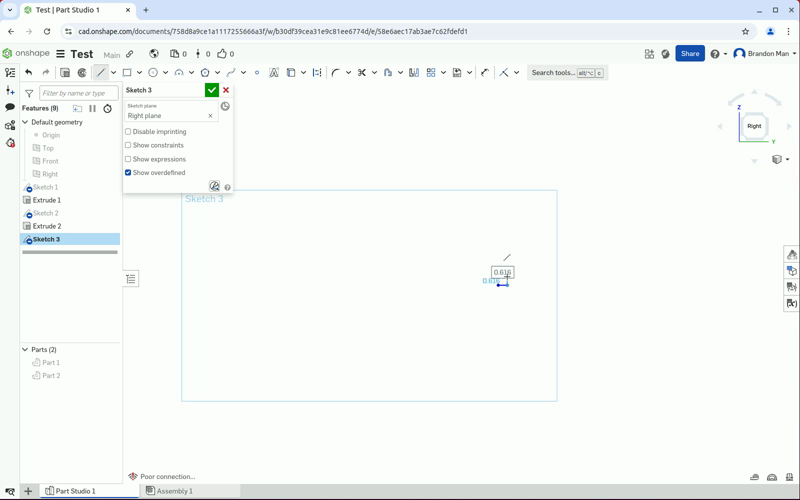
scroll(6)
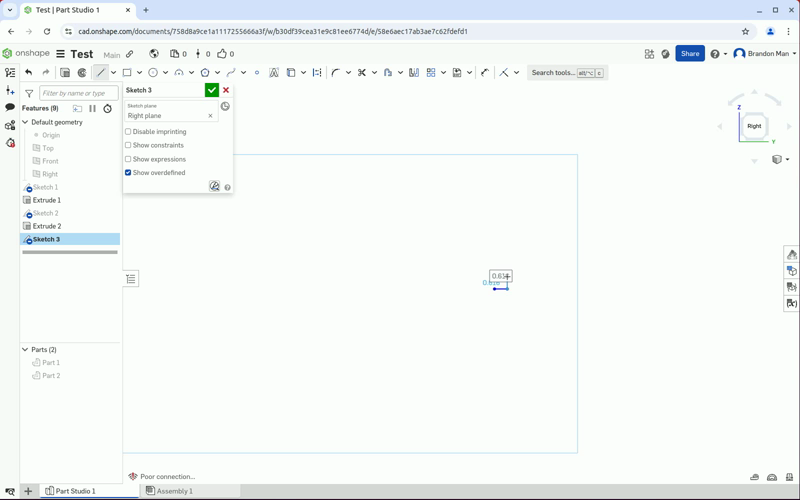
scroll(6)
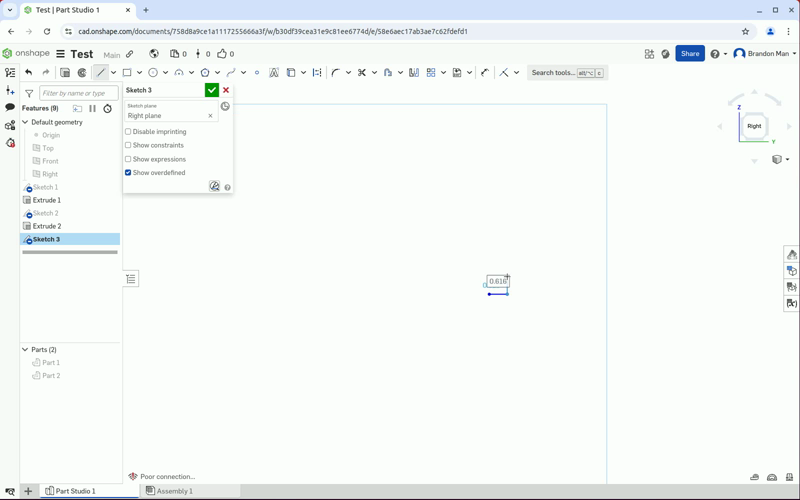
scroll(6)
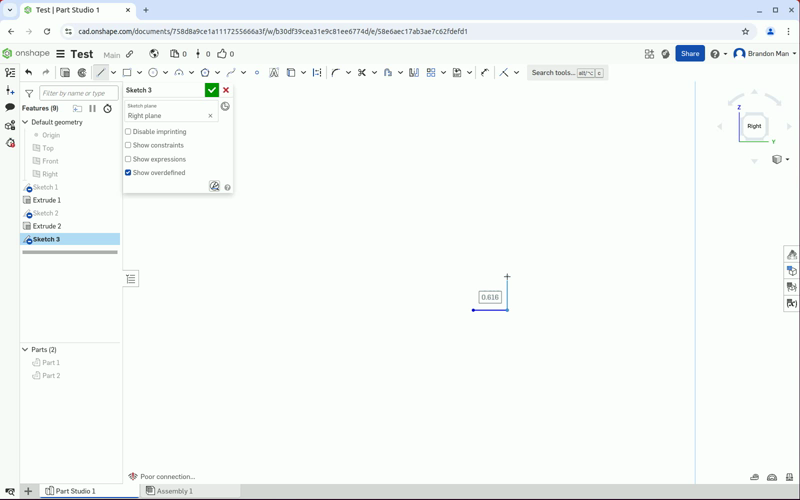
click(507, 276)
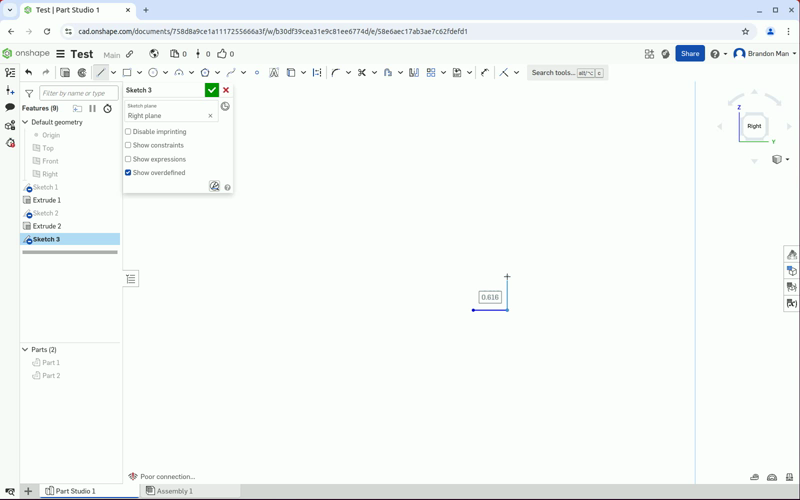
scroll(-6)
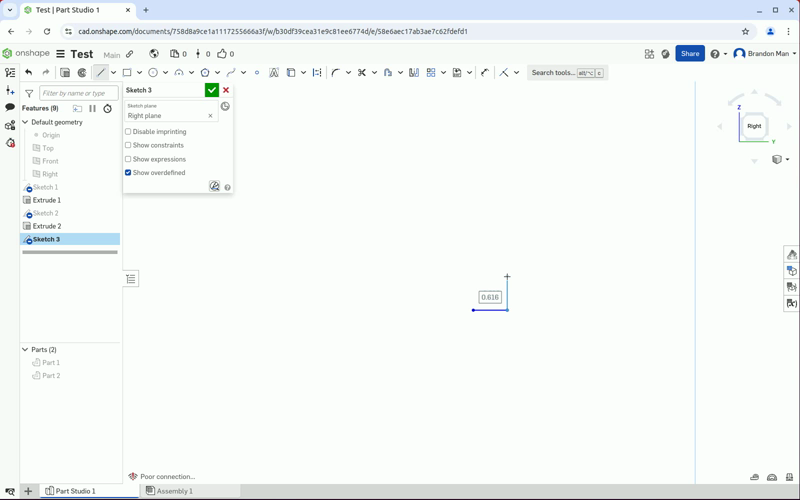
scroll(-6)
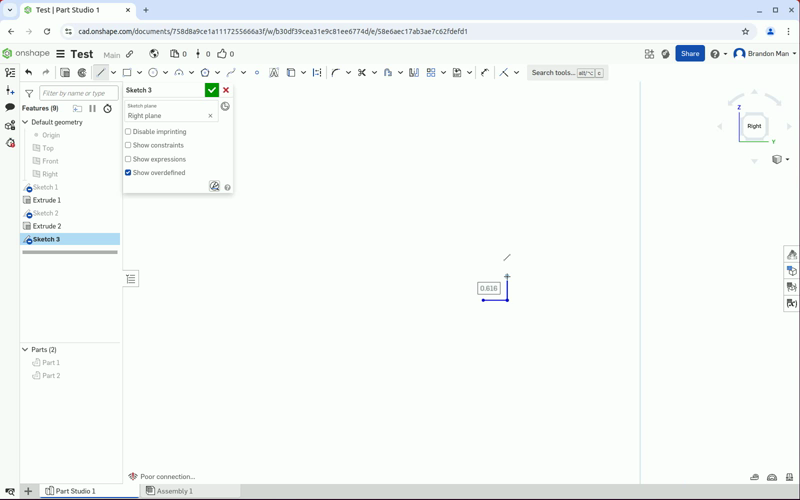
scroll(-6)
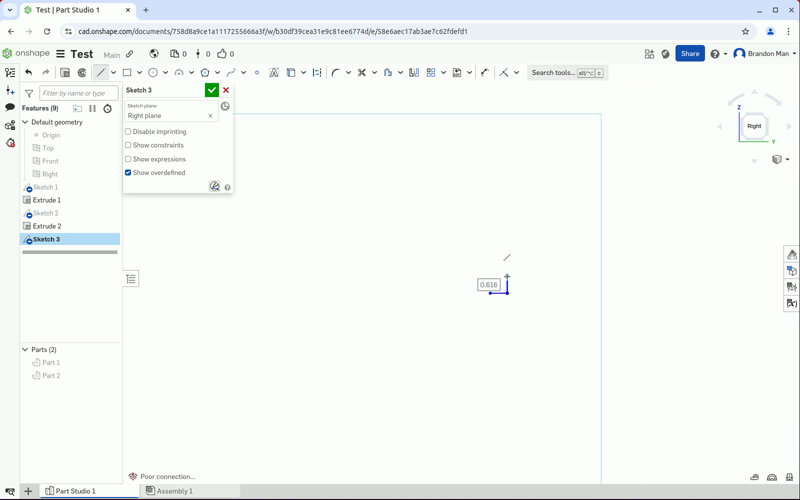
scroll(-6)
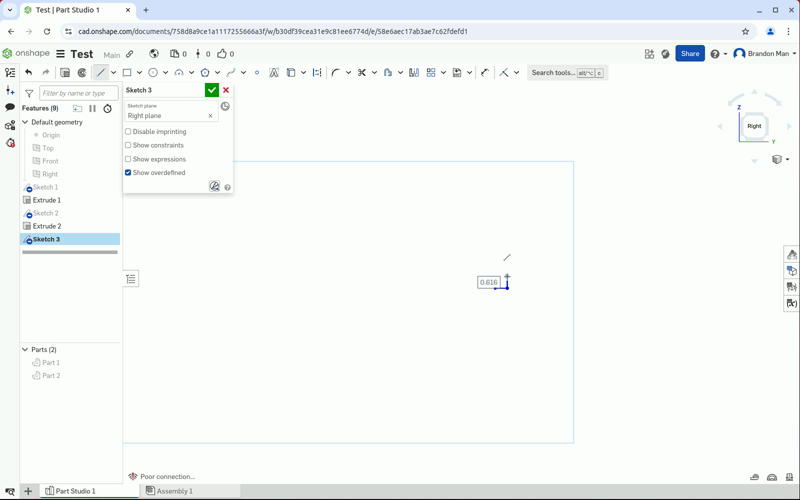
scroll(-6)
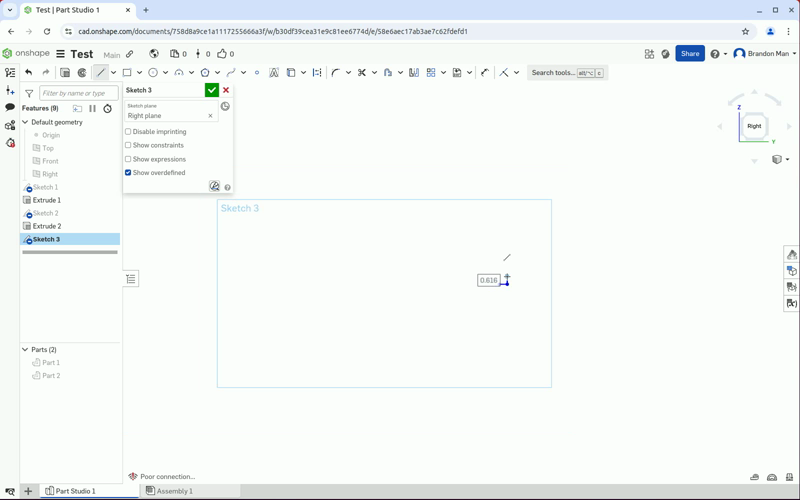
scroll(-6)
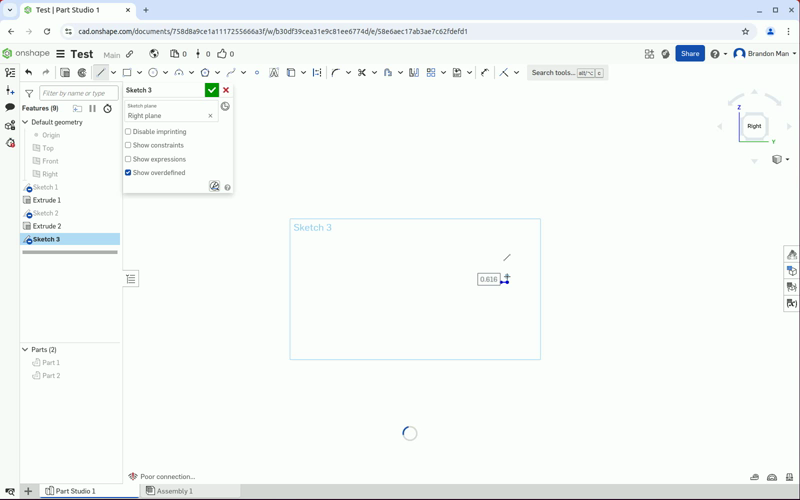
scroll(-6)
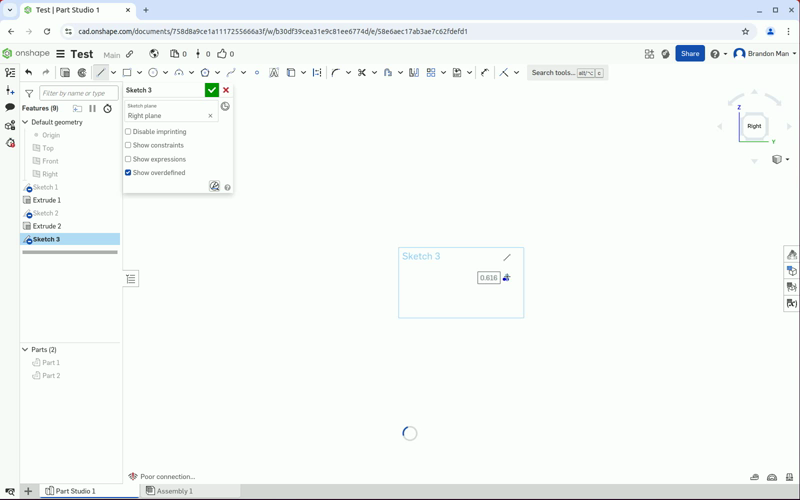
key_up(shift)
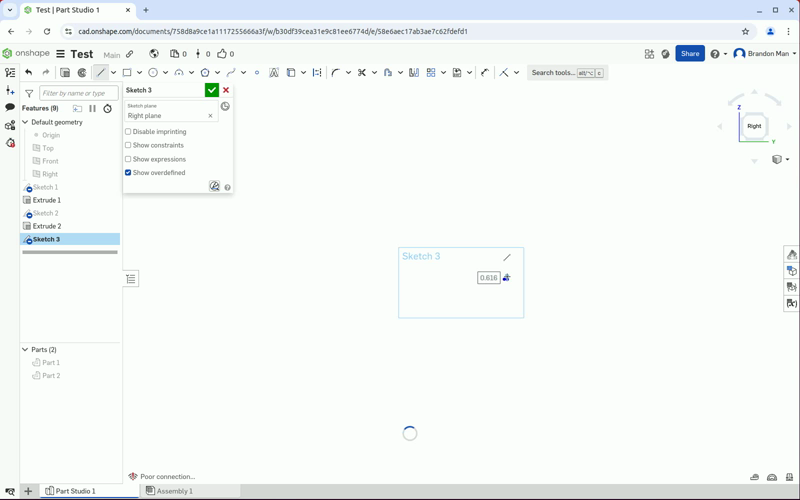
key_down(shift)
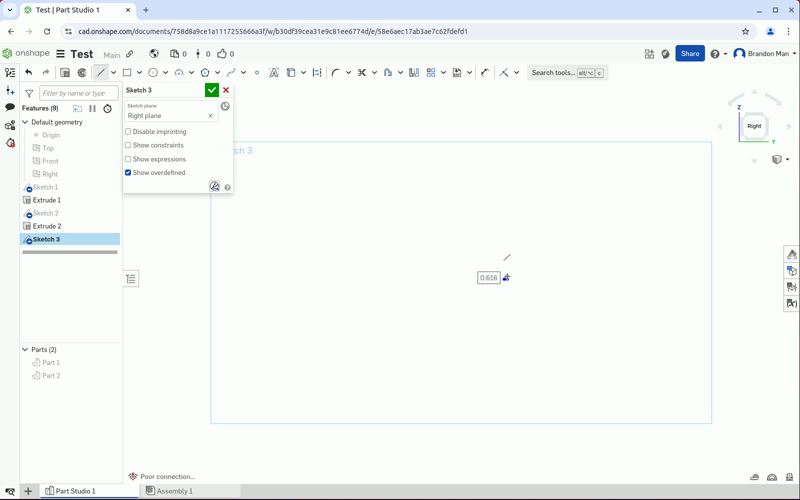
mouse_move(537, 276)
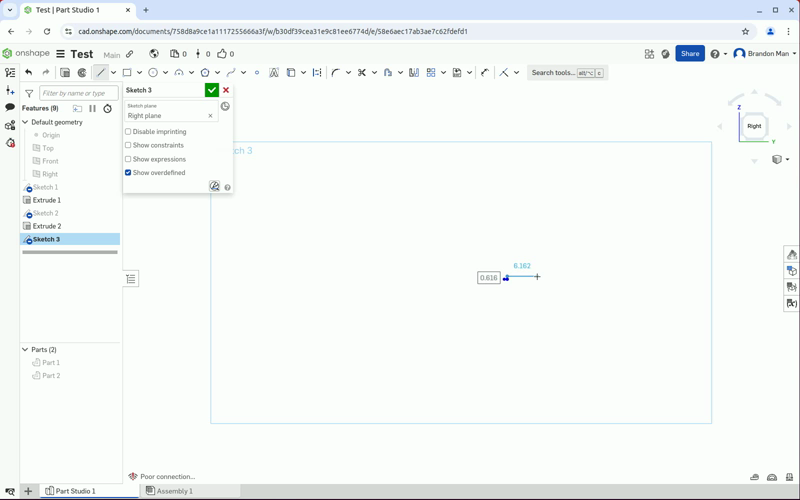
mouse_move(504, 276)
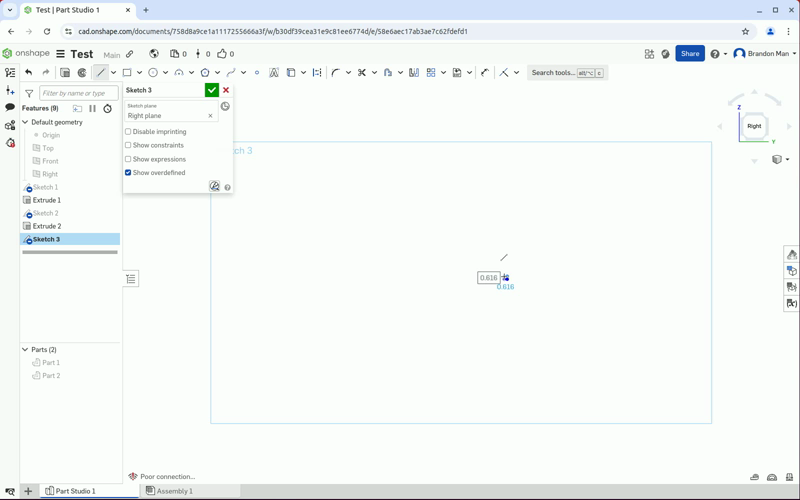
scroll(6)
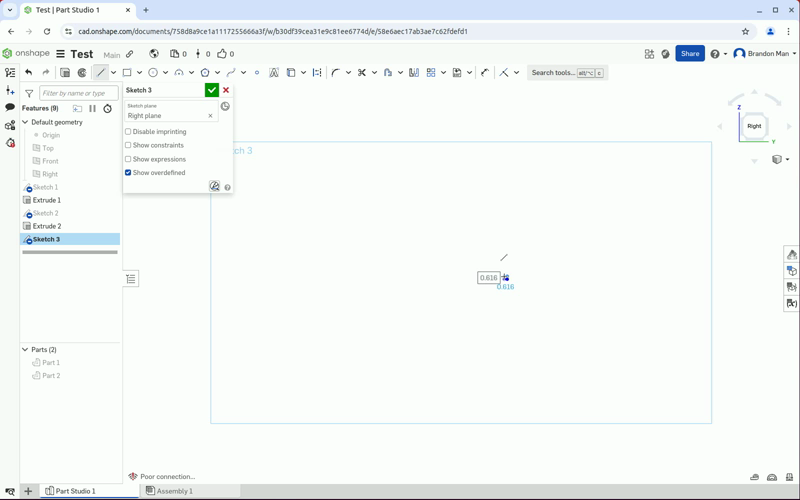
scroll(6)
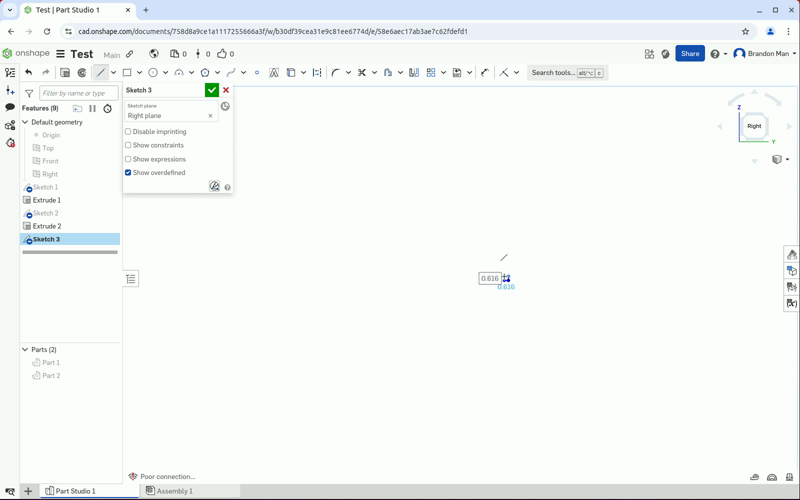
scroll(6)
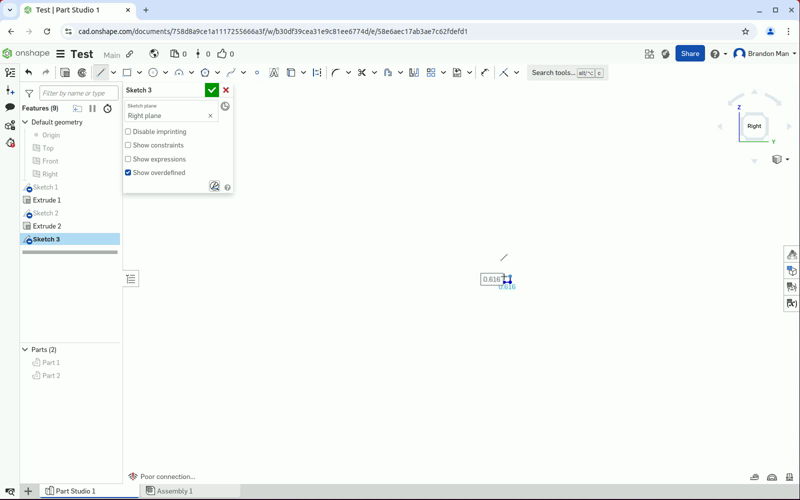
scroll(6)
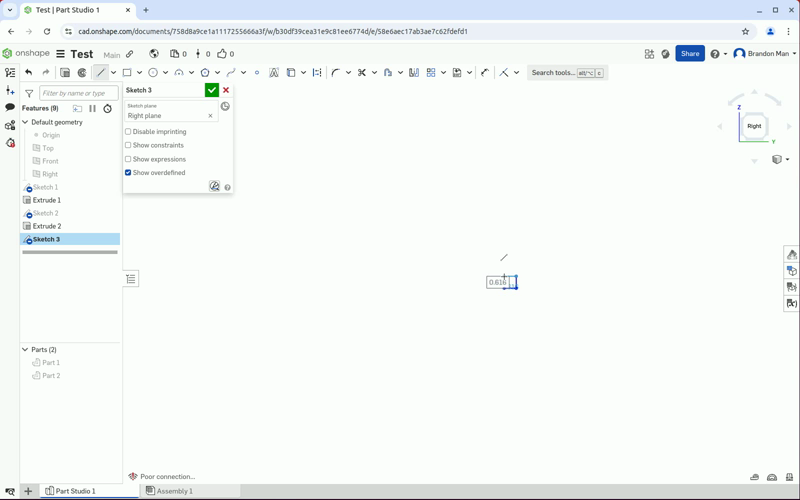
scroll(6)
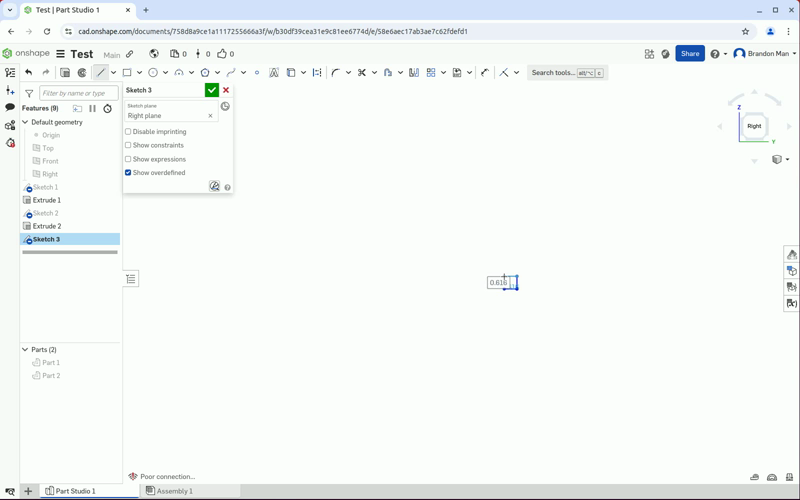
scroll(6)
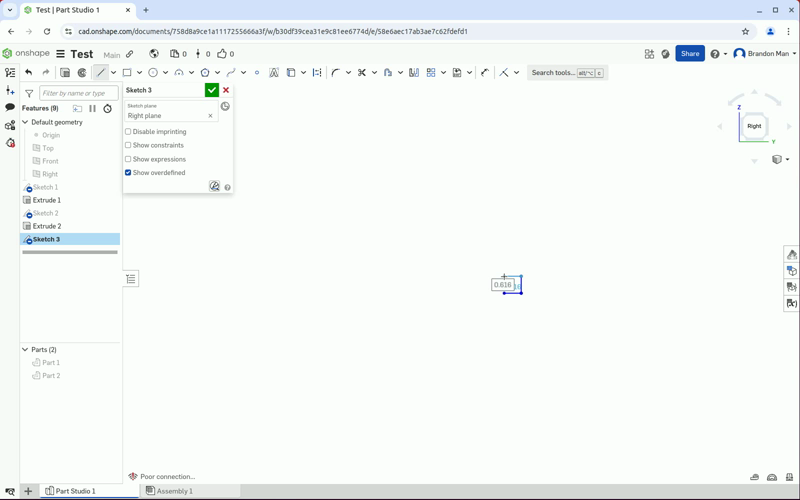
scroll(6)
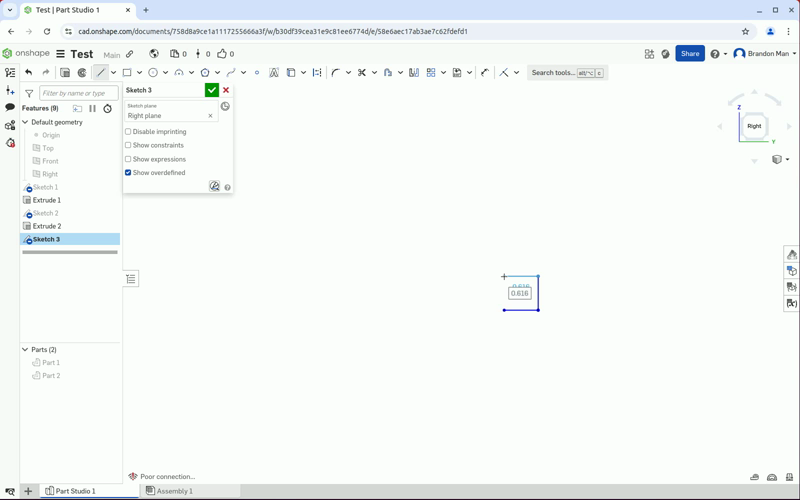
click(504, 276)
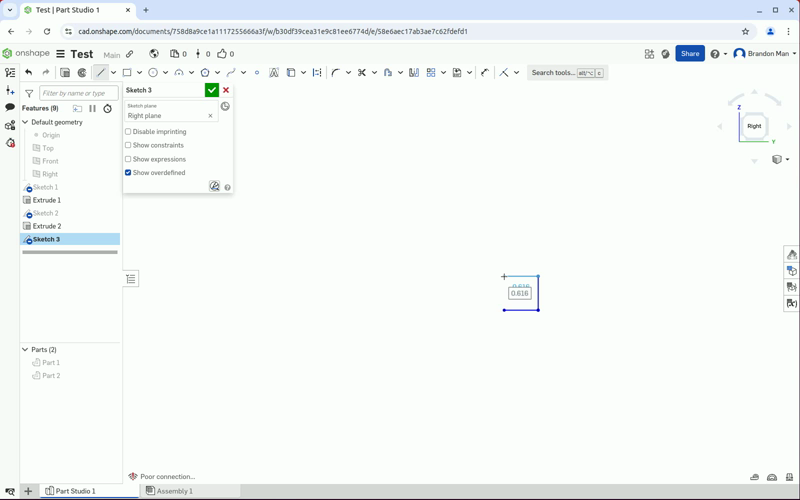
scroll(-6)
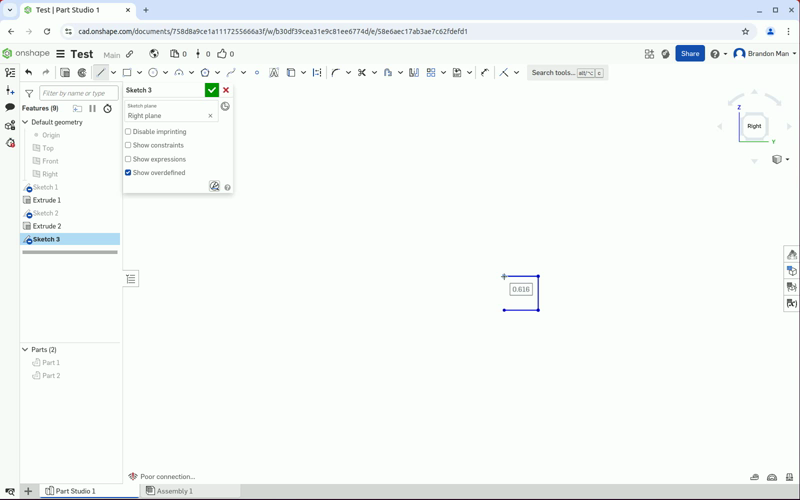
scroll(-6)
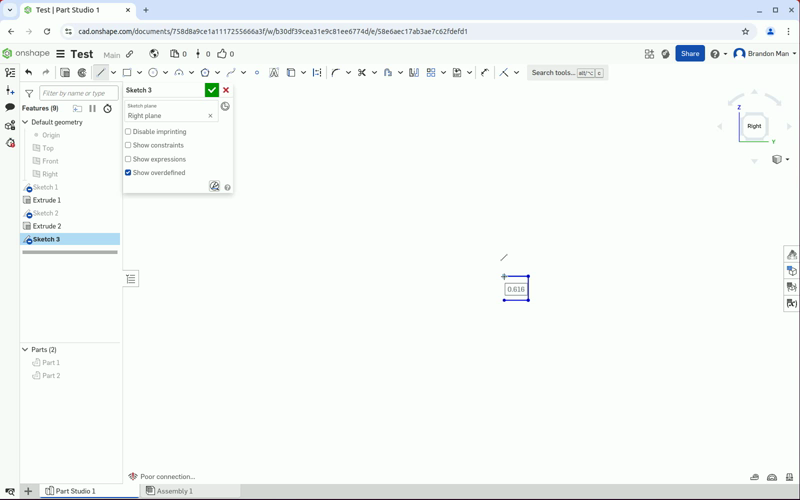
scroll(-6)
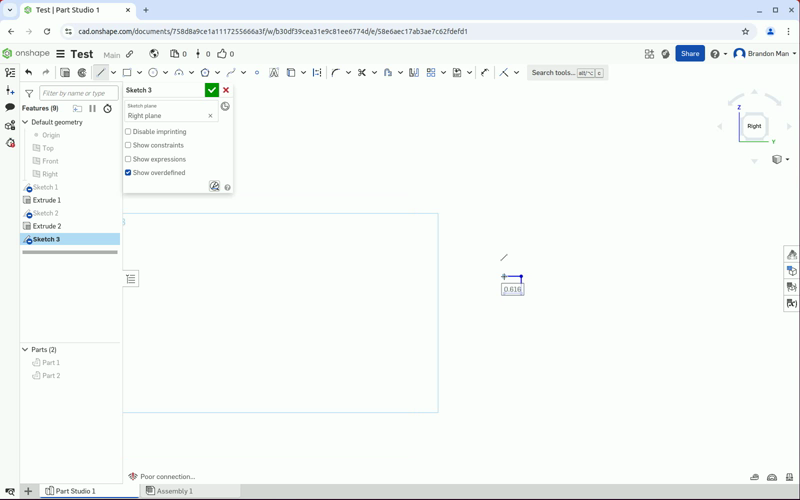
scroll(-6)
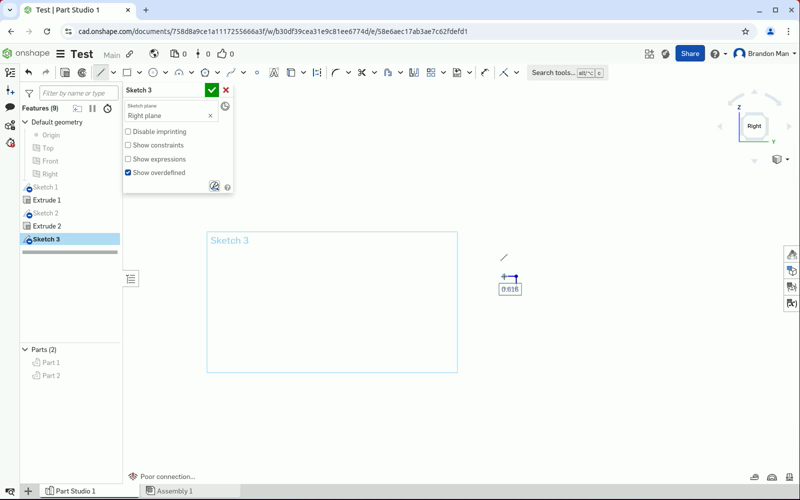
scroll(-6)
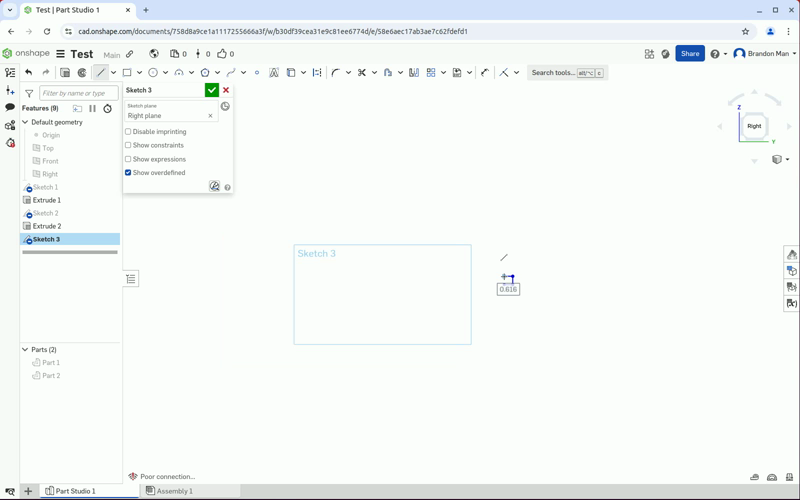
scroll(-6)
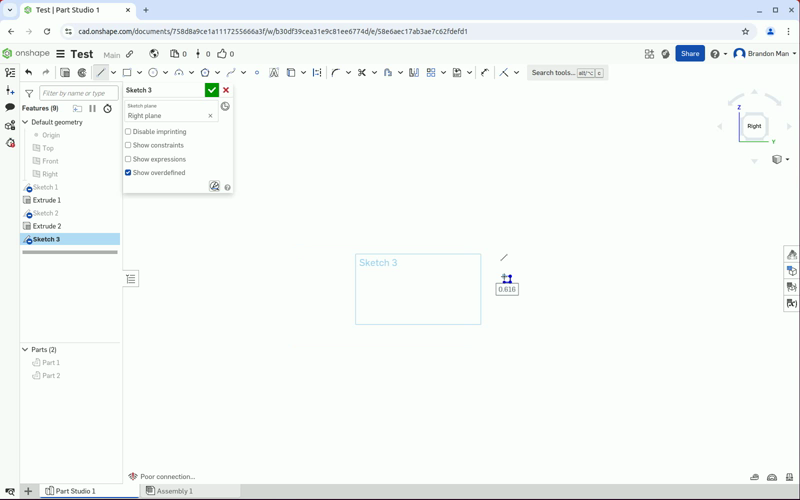
scroll(-6)
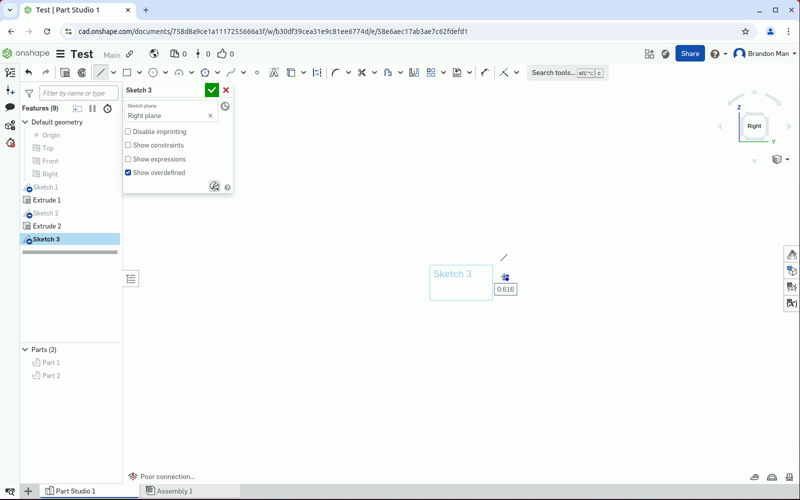
key_up(shift)
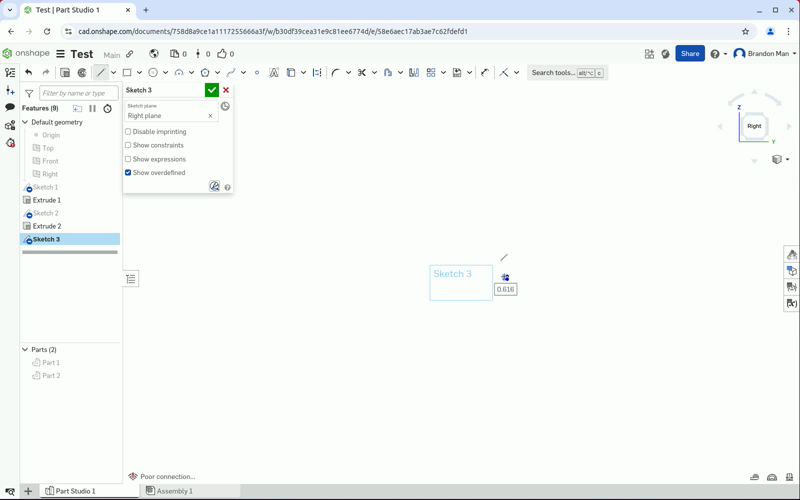
mouse_move(534, 276)
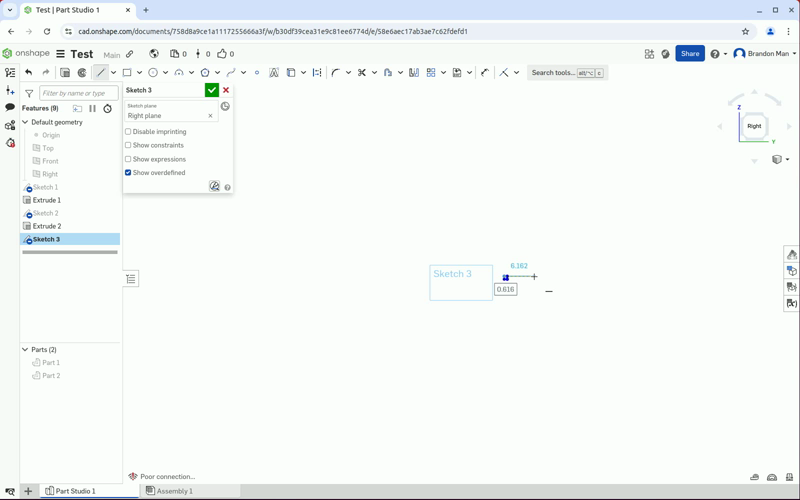
key_down(shift)
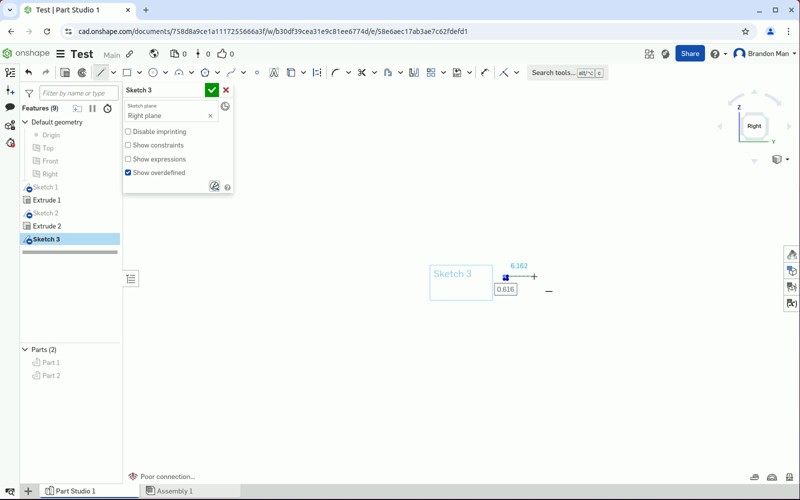
mouse_move(504, 279)
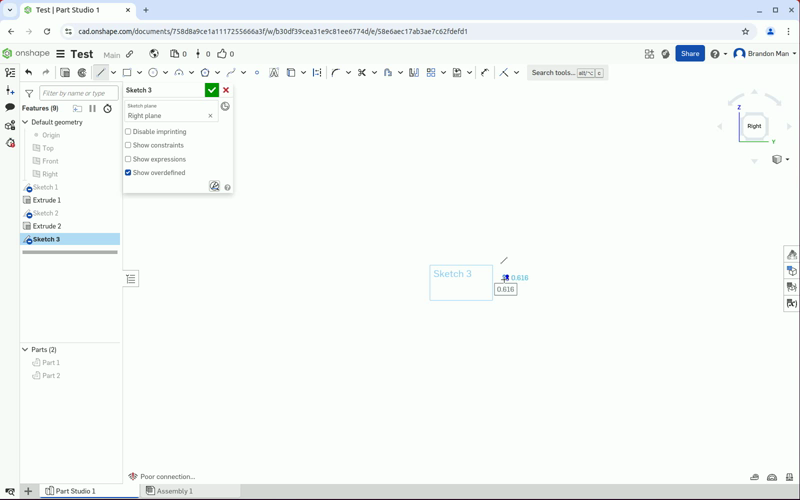
scroll(6)
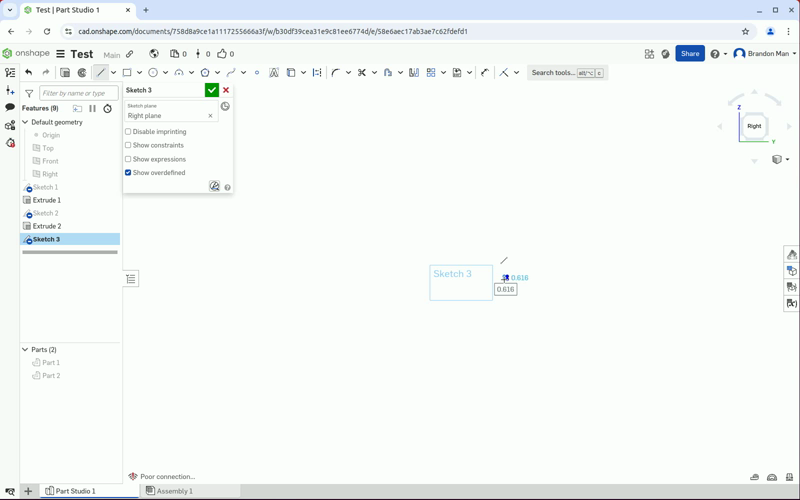
scroll(6)
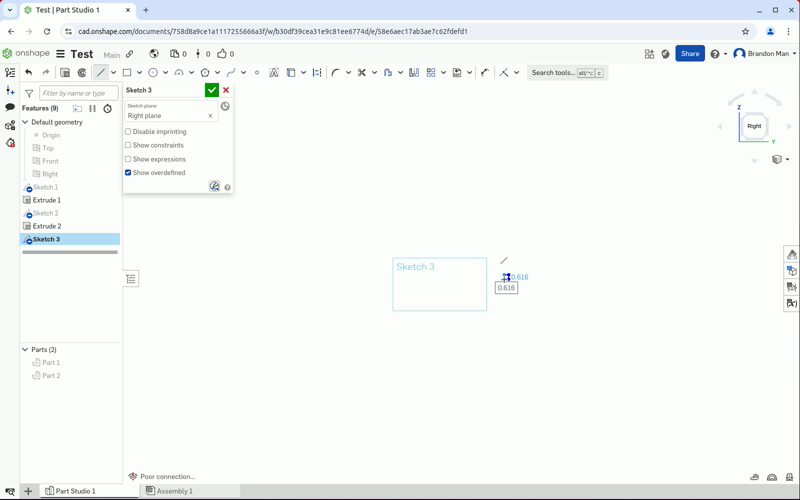
scroll(6)
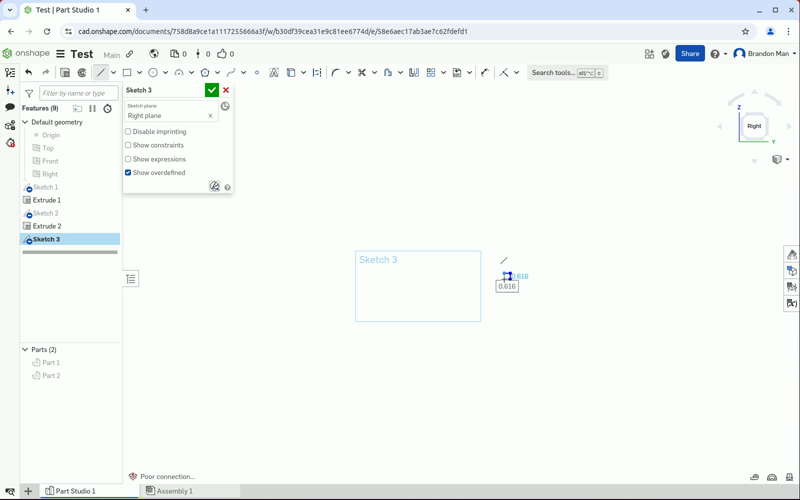
scroll(6)
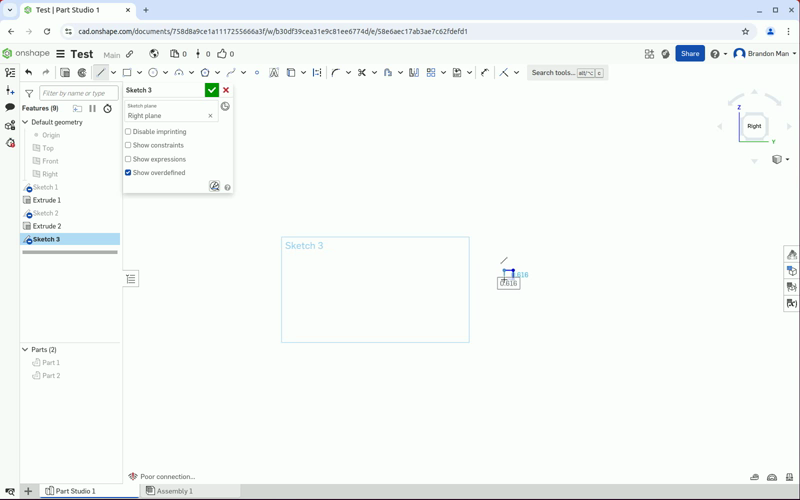
scroll(6)
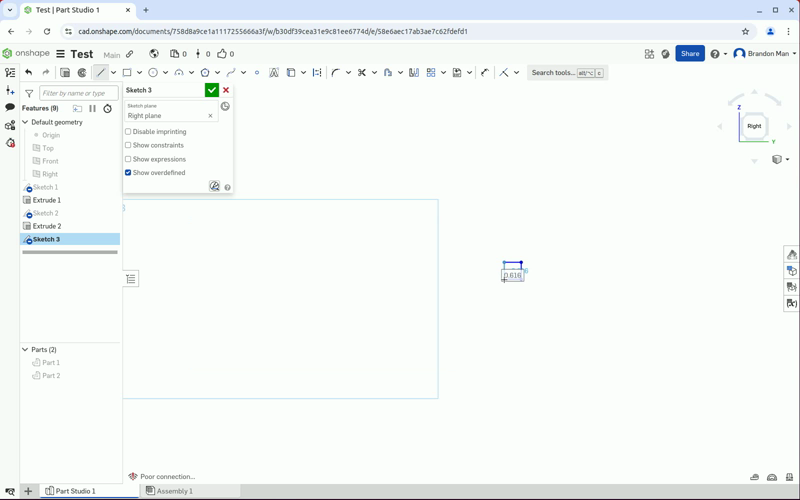
scroll(6)
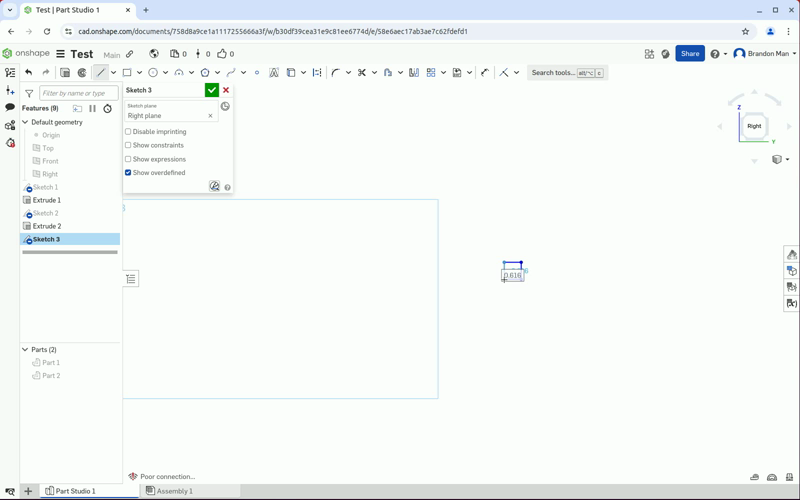
scroll(6)
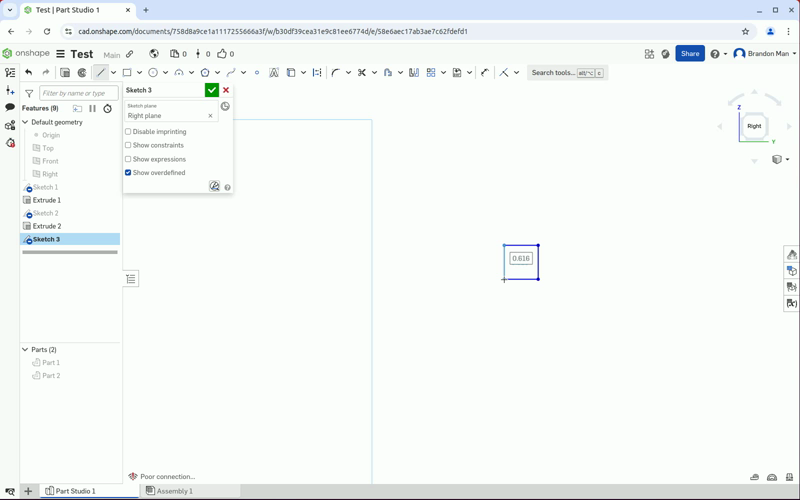
key_up(shift)
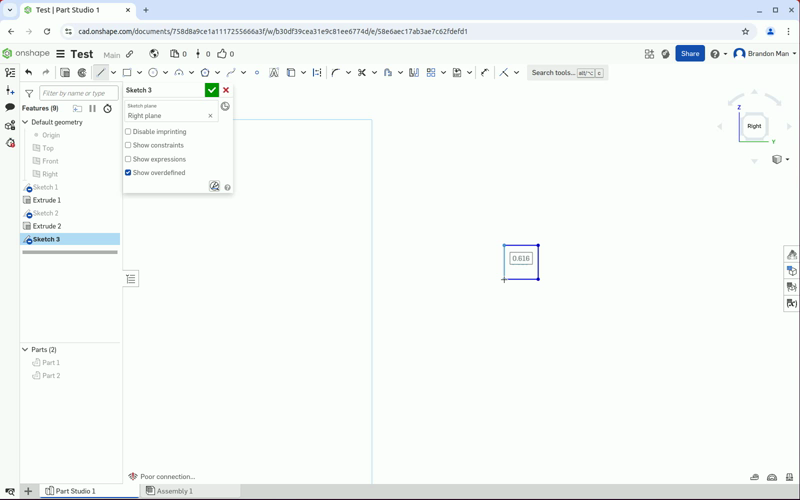
click(504, 279)
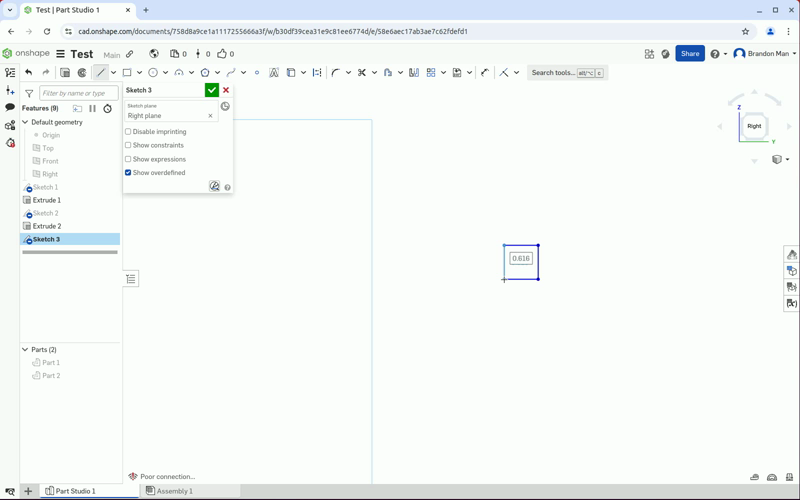
scroll(-6)
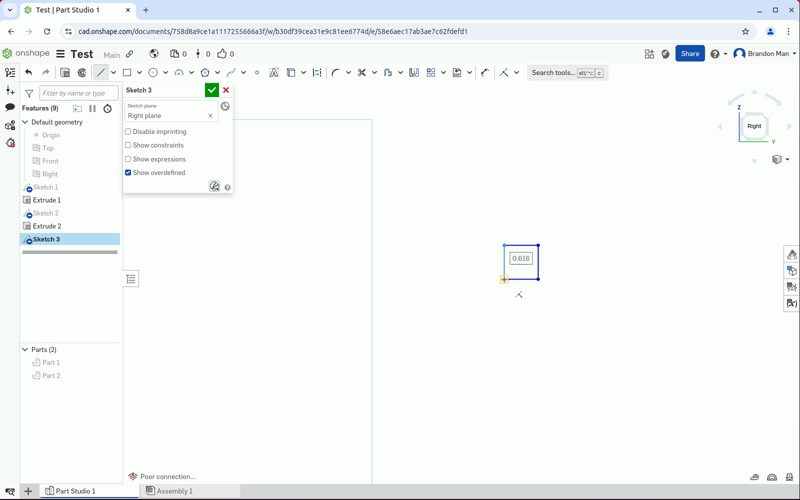
scroll(-6)
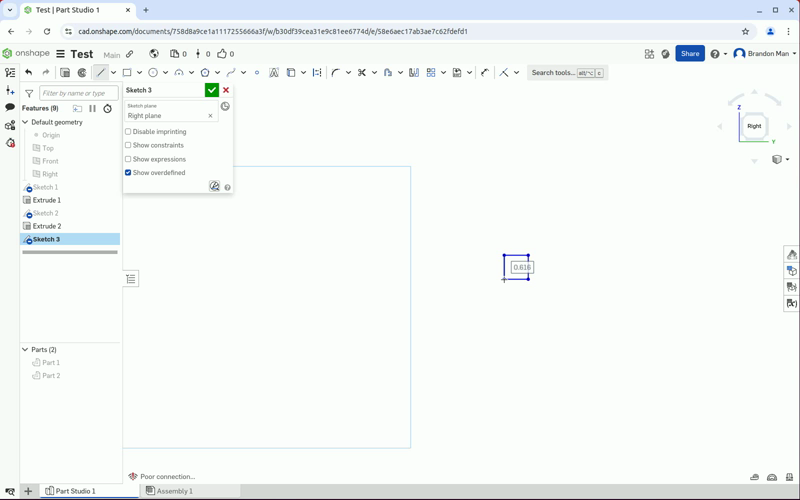
scroll(-6)
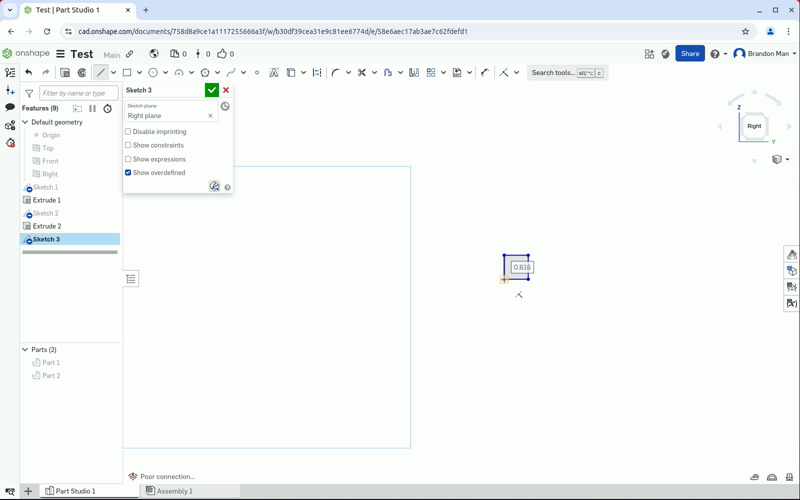
scroll(-6)
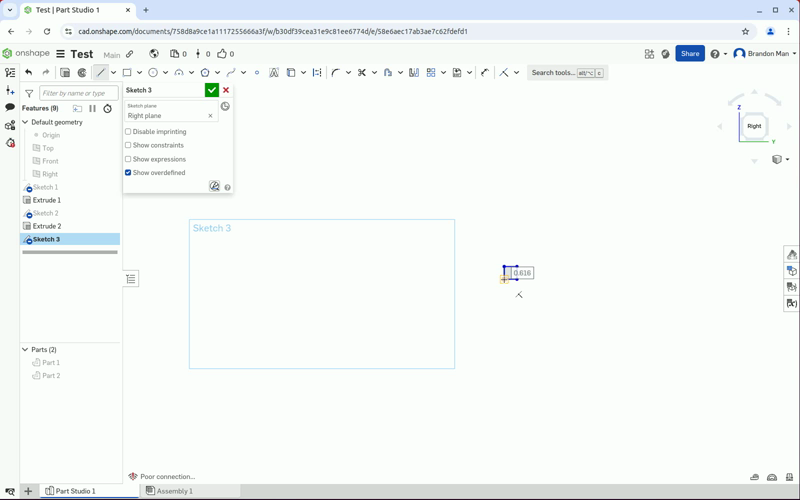
scroll(-6)
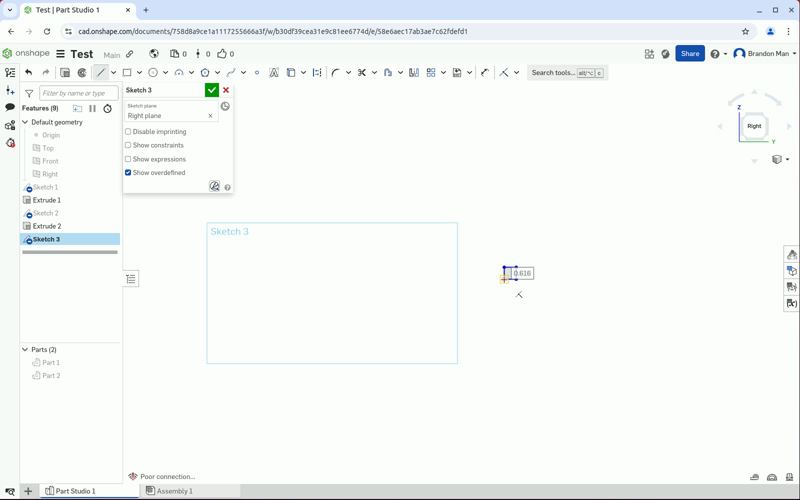
scroll(-6)
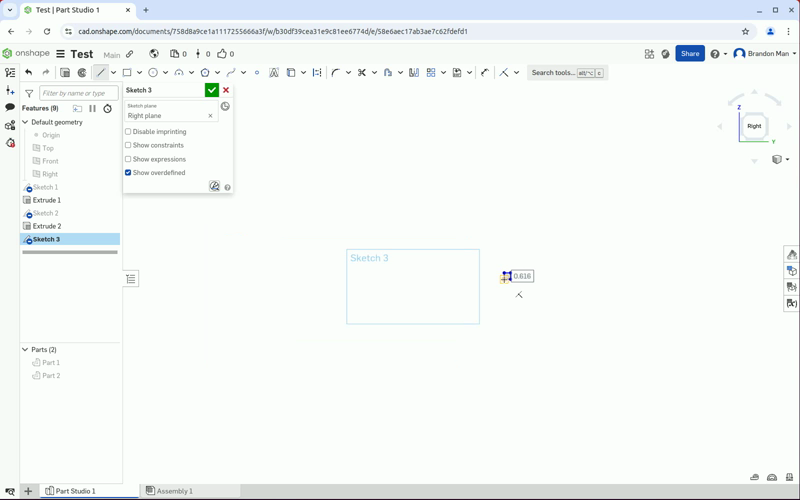
scroll(-6)
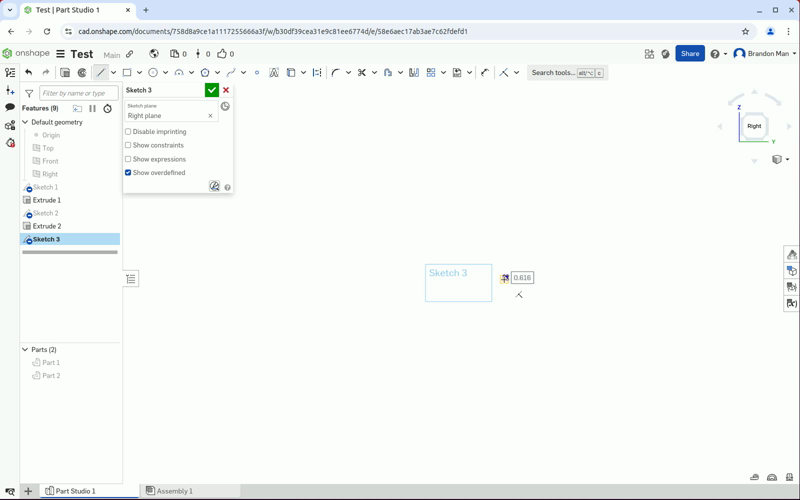
key(esc)
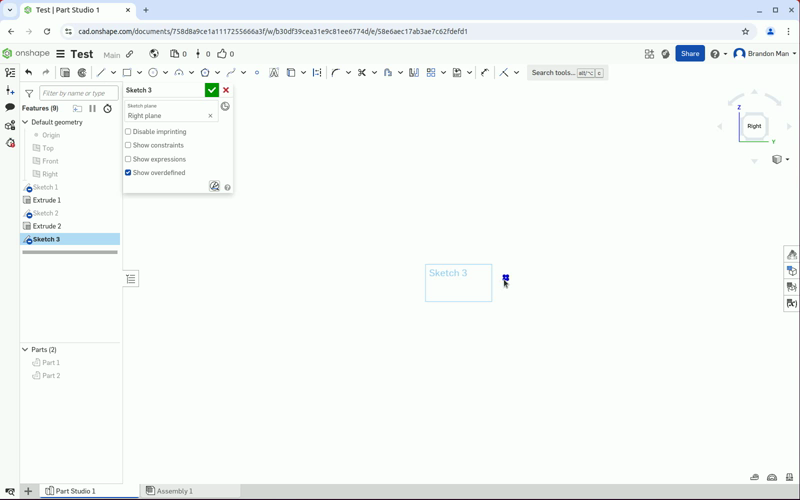
mouse_move(504, 277)
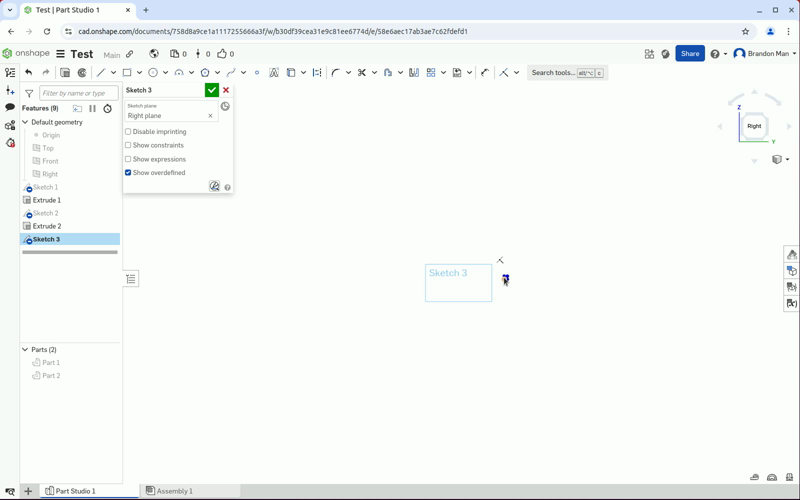
scroll(6)
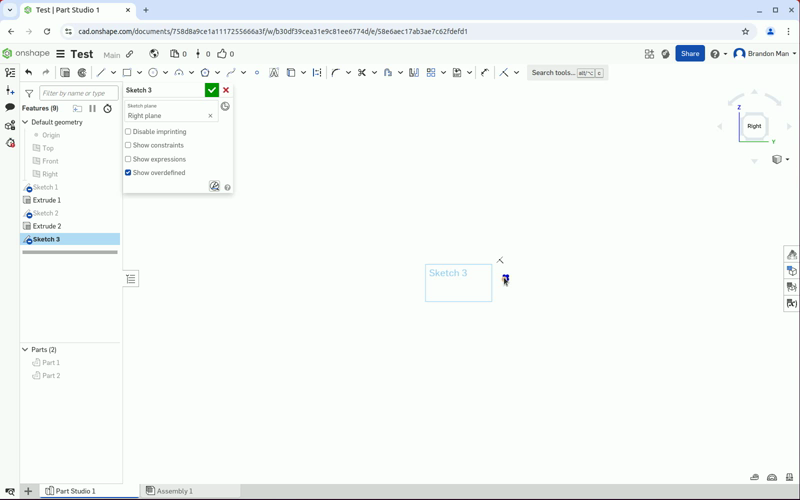
scroll(6)
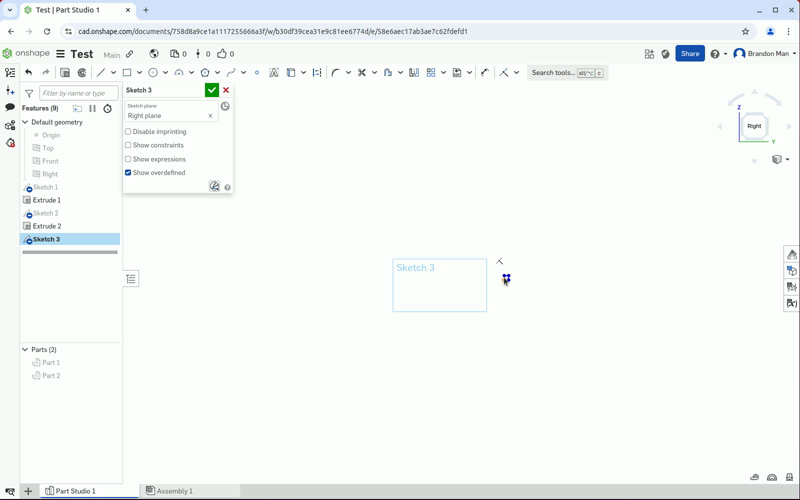
scroll(6)
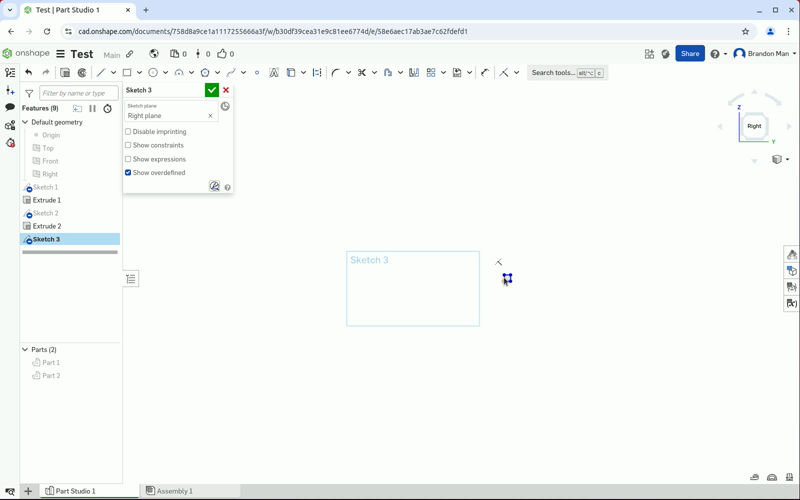
scroll(6)
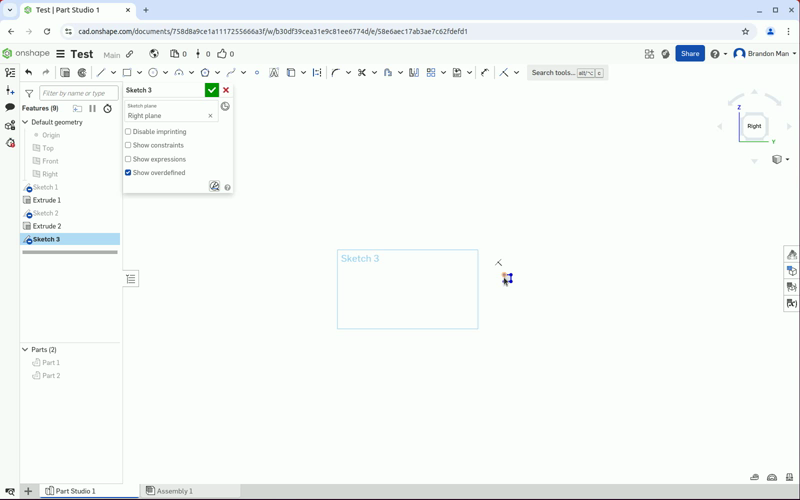
scroll(6)
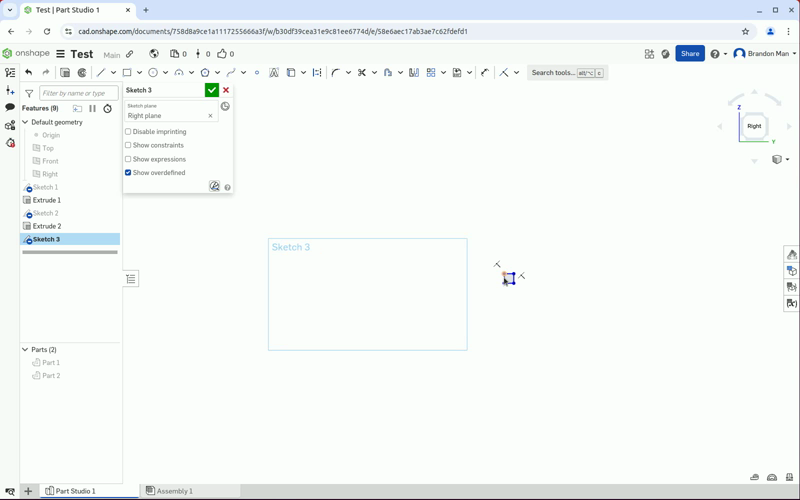
scroll(6)
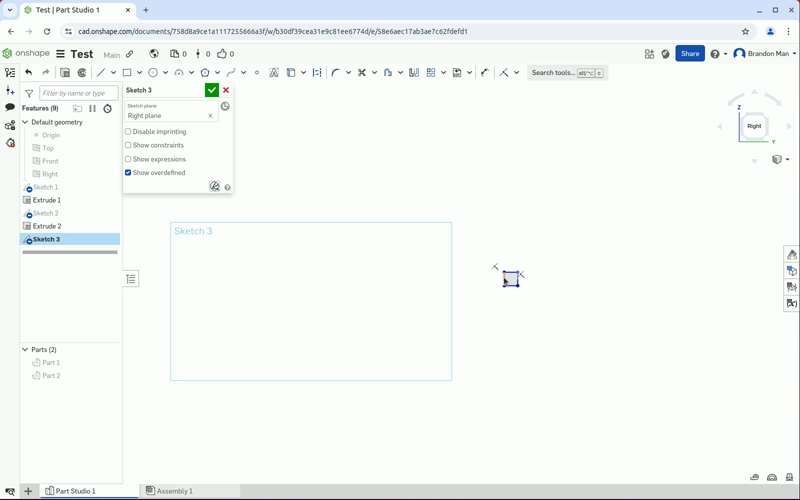
scroll(6)
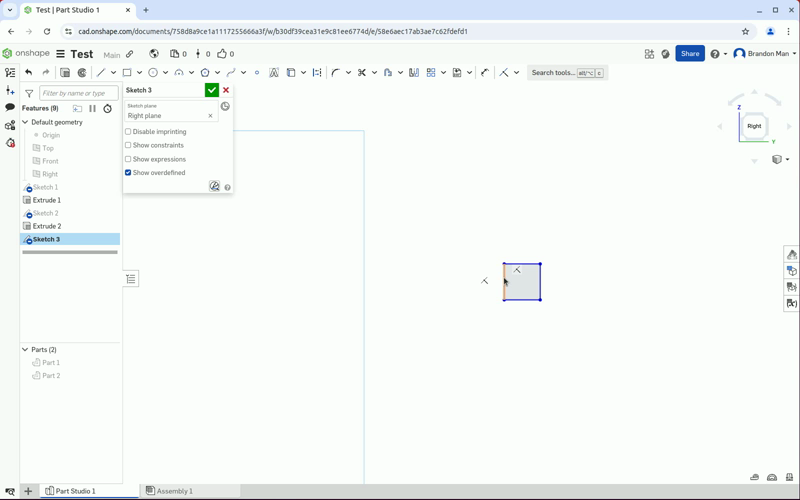
click(504, 277)
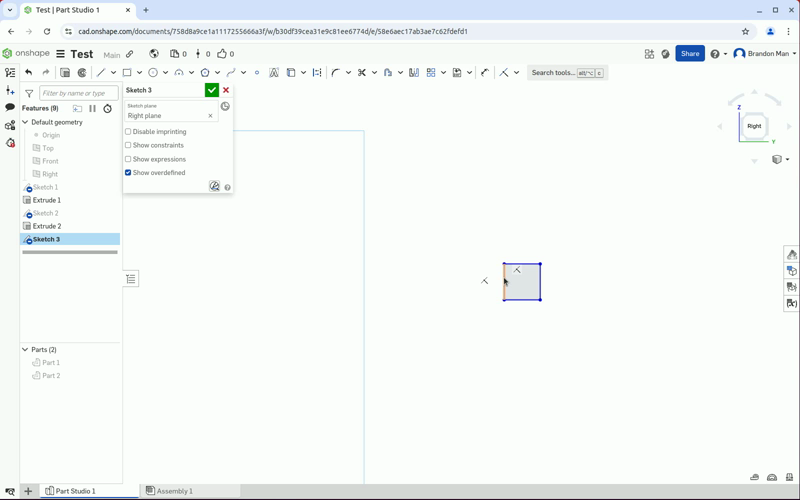
scroll(-6)
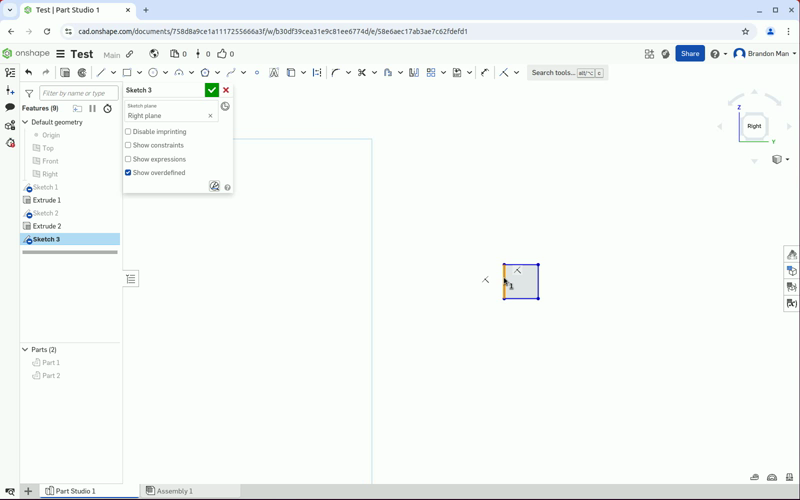
scroll(-6)
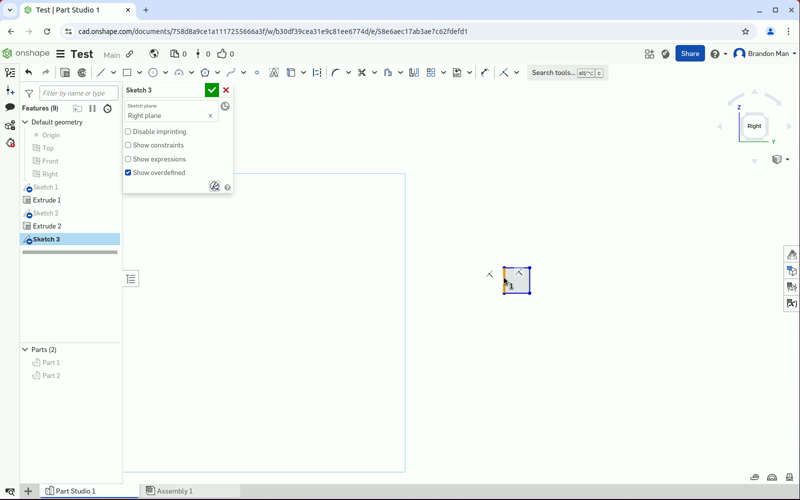
scroll(-6)
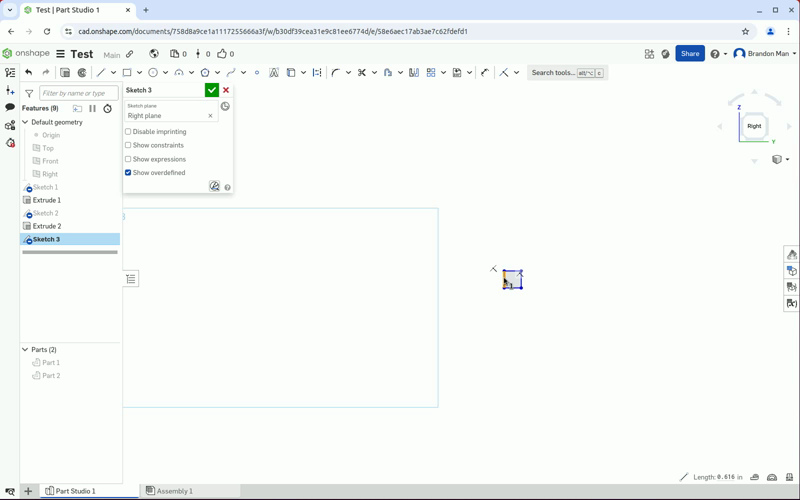
scroll(-6)
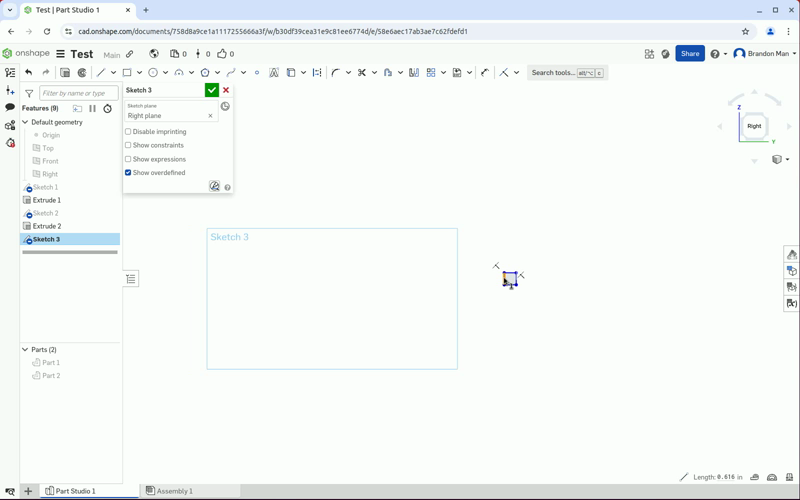
scroll(-6)
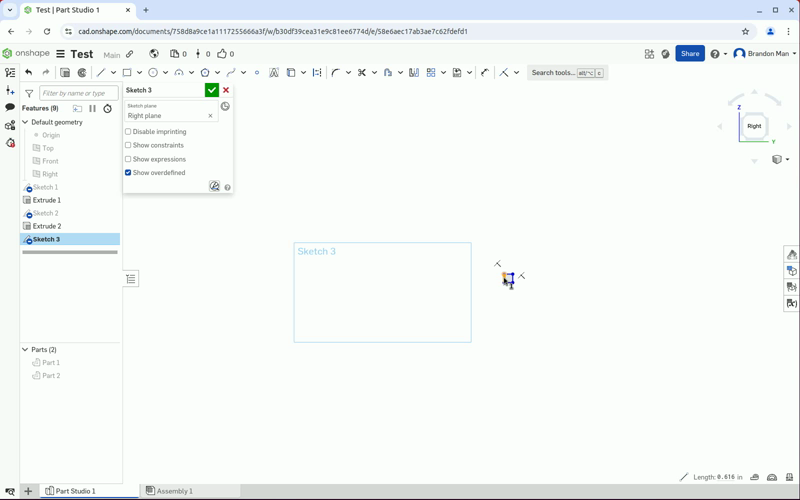
scroll(-6)
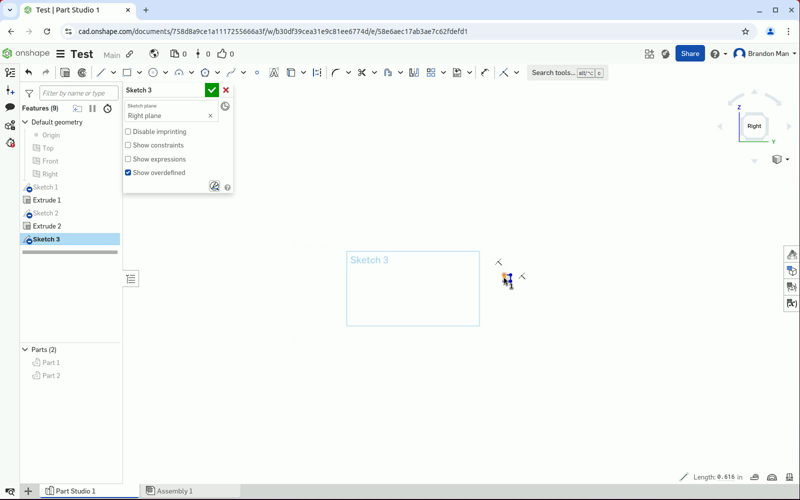
scroll(-6)
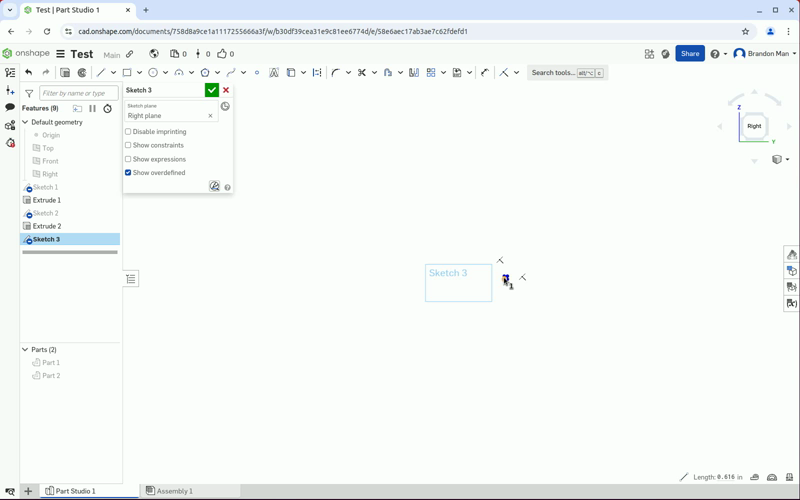
mouse_move(73, 352)
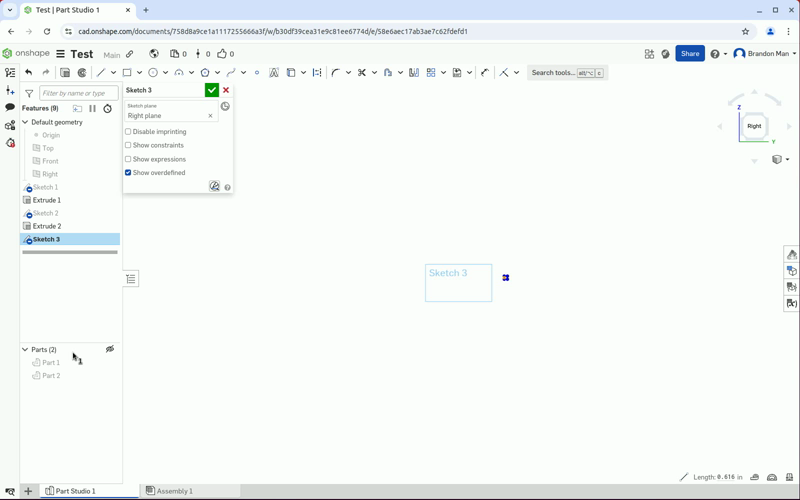
key(shift+y)
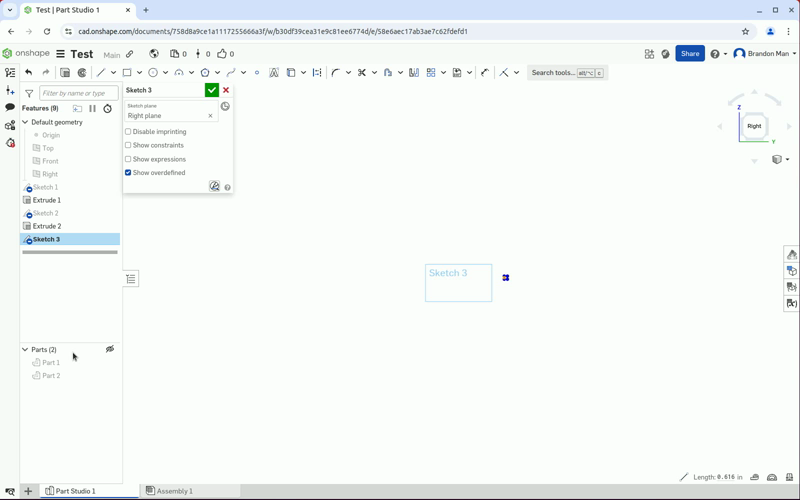
key(shift+e)
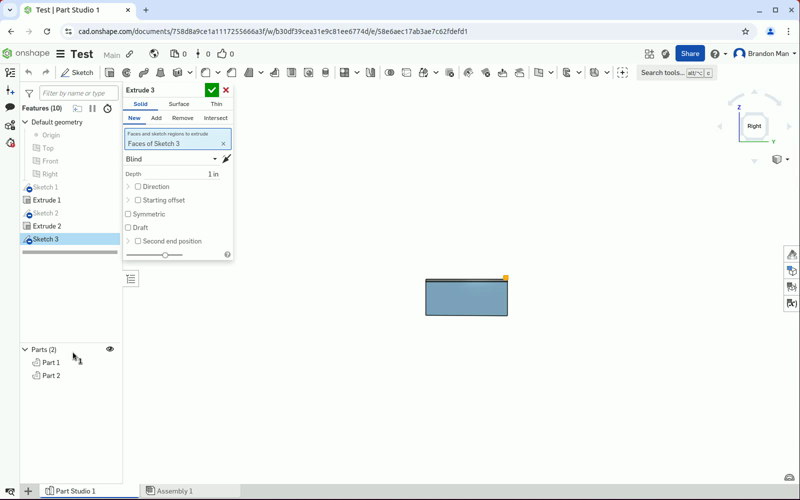
mouse_move(143, 106)
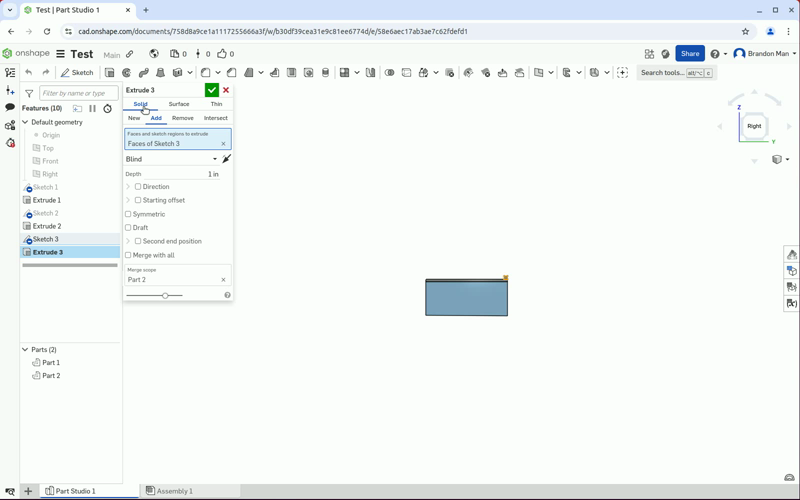
click(143, 106)
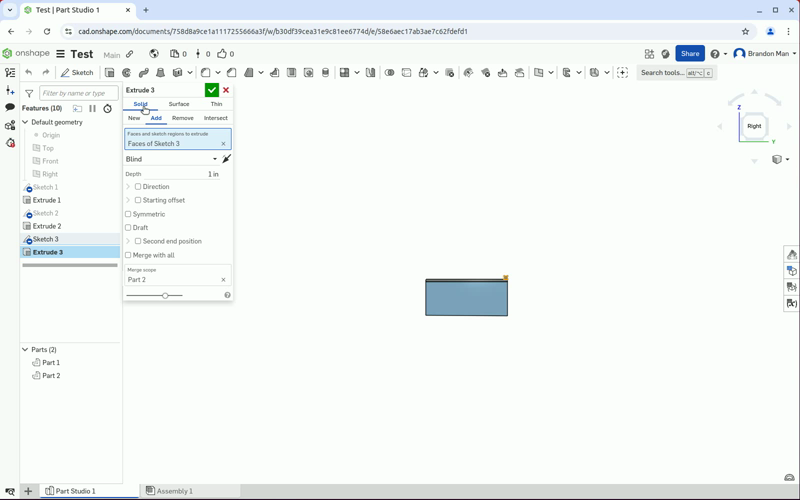
mouse_move(137, 120)
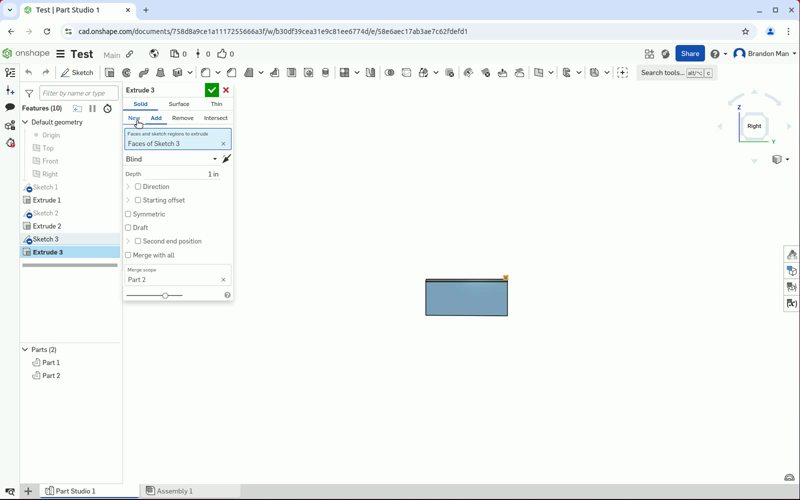
click(137, 120)
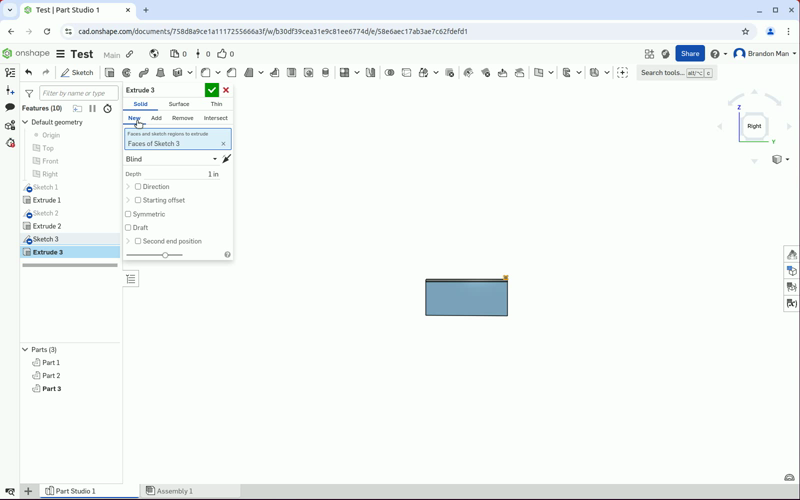
key(tab, 4)
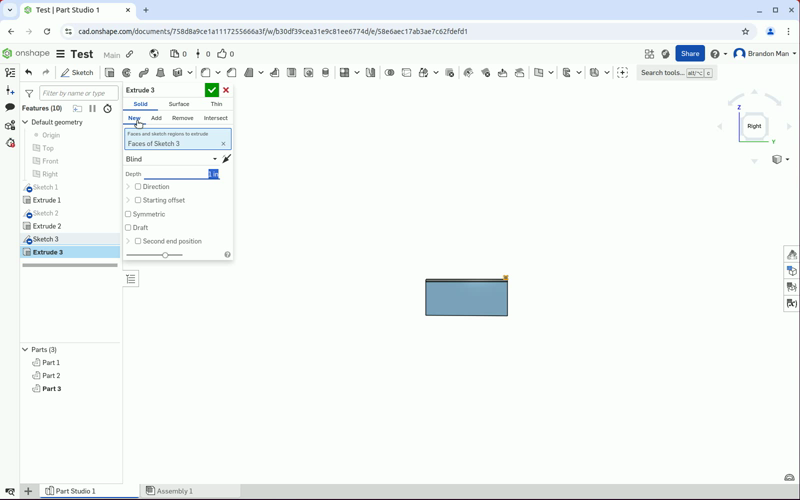
text(23.108)
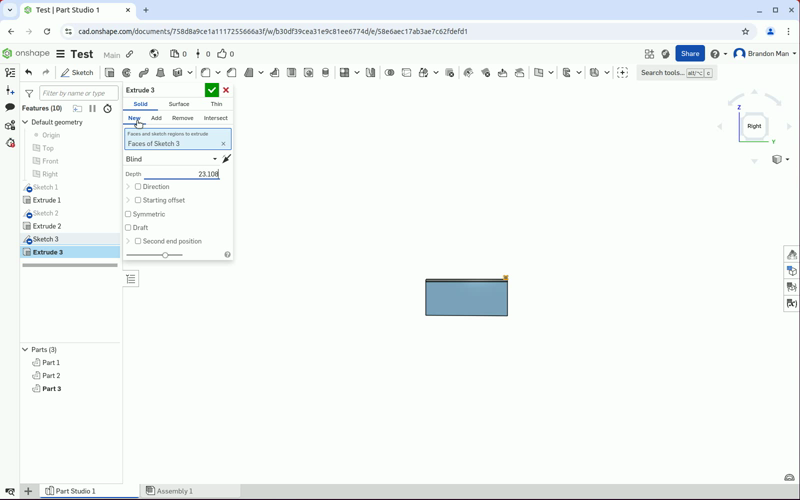
key(enter)
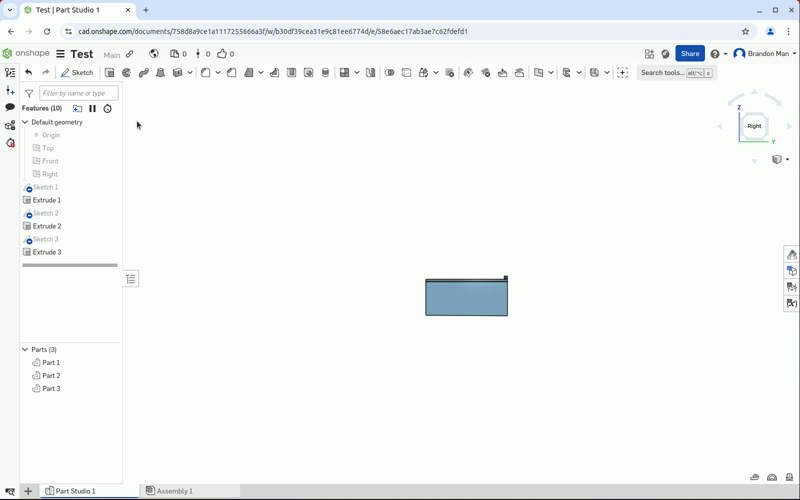
key(shift+h)
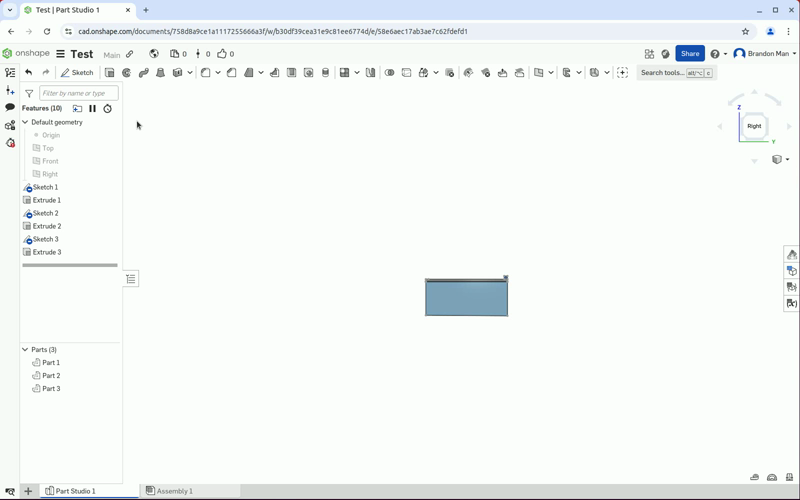
key(shift+h)
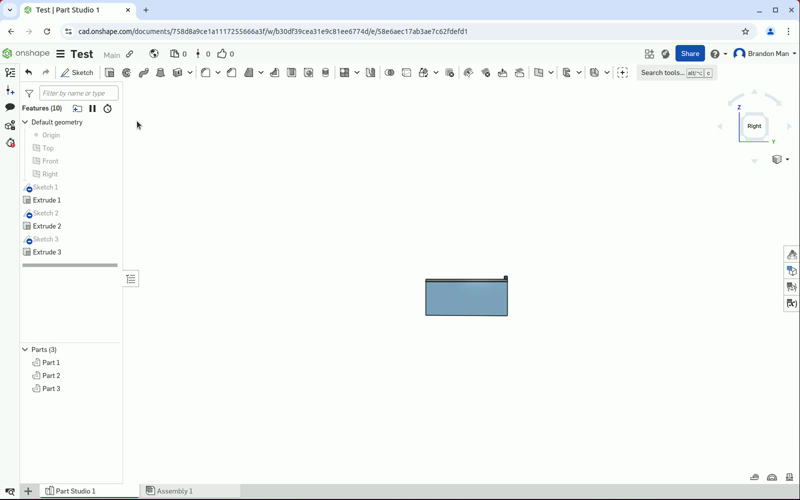
mouse_move(73, 189)
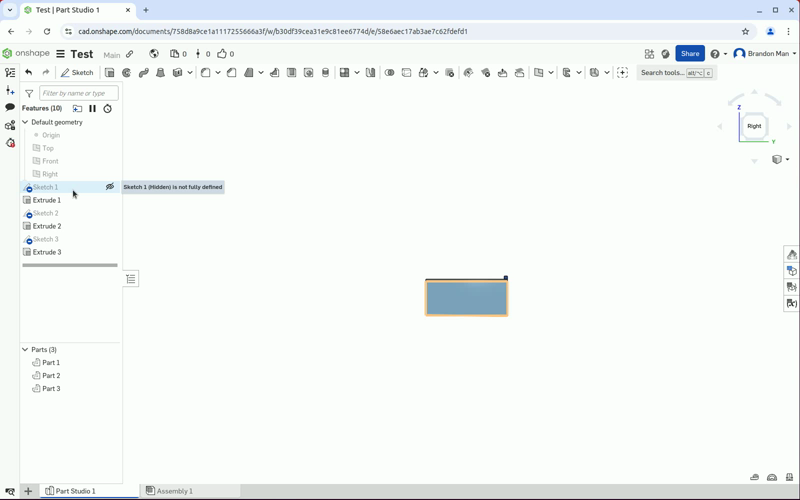
click(73, 189)
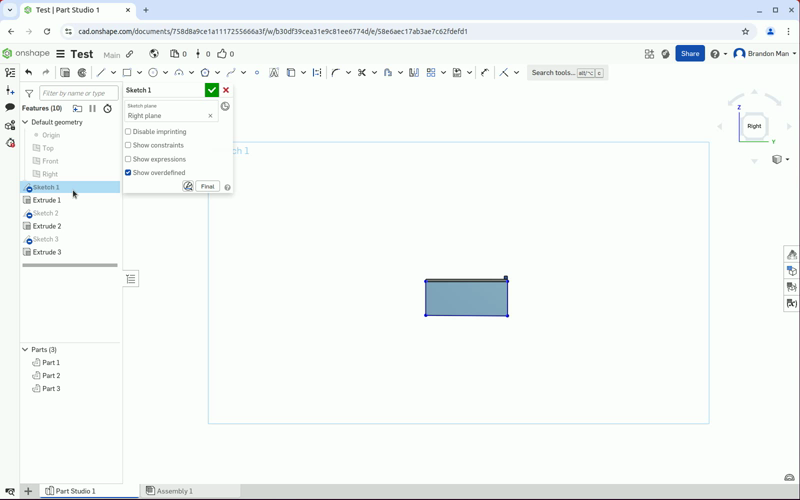
mouse_move(229, 92)
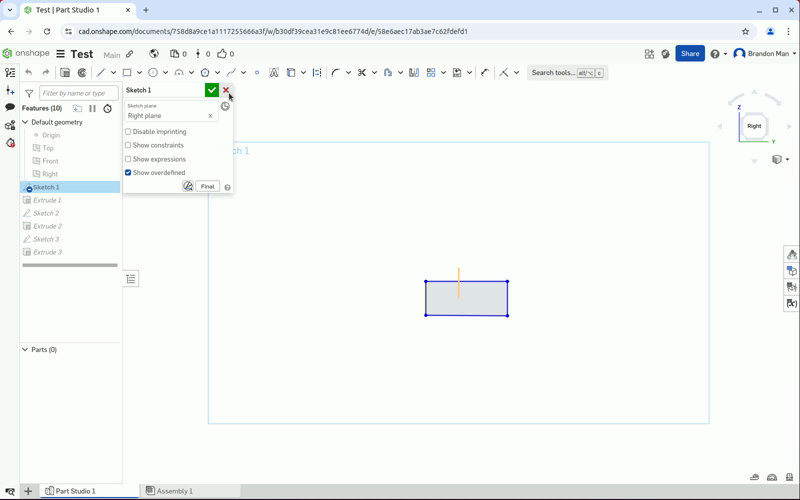
click(229, 92)
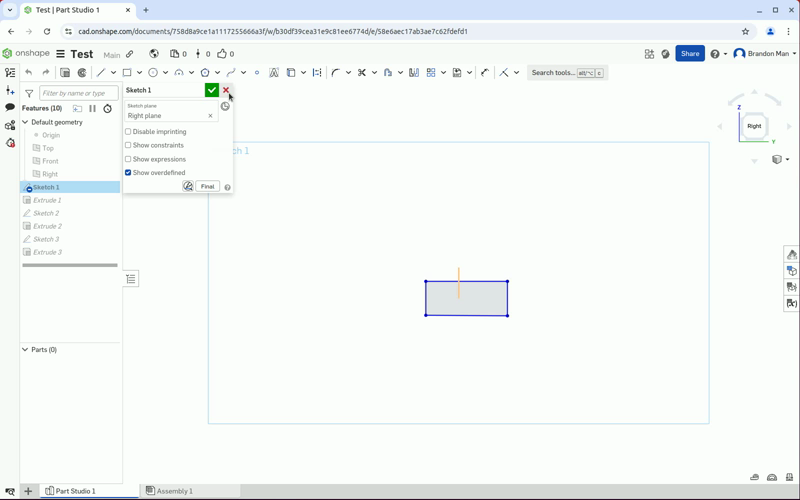
key(shift+s)
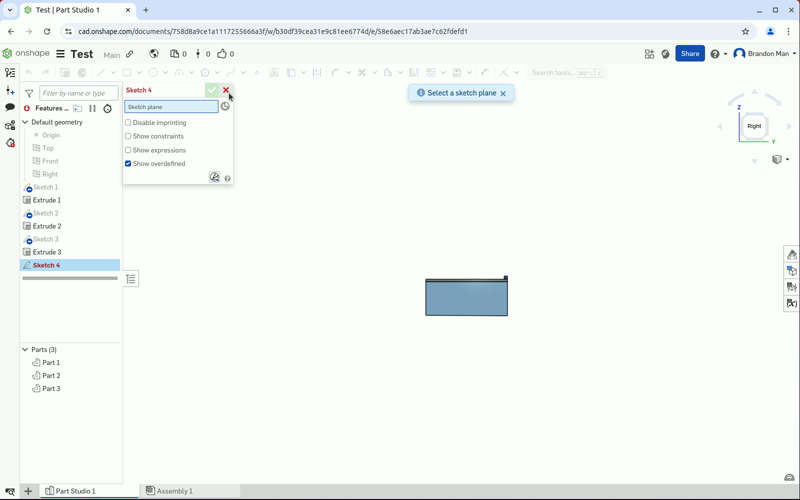
mouse_move(73, 176)
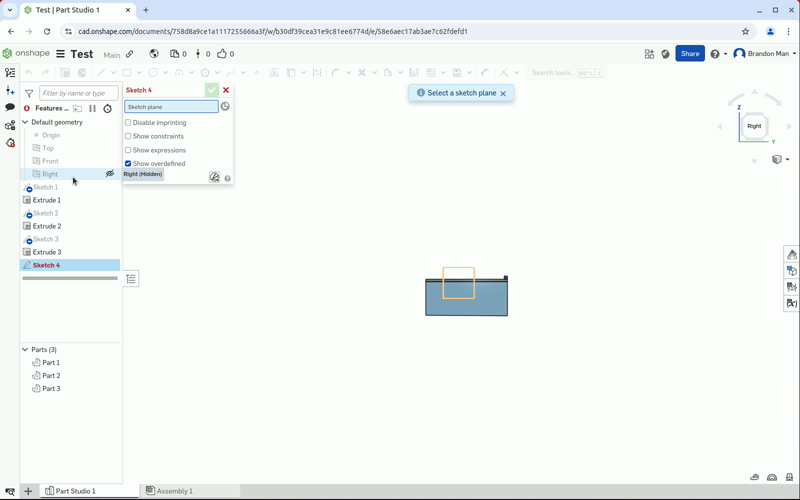
click(73, 176)
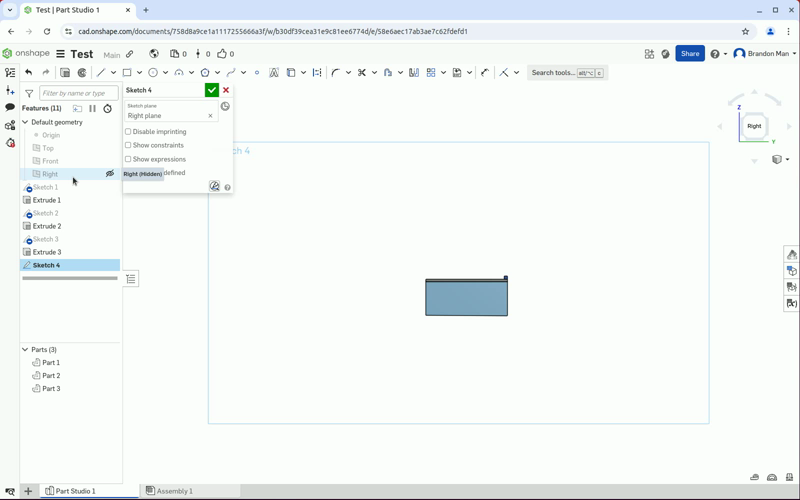
mouse_move(73, 352)
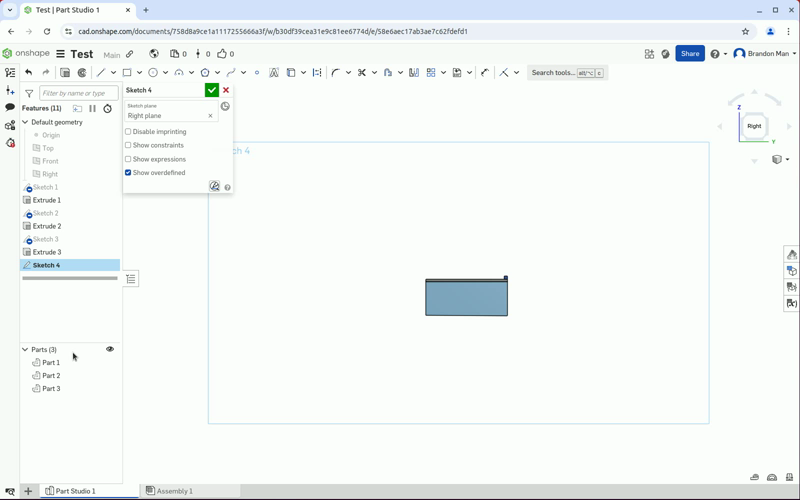
key(y)
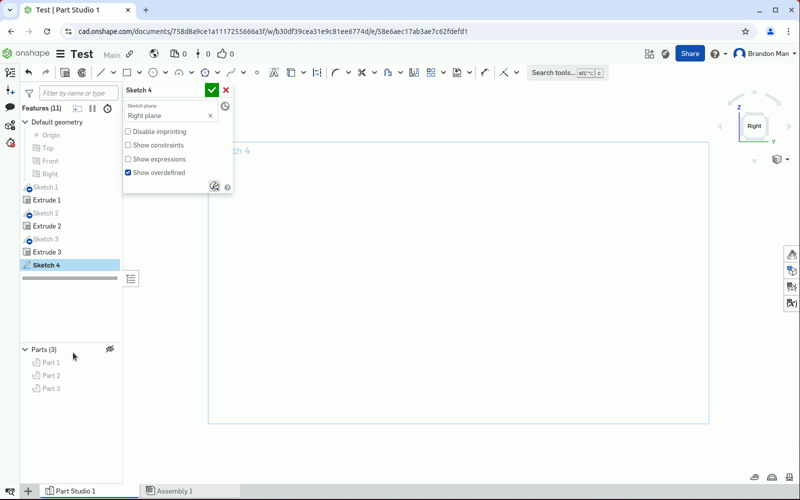
key(l)
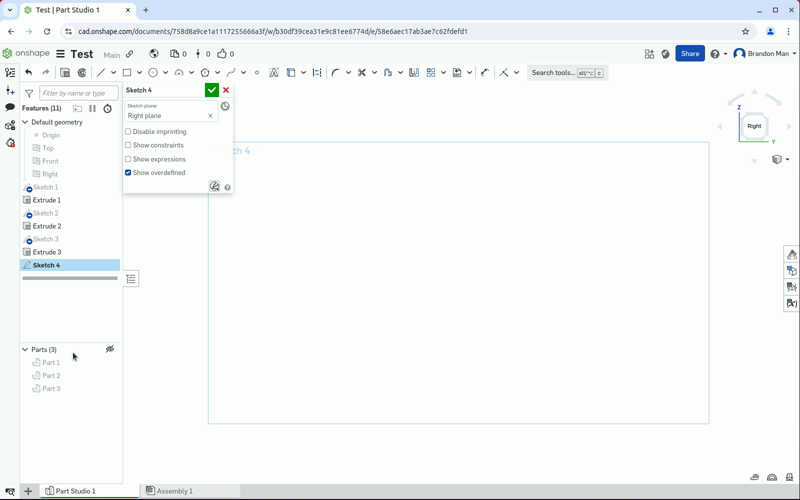
key_down(shift)
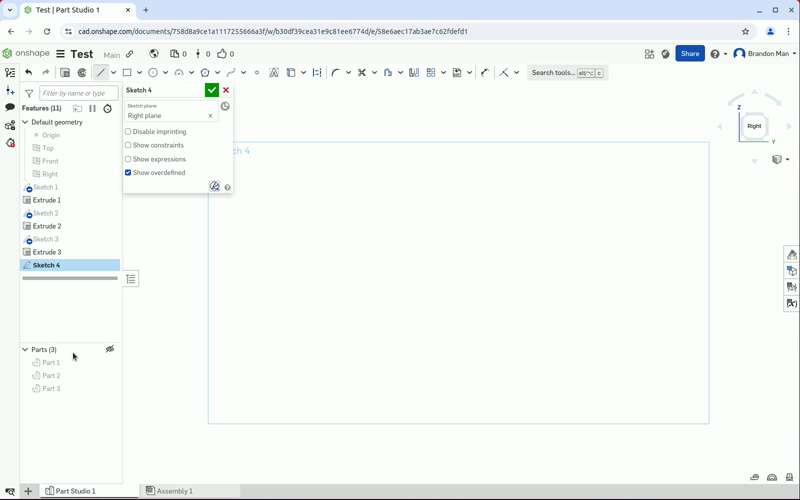
mouse_move(430, 279)
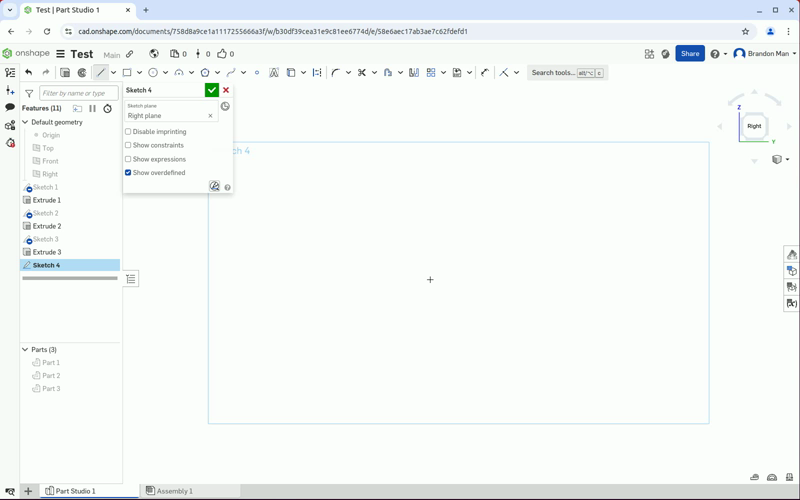
click(430, 279)
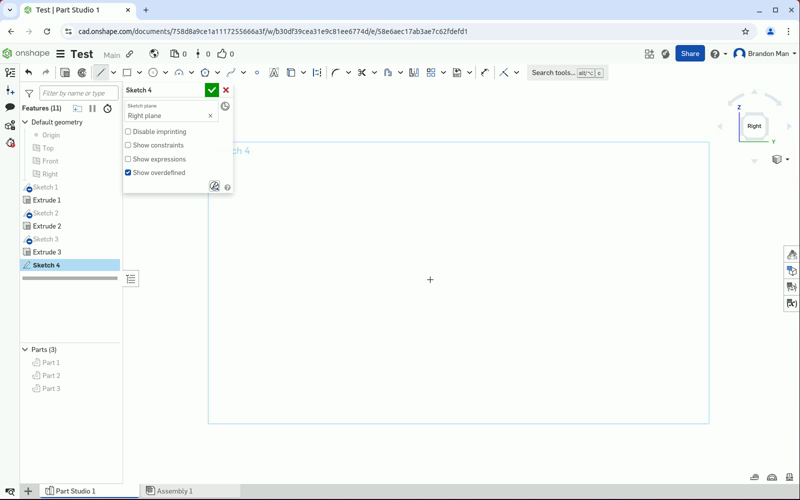
key_up(shift)
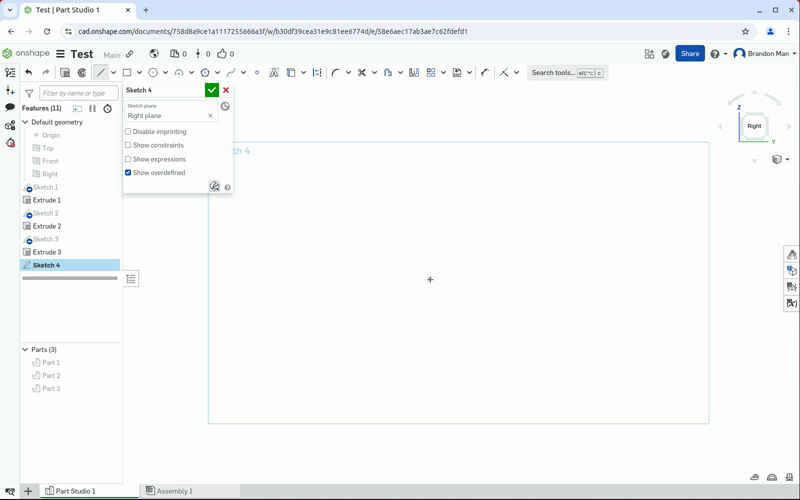
key_down(shift)
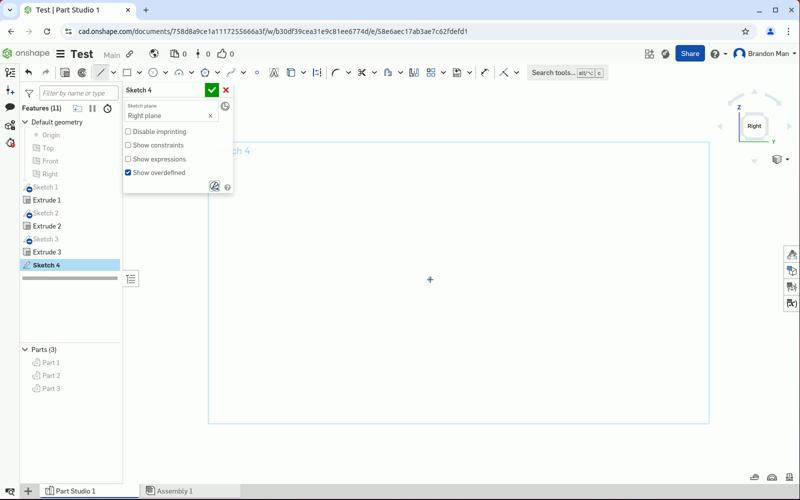
mouse_move(460, 279)
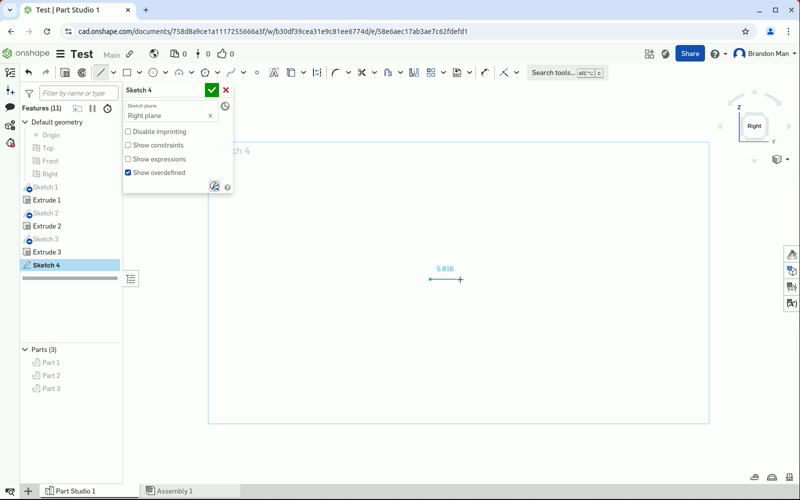
mouse_move(432, 279)
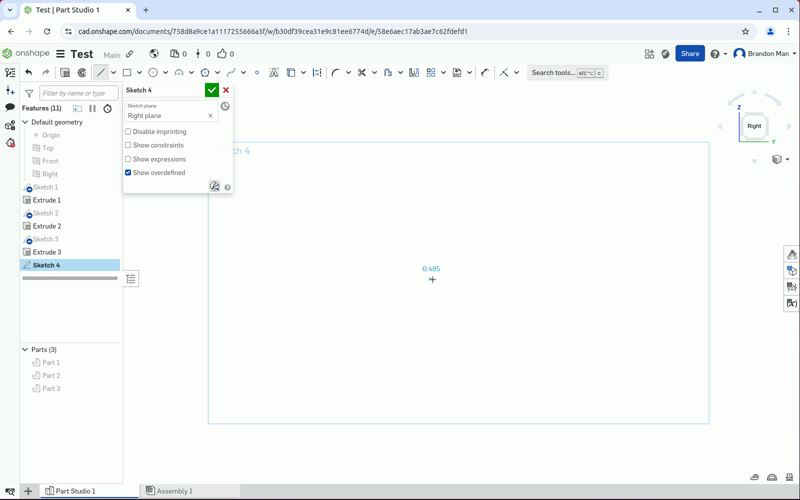
scroll(6)
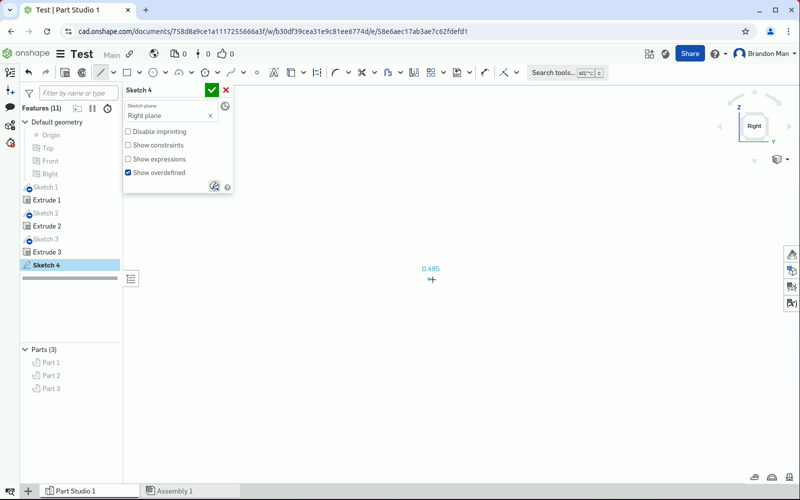
scroll(6)
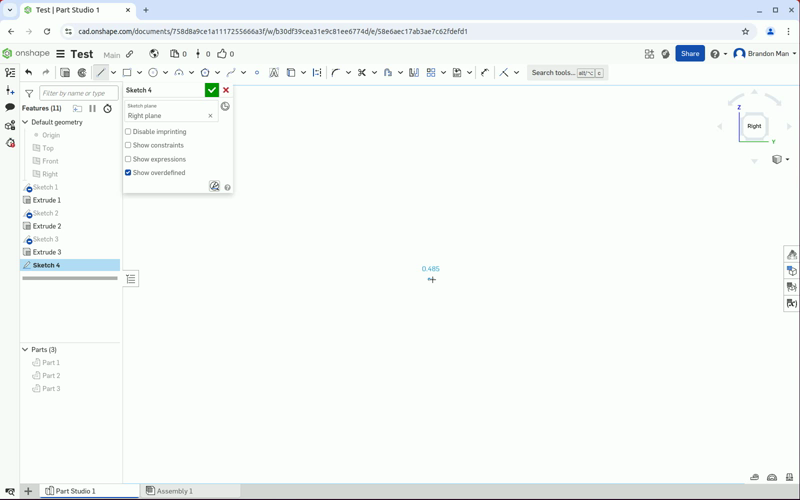
scroll(6)
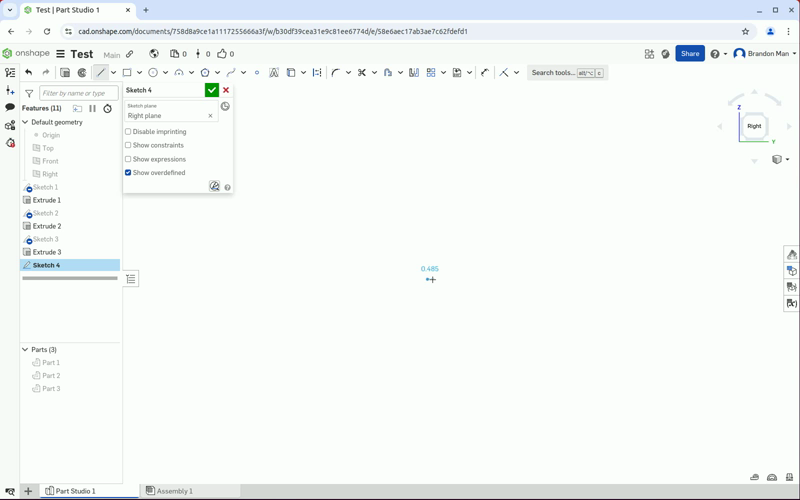
scroll(6)
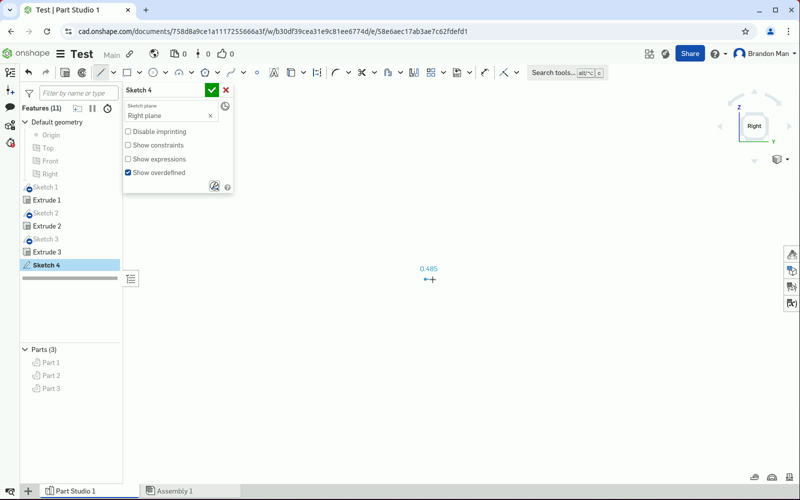
scroll(6)
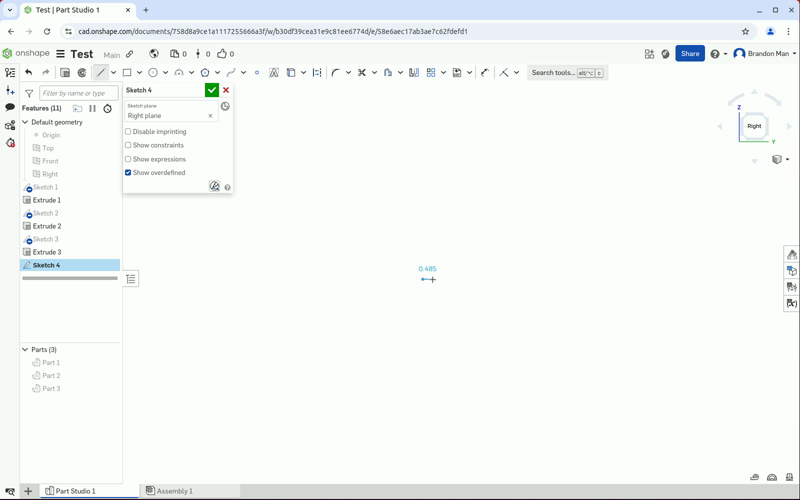
scroll(6)
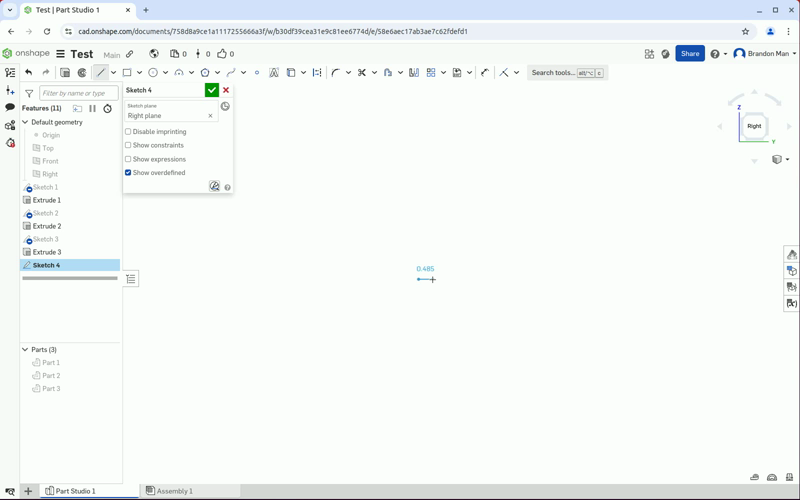
scroll(6)
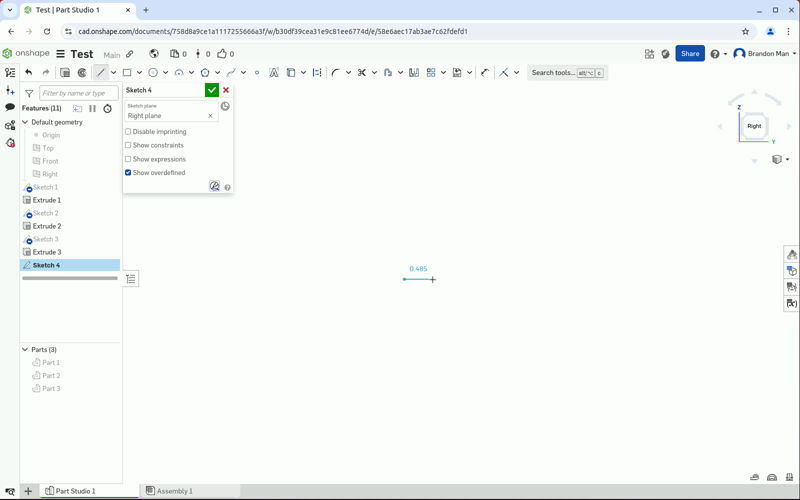
click(432, 279)
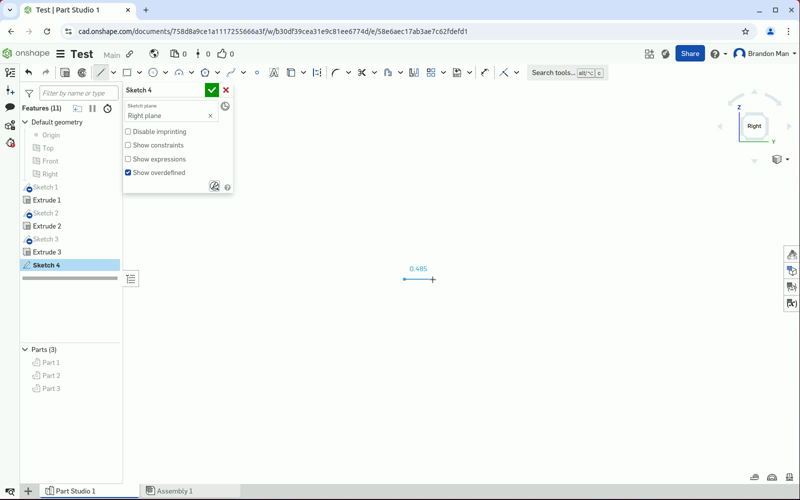
scroll(-6)
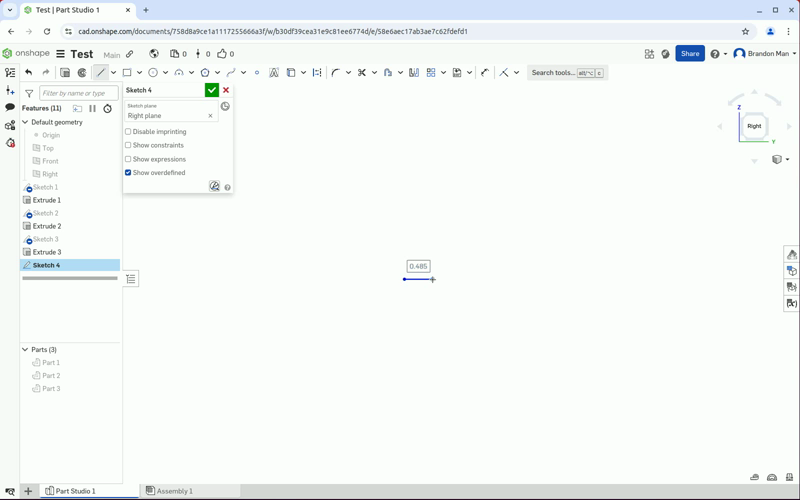
scroll(-6)
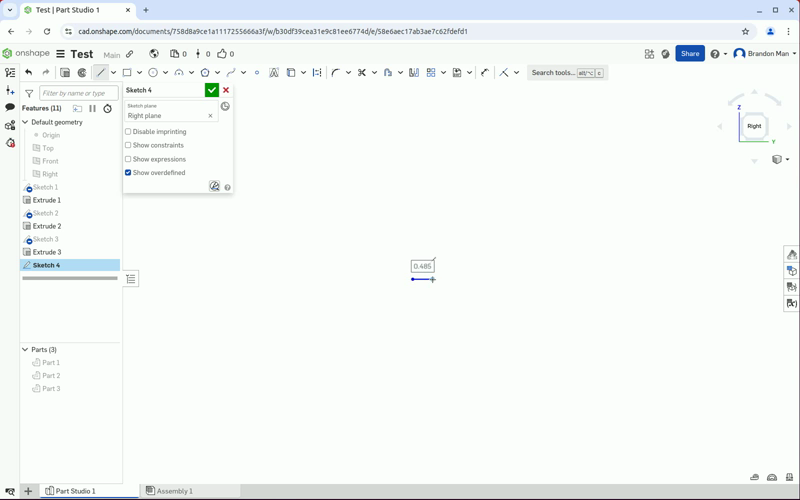
scroll(-6)
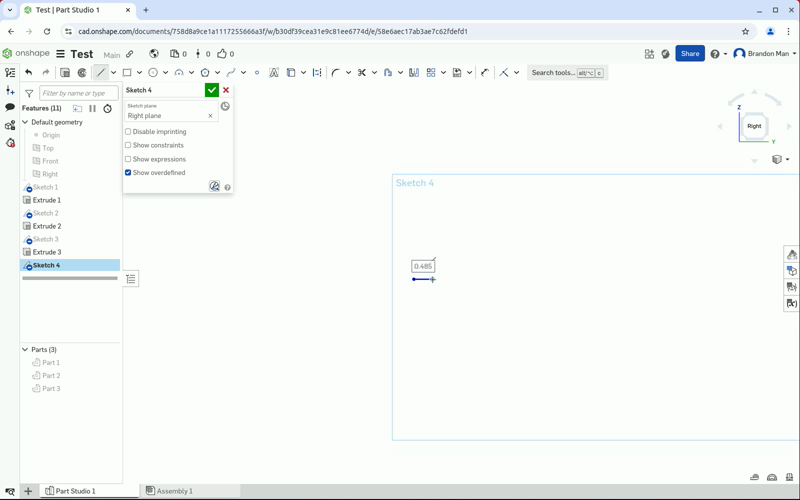
scroll(-6)
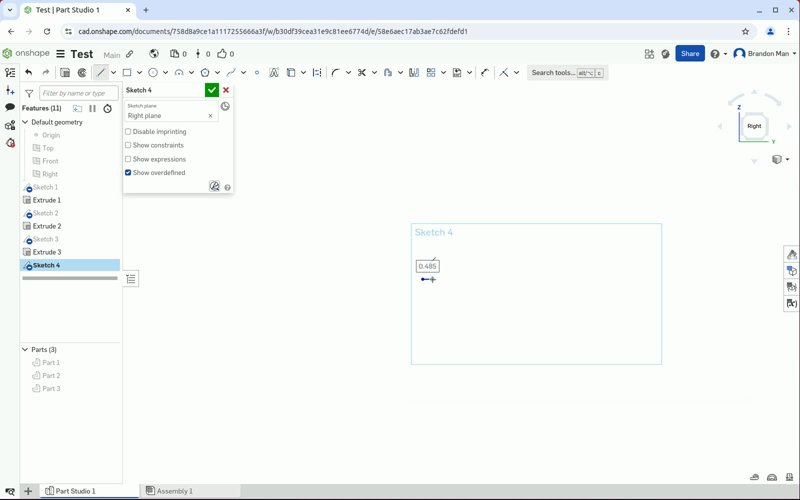
scroll(-6)
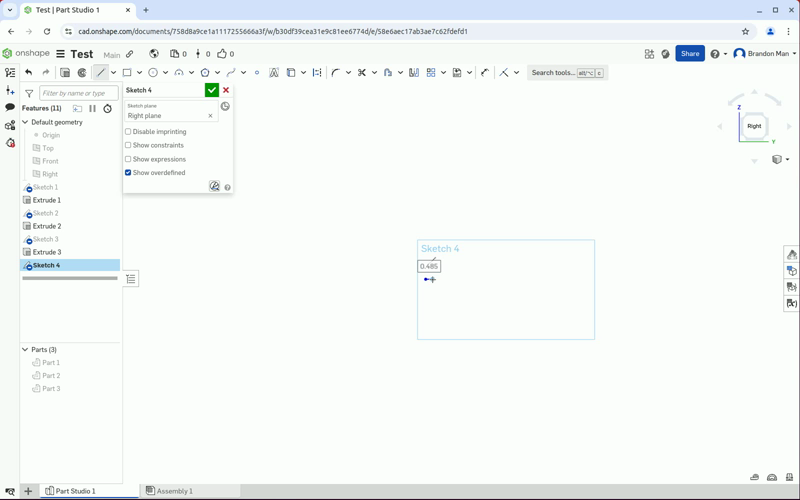
scroll(-6)
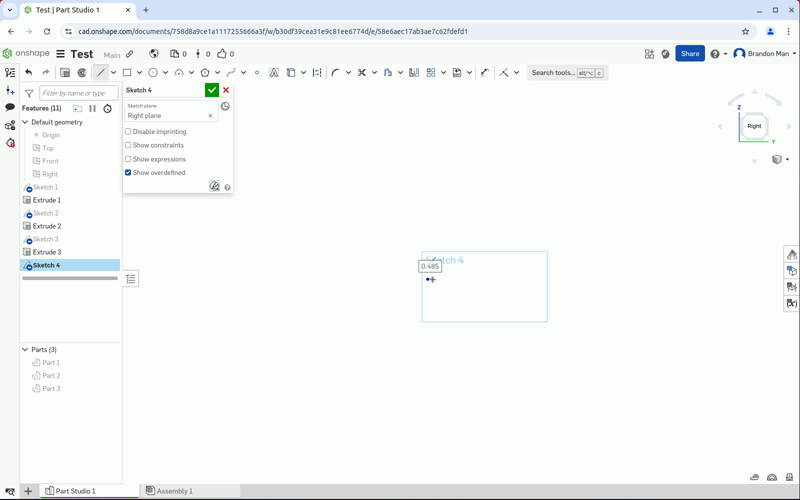
scroll(-6)
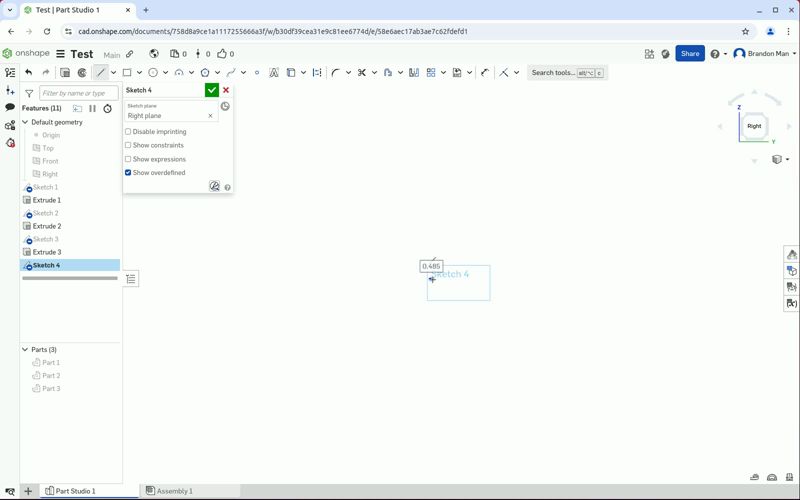
key_up(shift)
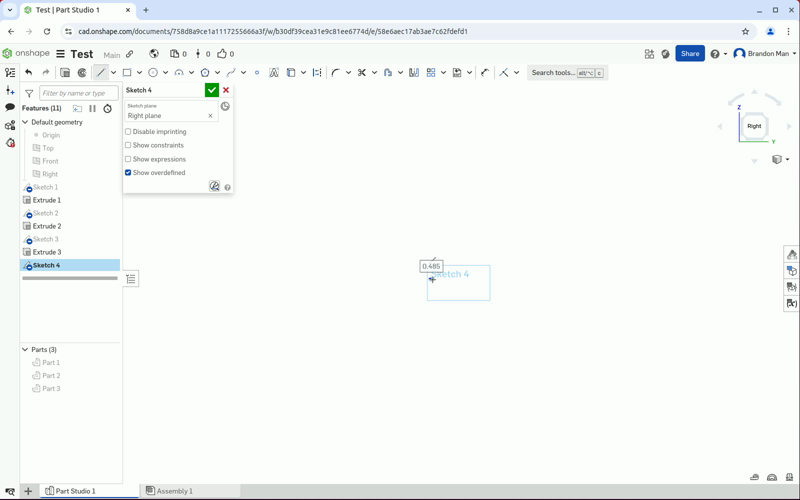
key_down(shift)
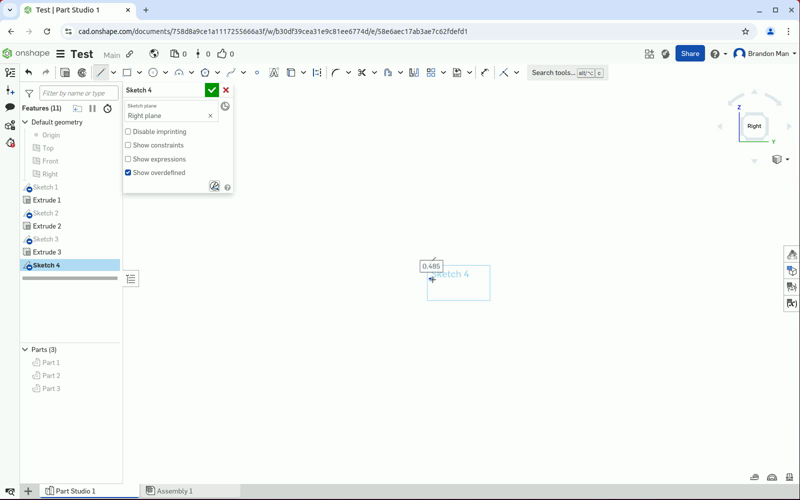
mouse_move(462, 279)
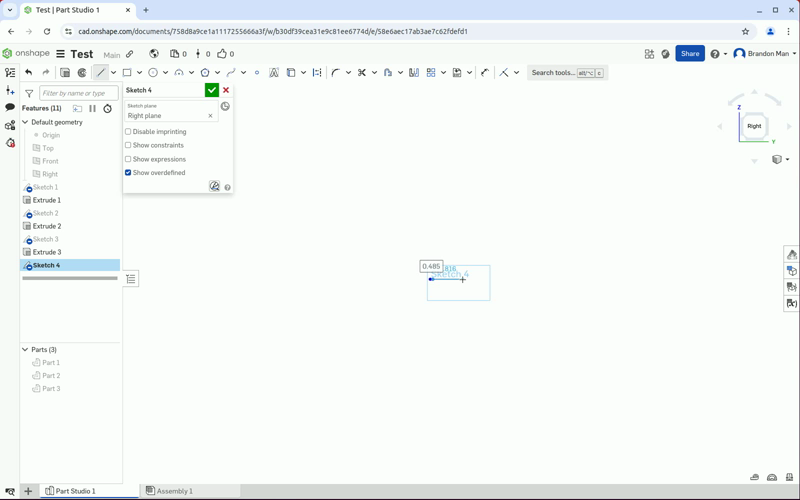
mouse_move(432, 256)
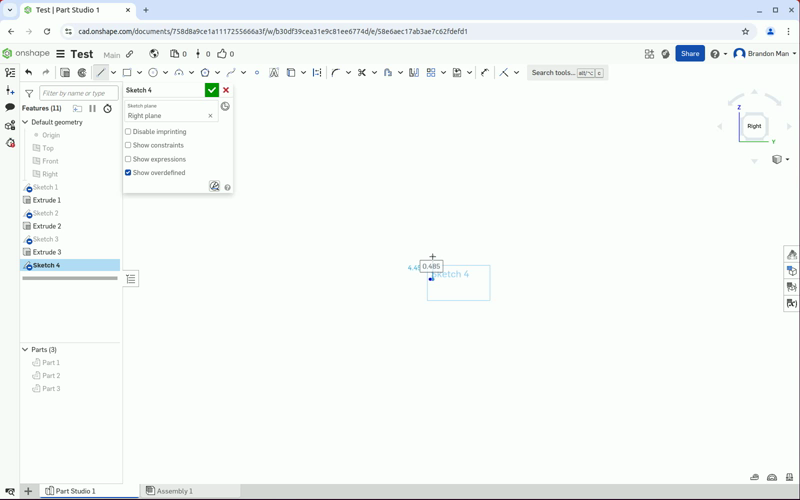
click(432, 256)
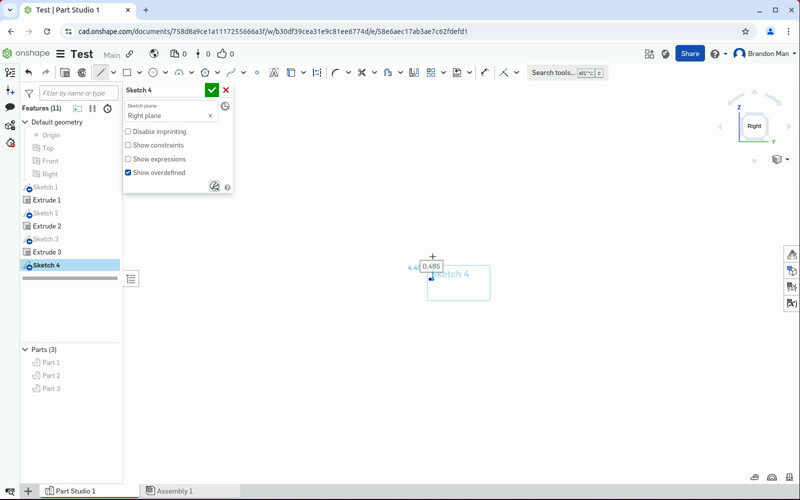
key_up(shift)
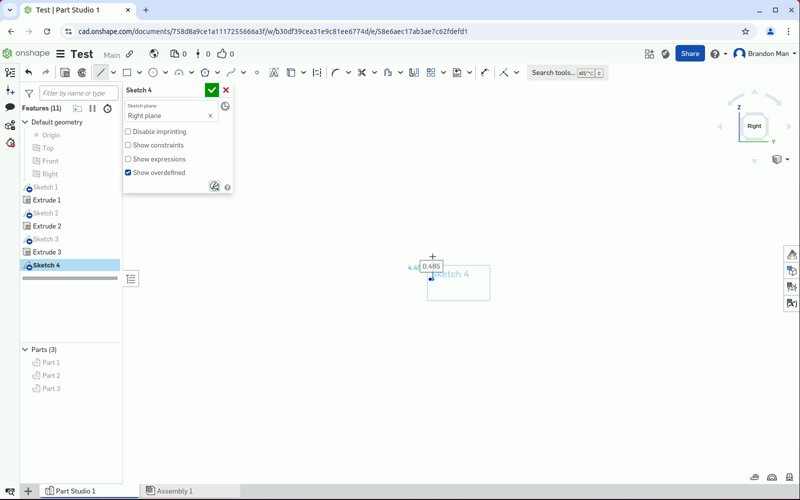
key_down(shift)
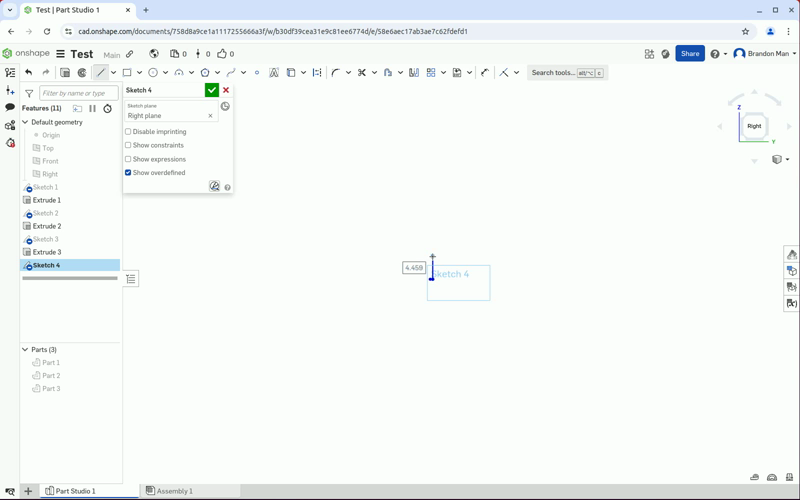
mouse_move(462, 256)
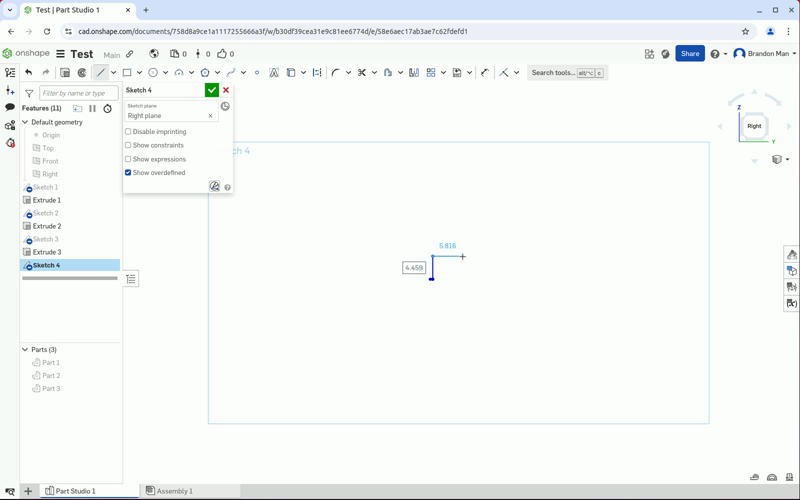
mouse_move(430, 256)
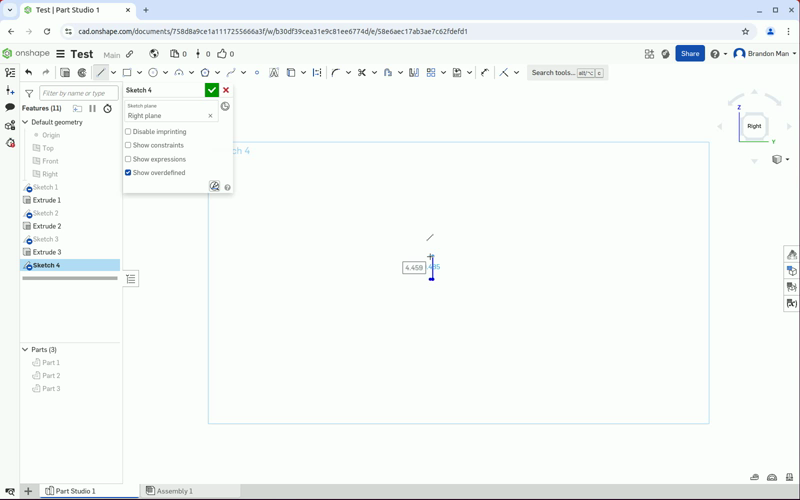
scroll(6)
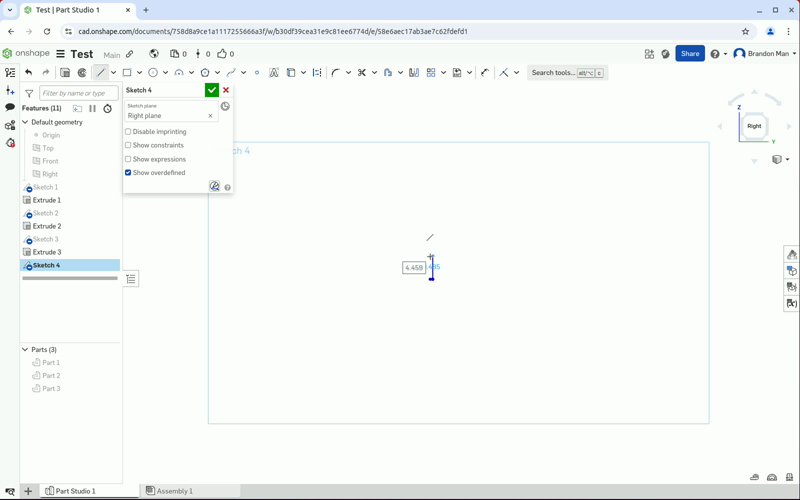
scroll(6)
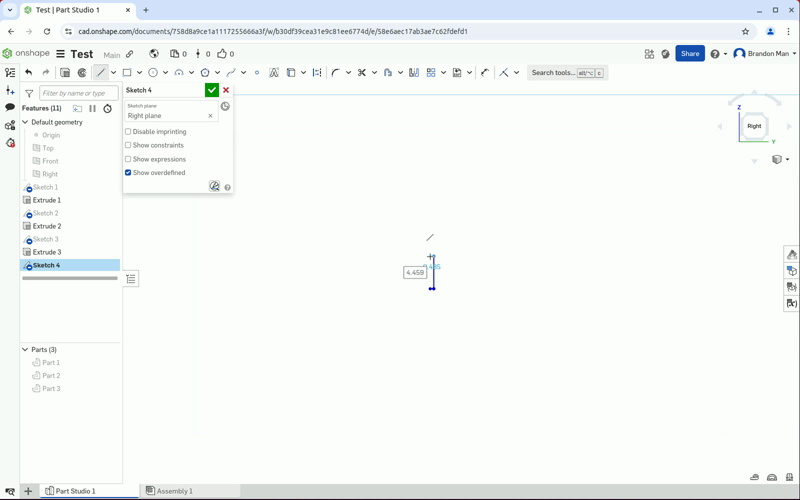
scroll(6)
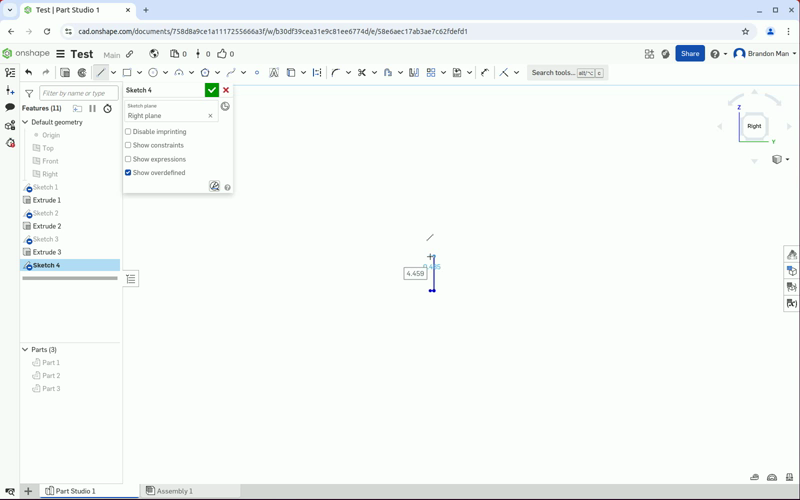
scroll(6)
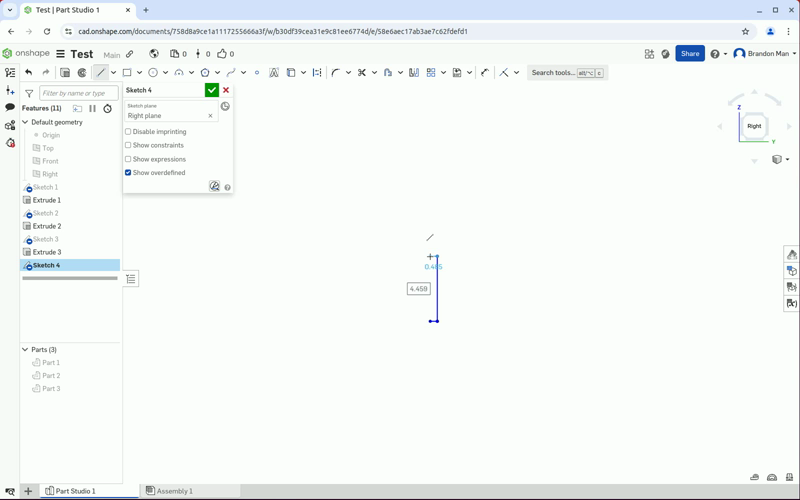
scroll(6)
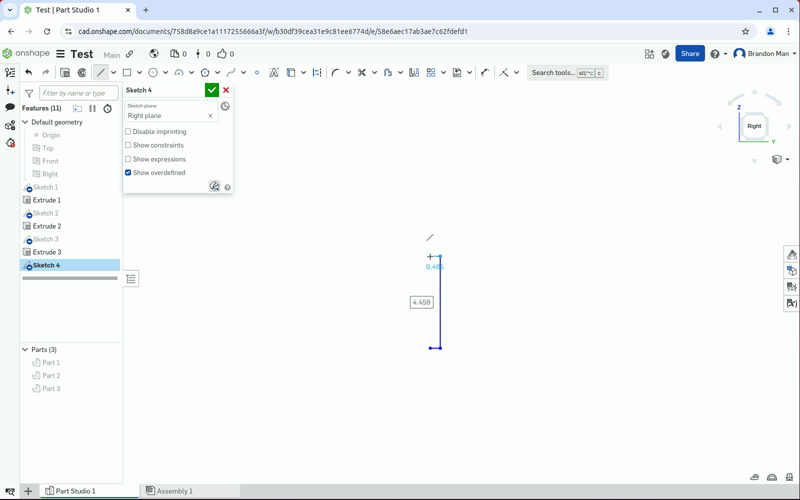
scroll(6)
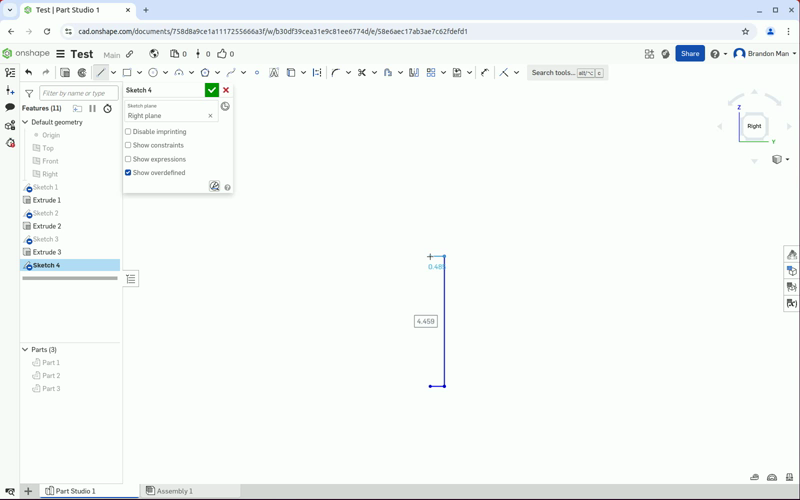
scroll(6)
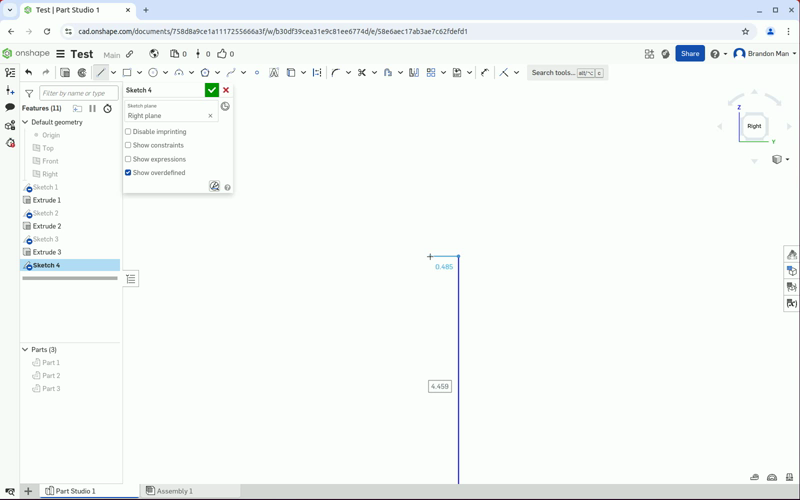
click(430, 256)
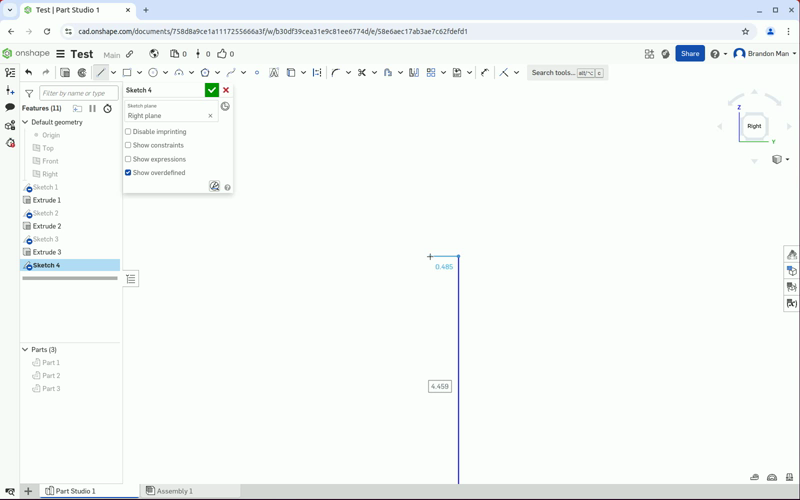
scroll(-6)
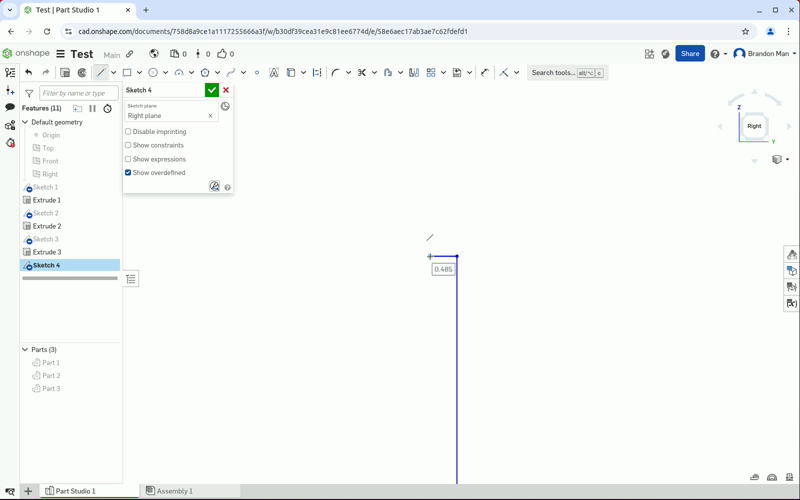
scroll(-6)
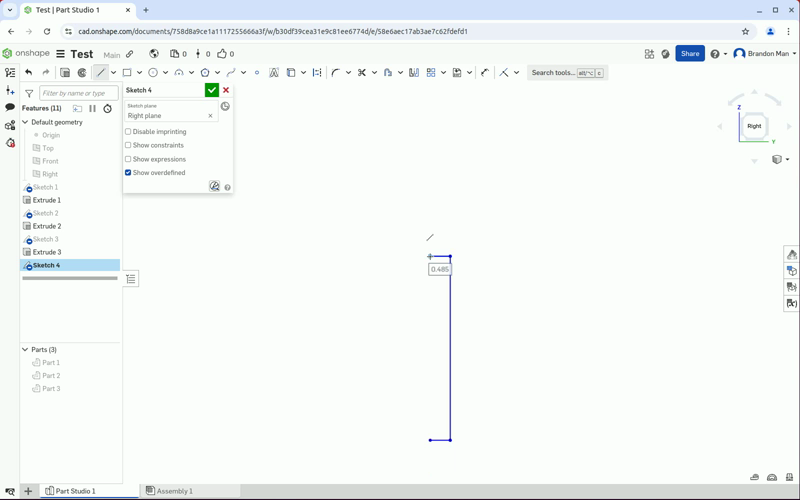
scroll(-6)
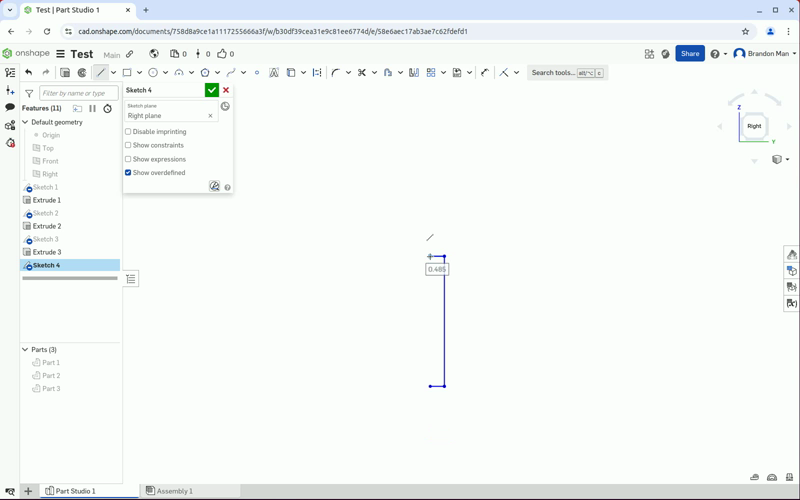
scroll(-6)
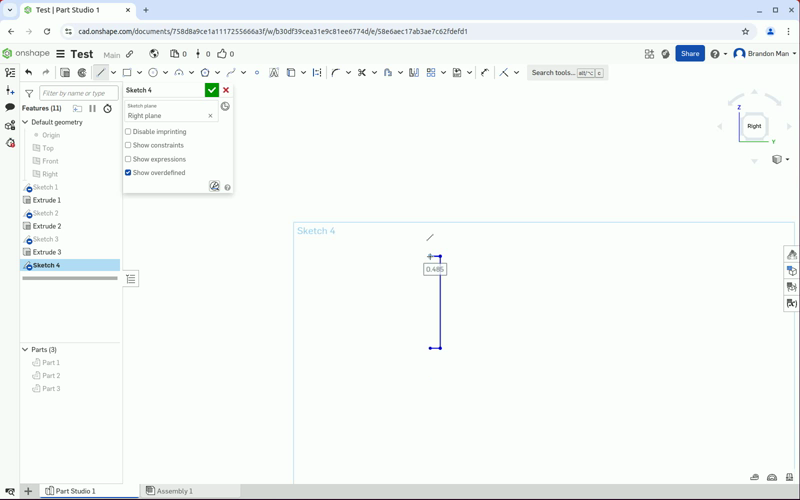
scroll(-6)
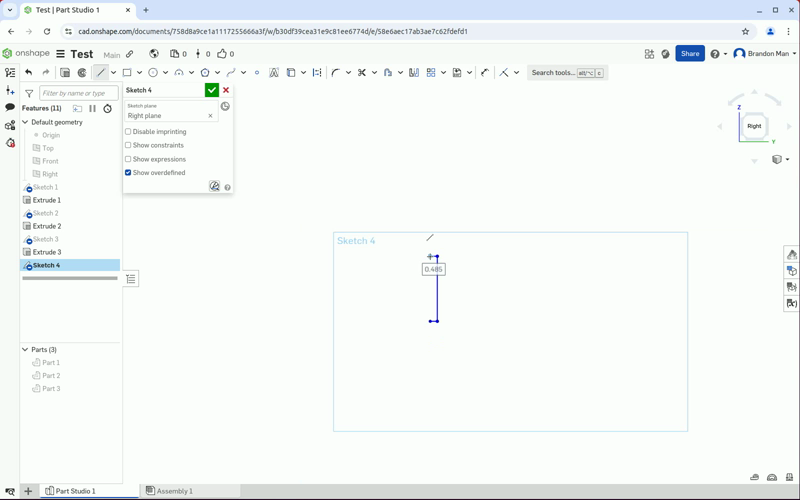
scroll(-6)
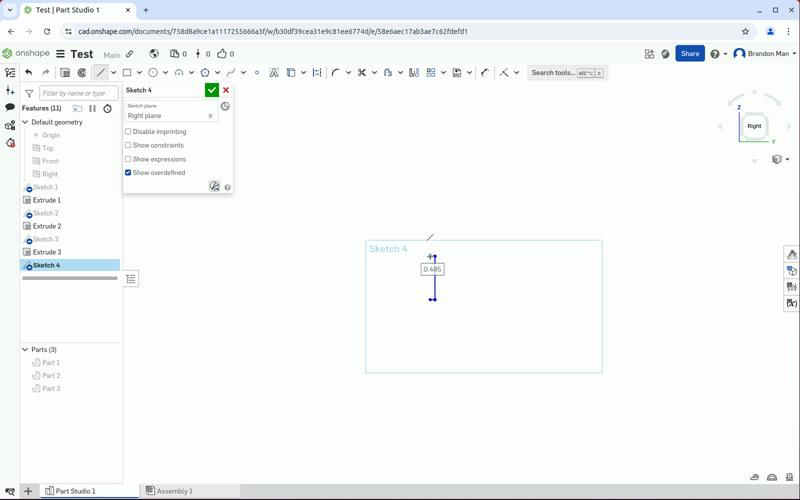
scroll(-6)
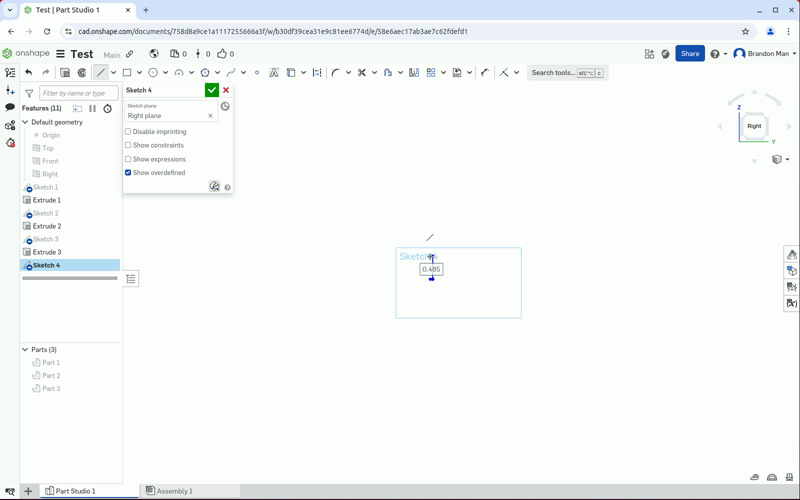
key_up(shift)
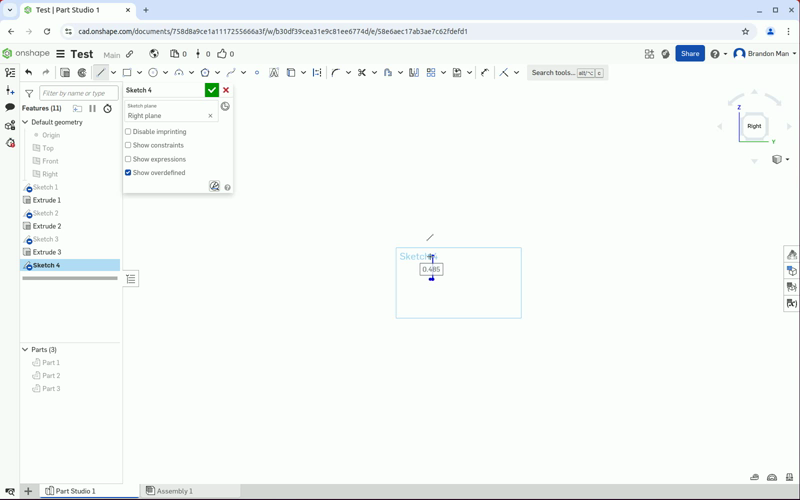
mouse_move(460, 256)
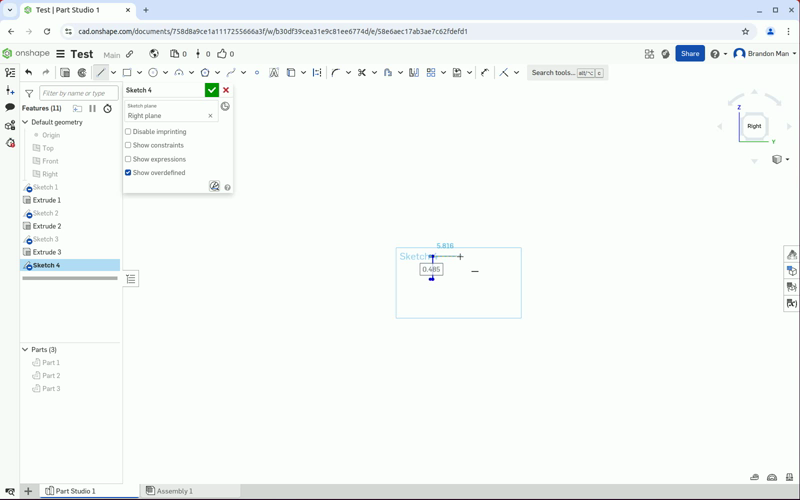
key_down(shift)
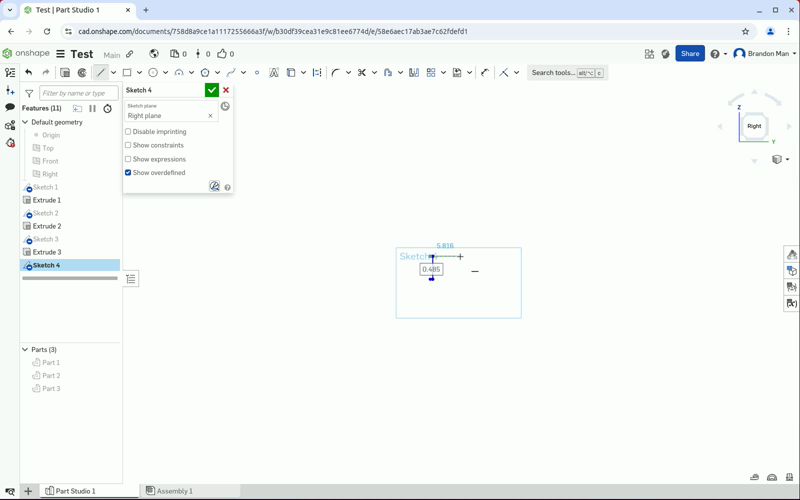
mouse_move(430, 279)
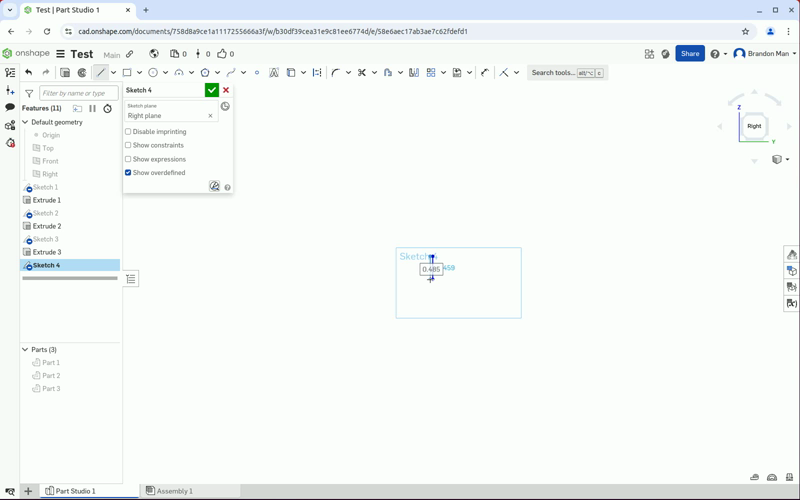
scroll(6)
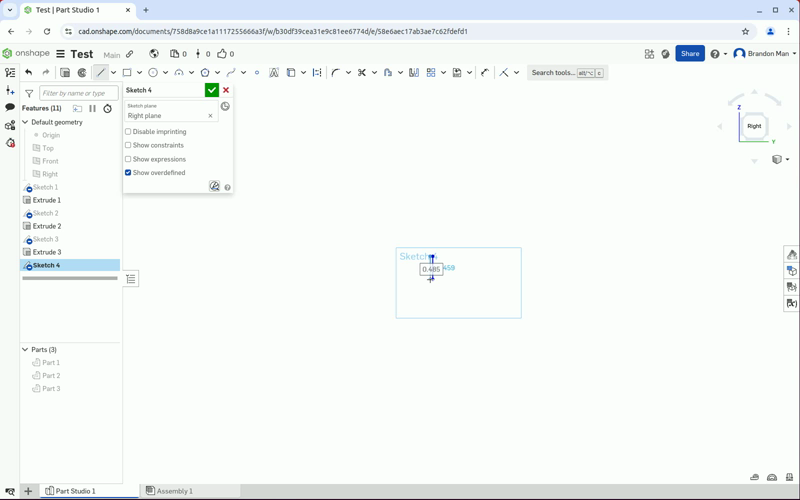
scroll(6)
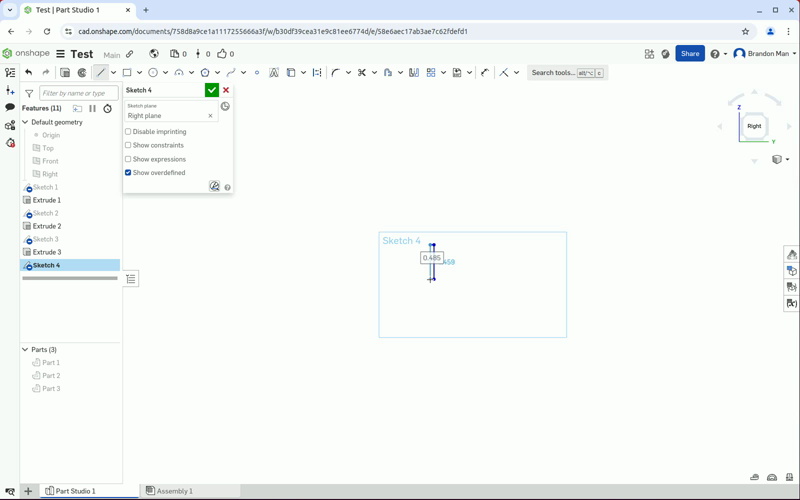
scroll(6)
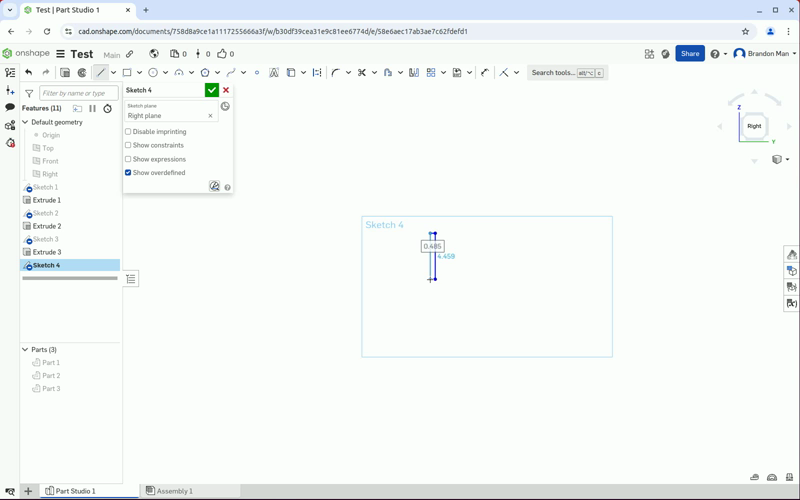
scroll(6)
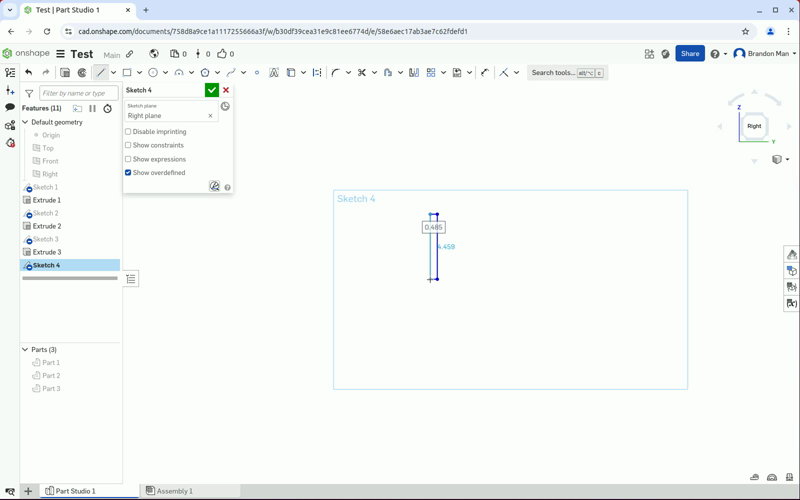
scroll(6)
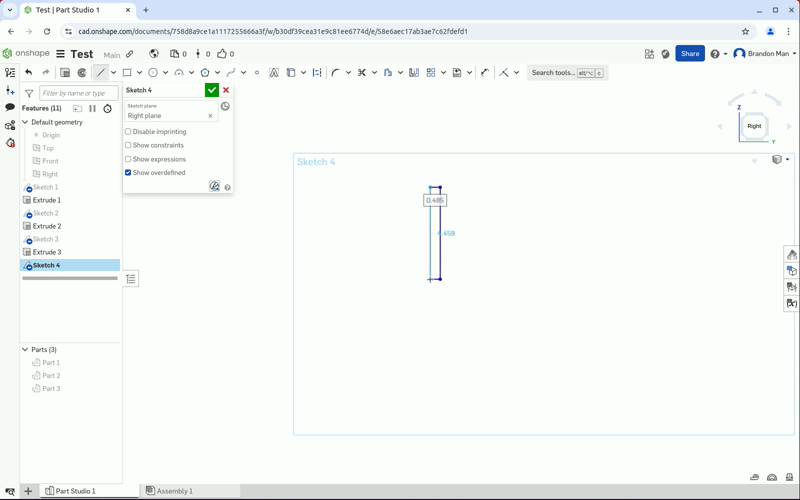
scroll(6)
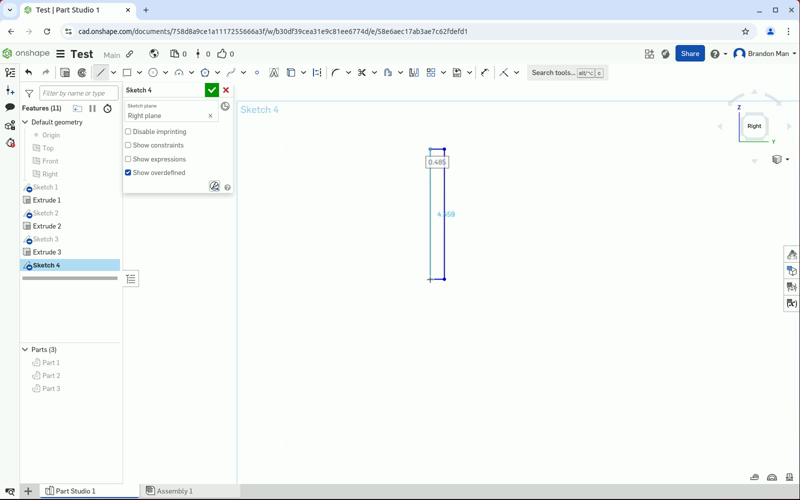
scroll(6)
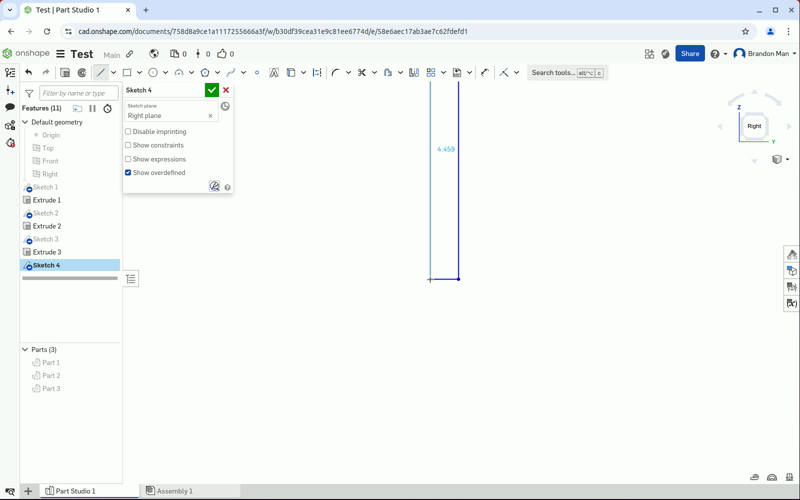
key_up(shift)
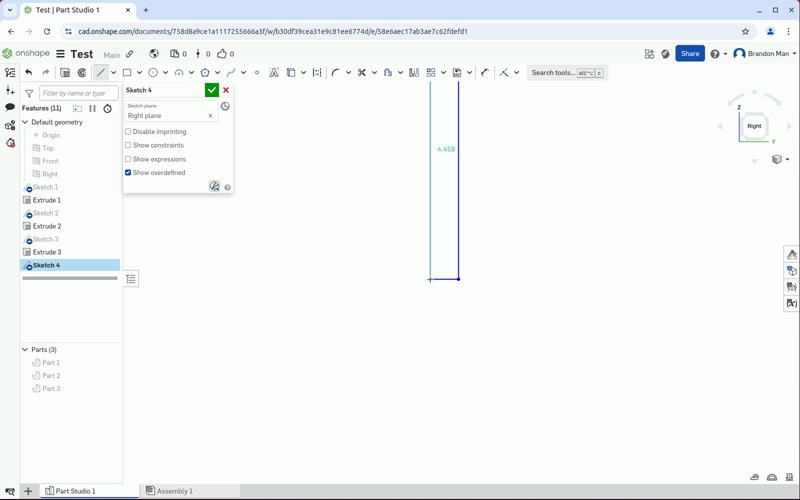
click(430, 279)
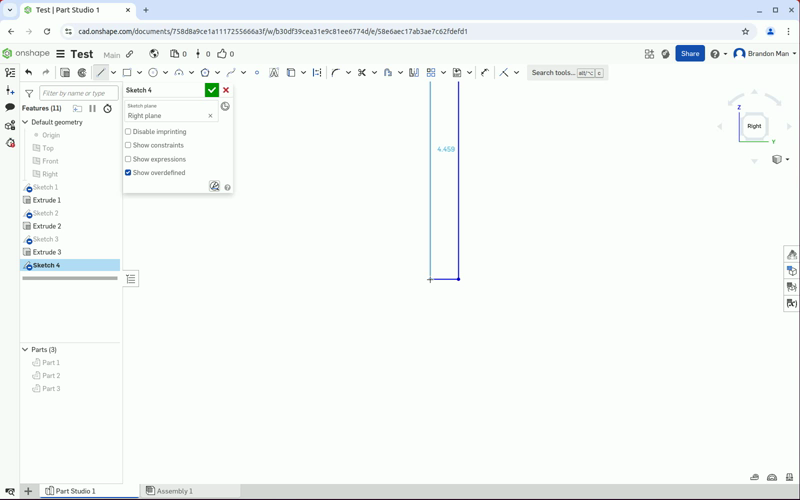
scroll(-6)
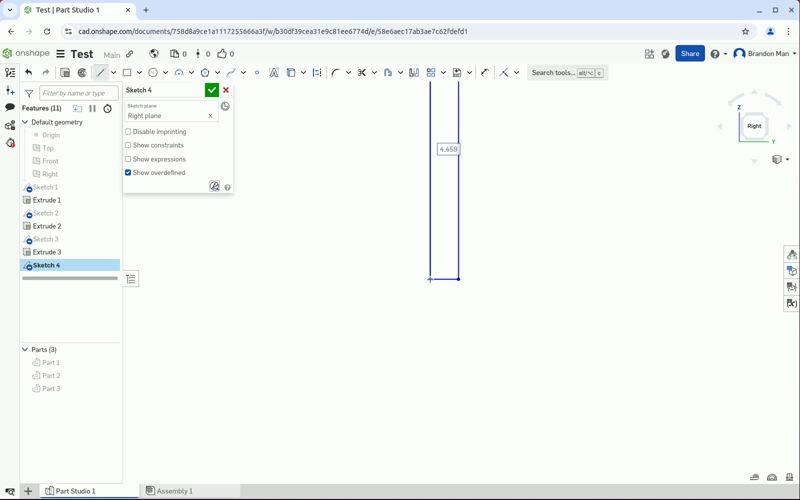
scroll(-6)
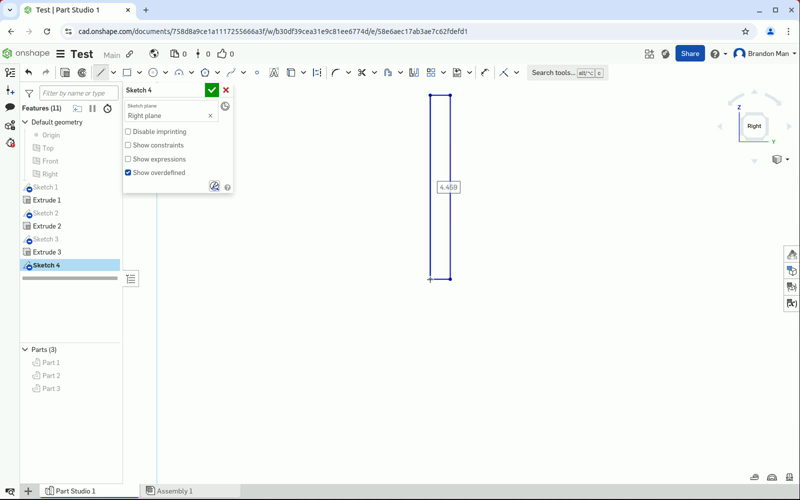
scroll(-6)
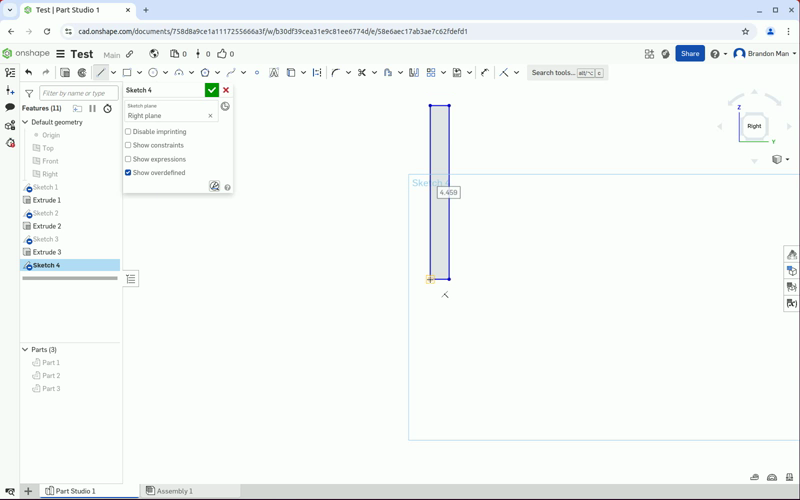
scroll(-6)
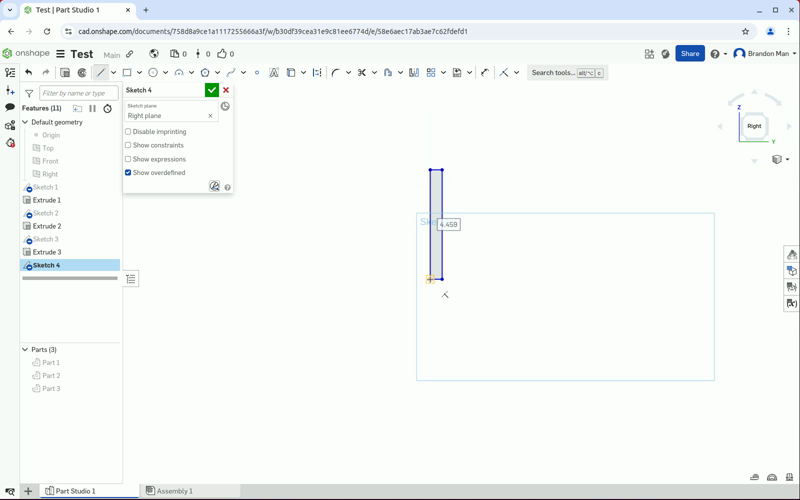
scroll(-6)
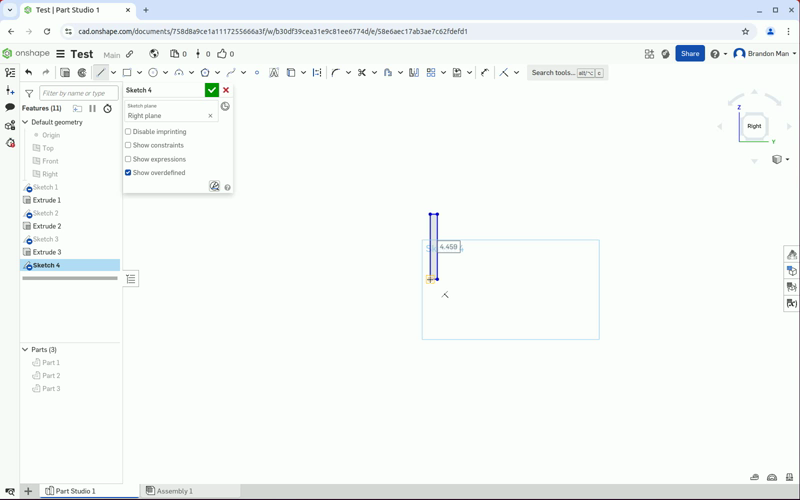
scroll(-6)
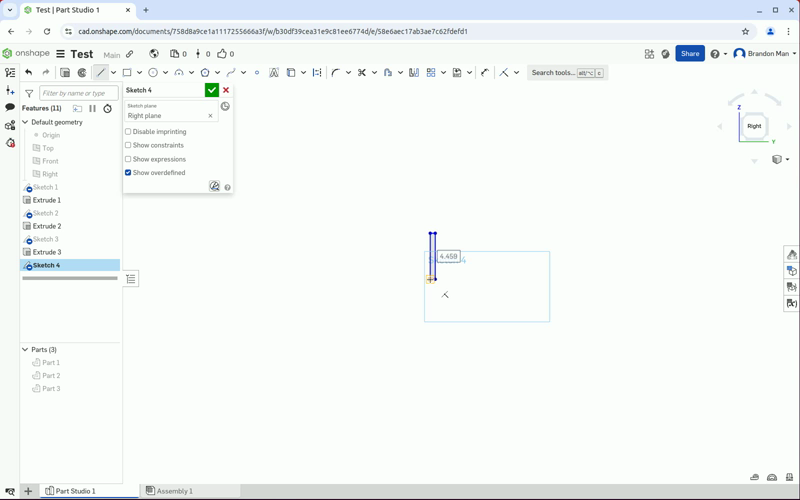
scroll(-6)
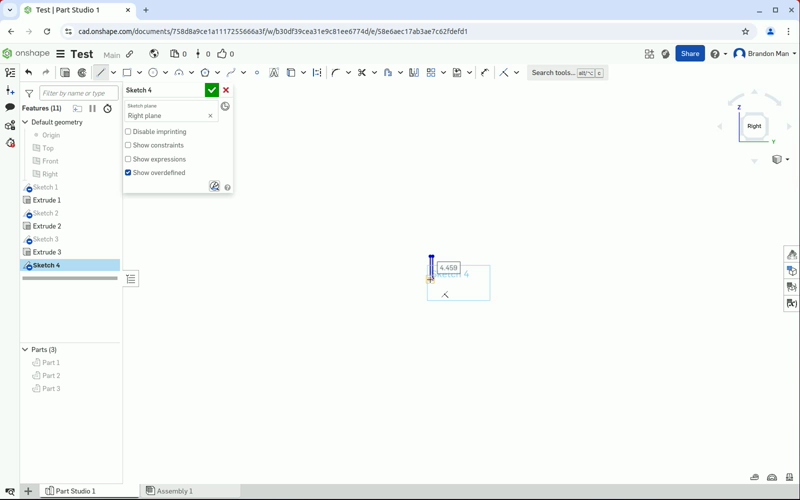
key(esc)
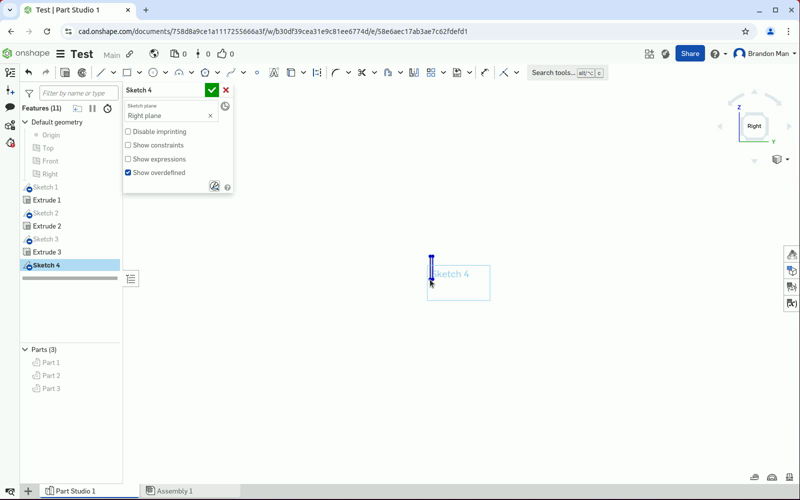
mouse_move(430, 259)
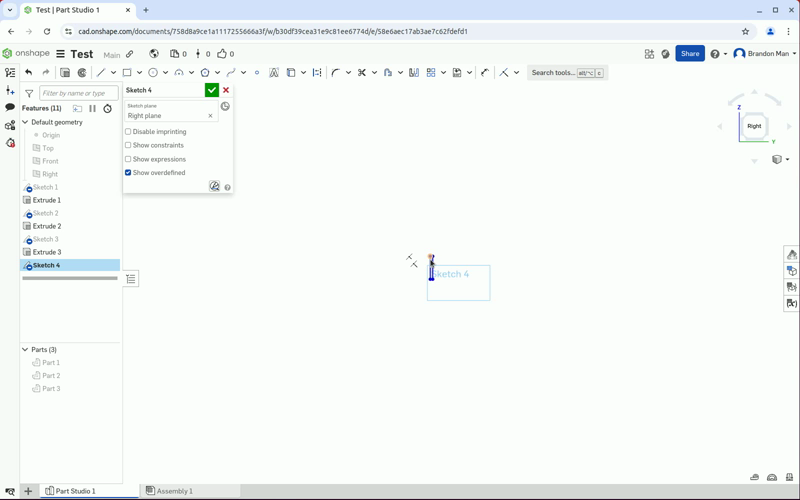
scroll(6)
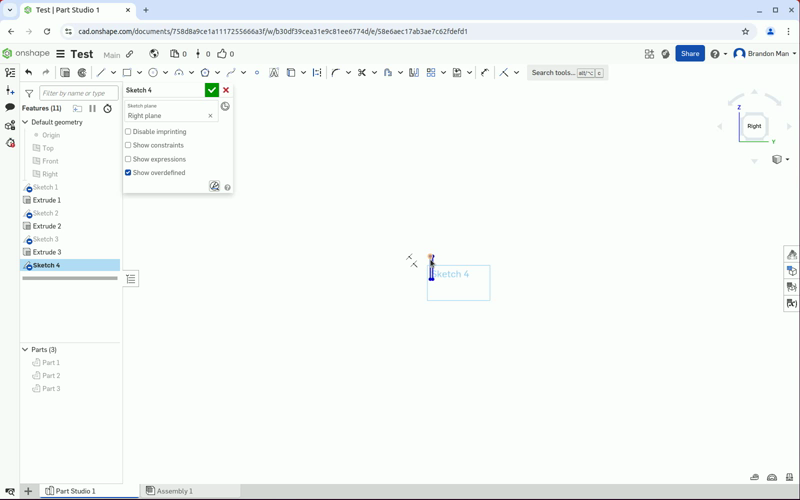
scroll(6)
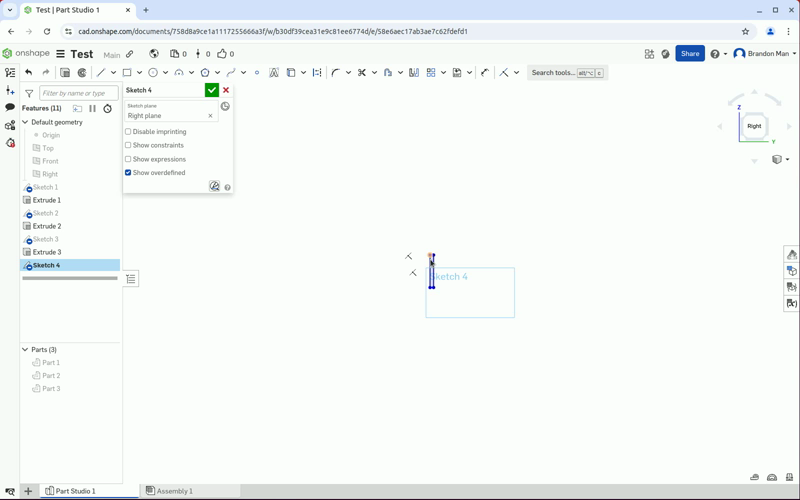
scroll(6)
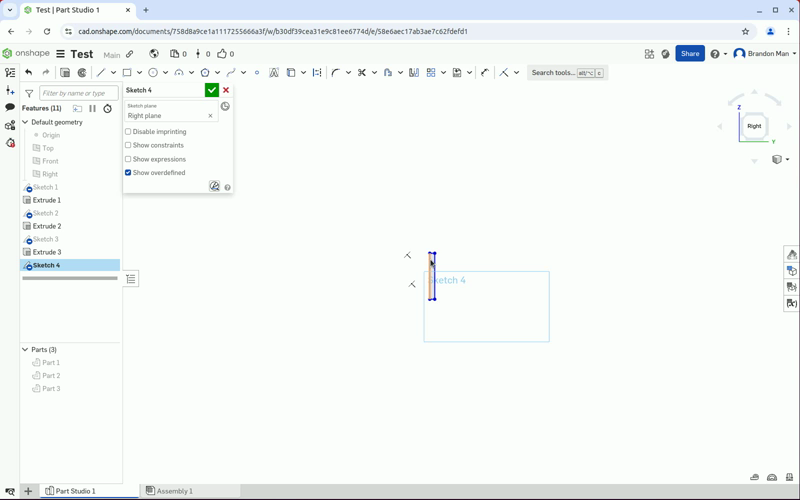
scroll(6)
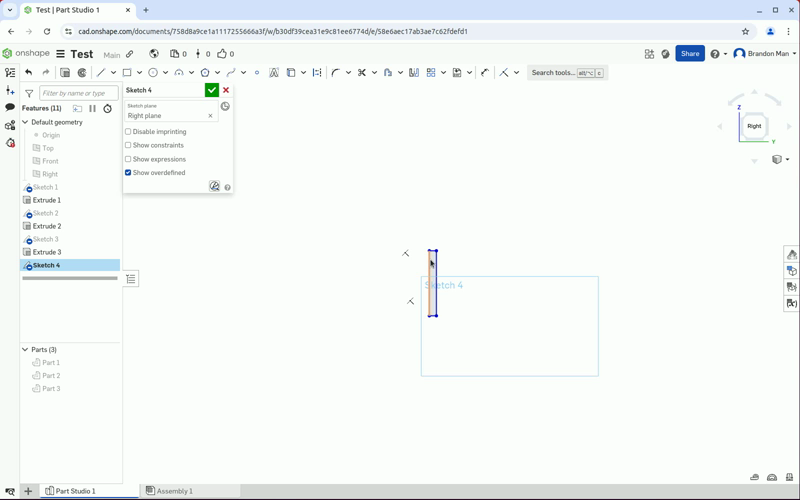
scroll(6)
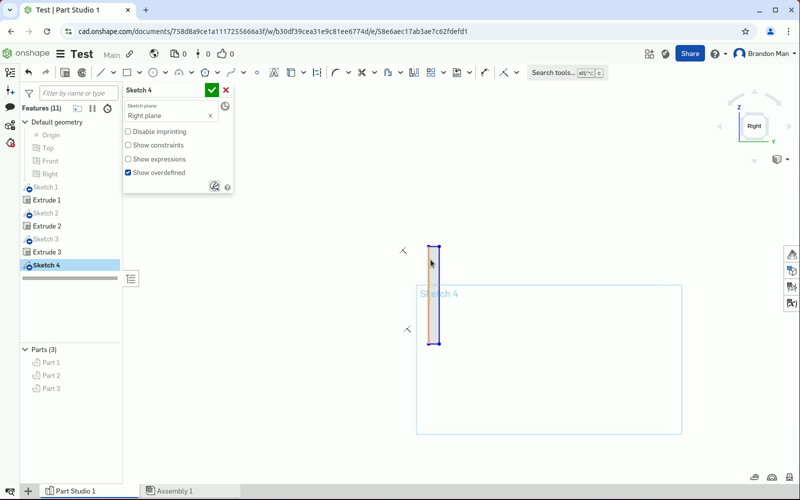
scroll(6)
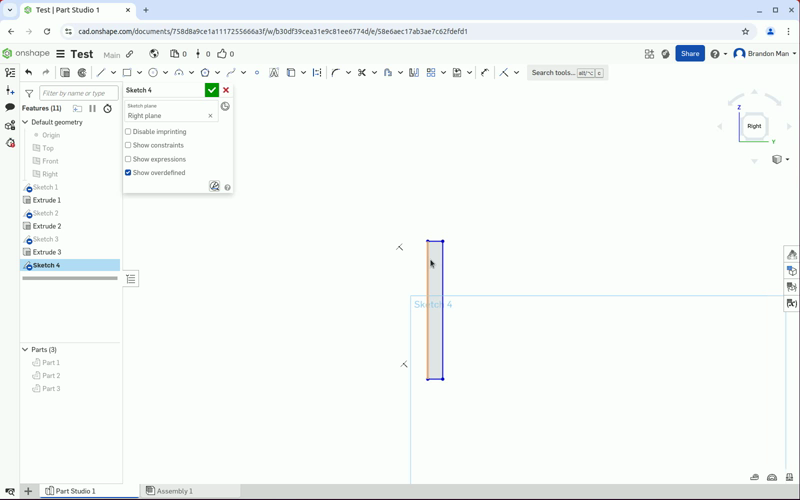
scroll(6)
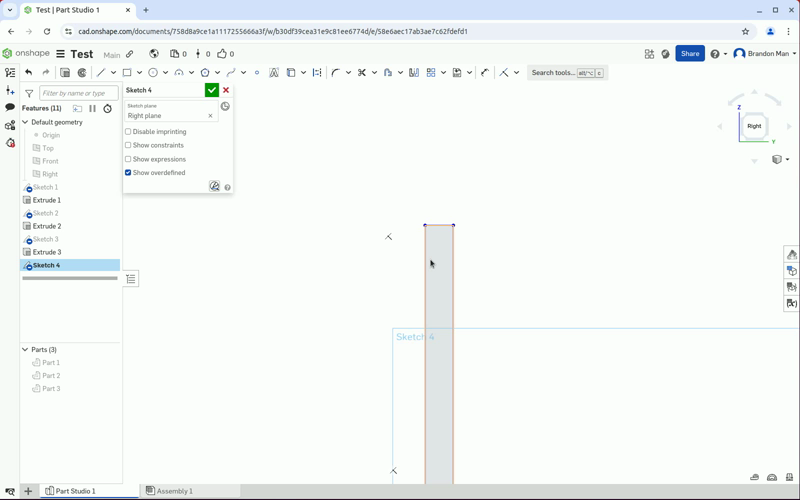
click(430, 259)
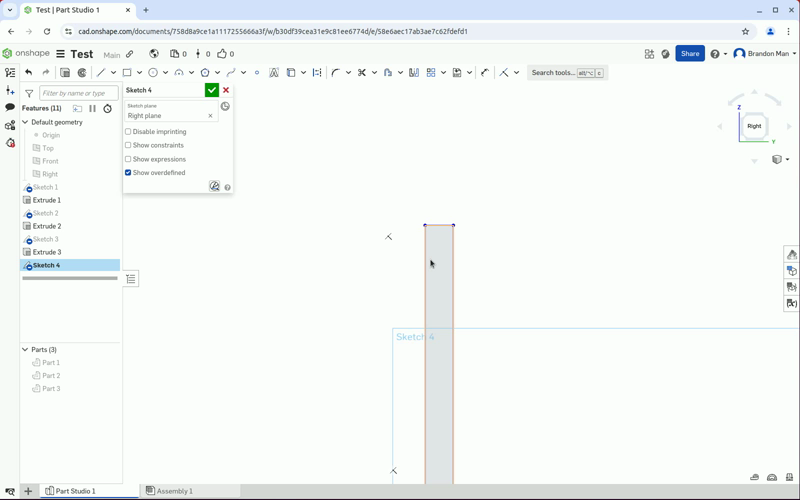
scroll(-6)
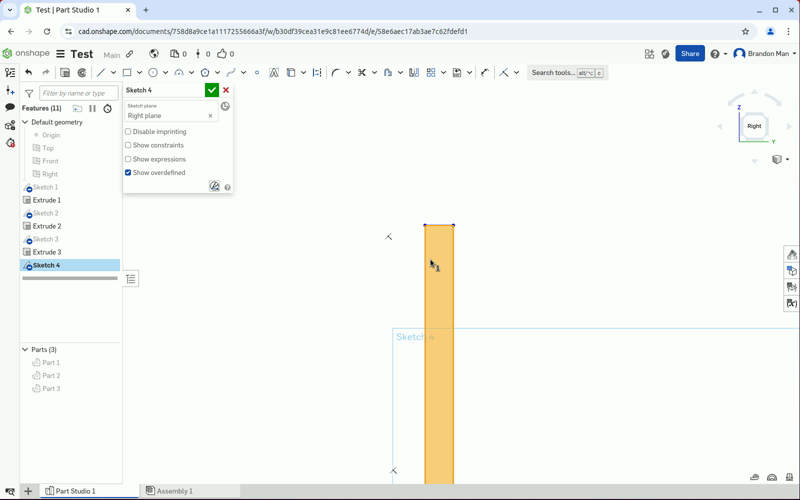
scroll(-6)
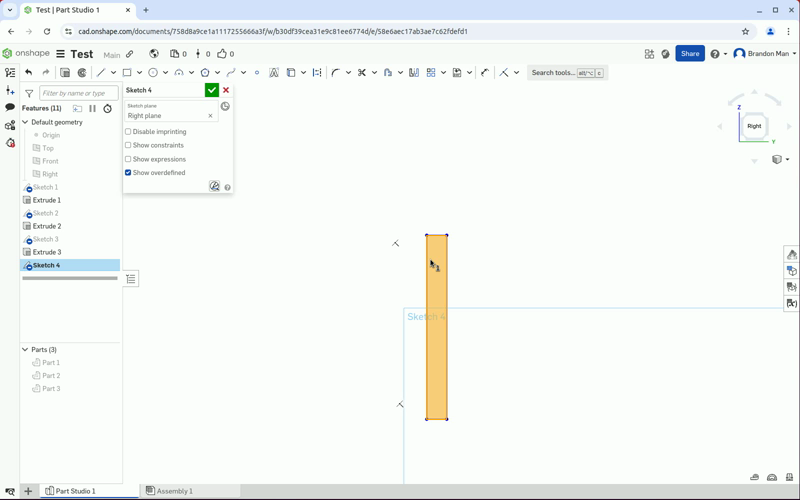
scroll(-6)
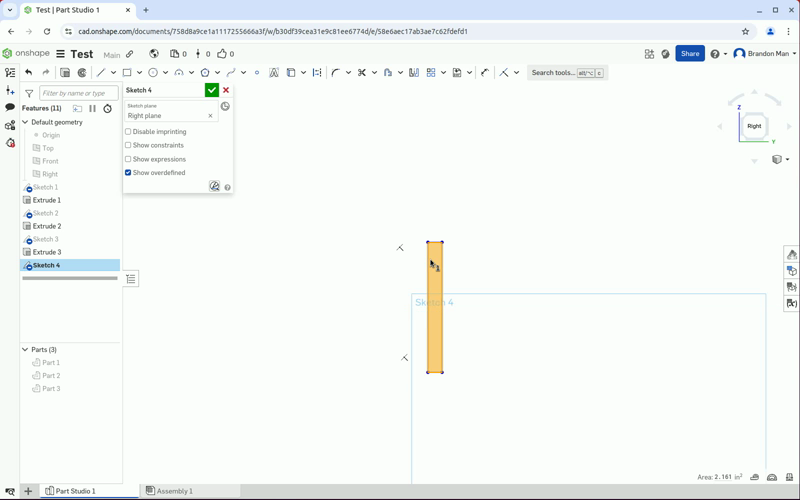
scroll(-6)
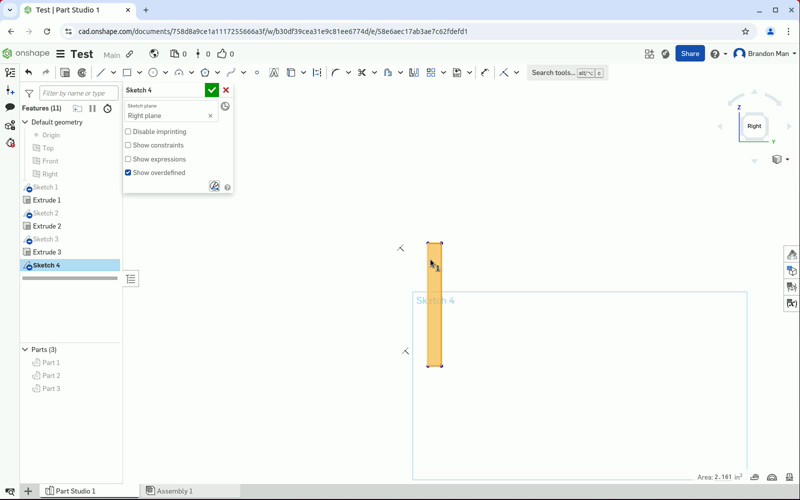
scroll(-6)
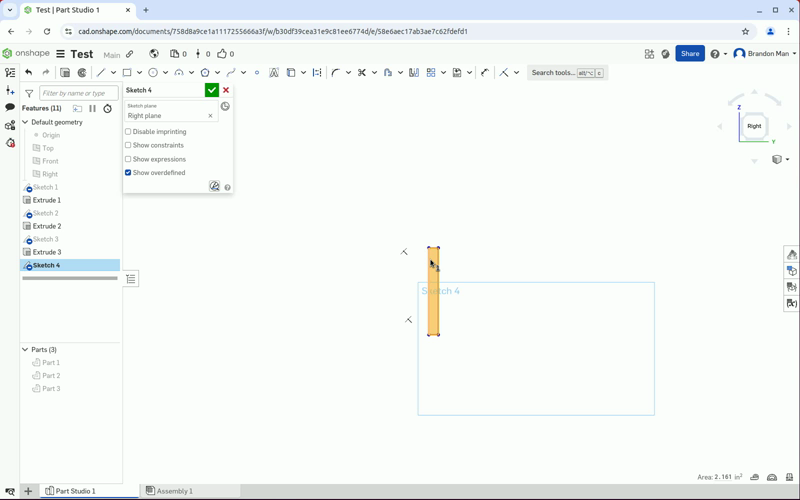
scroll(-6)
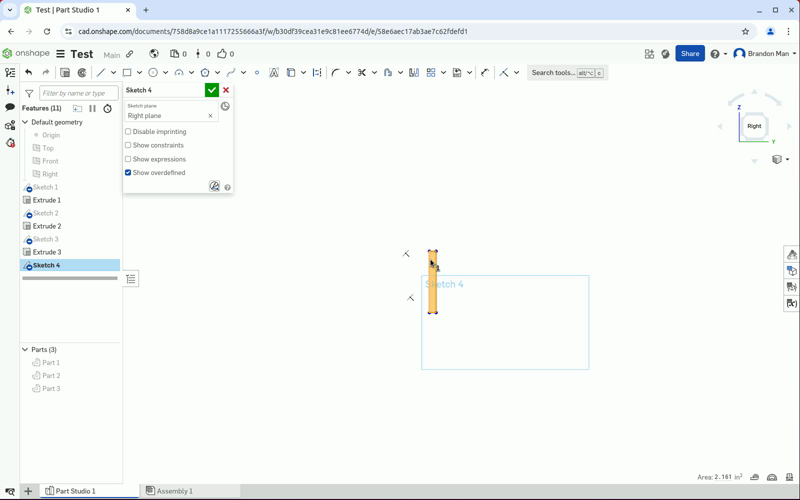
scroll(-6)
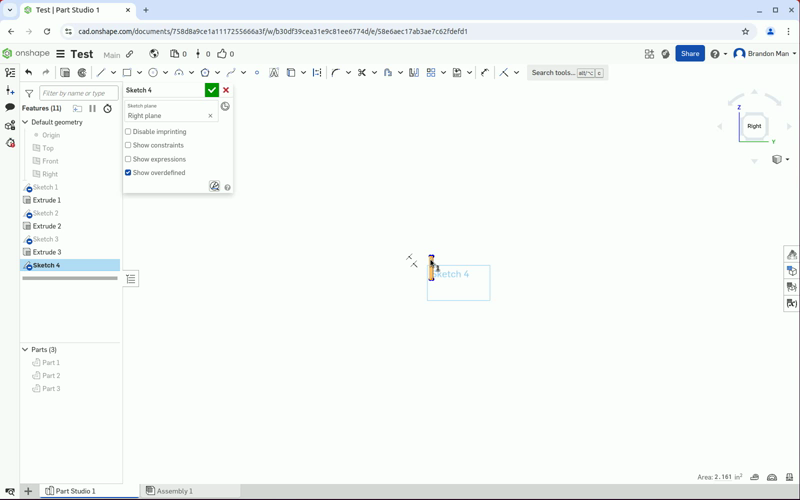
mouse_move(73, 352)
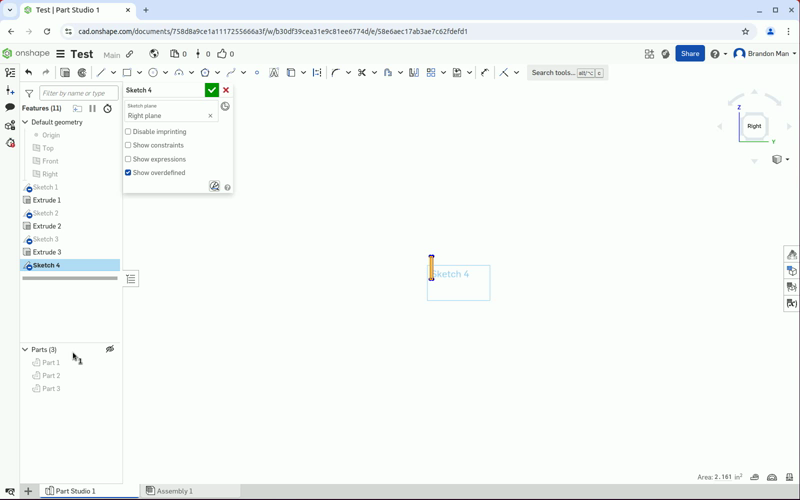
key(shift+y)
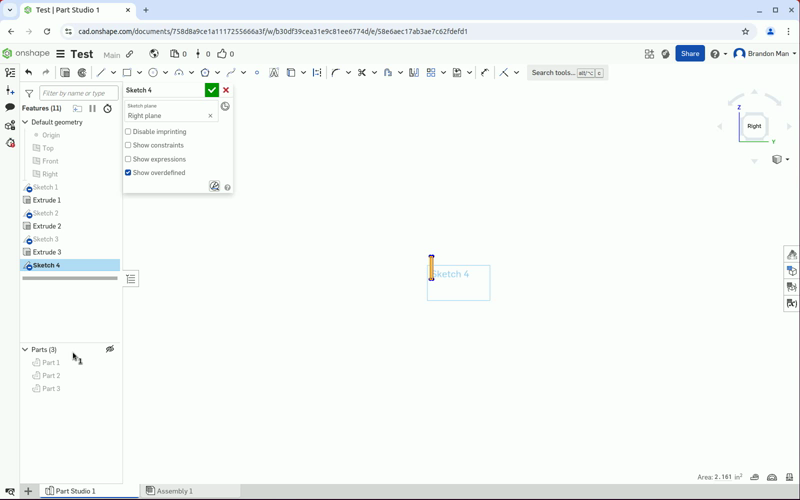
key(shift+e)
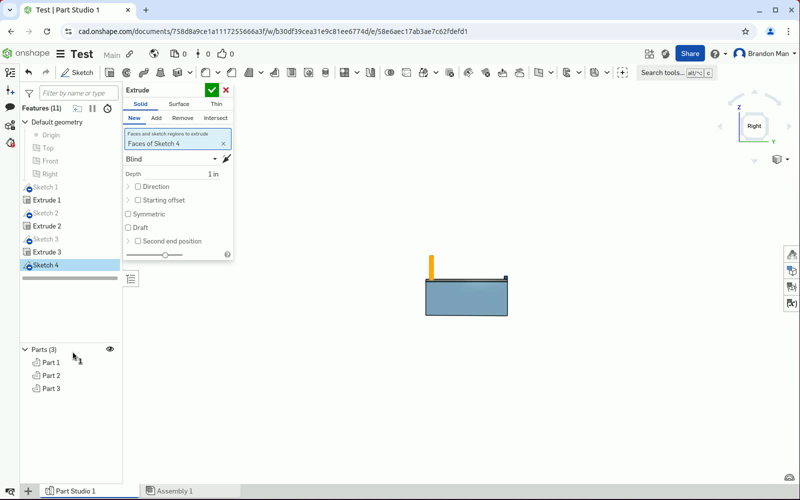
mouse_move(143, 106)
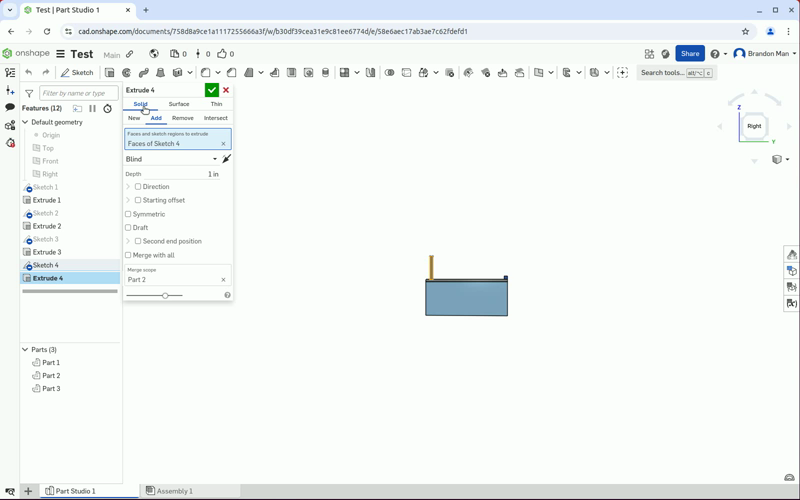
click(143, 106)
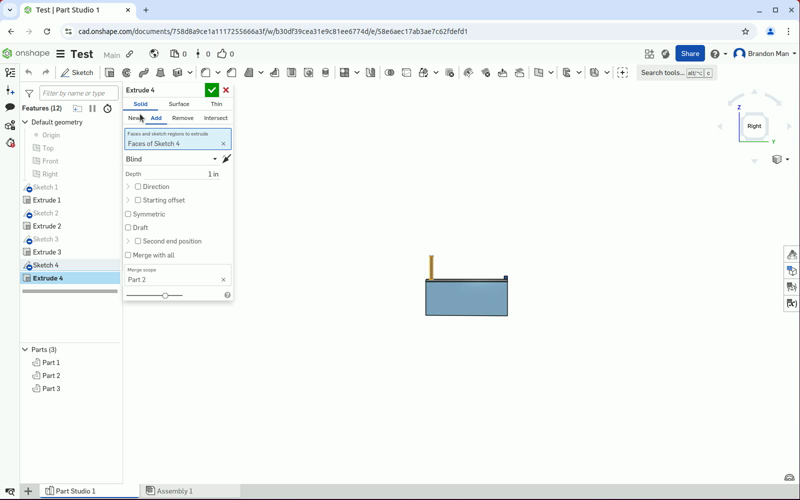
mouse_move(137, 120)
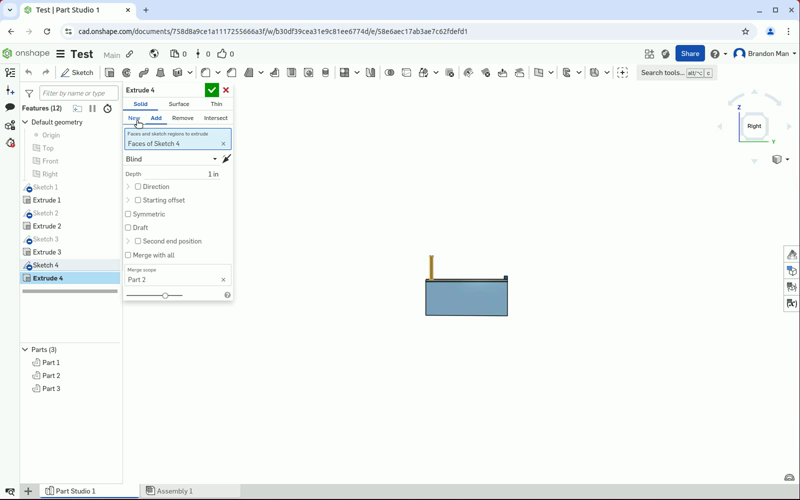
click(137, 120)
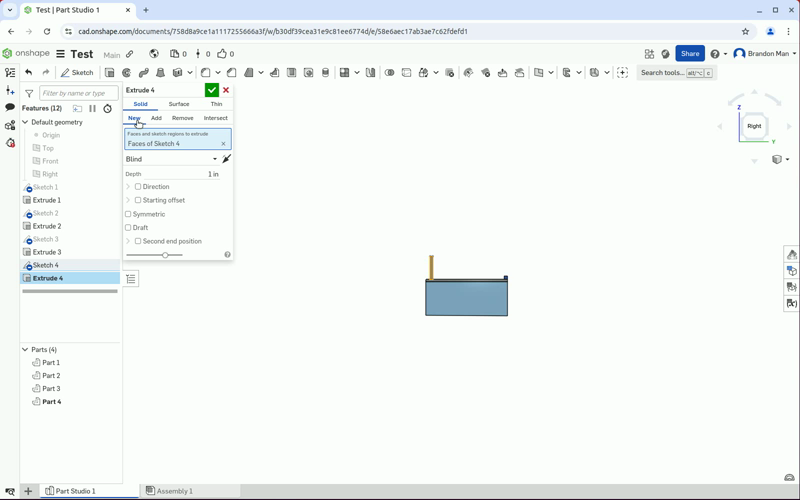
key(tab, 4)
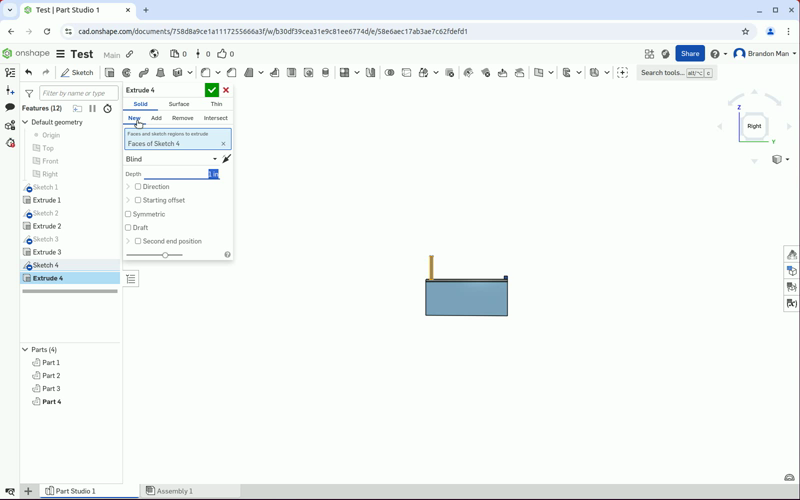
text(23.108)
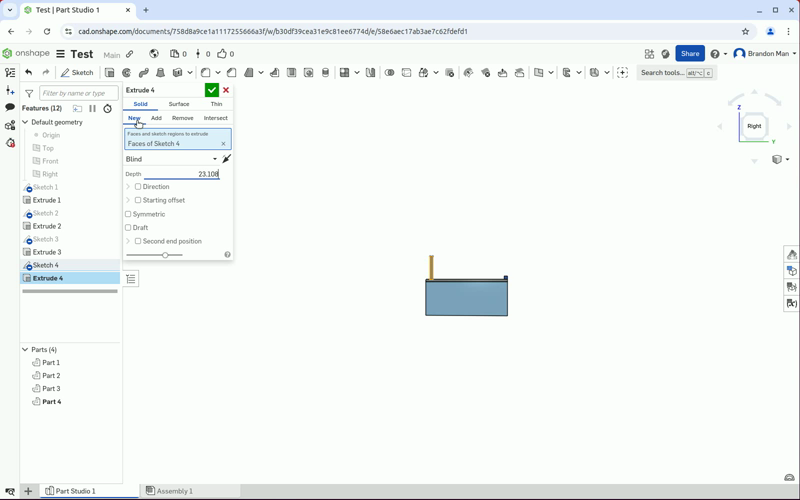
key(enter)
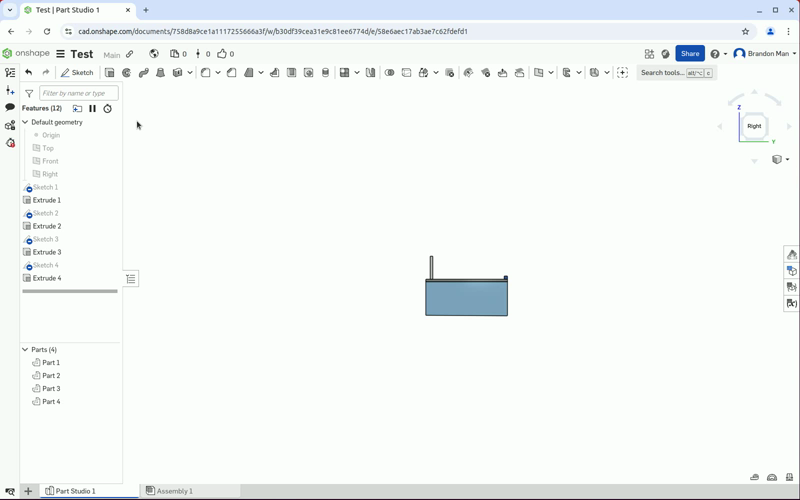
key(shift+h)
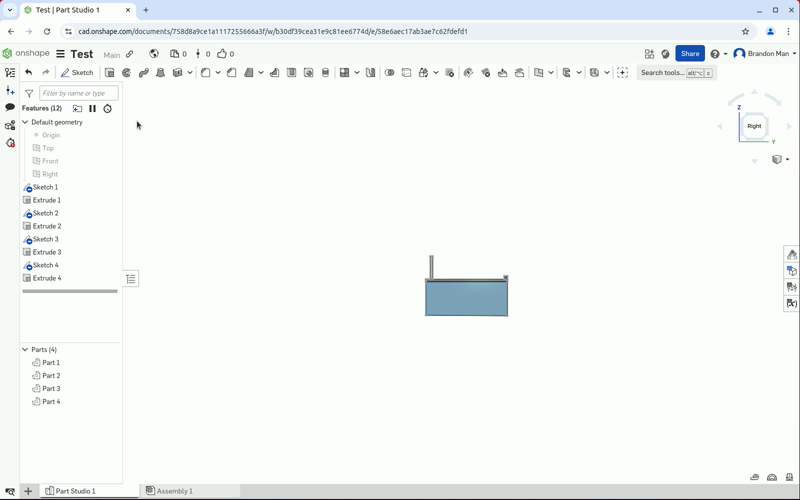
key(shift+h)
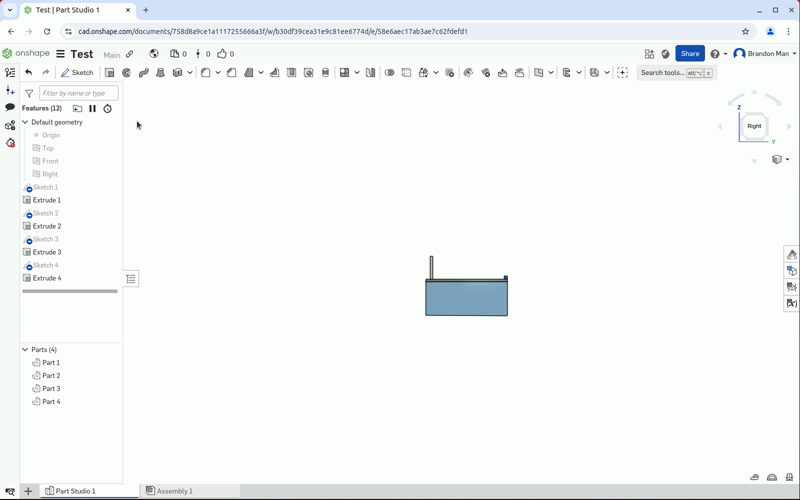
mouse_move(73, 189)
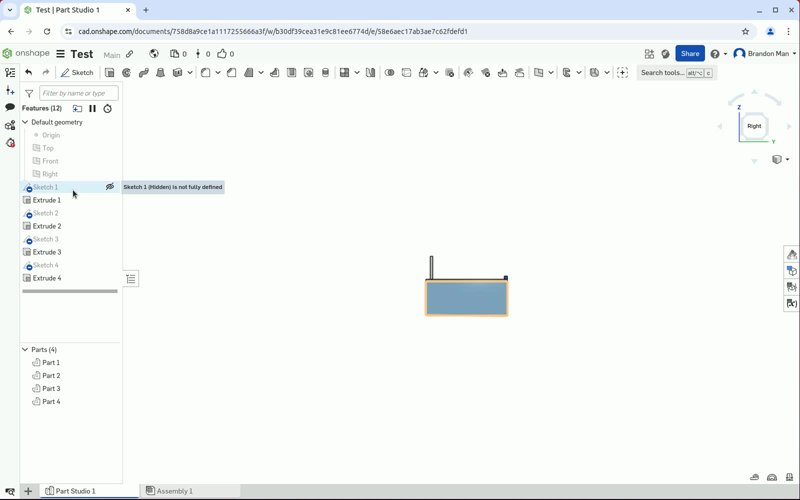
click(73, 189)
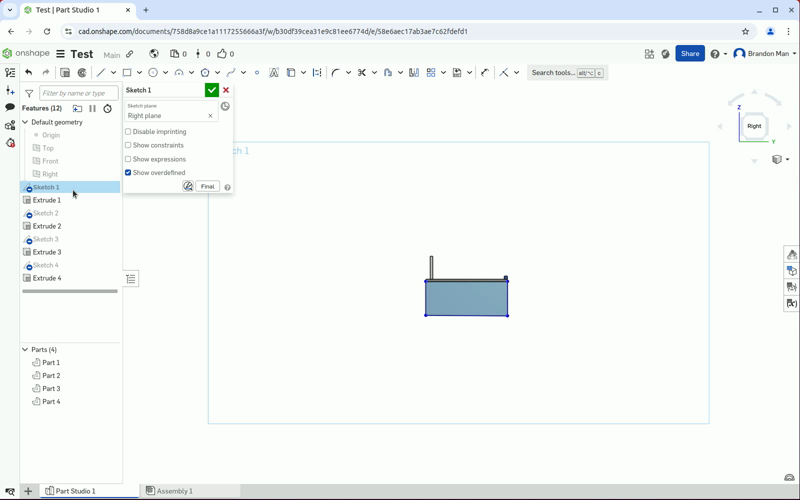
mouse_move(229, 92)
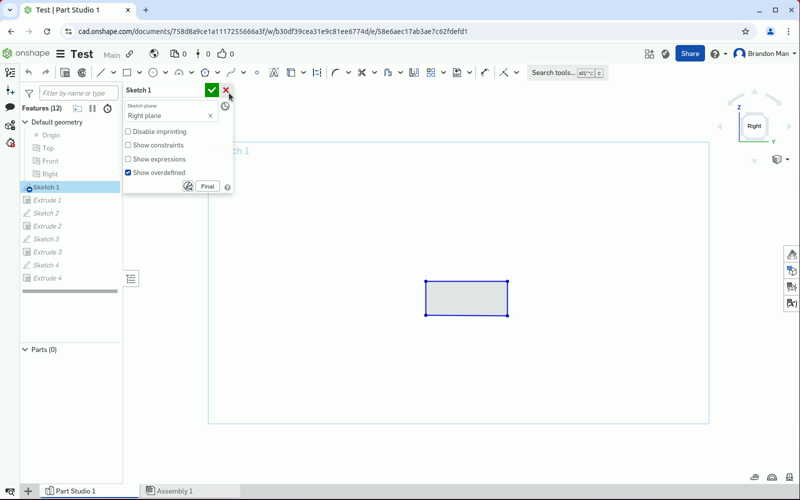
click(229, 92)
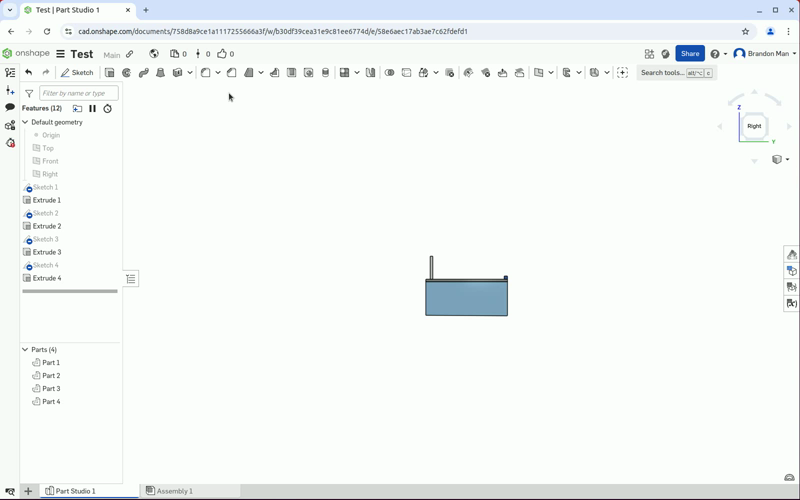
mouse_move(73, 352)
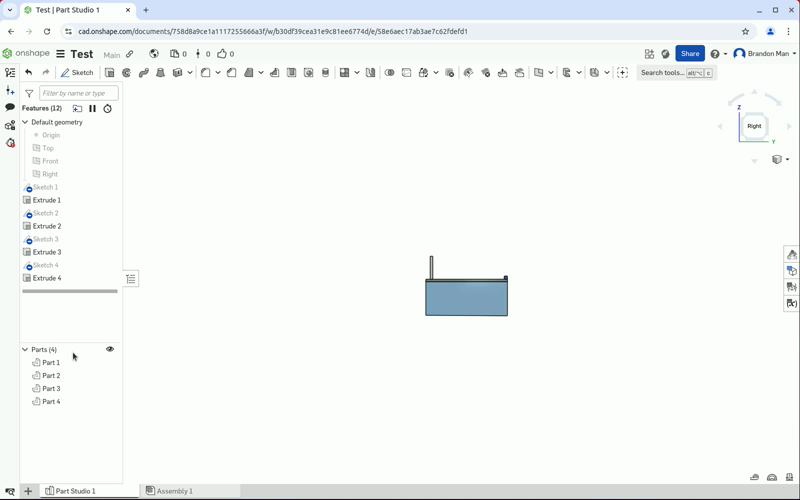
key(y)
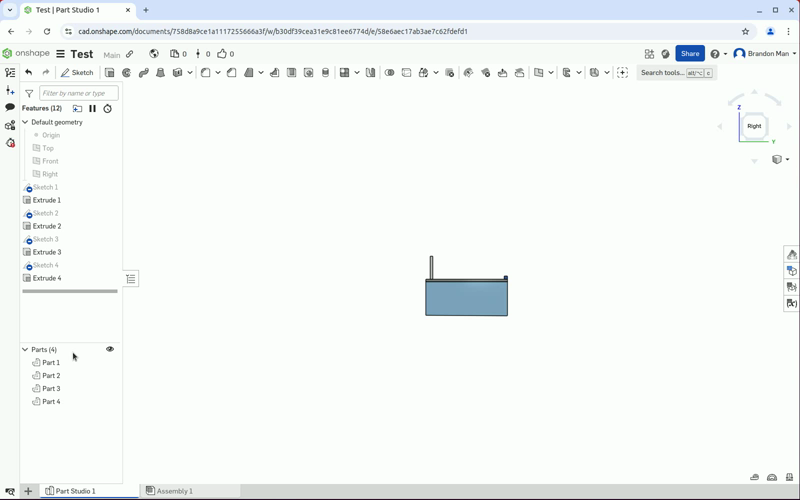
key(shift+p)
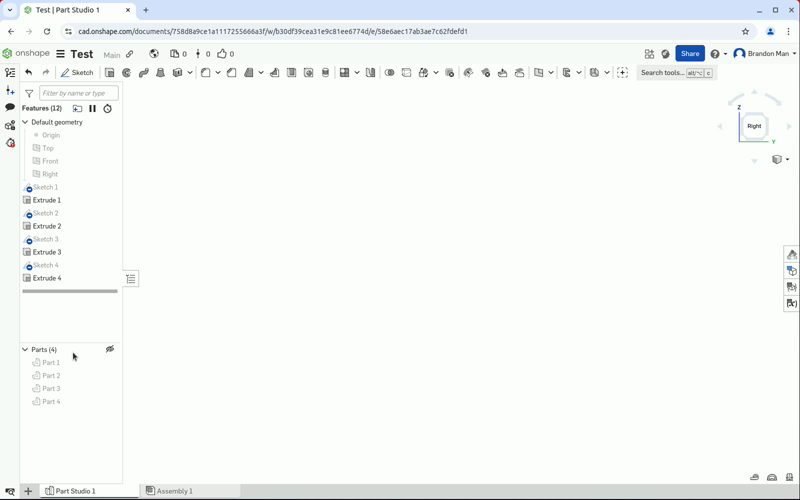
key(space)
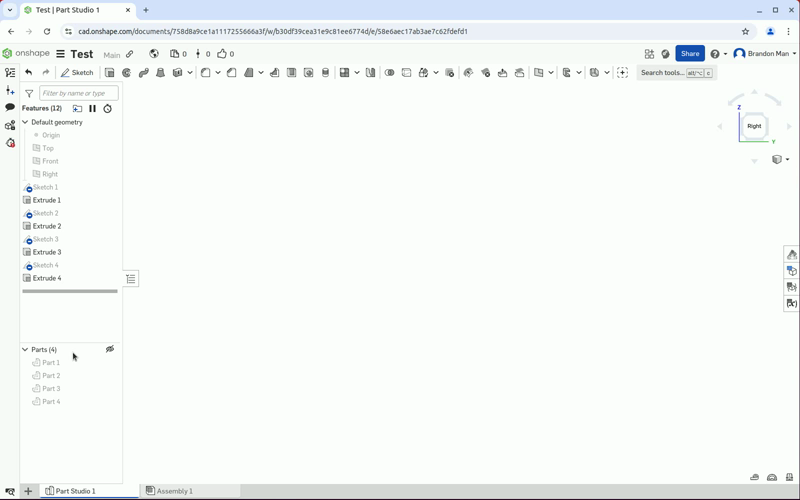
key_down(shift)
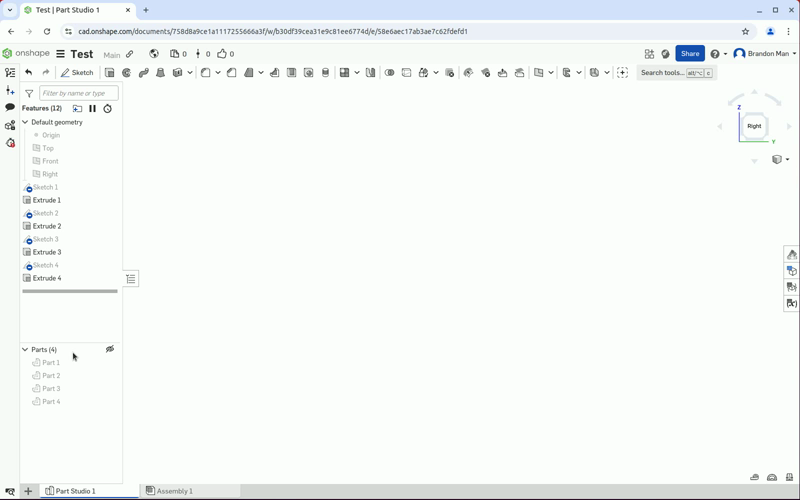
key(right)
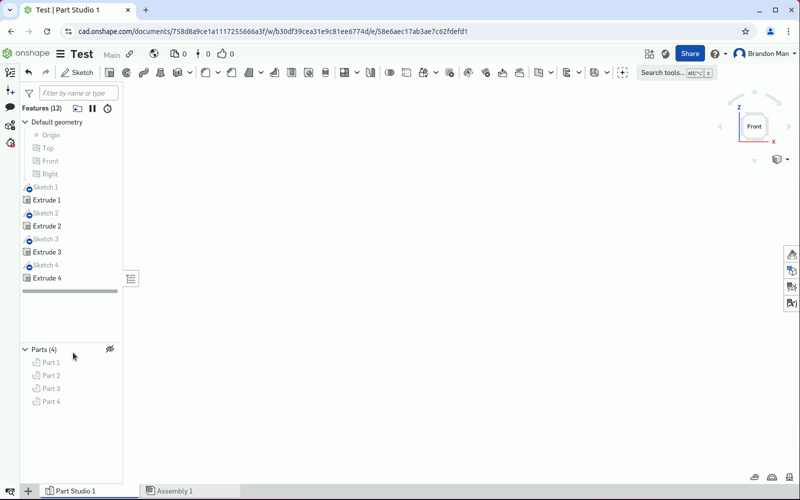
key_up(shift)
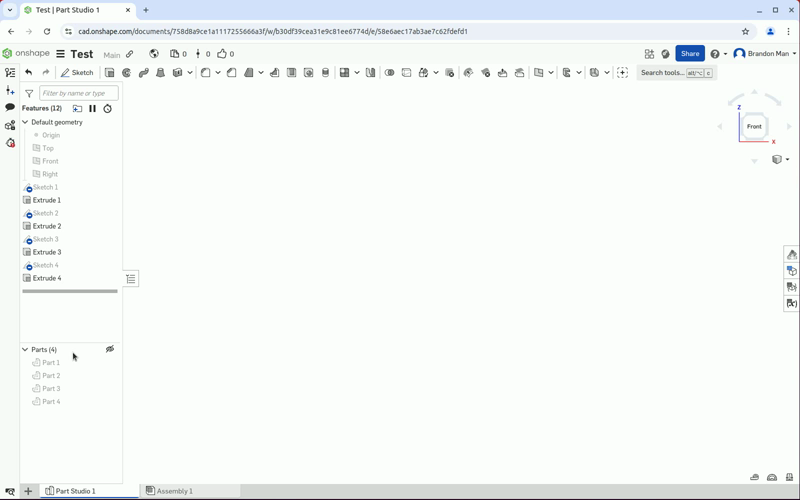
mouse_move(73, 352)
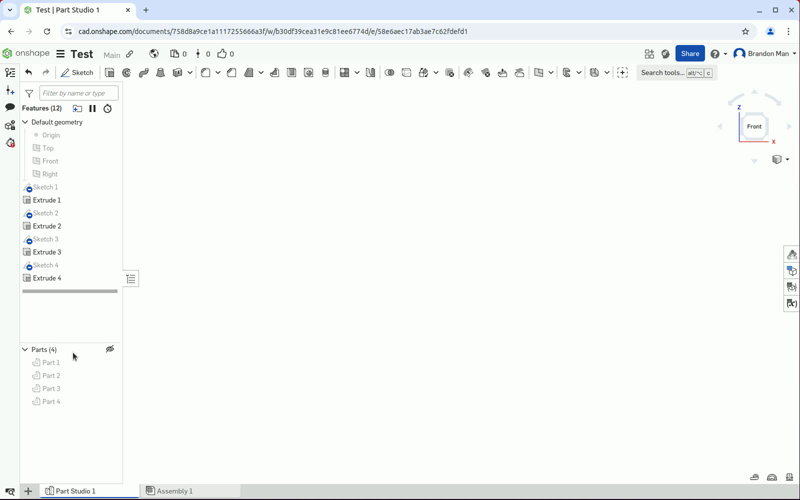
key(shift+y)
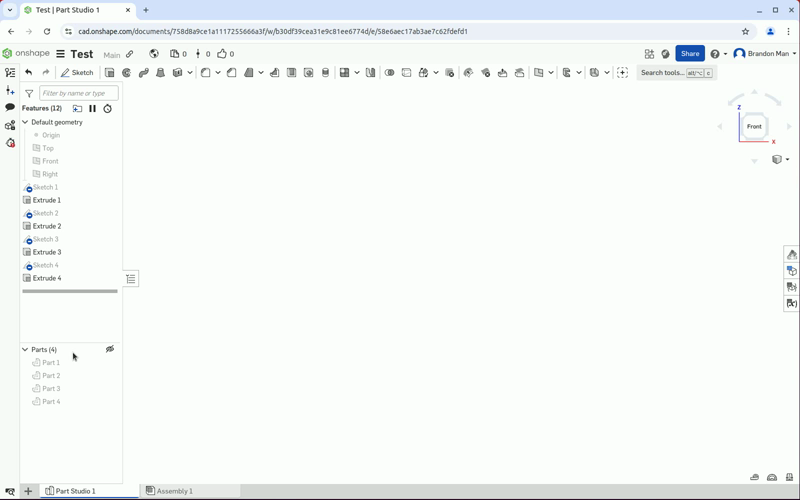
key(shift+s)
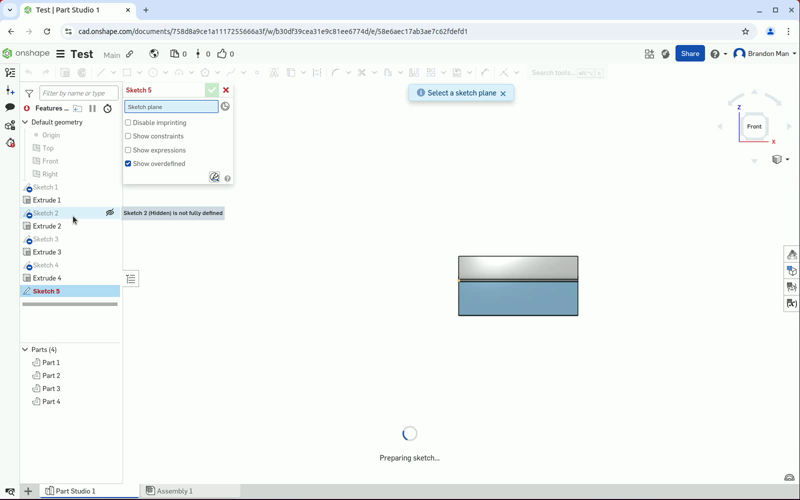
scroll(3)
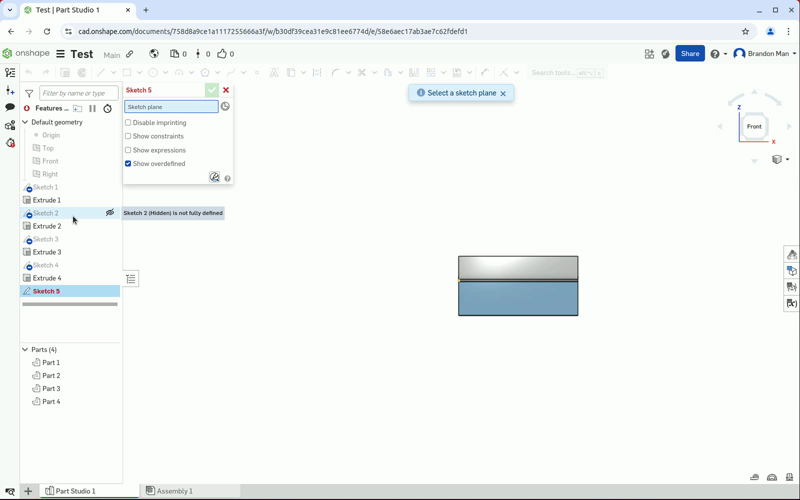
mouse_move(73, 163)
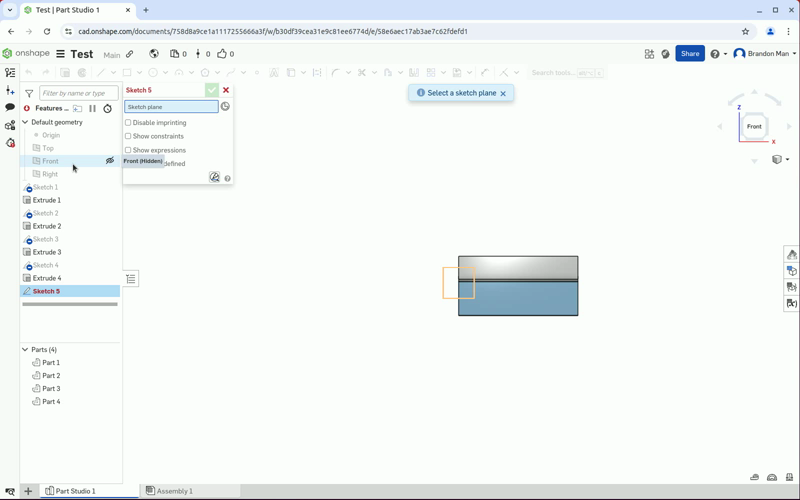
click(73, 163)
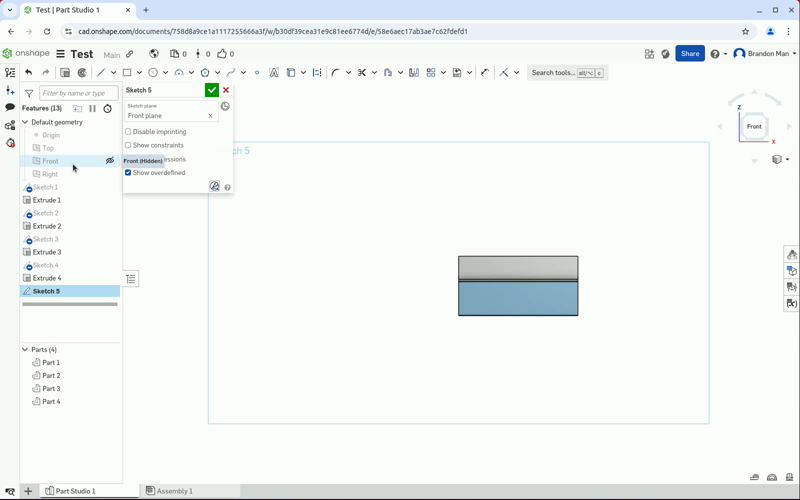
mouse_move(73, 352)
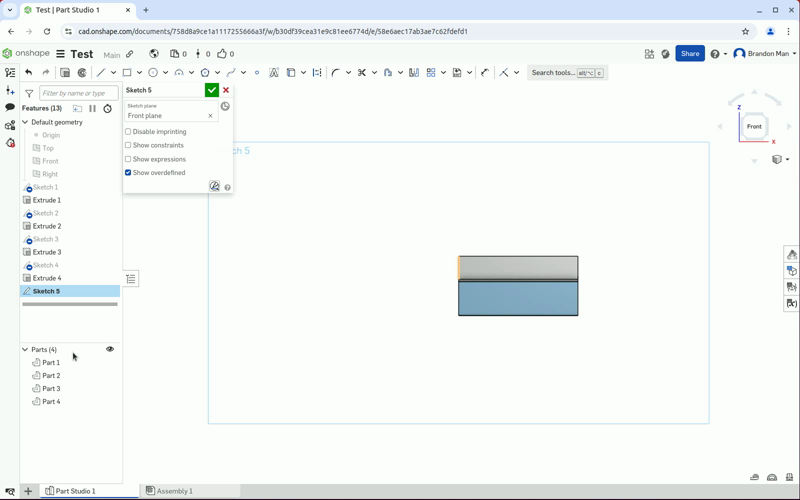
key(y)
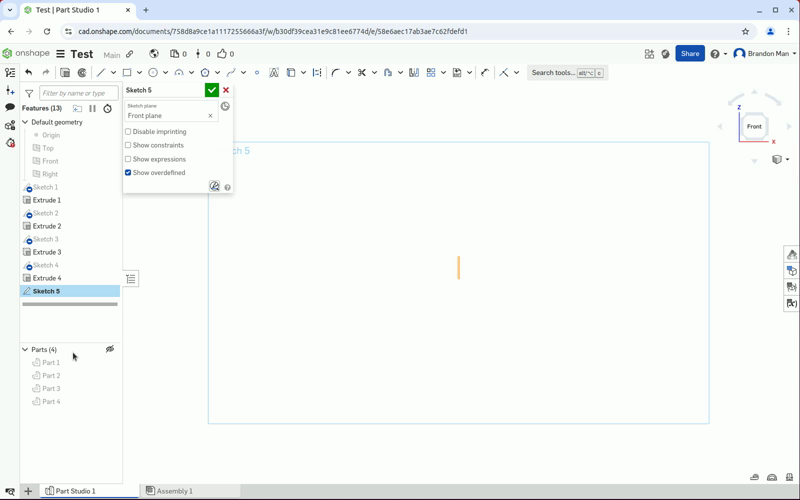
key(l)
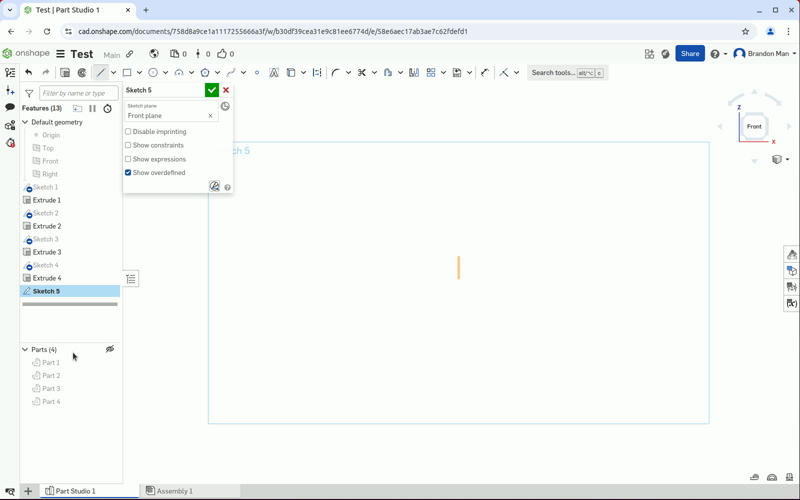
key_down(shift)
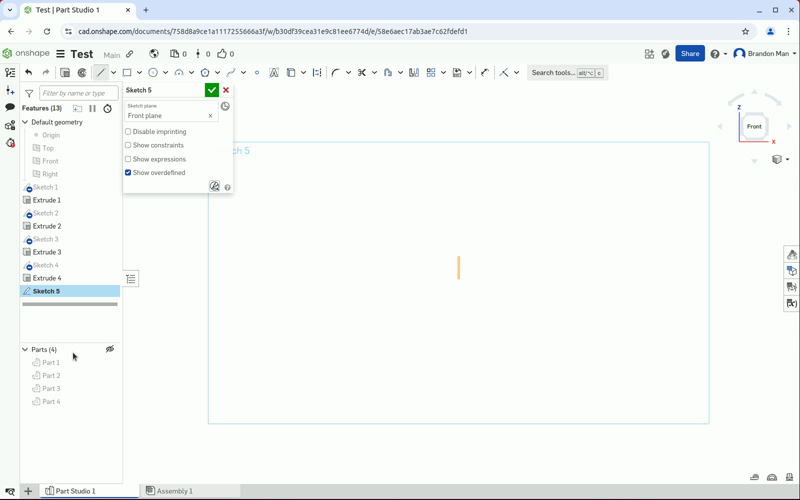
mouse_move(463, 313)
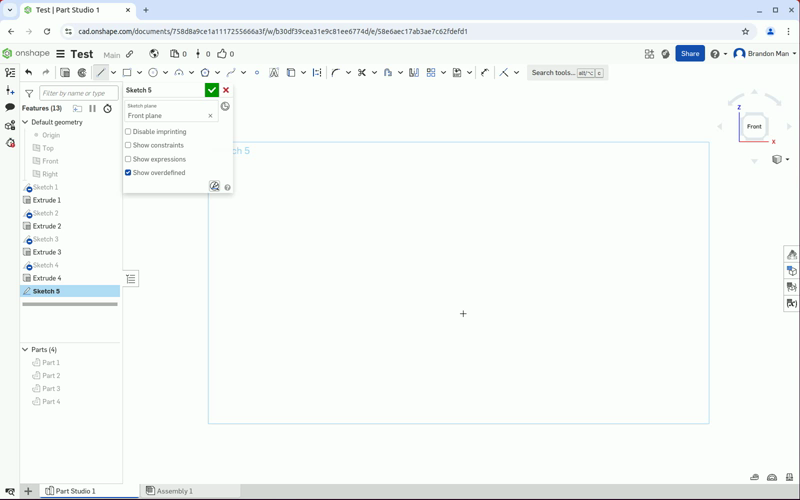
click(463, 313)
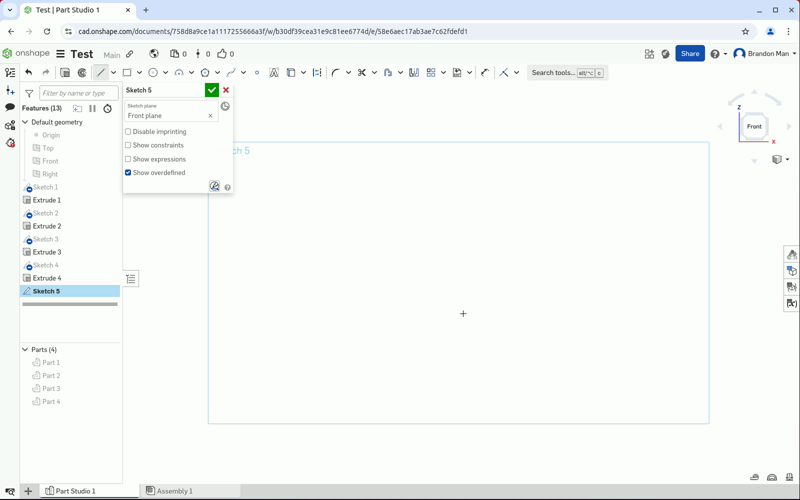
key_up(shift)
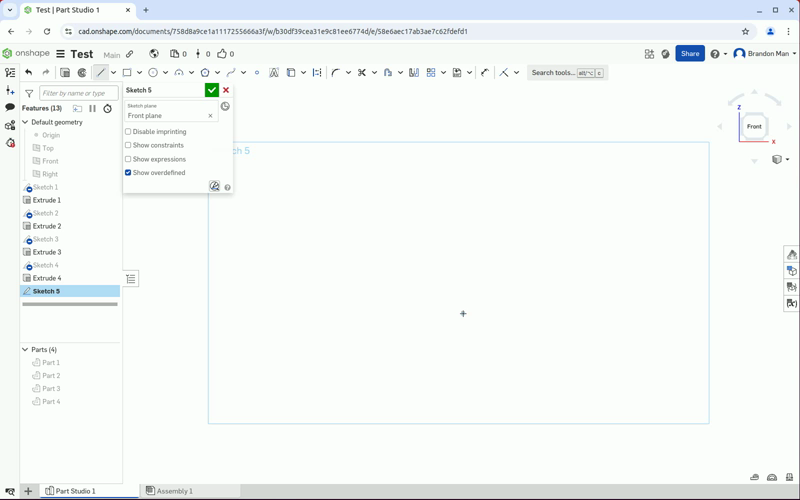
key_down(shift)
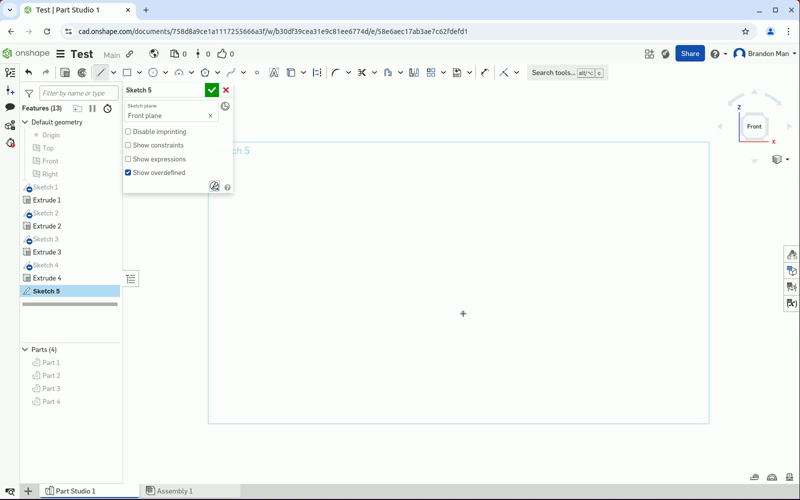
mouse_move(570, 313)
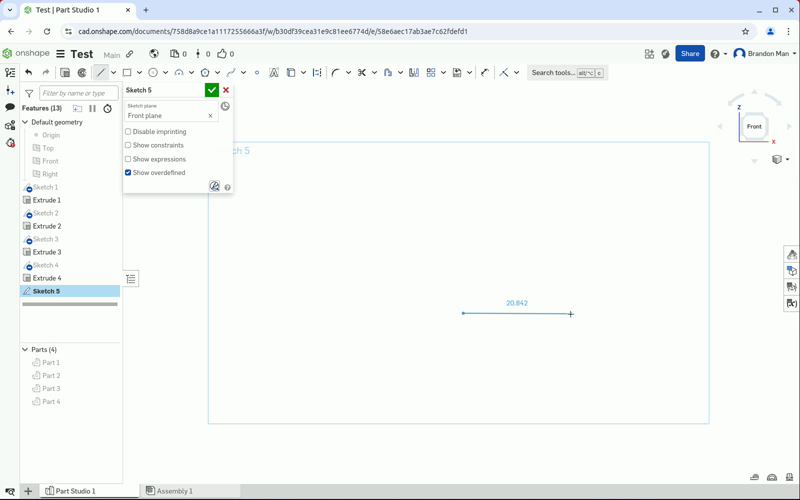
click(570, 313)
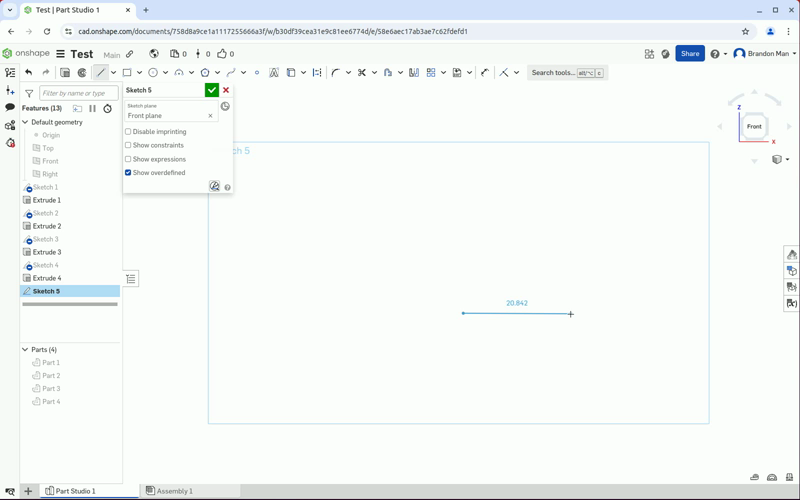
key_up(shift)
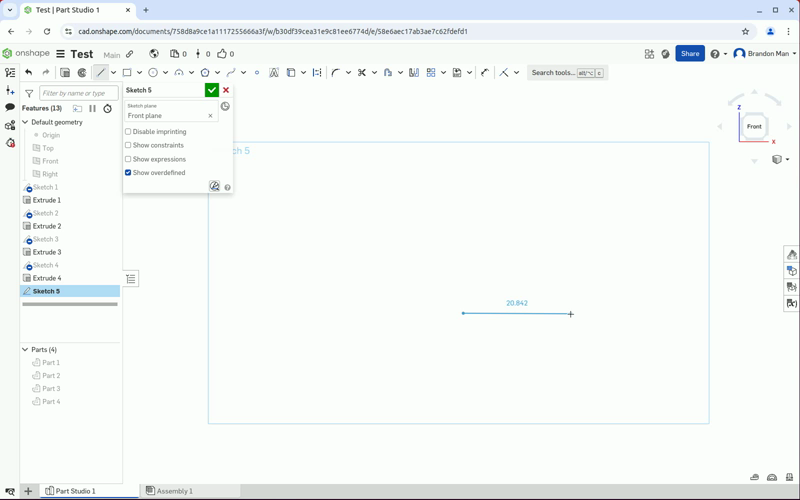
key_down(shift)
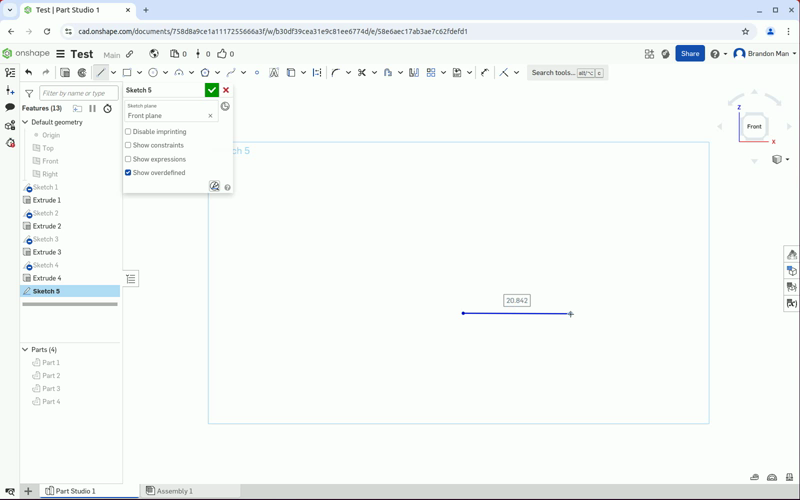
mouse_move(589, 313)
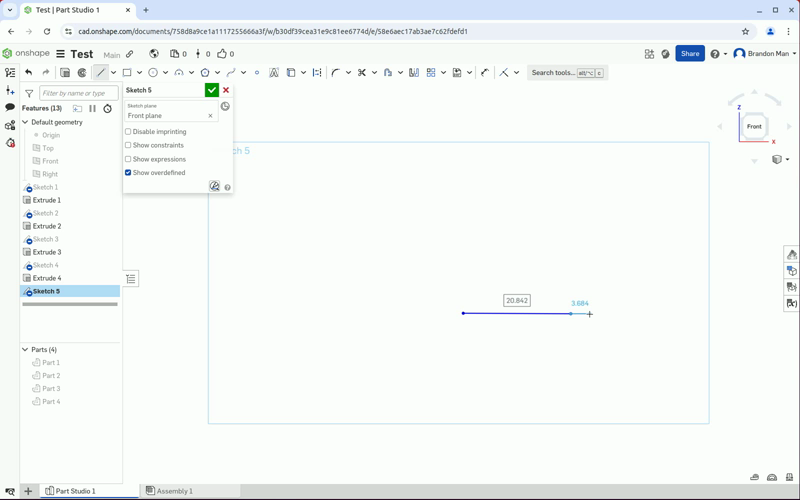
mouse_move(570, 281)
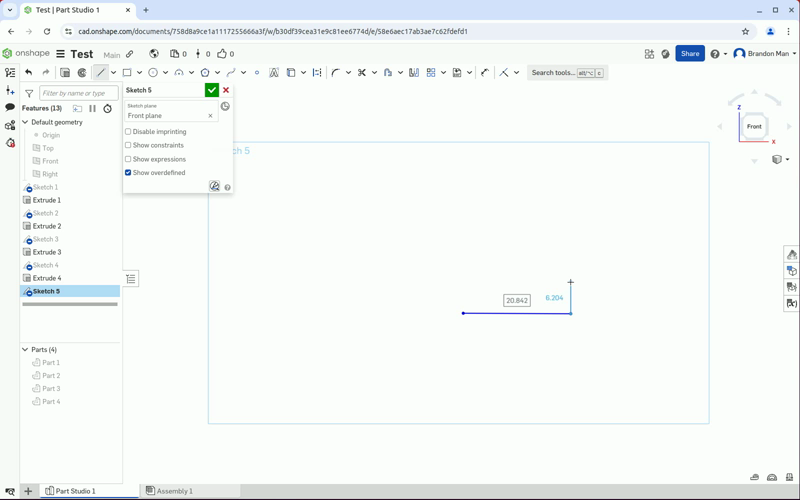
click(570, 281)
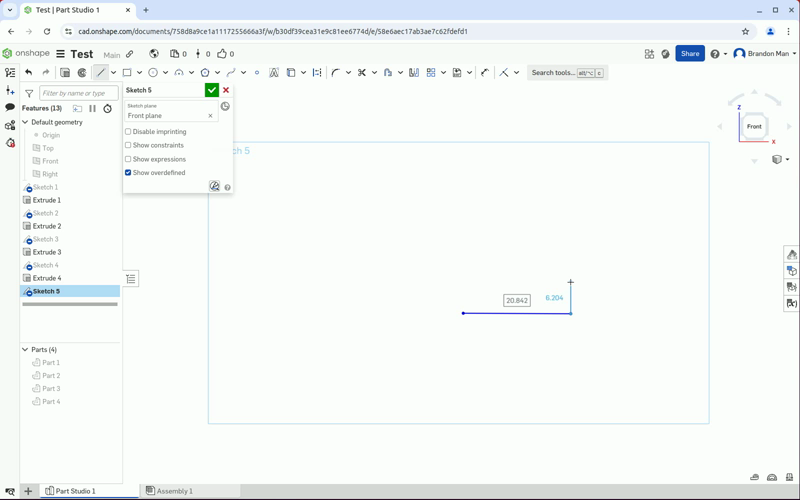
key_up(shift)
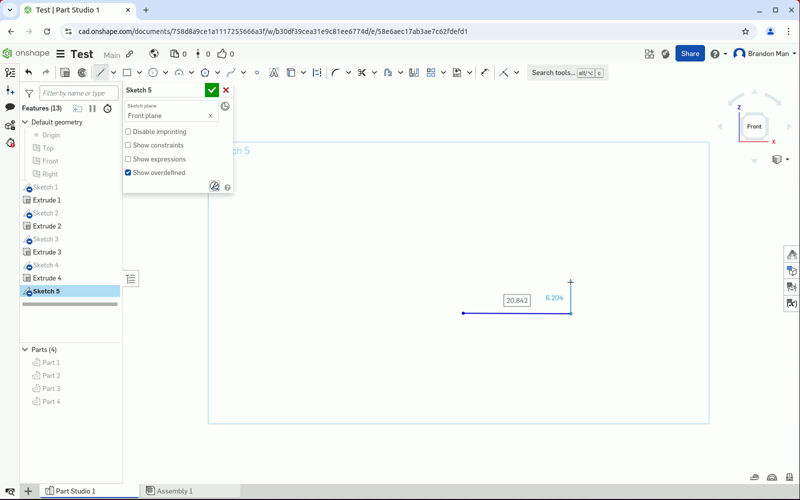
key_down(shift)
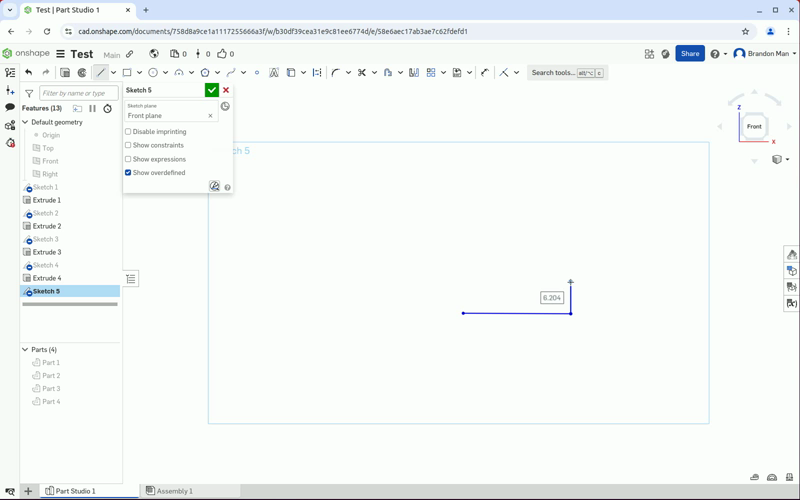
mouse_move(463, 281)
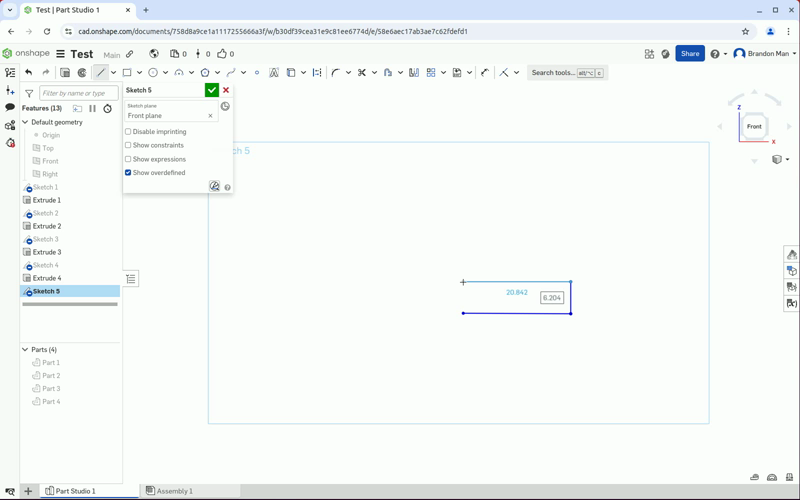
click(463, 281)
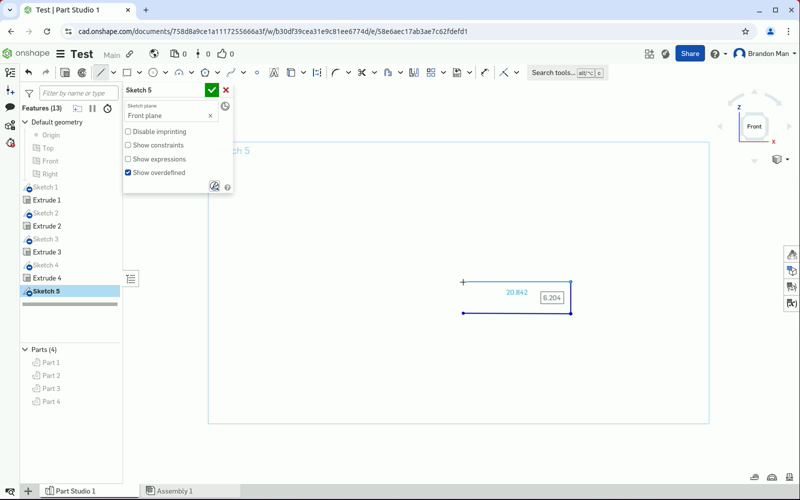
key_up(shift)
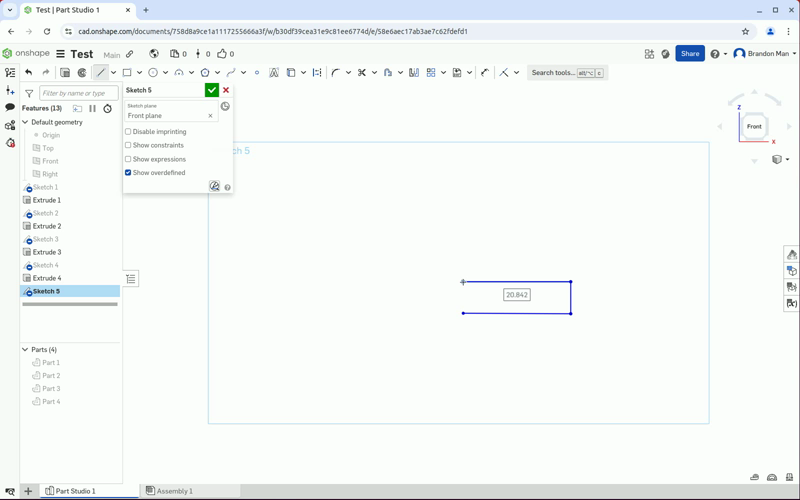
mouse_move(493, 281)
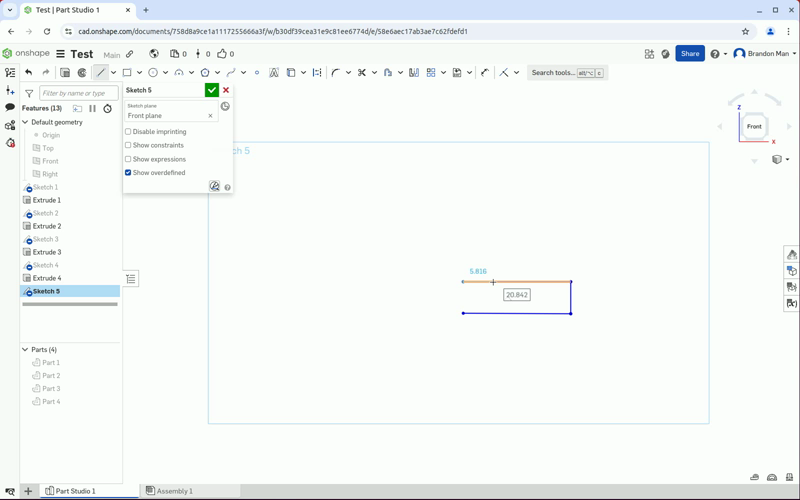
key_down(shift)
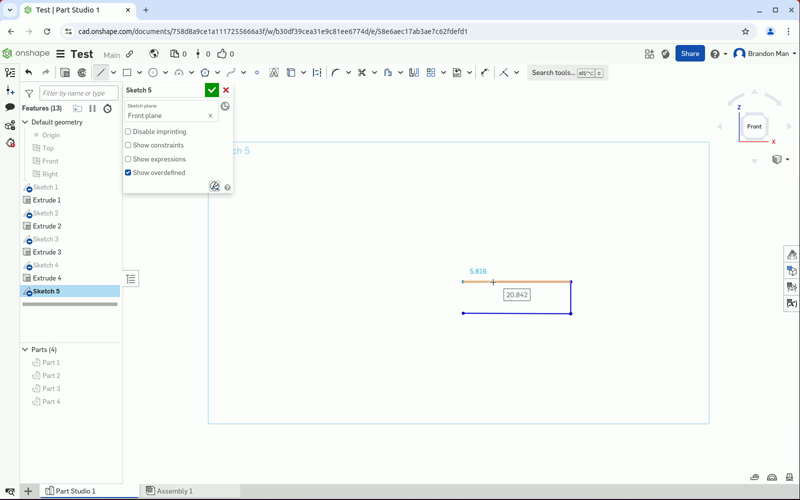
mouse_move(463, 313)
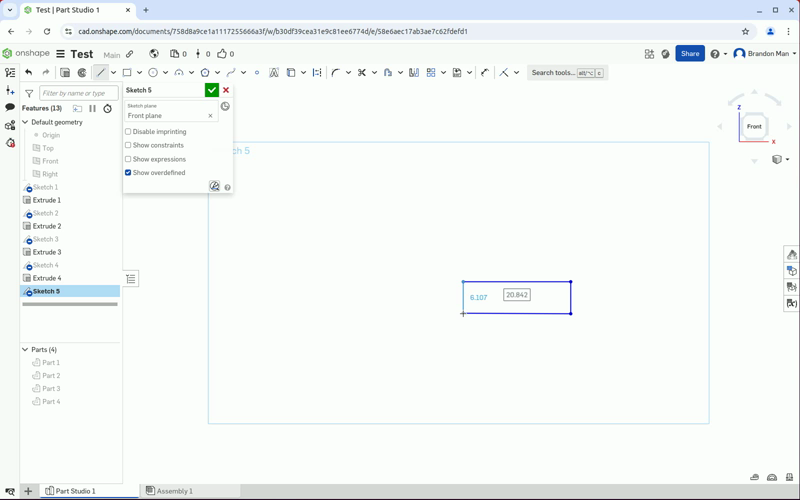
key_up(shift)
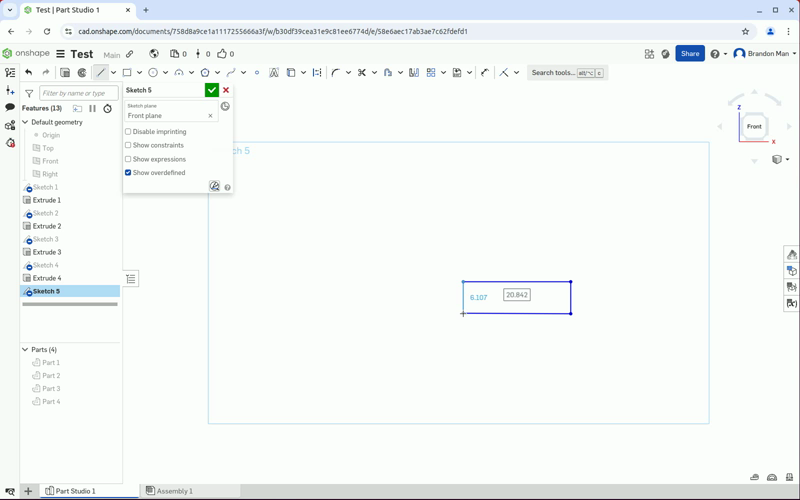
click(463, 313)
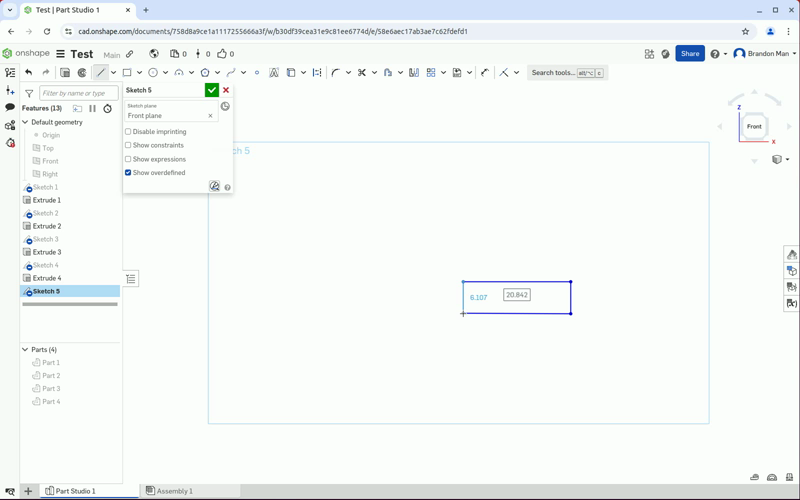
key(esc)
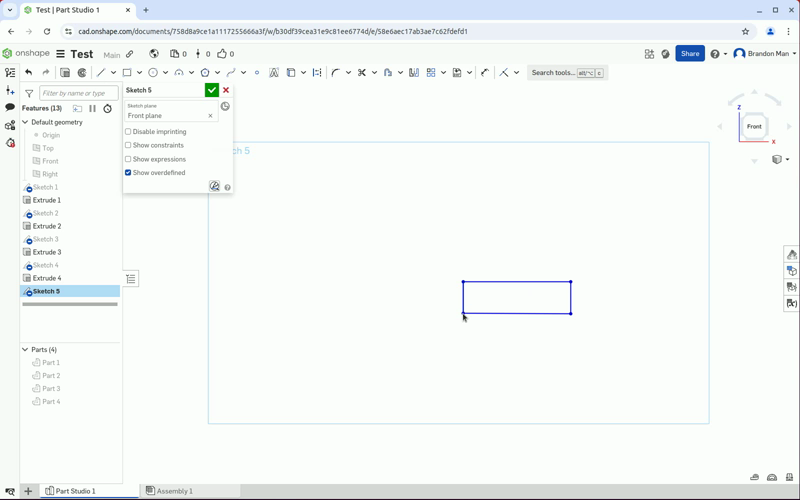
mouse_move(535, 307)
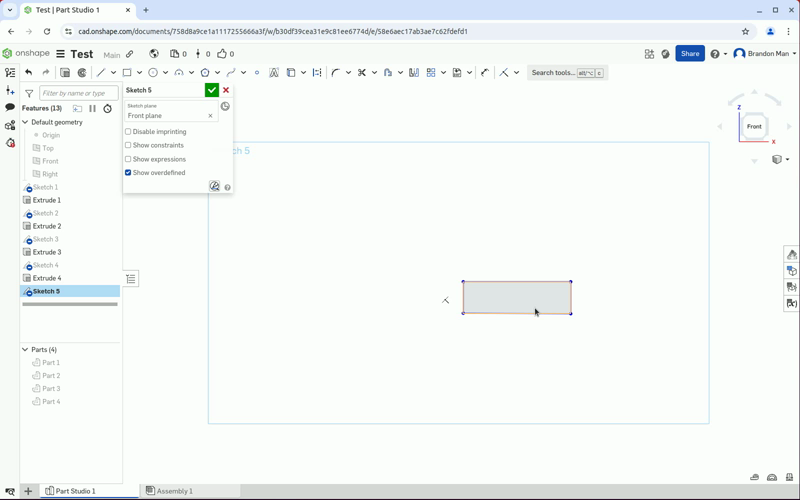
click(535, 307)
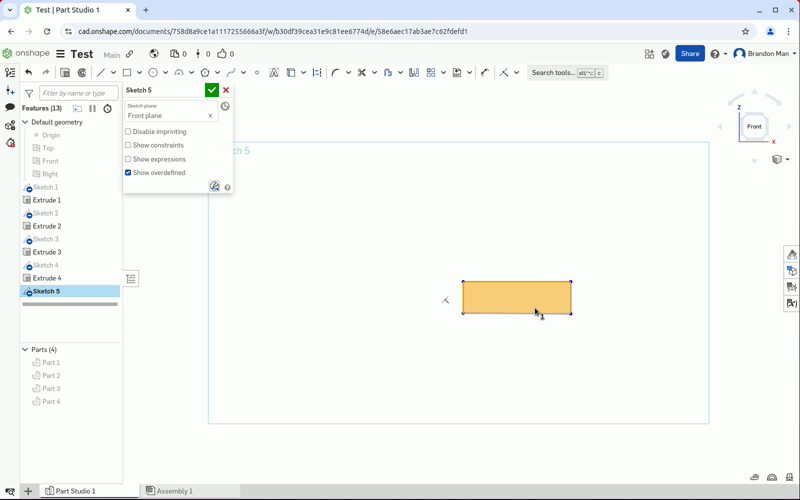
mouse_move(73, 352)
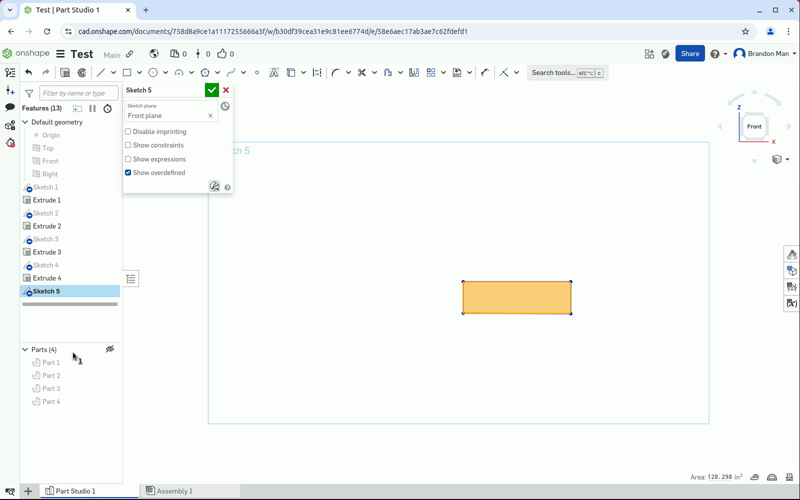
key(shift+y)
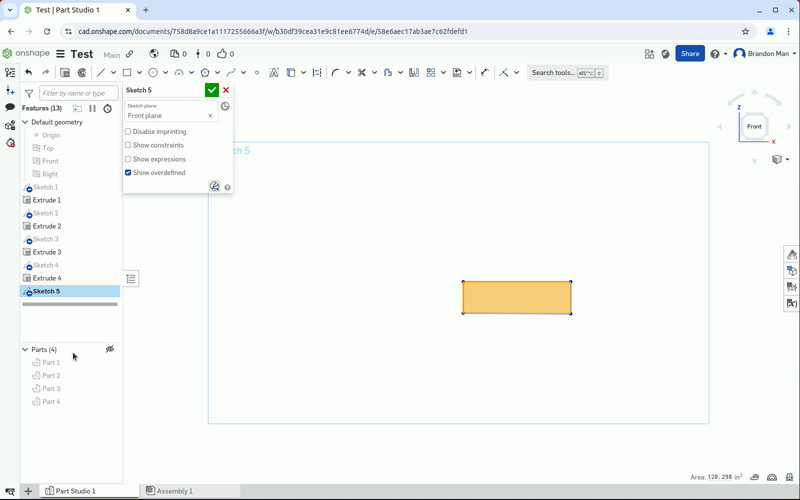
key(shift+e)
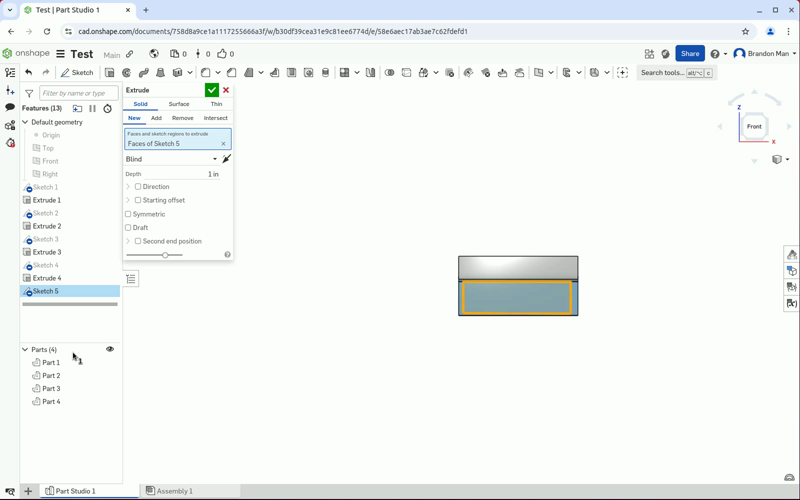
mouse_move(143, 106)
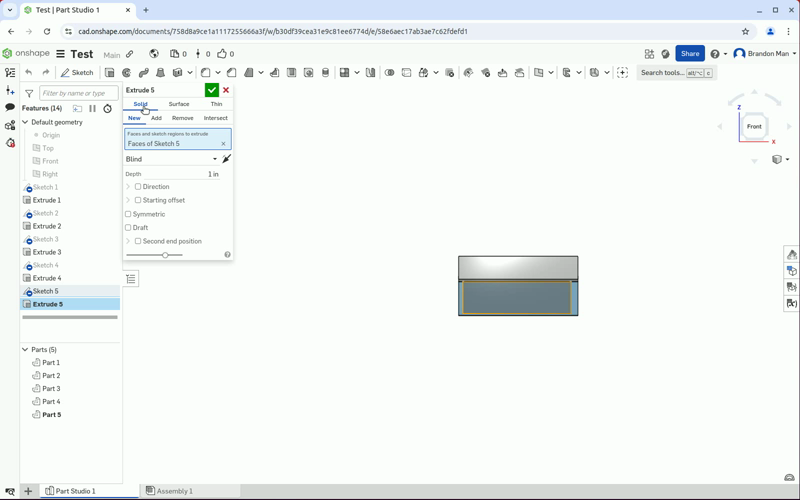
click(143, 106)
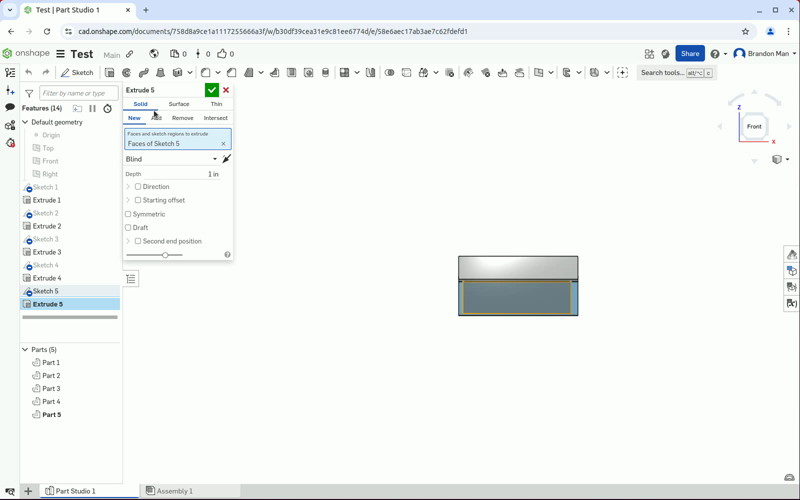
mouse_move(186, 120)
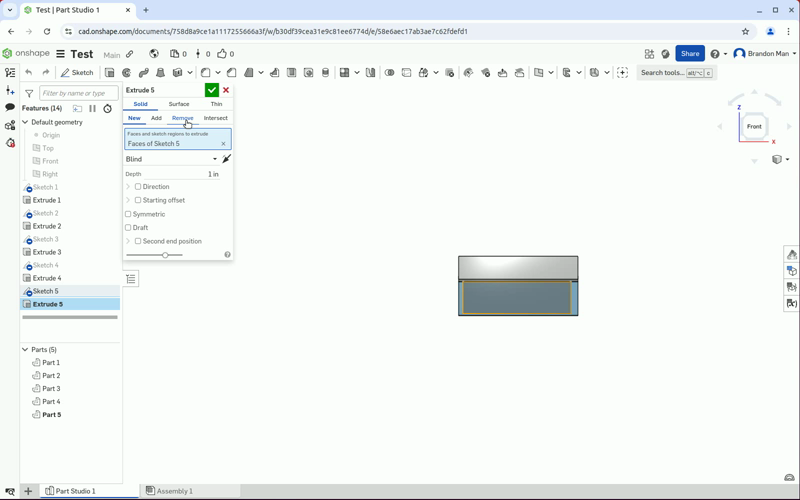
click(186, 120)
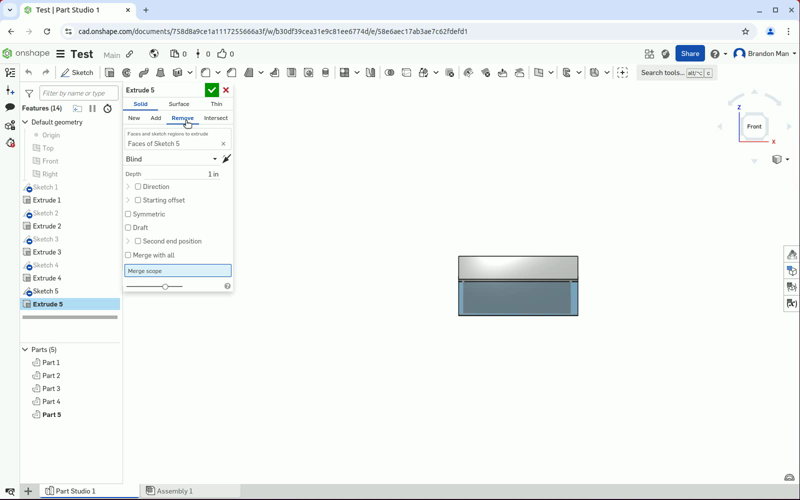
key(tab, 4)
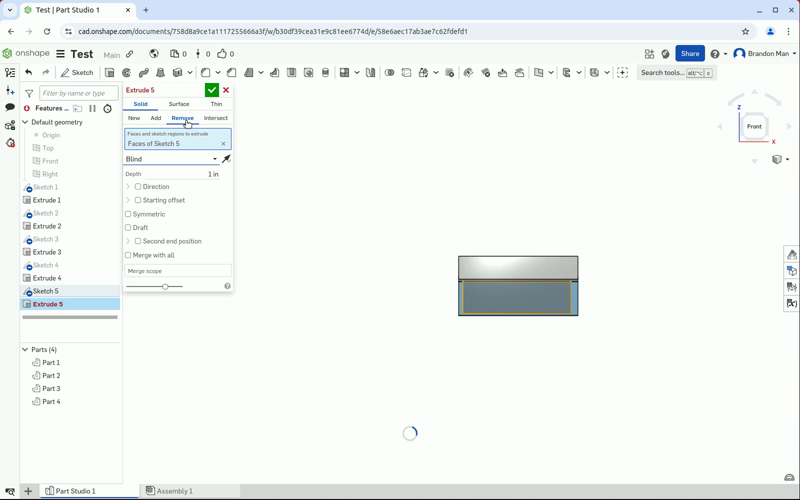
text(-22.626)
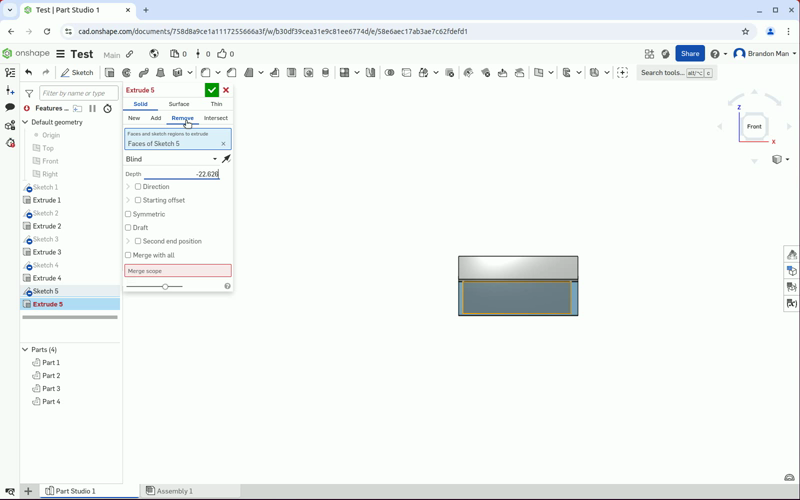
key(tab, 3)
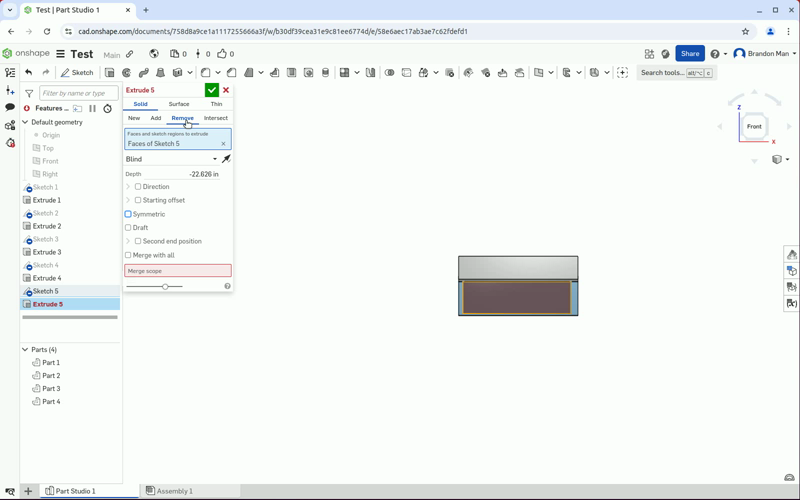
key(space)
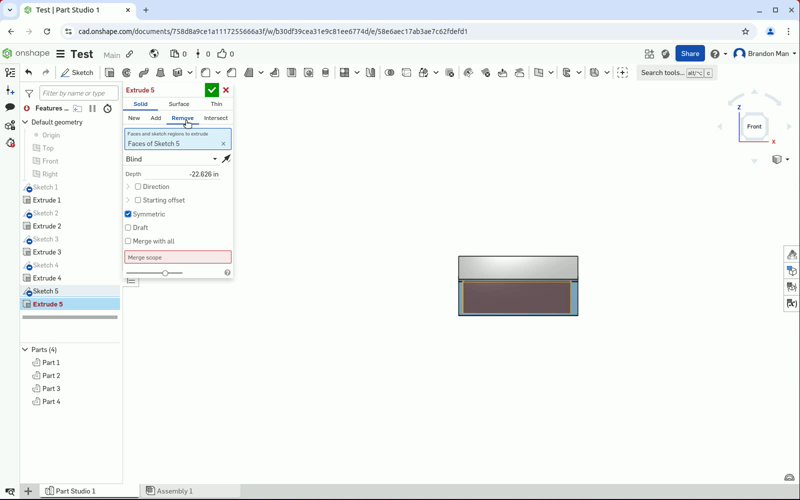
key(tab, 2)
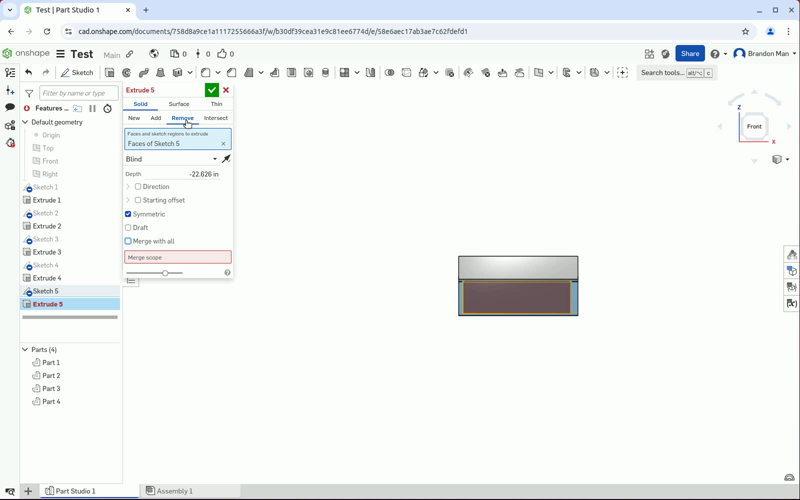
key(space)
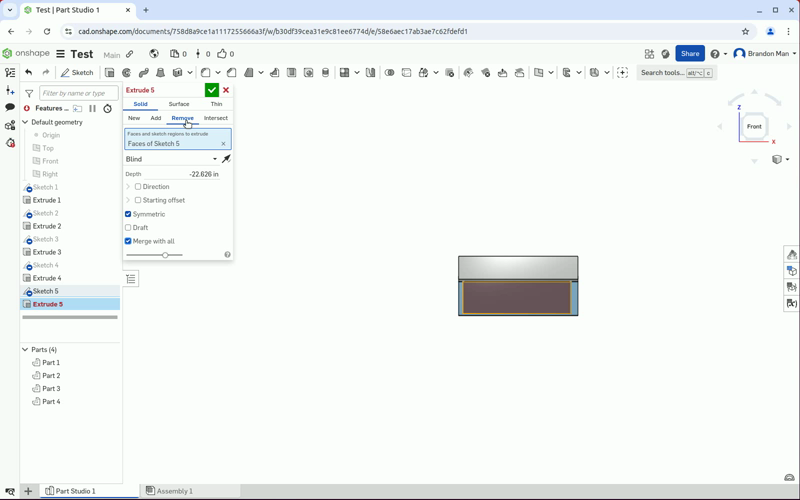
key(enter)
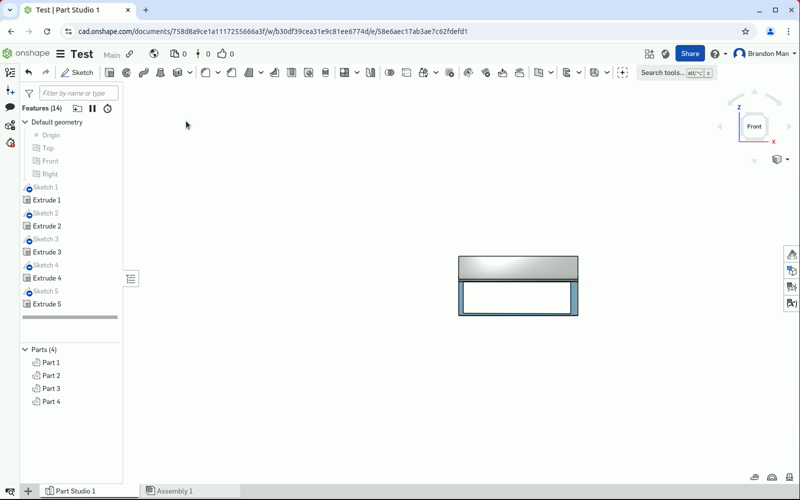
key(shift+h)
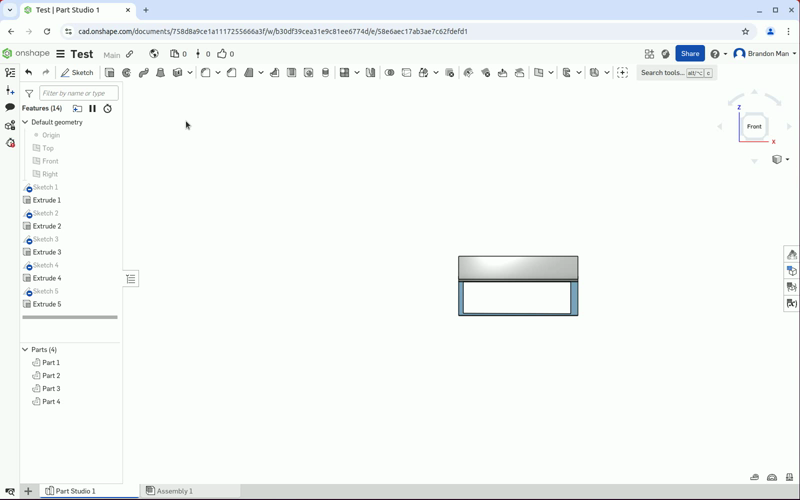
key(shift+h)
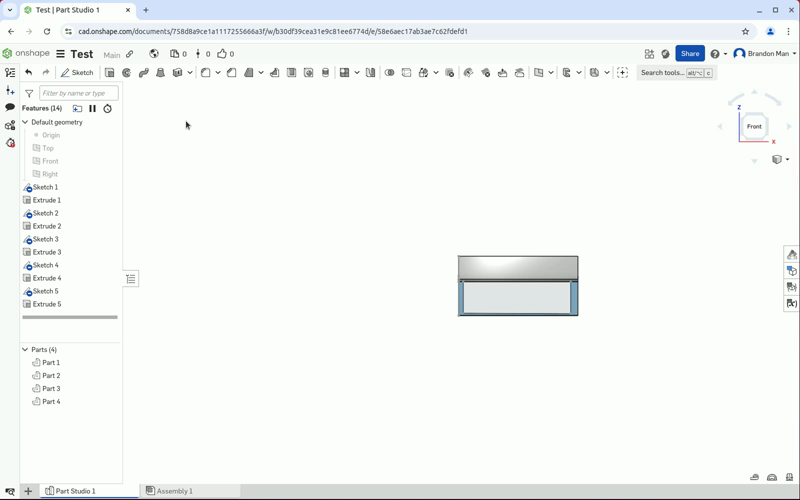
key(shift+7)
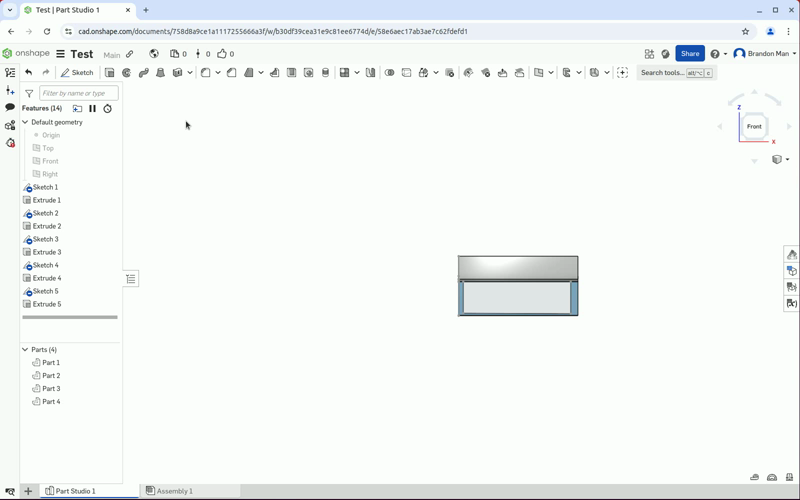
key(left, 2)
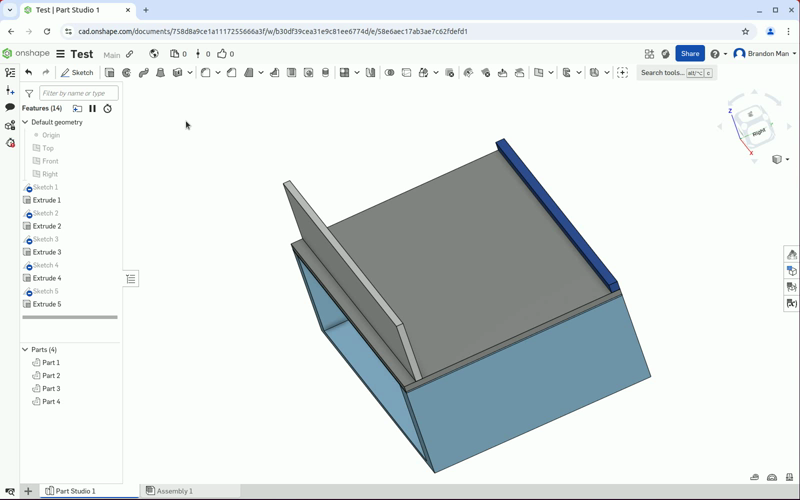
key(down, 2)
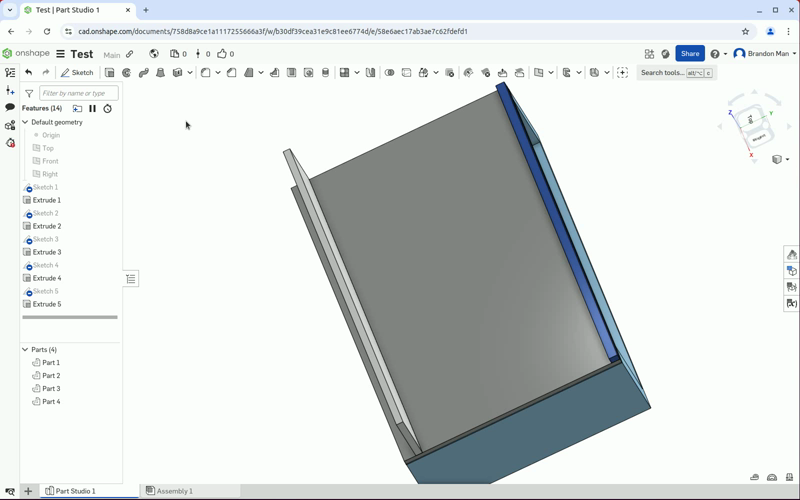
key(up, 2)
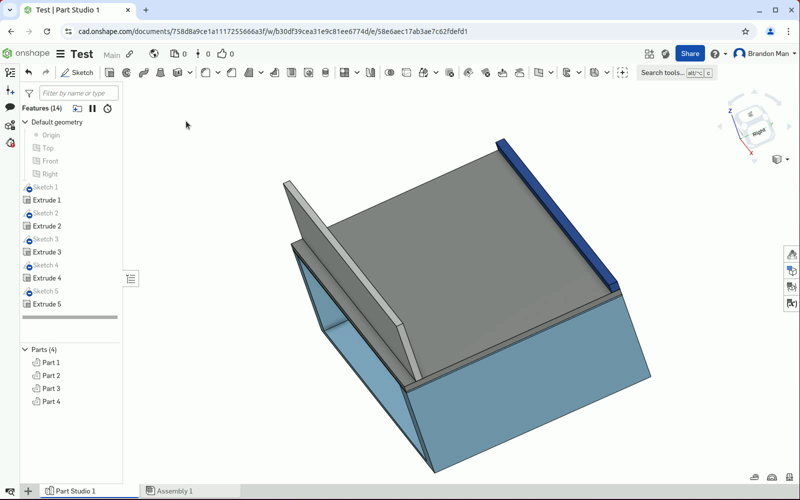
key(right, 2)
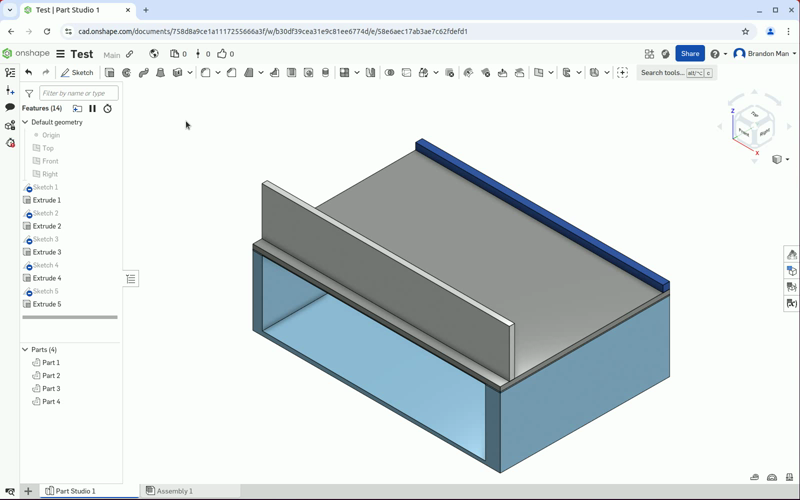
mouse_move(73, 189)
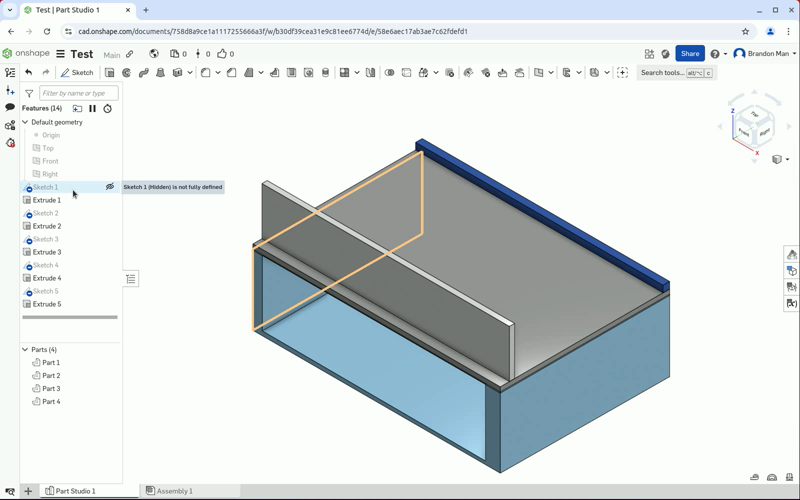
click(73, 189)